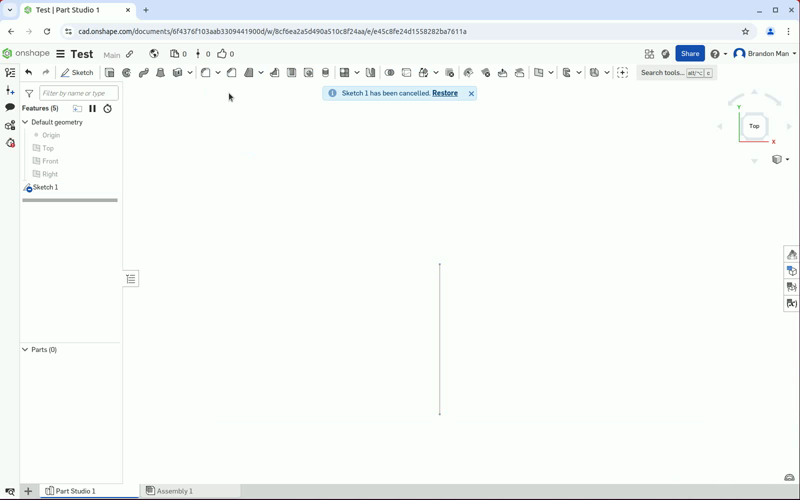
key(shift+h)
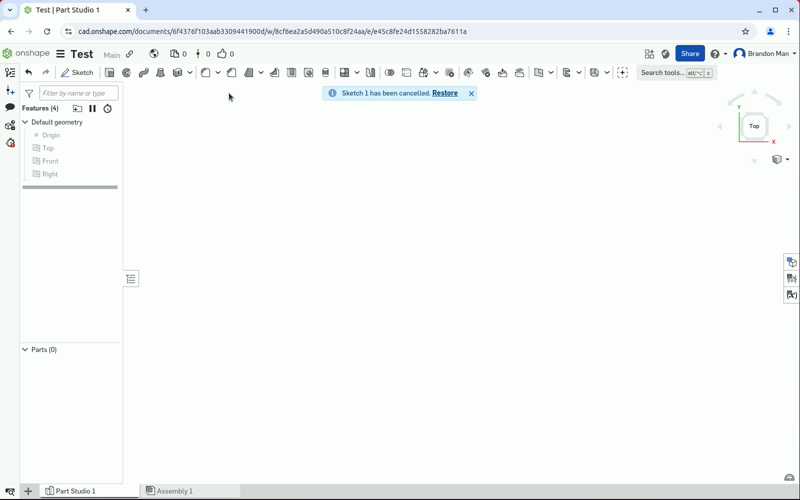
mouse_move(73, 352)
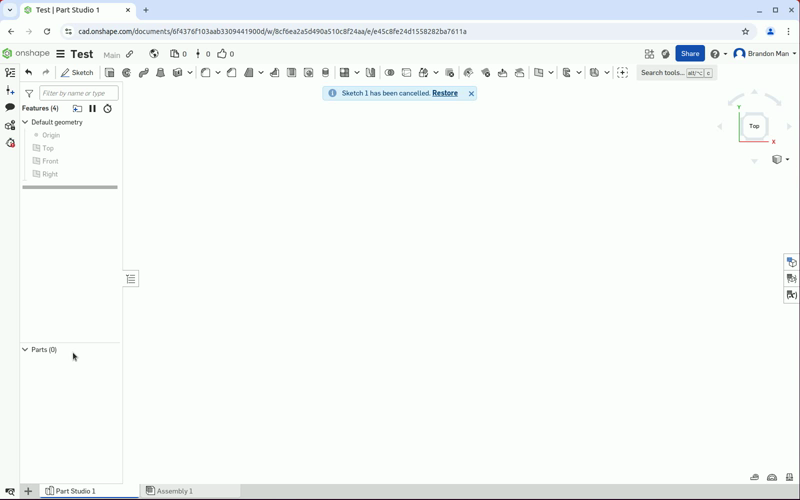
key(y)
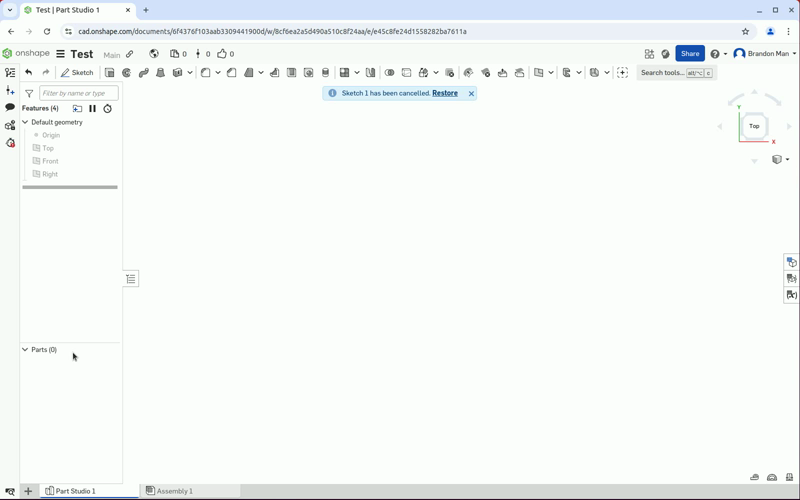
key(shift+p)
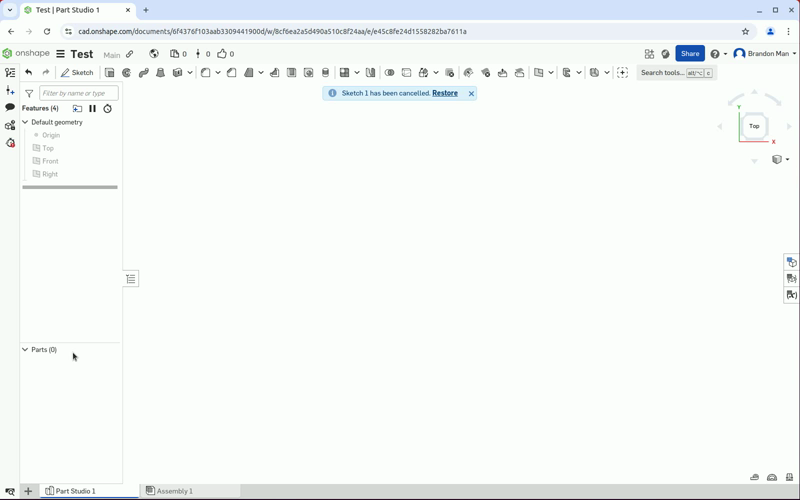
key(space)
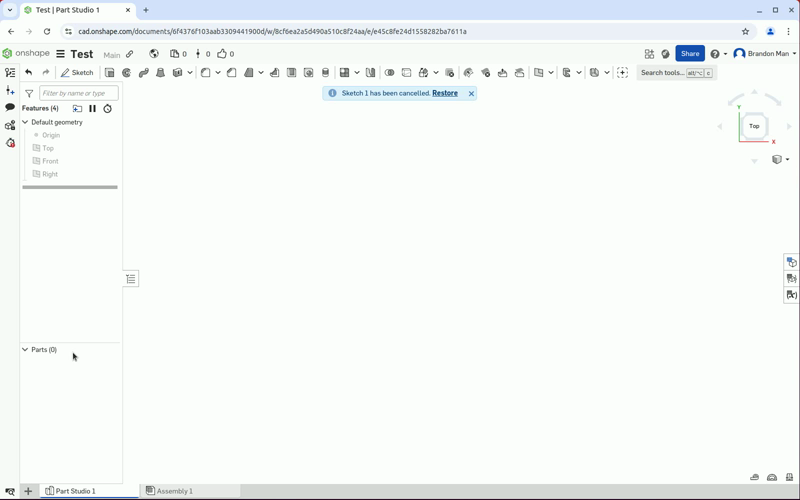
key_down(shift)
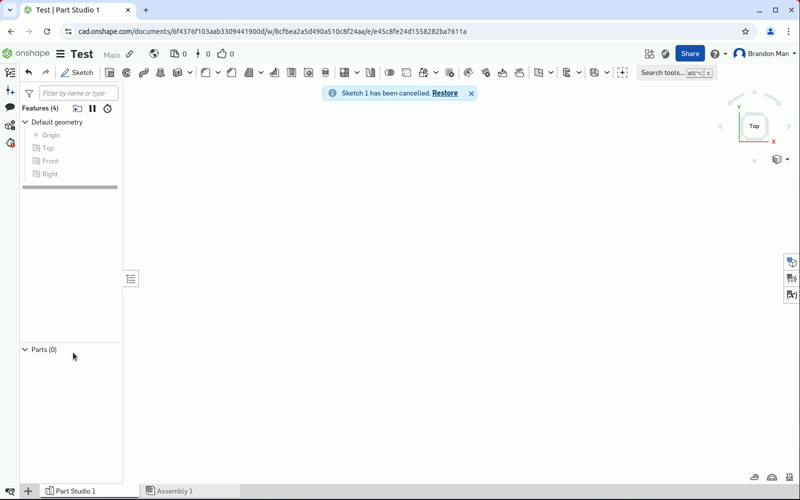
key(up)
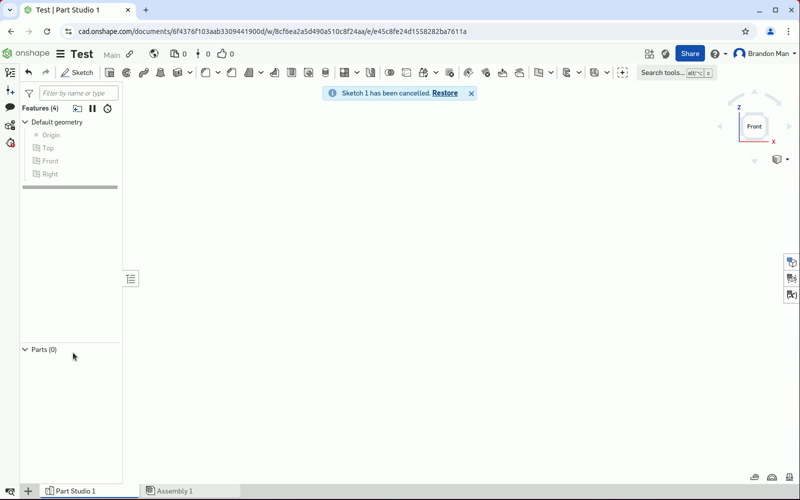
key_up(shift)
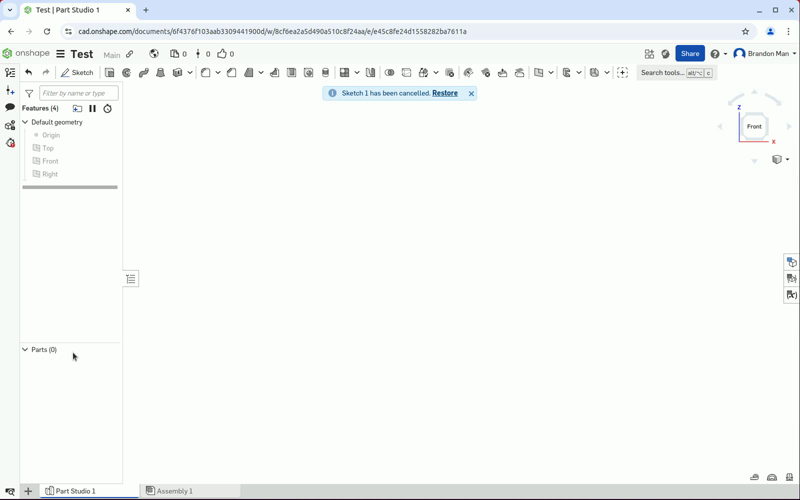
mouse_move(73, 352)
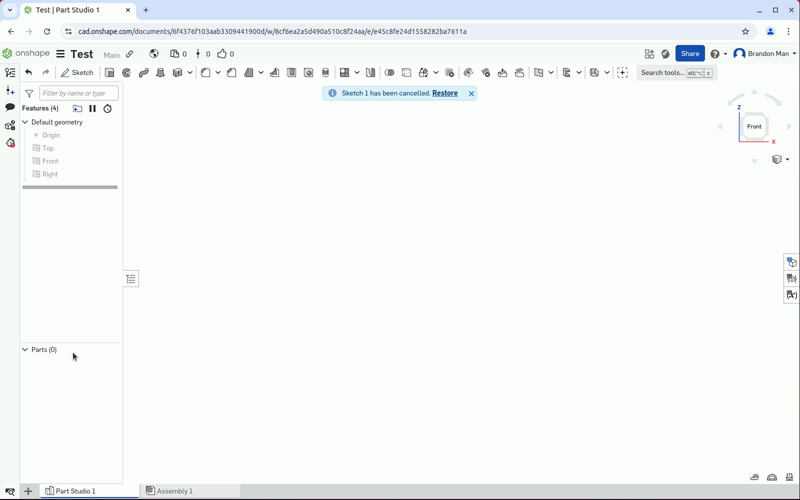
key(shift+y)
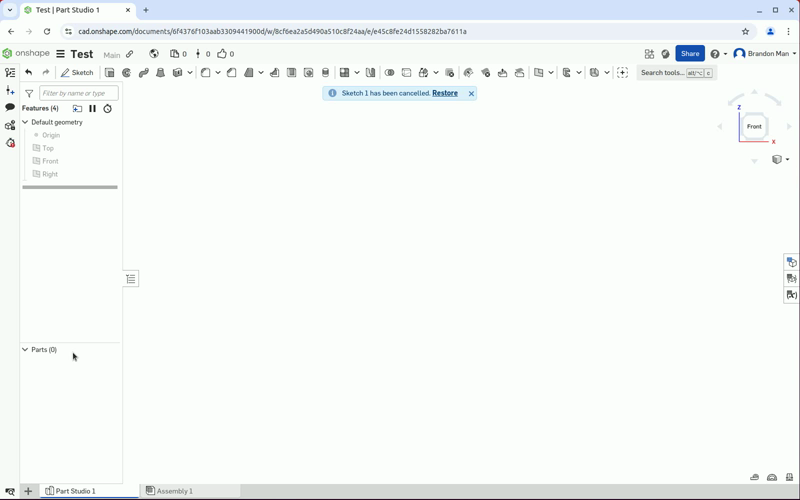
key(shift+s)
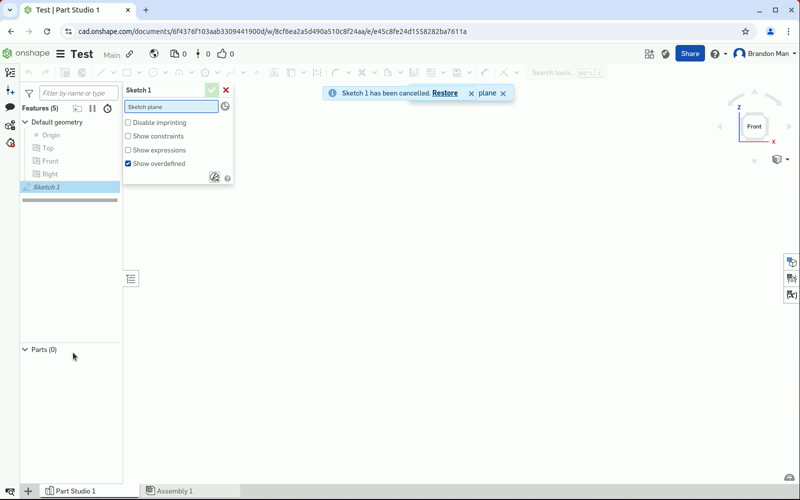
mouse_move(73, 163)
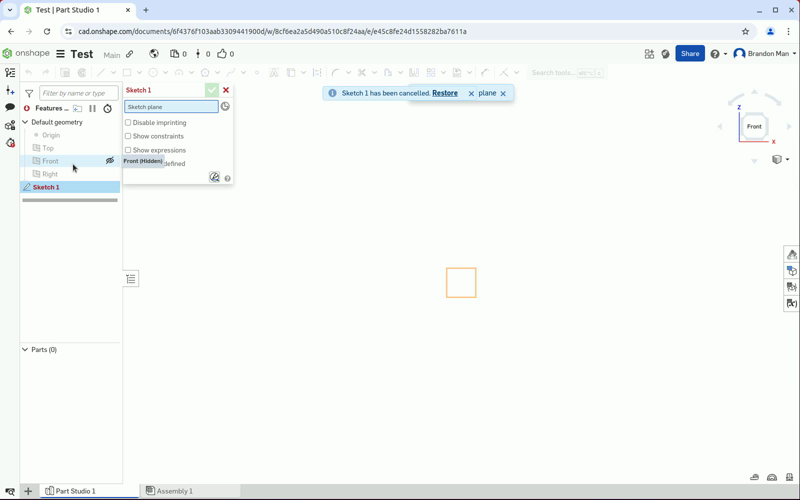
click(73, 163)
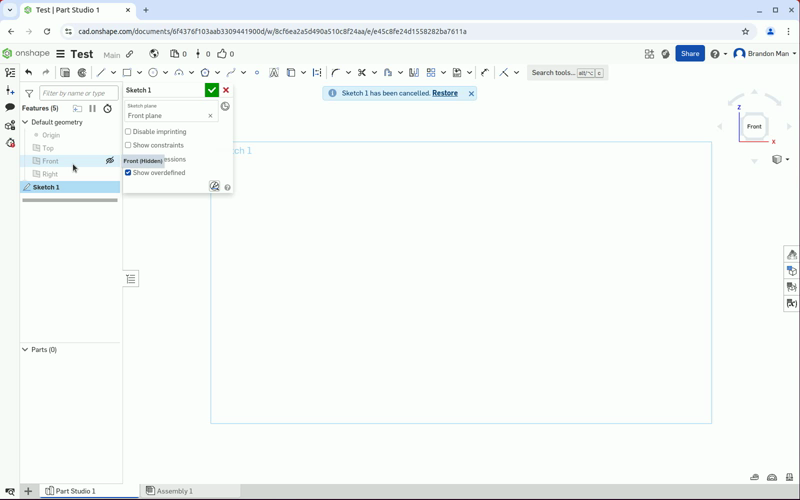
mouse_move(73, 352)
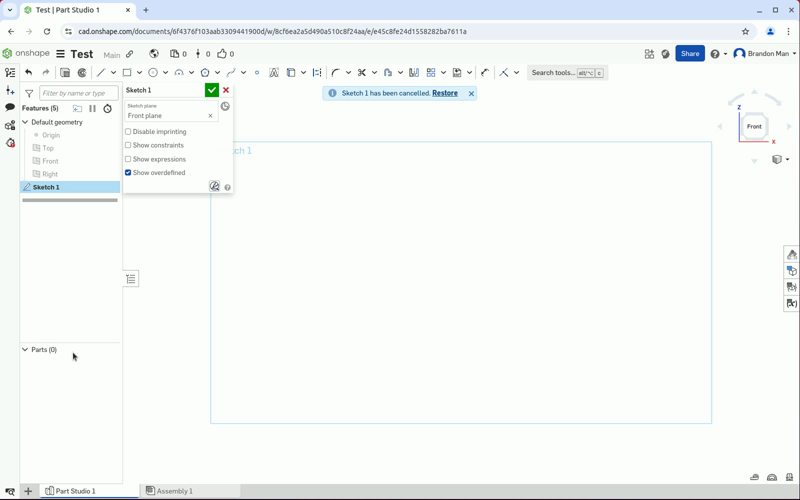
key(y)
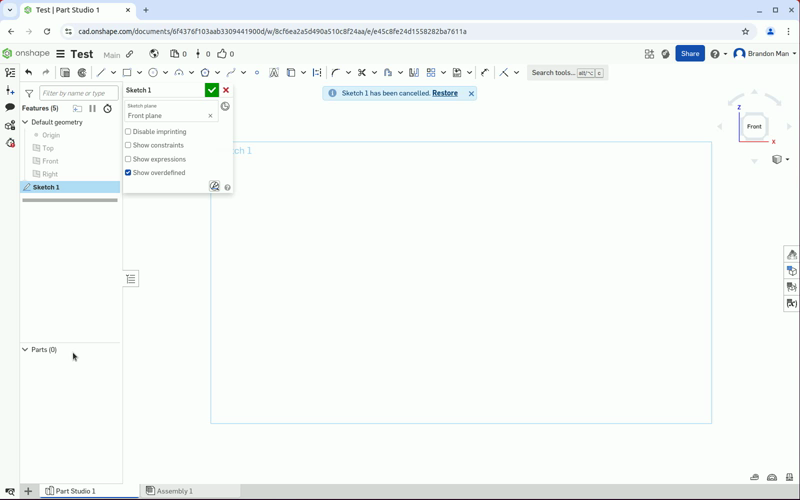
key(l)
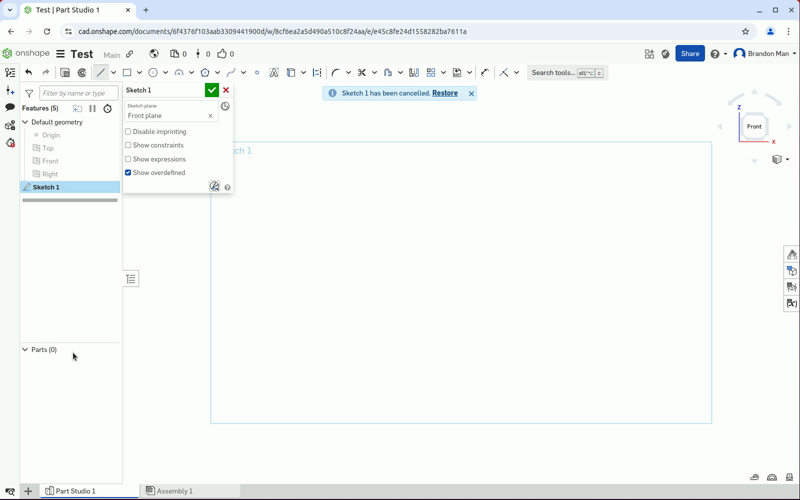
key_down(shift)
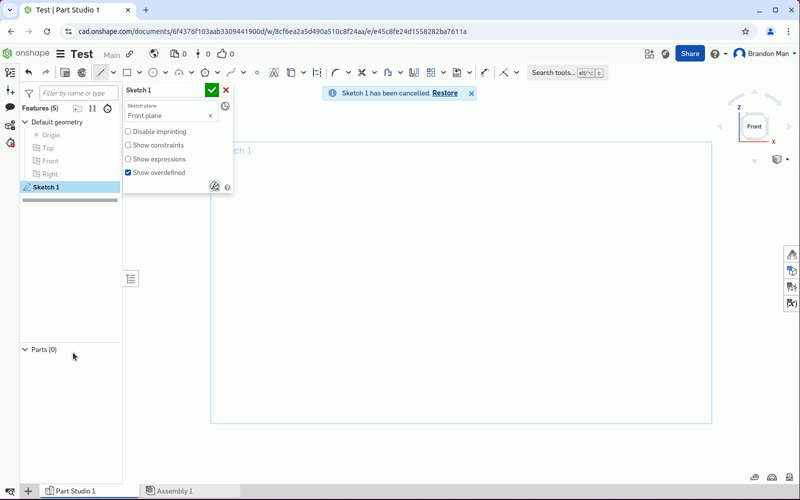
mouse_move(453, 275)
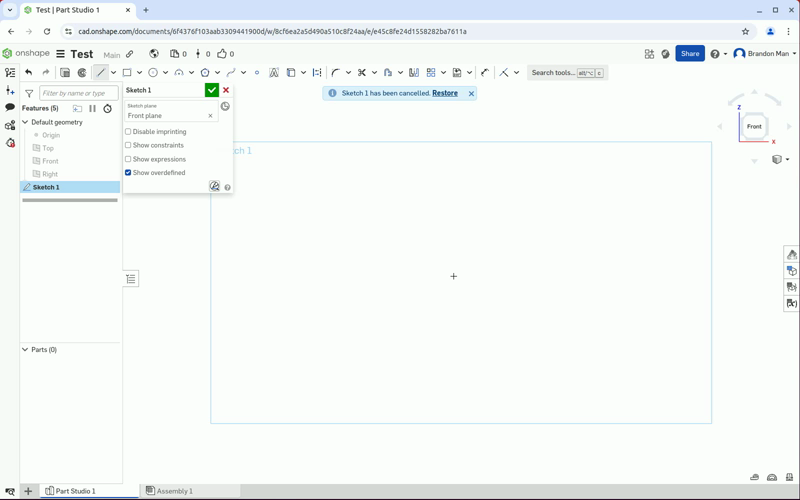
click(453, 275)
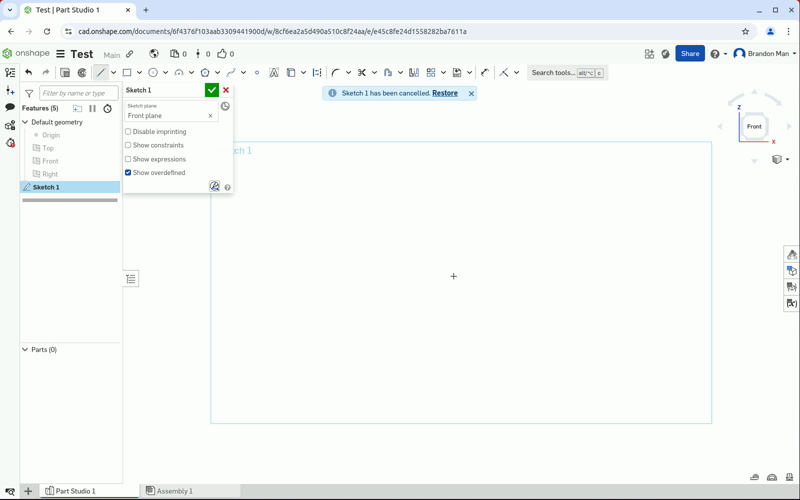
key_up(shift)
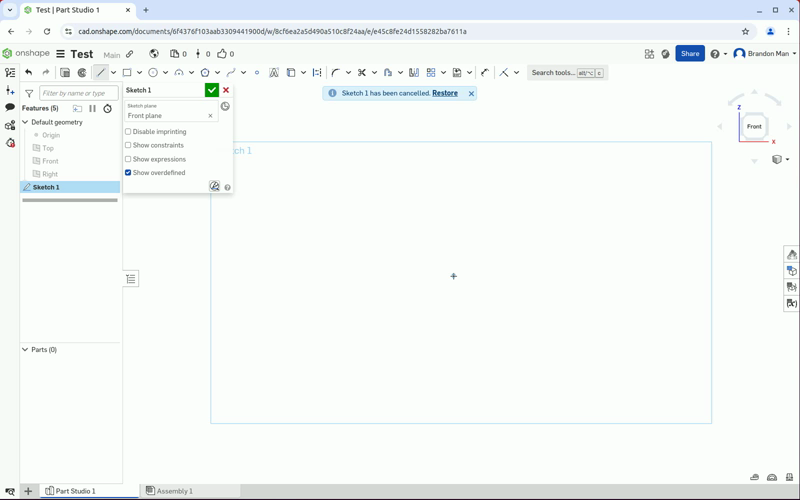
key_down(shift)
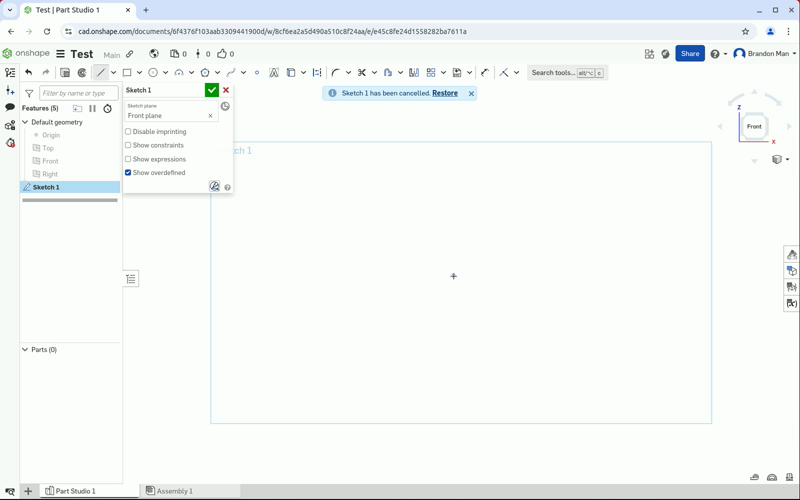
mouse_move(483, 275)
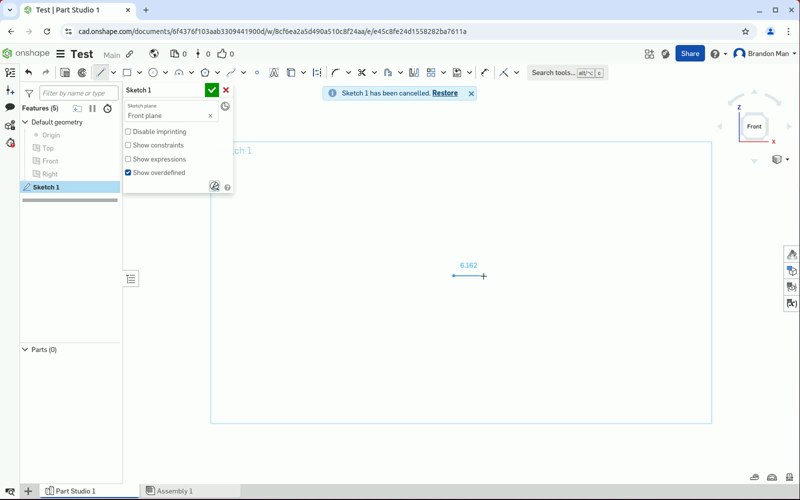
mouse_move(486, 275)
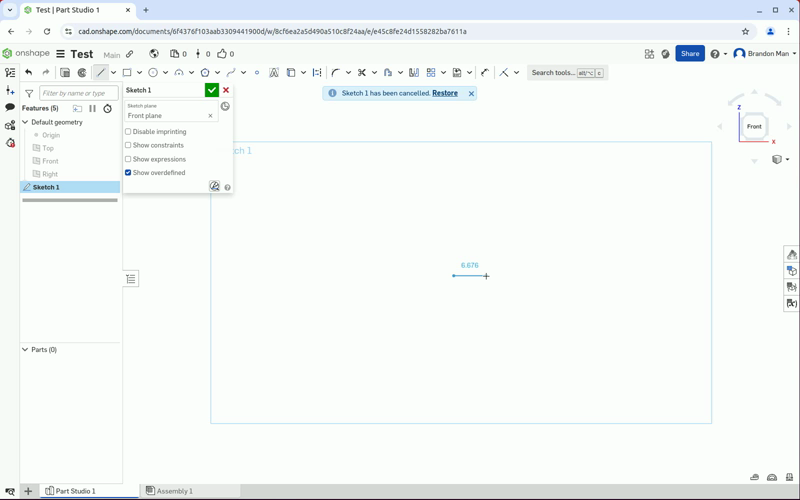
click(486, 275)
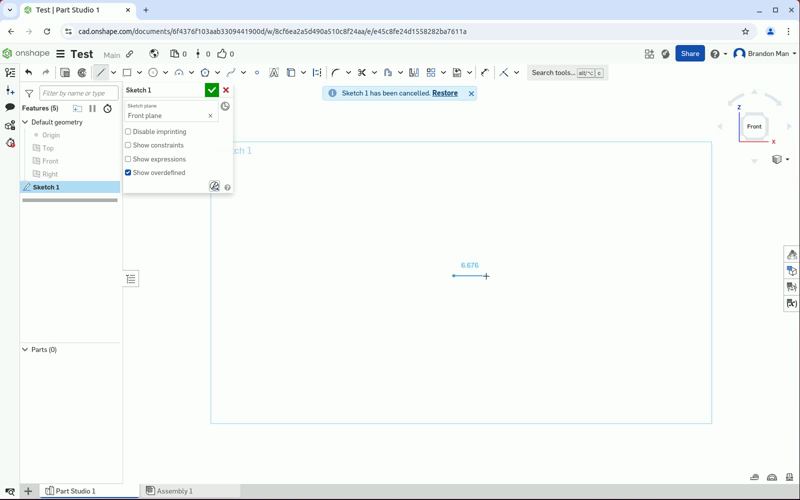
key_up(shift)
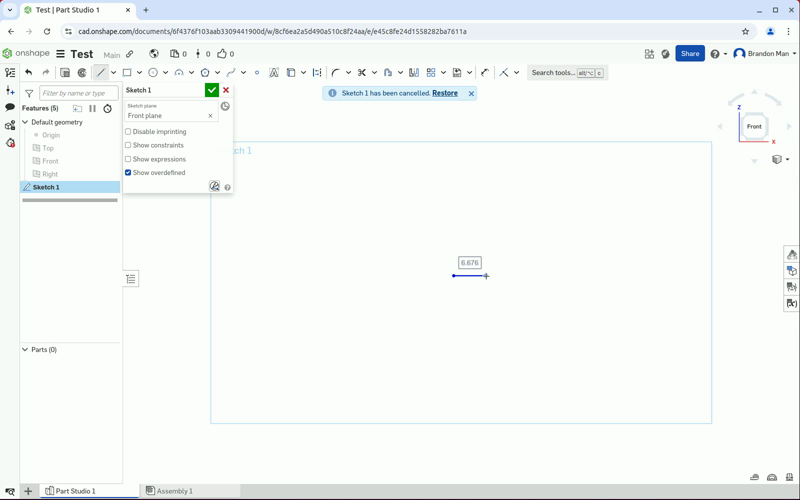
key_down(shift)
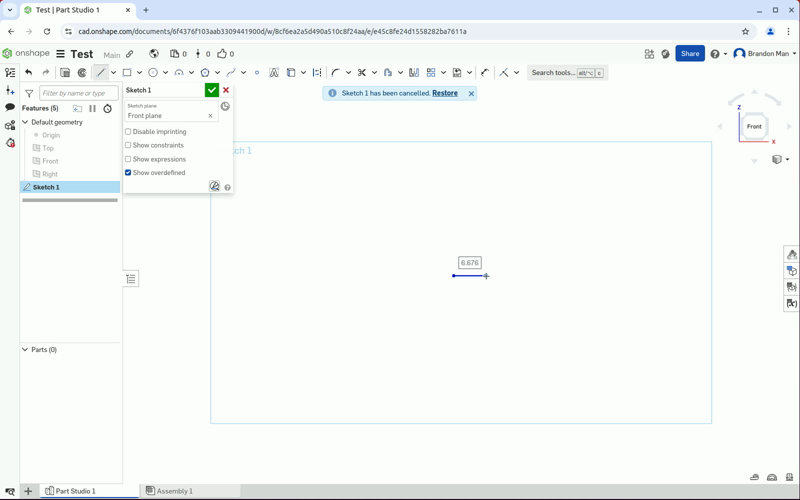
mouse_move(516, 275)
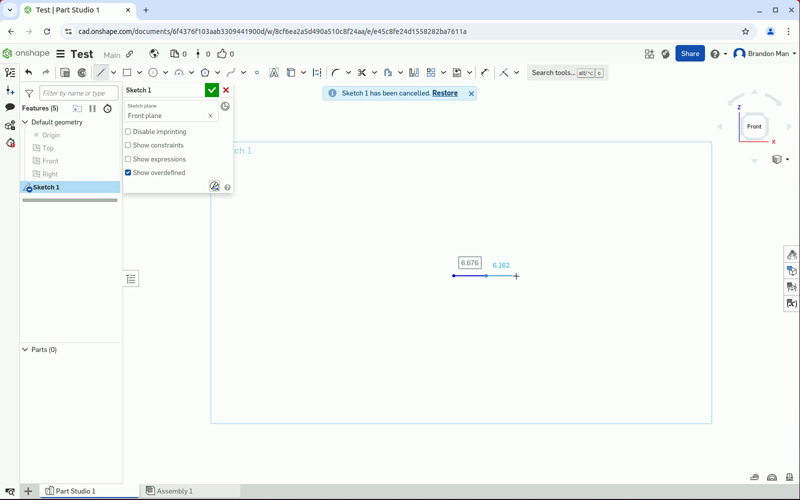
mouse_move(486, 266)
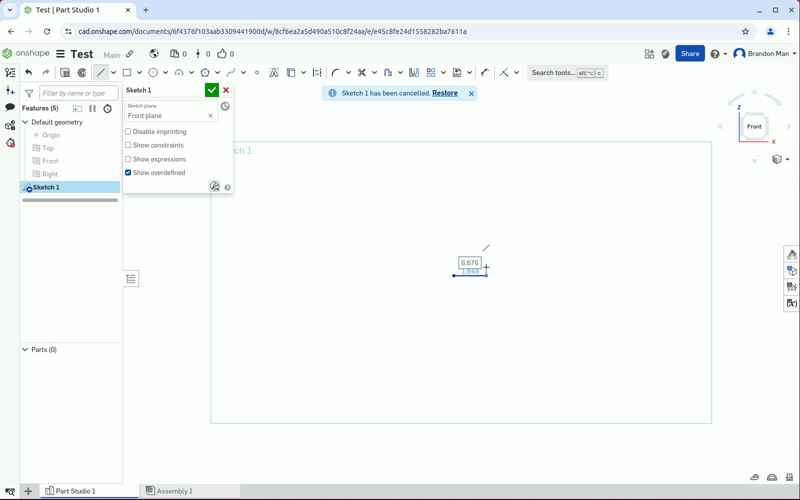
click(486, 266)
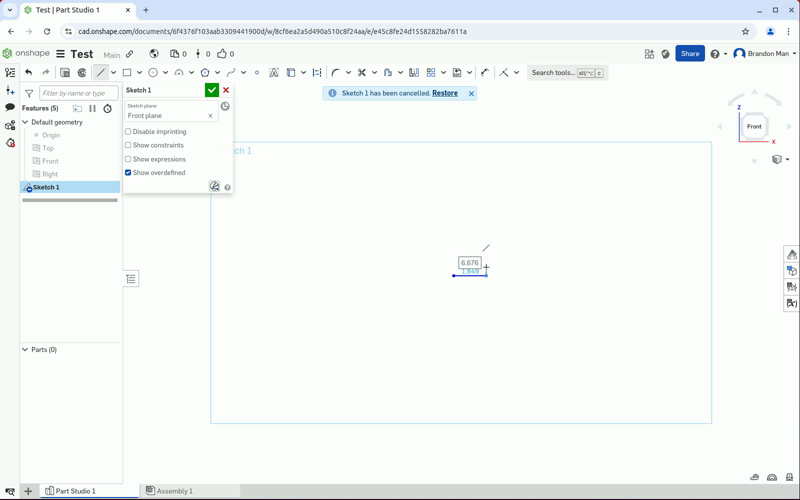
key_up(shift)
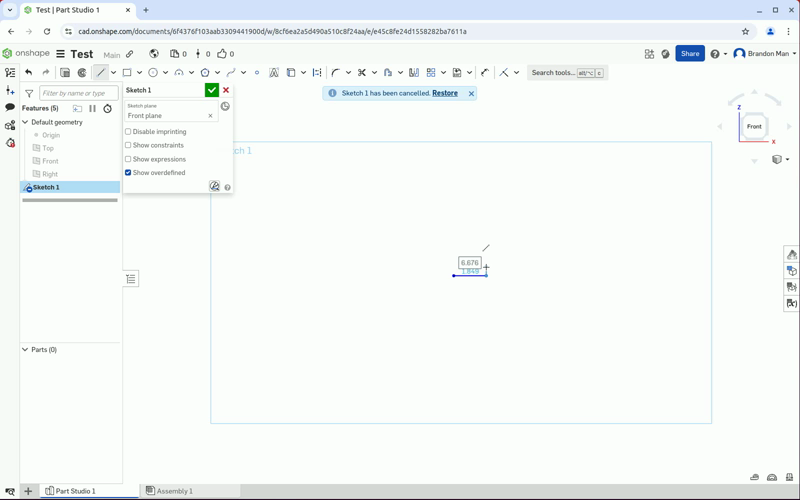
key_down(shift)
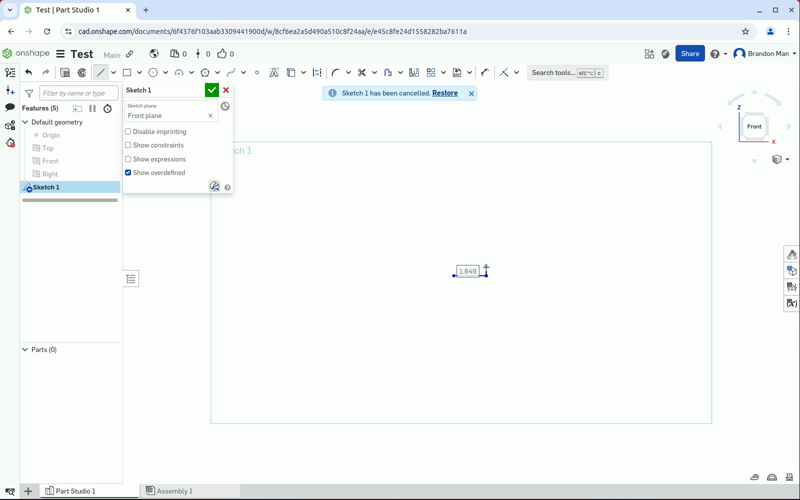
mouse_move(516, 266)
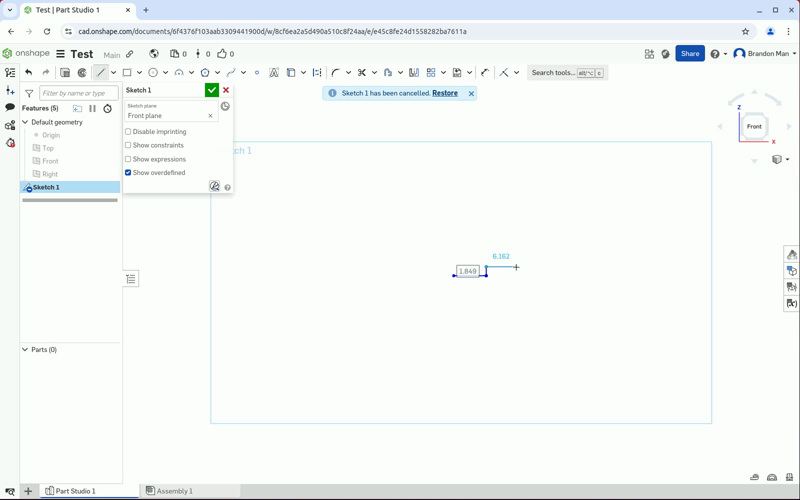
mouse_move(453, 266)
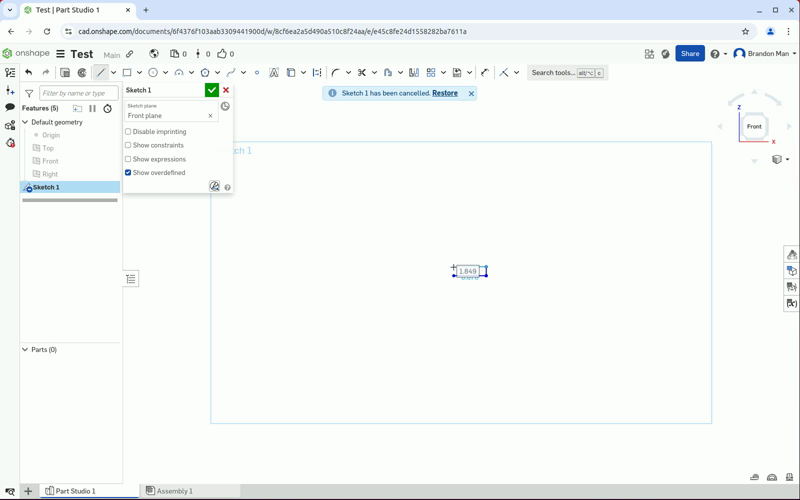
click(453, 266)
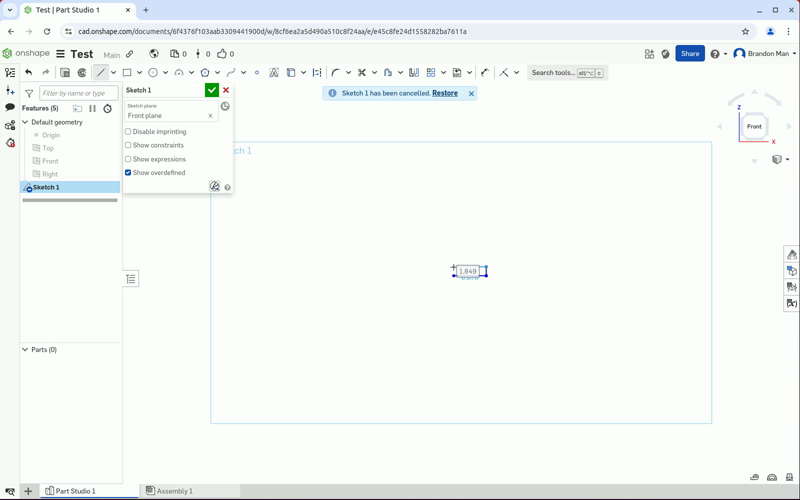
key_up(shift)
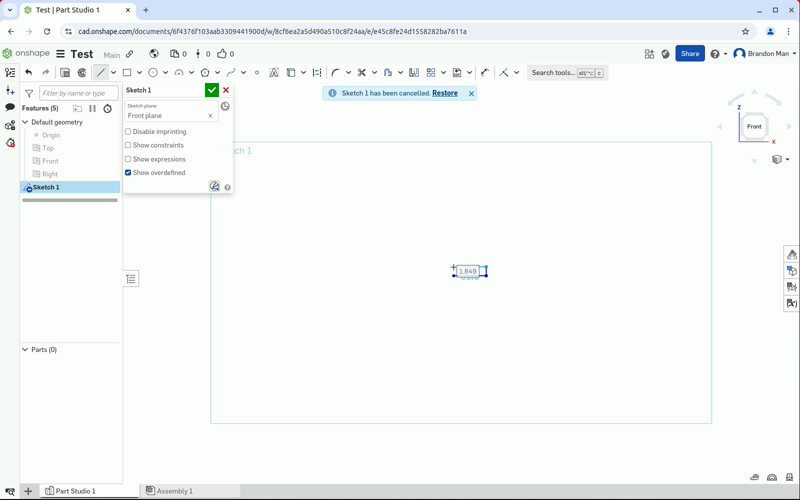
mouse_move(483, 266)
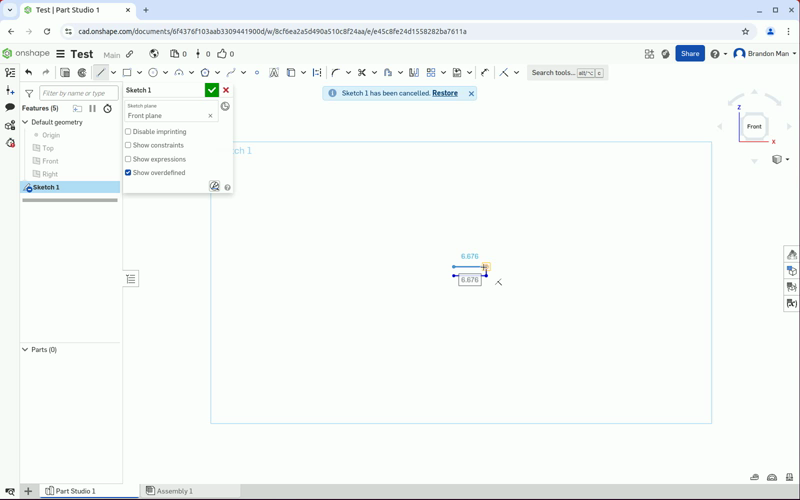
key_down(shift)
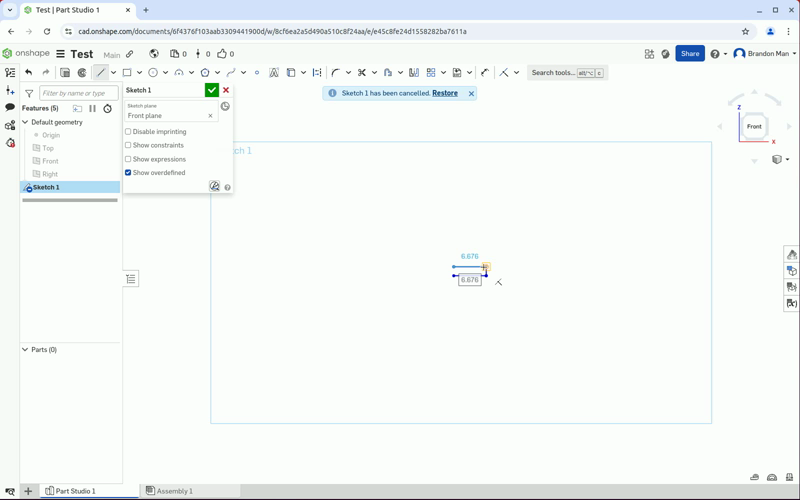
mouse_move(453, 275)
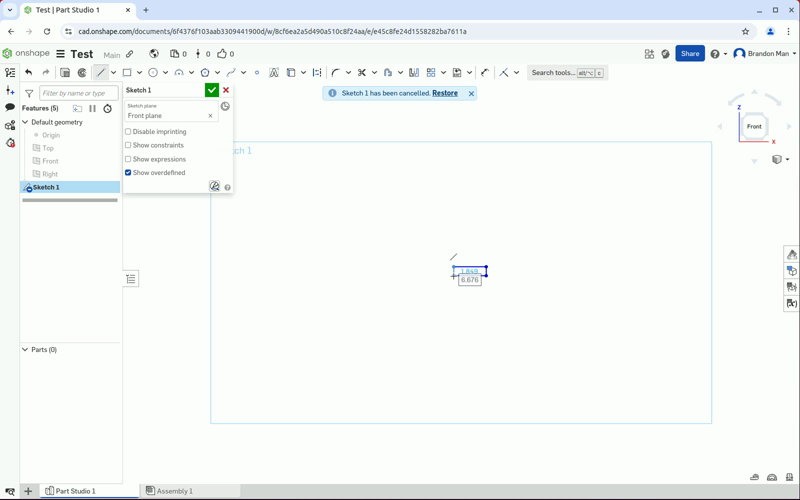
key_up(shift)
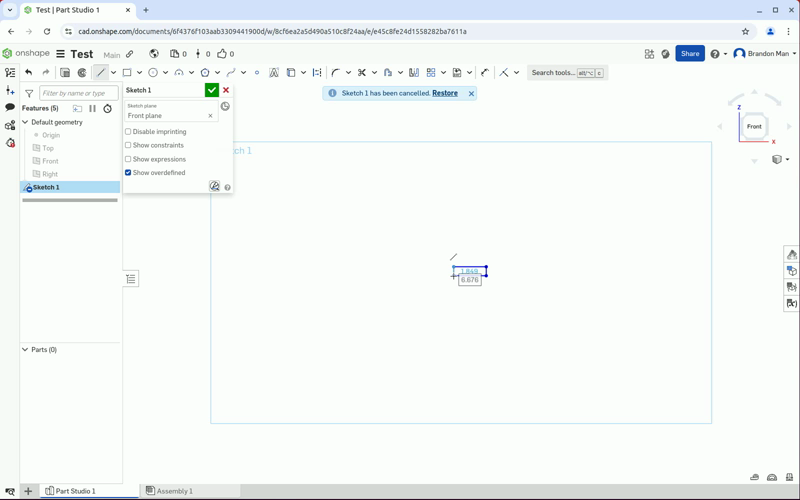
click(453, 275)
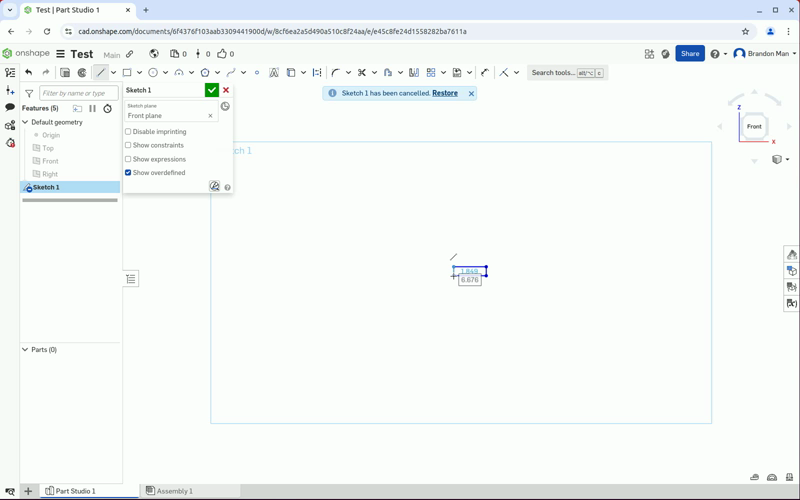
key(esc)
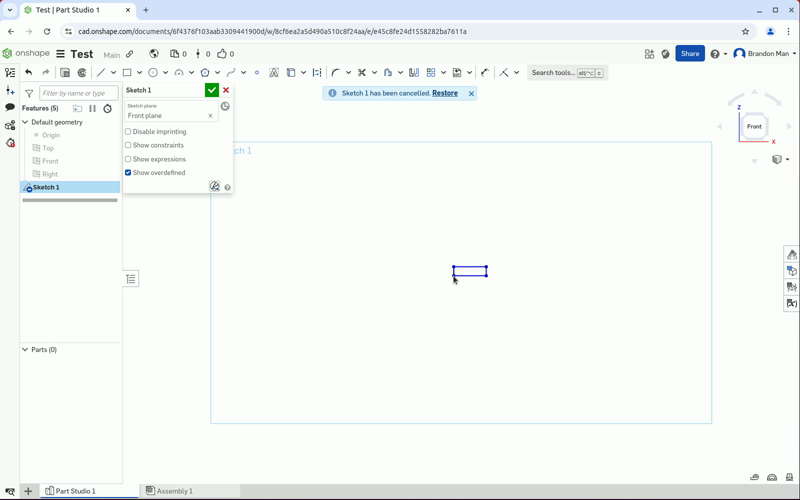
mouse_move(463, 268)
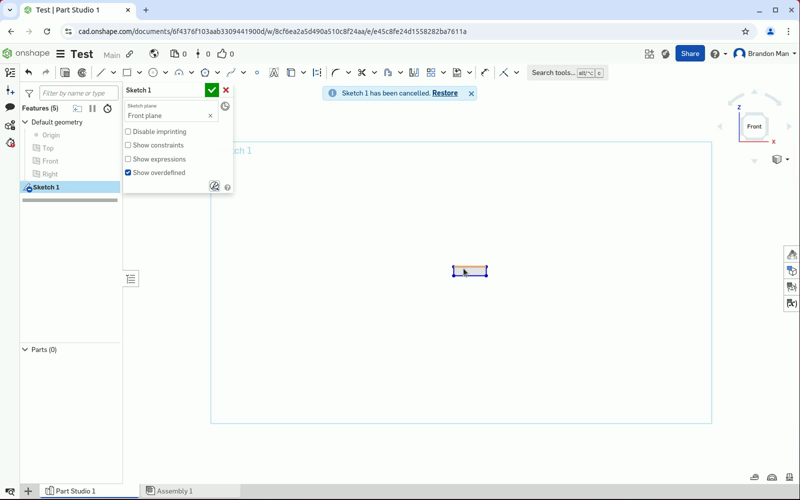
scroll(6)
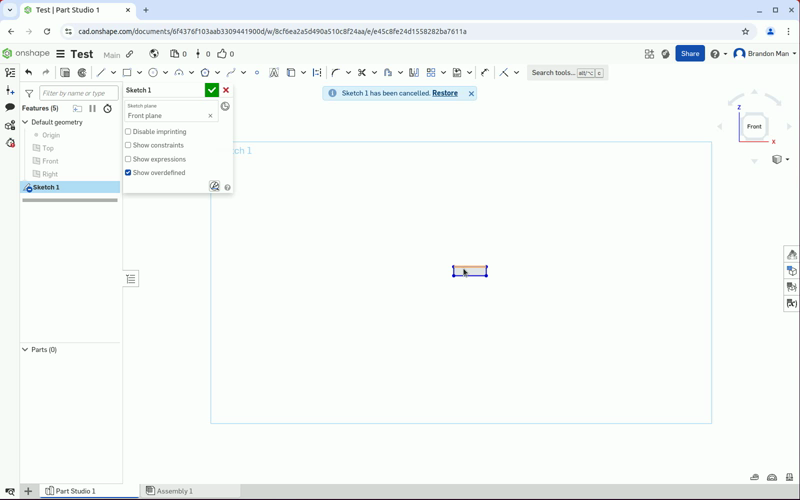
scroll(6)
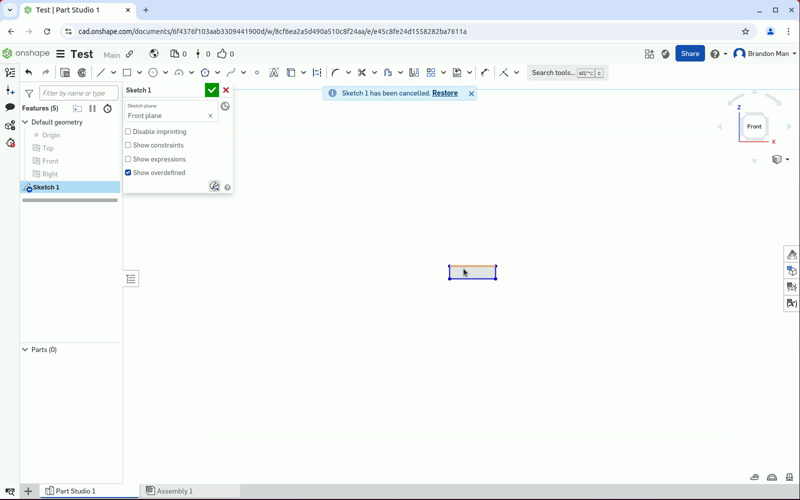
scroll(6)
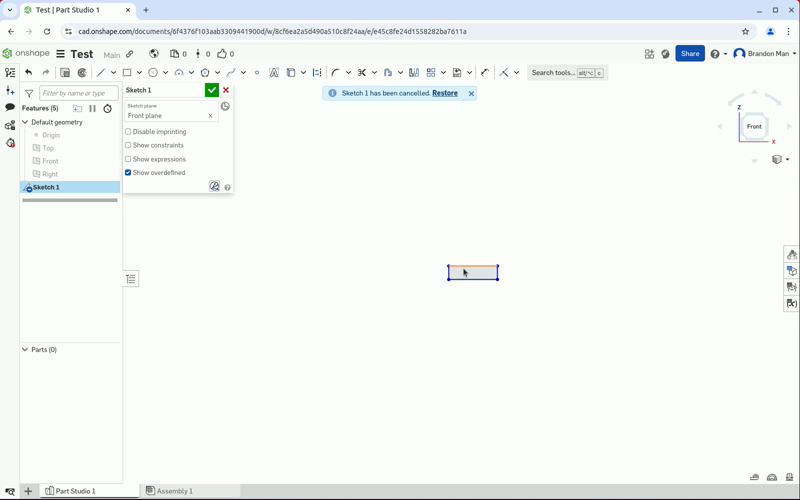
scroll(6)
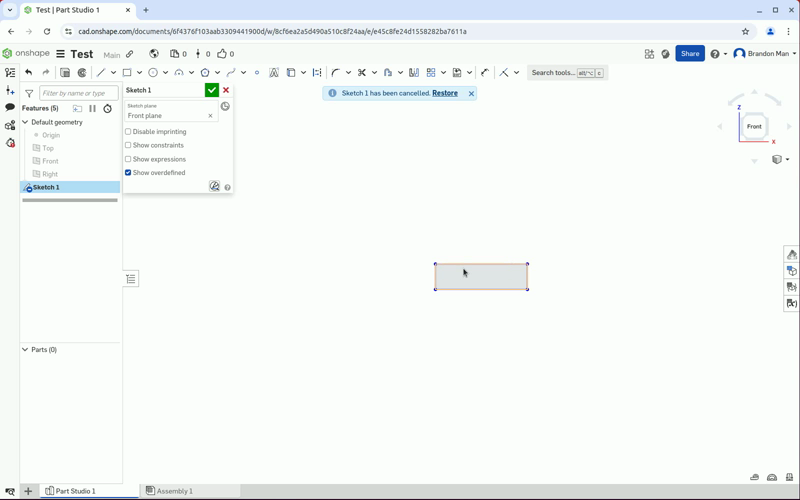
scroll(6)
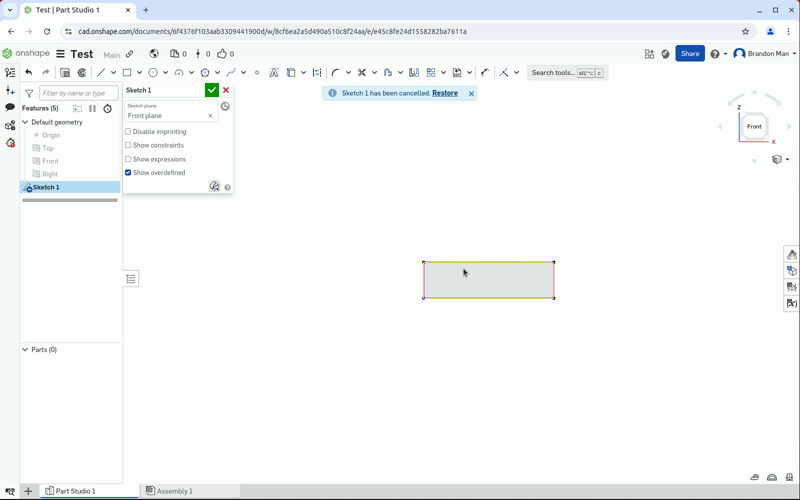
scroll(6)
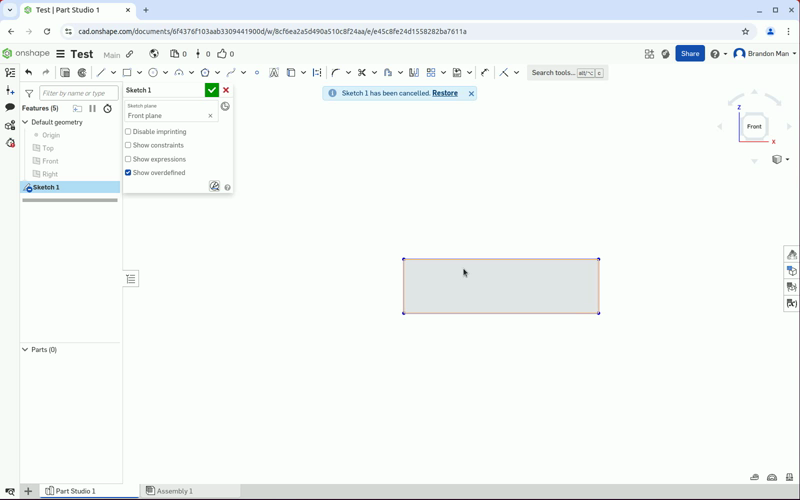
scroll(6)
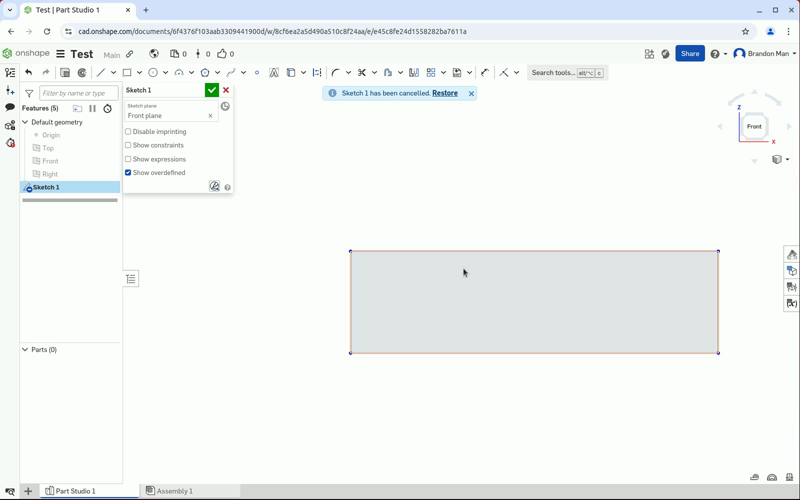
click(463, 268)
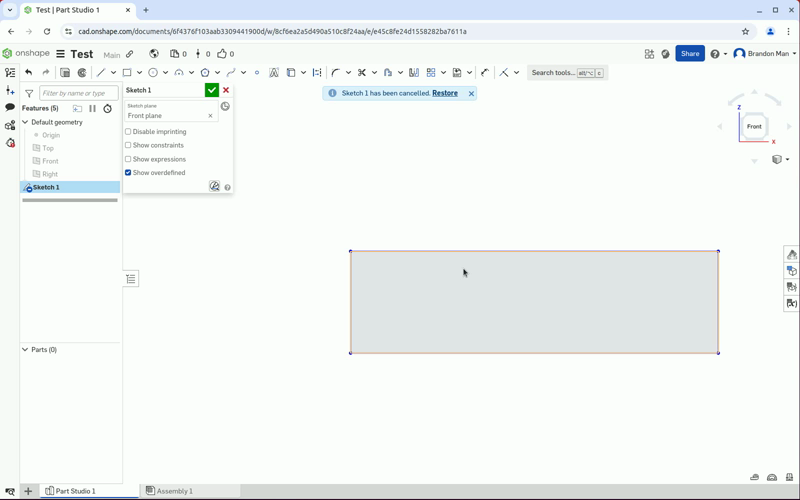
scroll(-6)
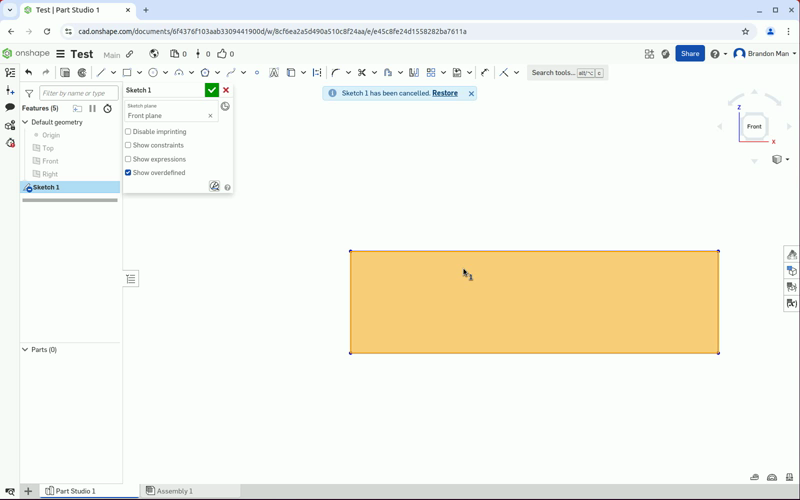
scroll(-6)
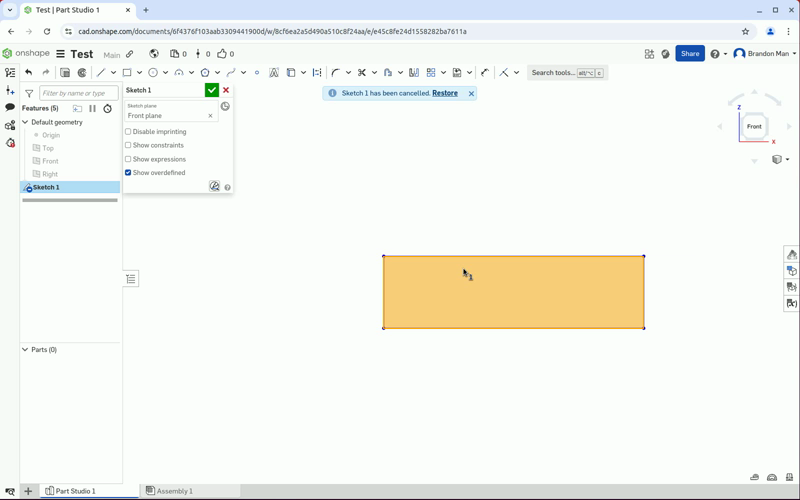
scroll(-6)
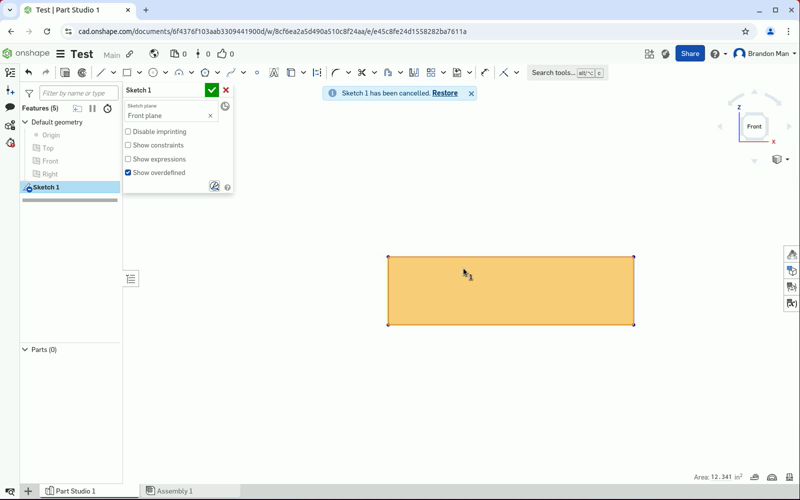
scroll(-6)
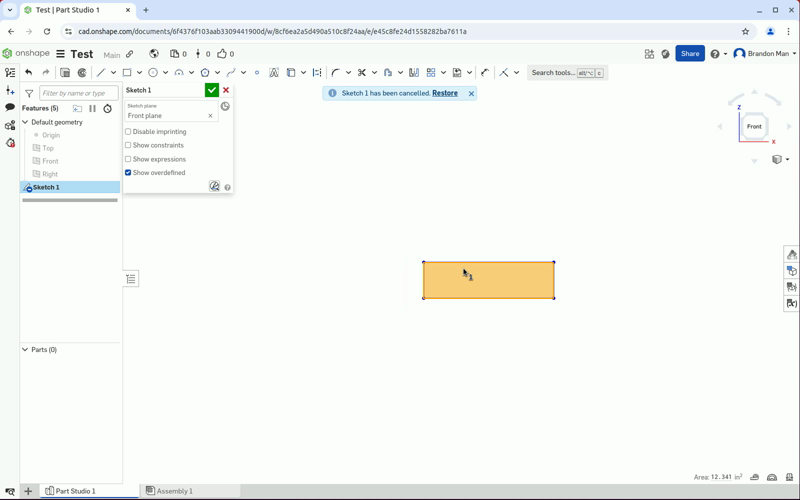
scroll(-6)
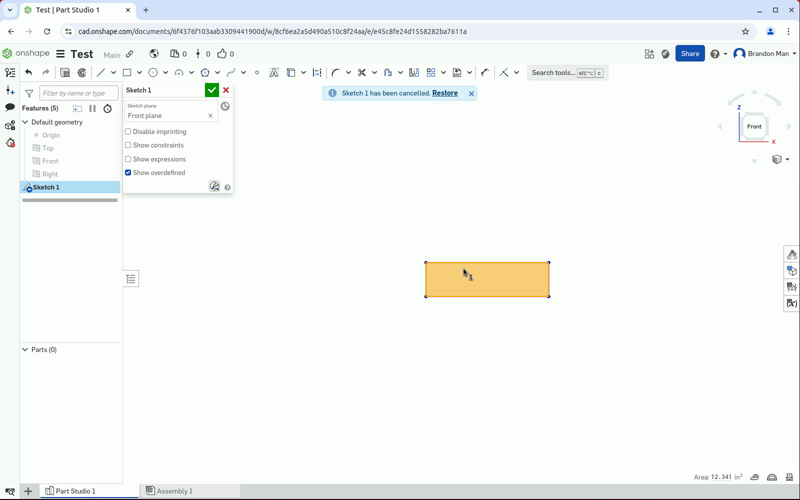
scroll(-6)
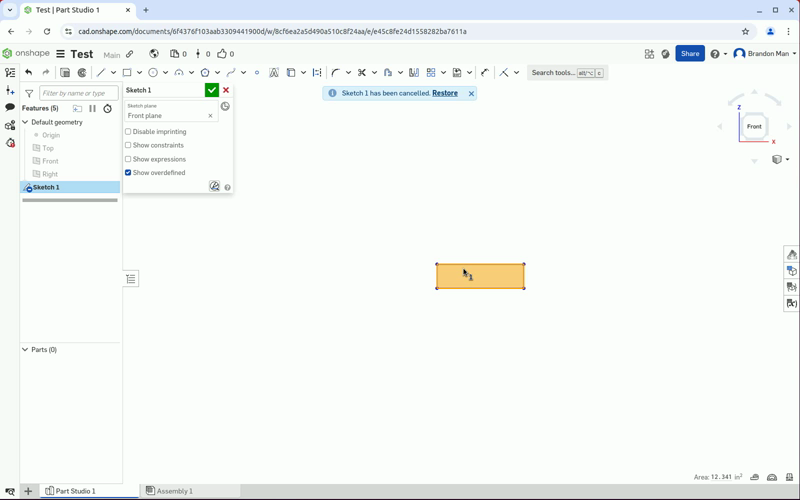
scroll(-6)
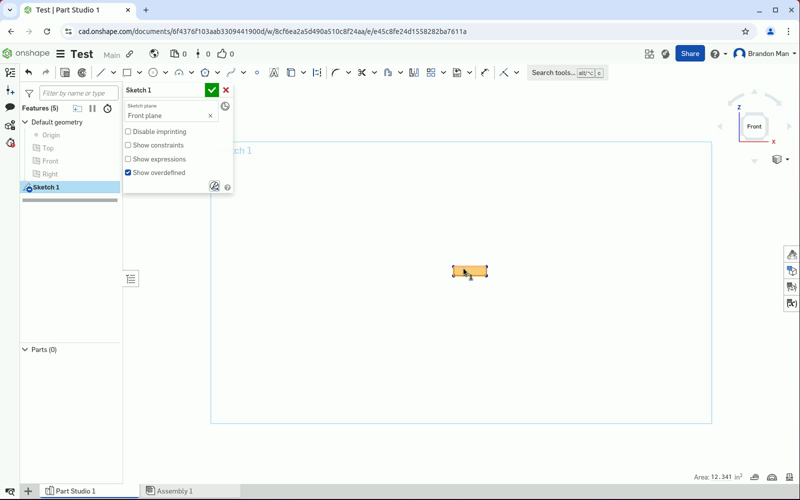
mouse_move(73, 352)
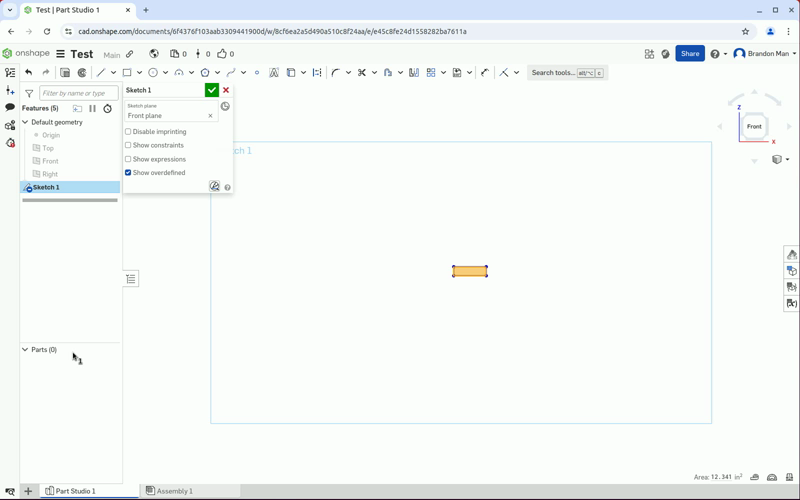
key(shift+y)
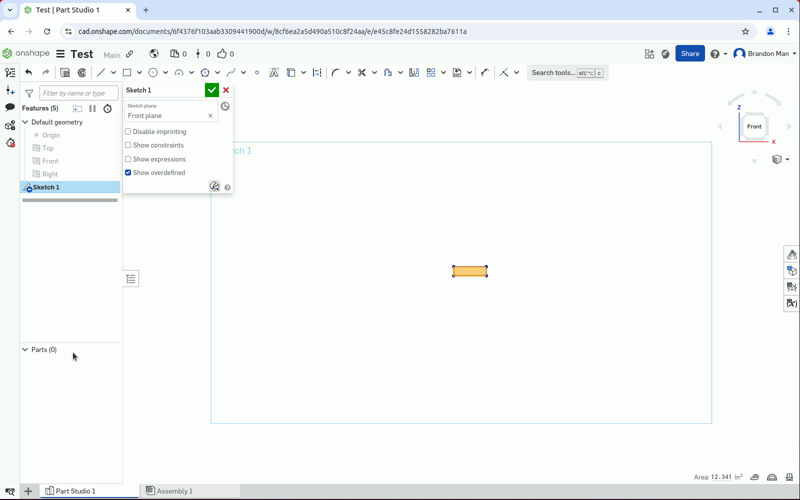
key(shift+e)
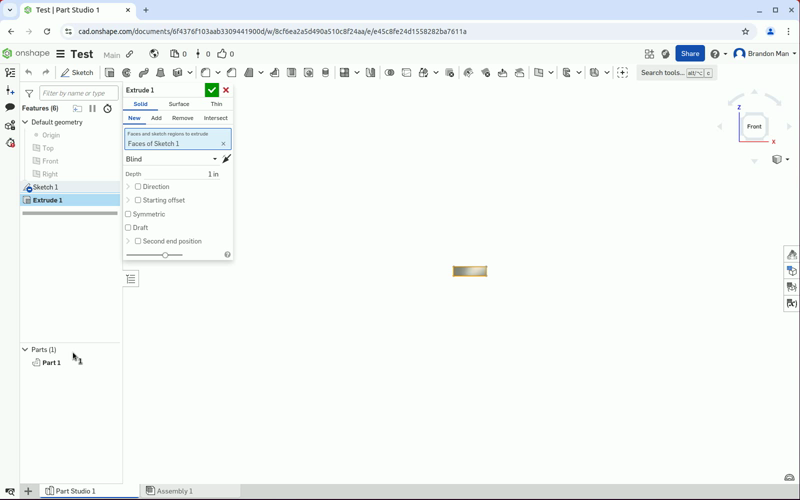
mouse_move(143, 106)
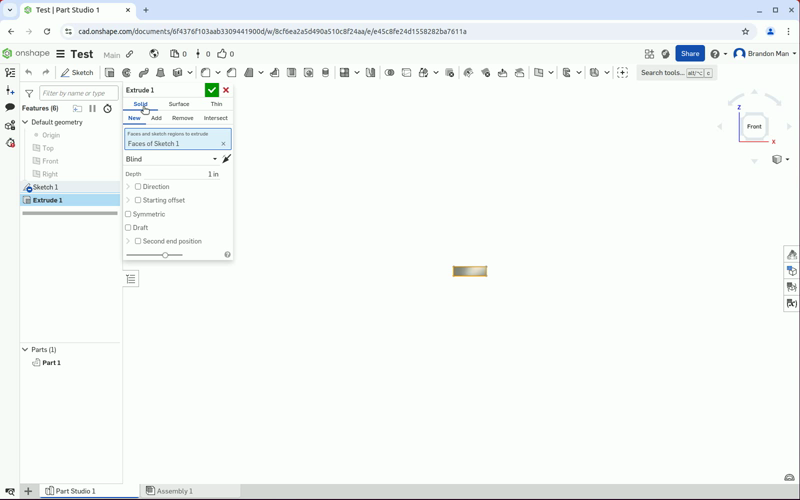
click(143, 106)
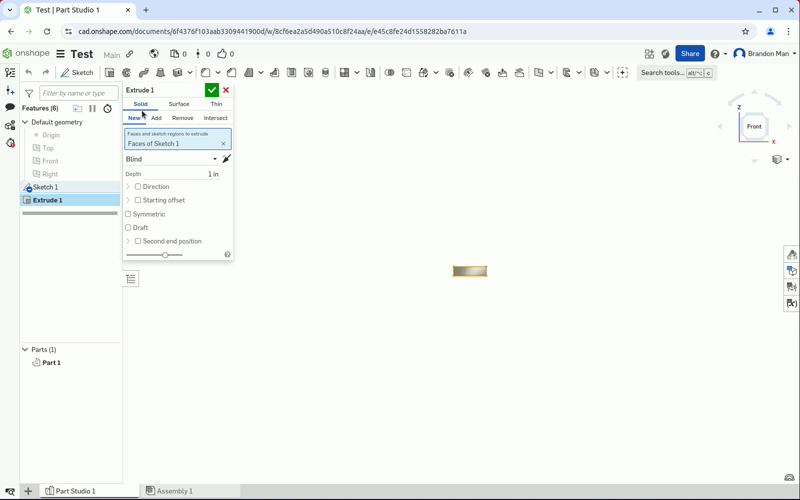
mouse_move(137, 120)
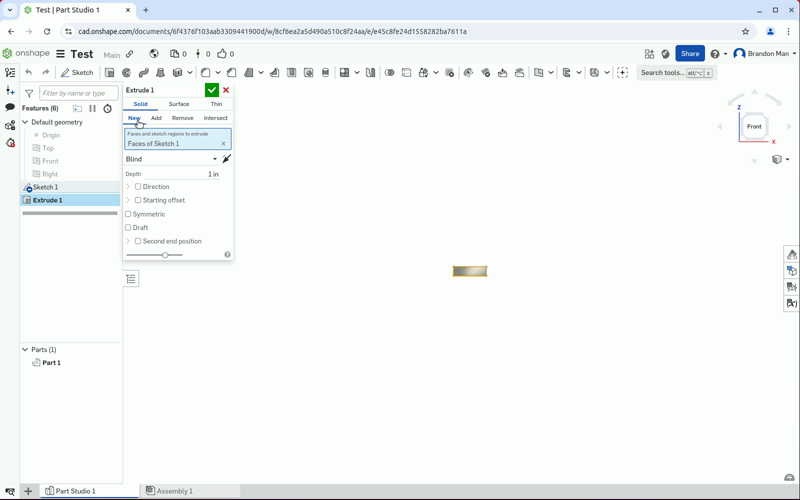
click(137, 120)
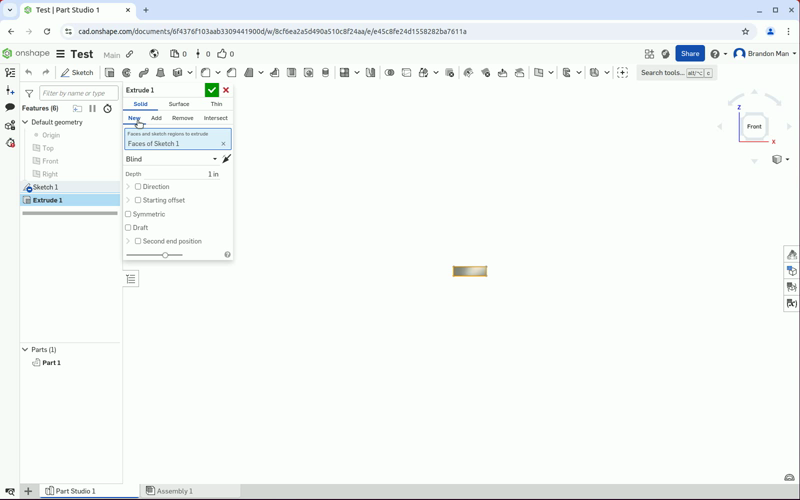
key(tab, 4)
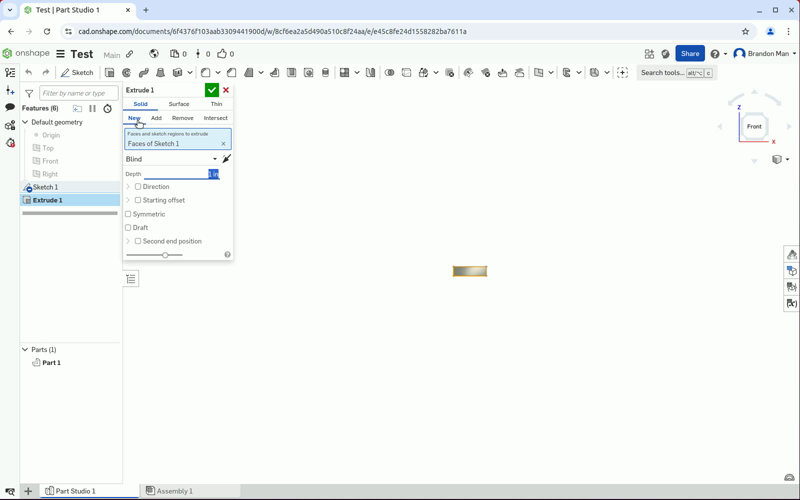
text(6.499)
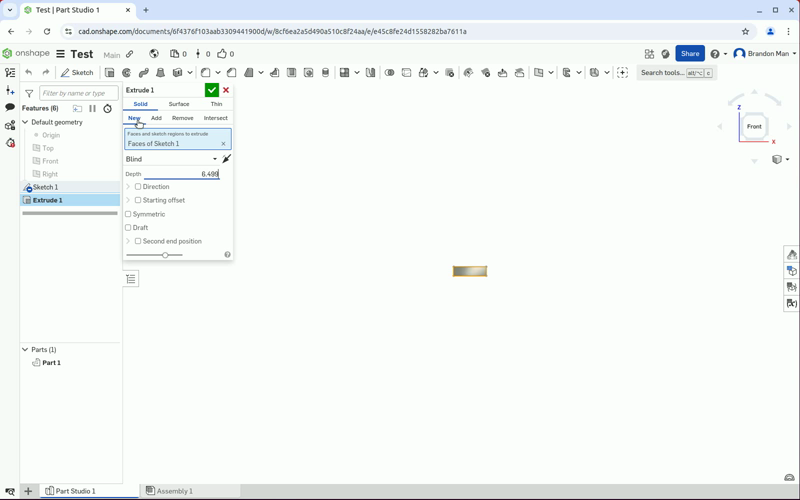
key(tab, 3)
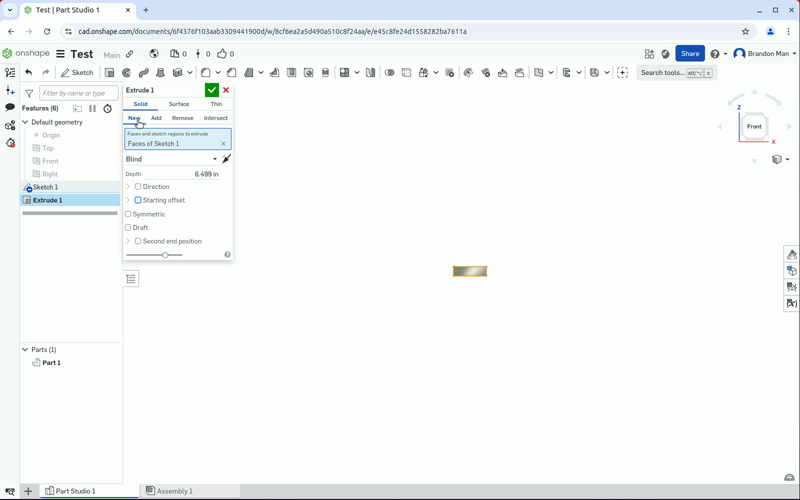
key(tab, 2)
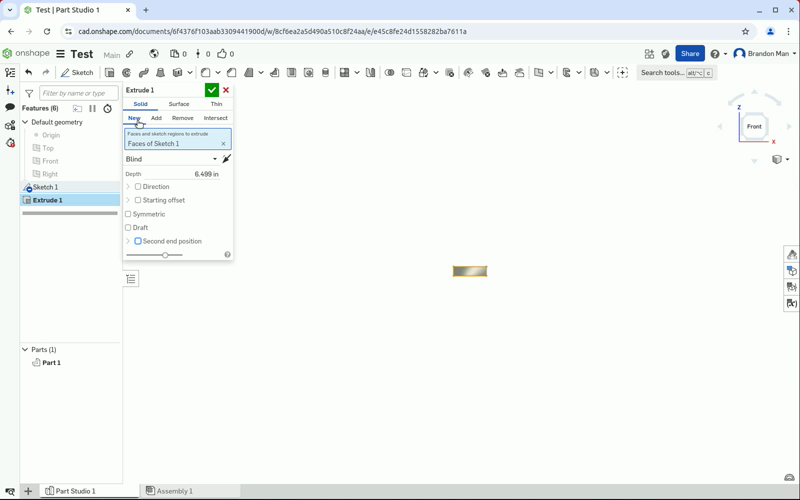
key(space)
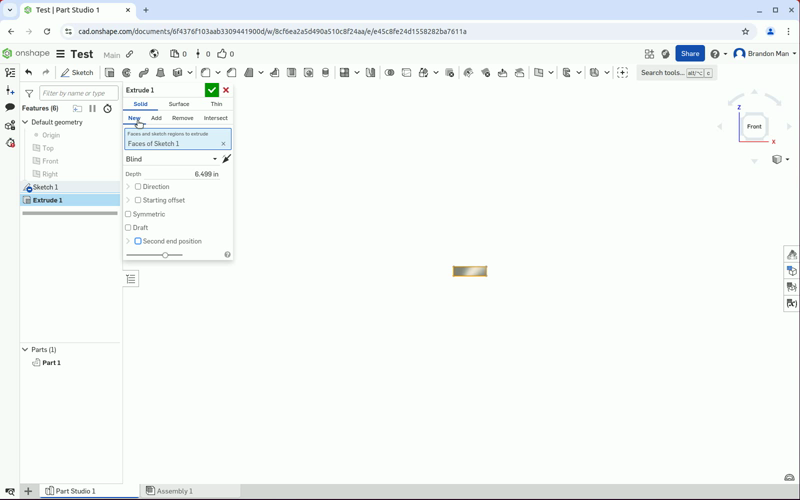
key(tab, 3)
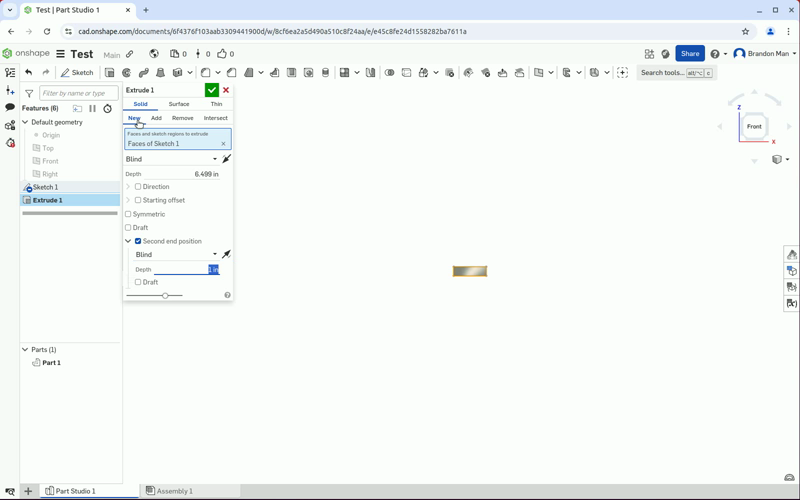
text(6.499)
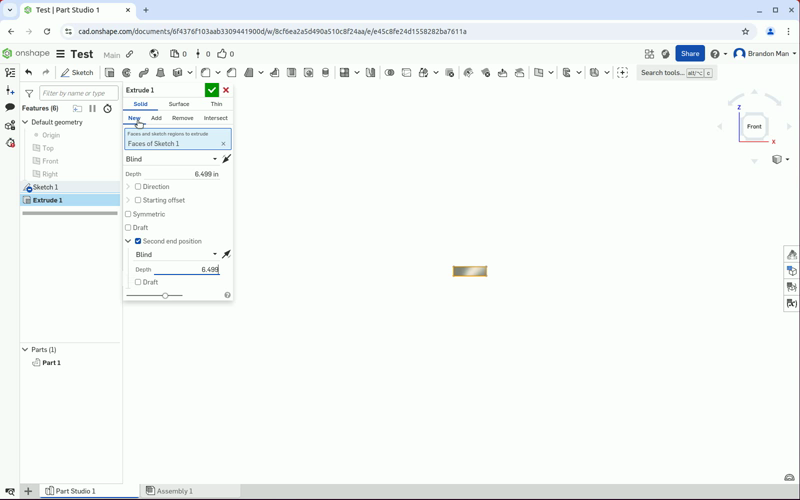
key(enter)
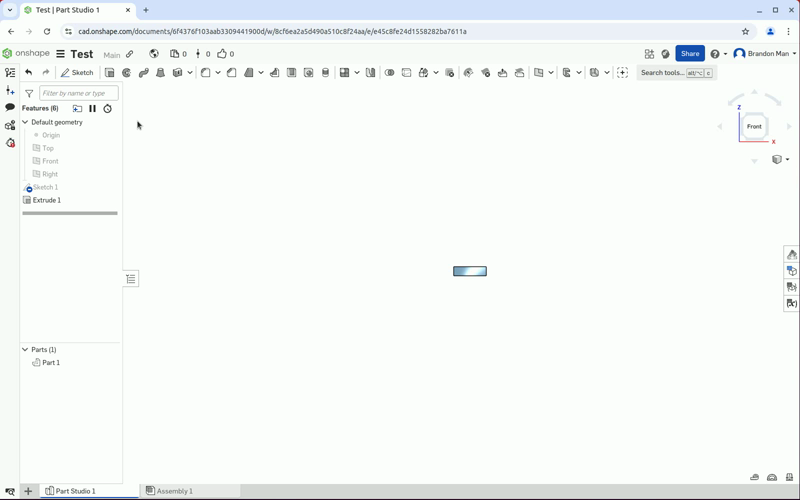
key(shift+h)
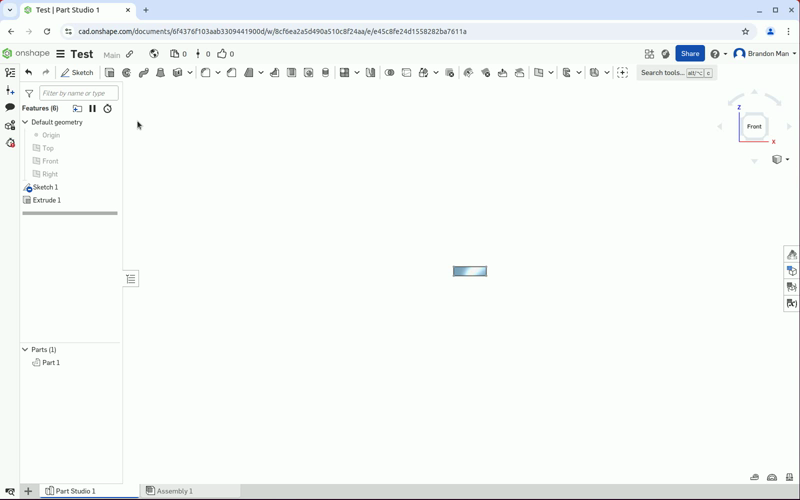
key(shift+h)
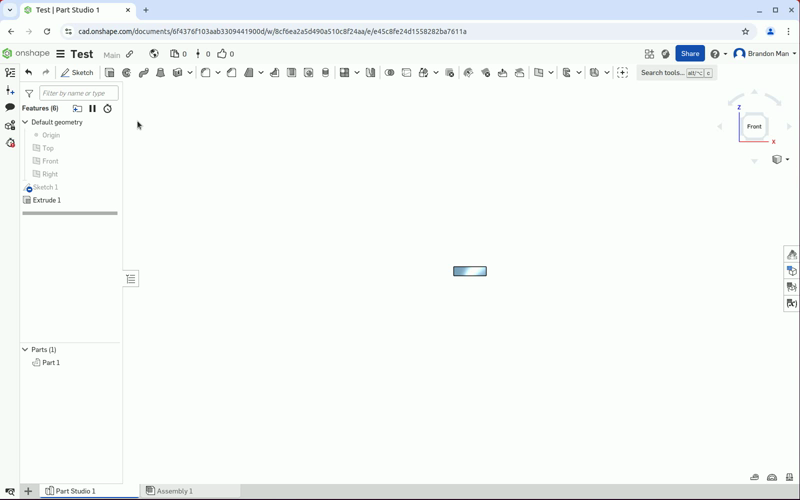
mouse_move(73, 189)
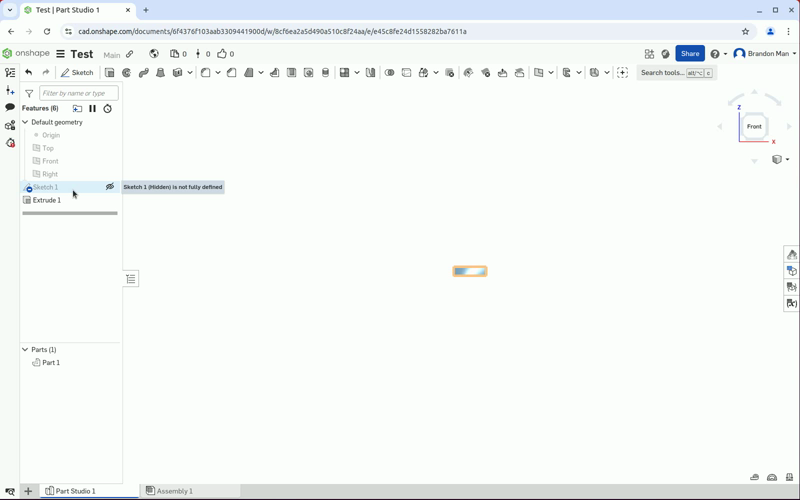
click(73, 189)
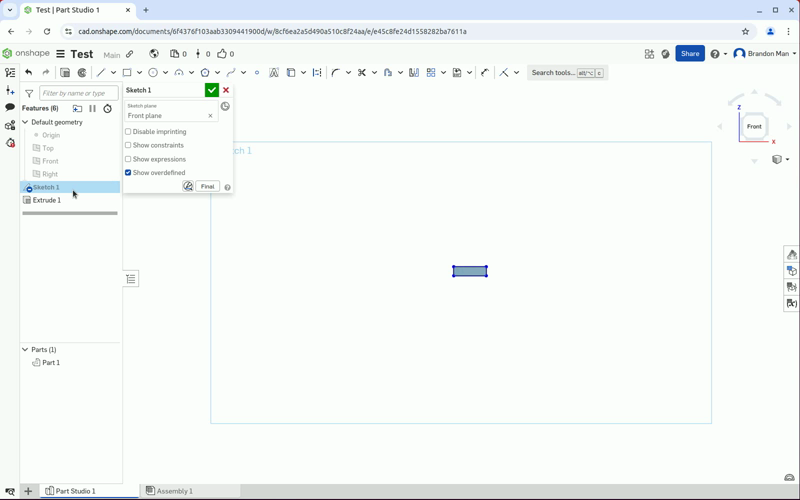
mouse_move(229, 92)
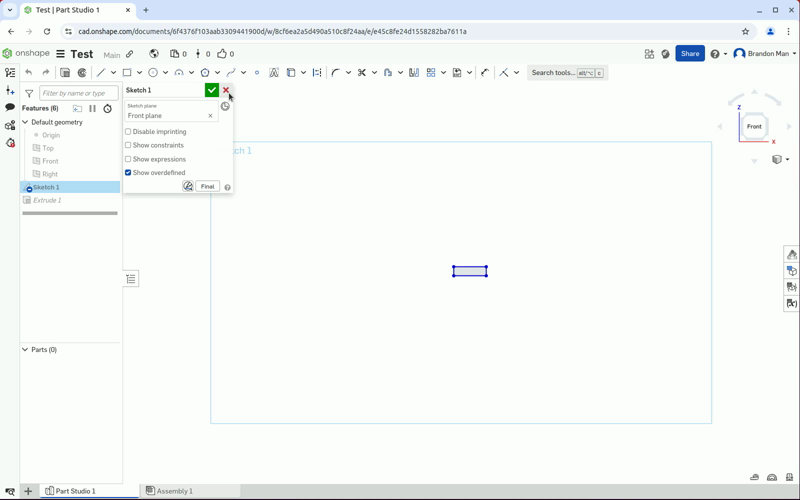
click(229, 92)
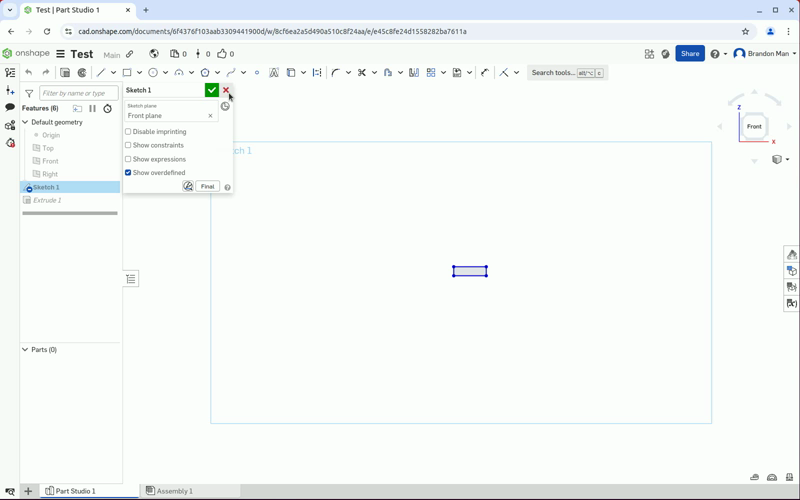
key(shift+s)
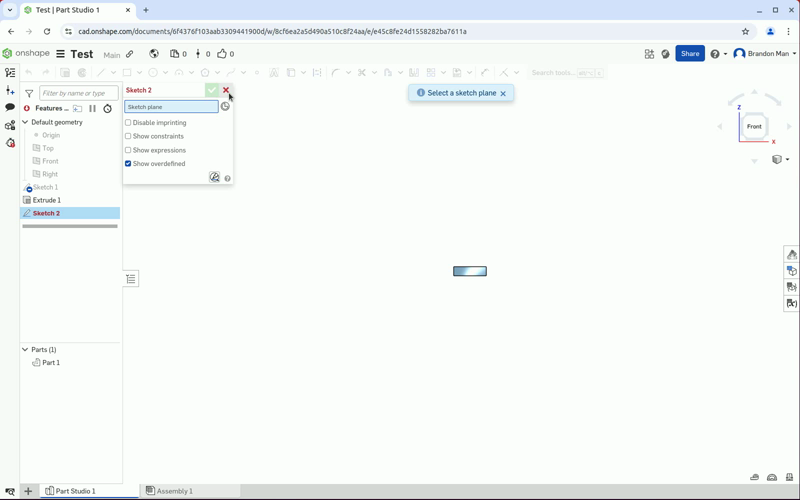
mouse_move(73, 163)
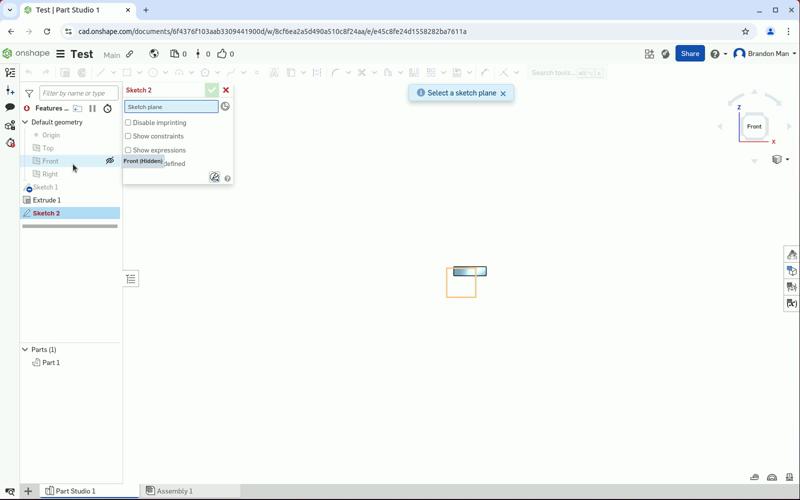
click(73, 163)
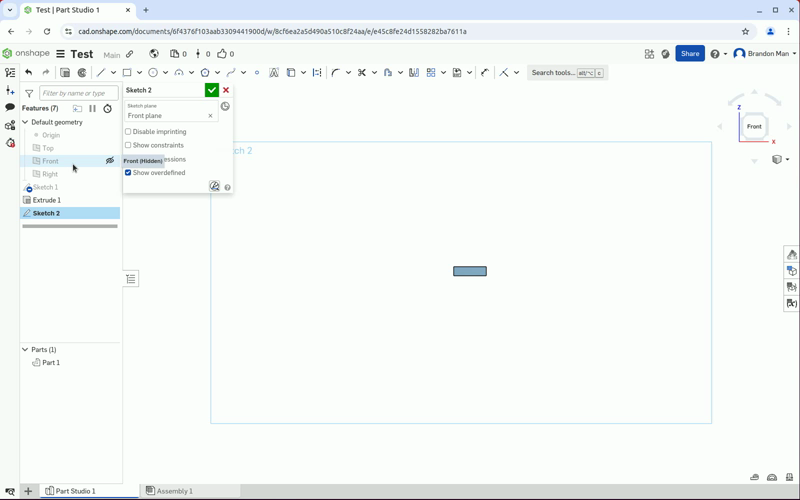
mouse_move(73, 352)
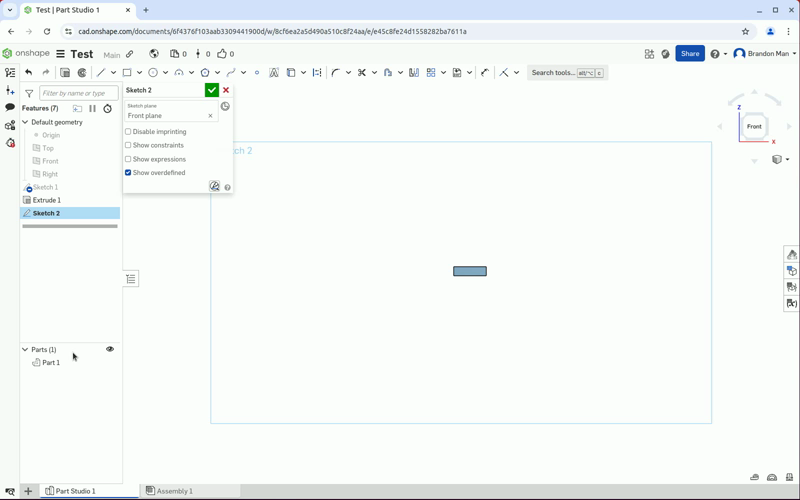
key(y)
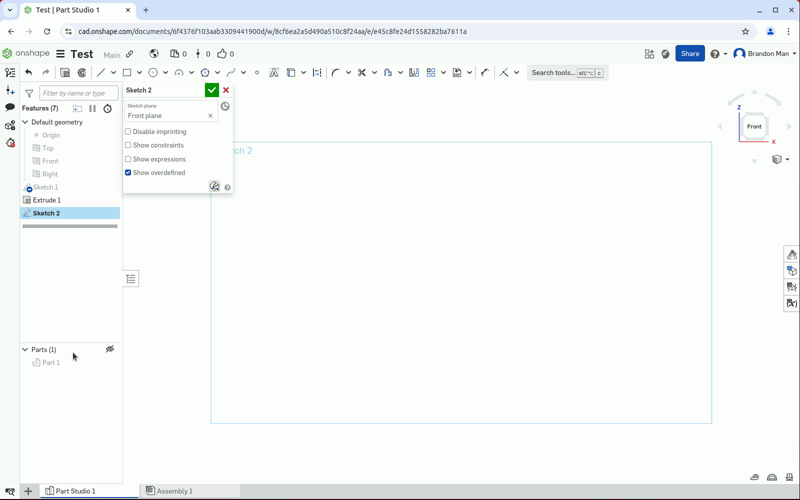
key(l)
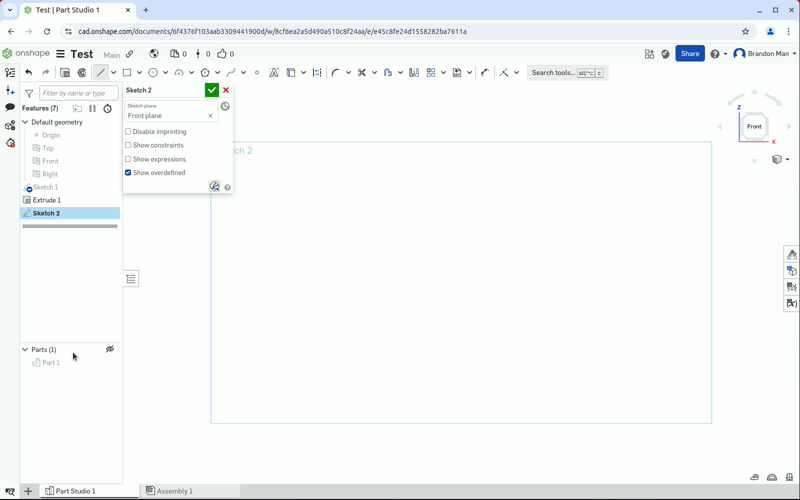
key_down(shift)
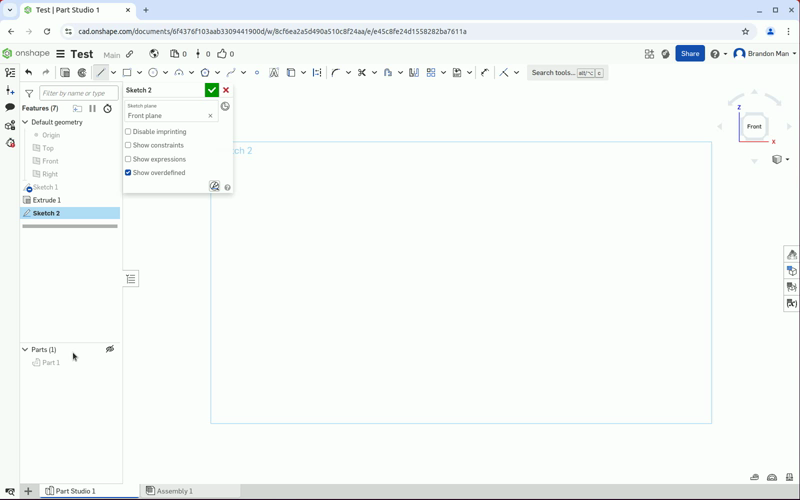
mouse_move(485, 311)
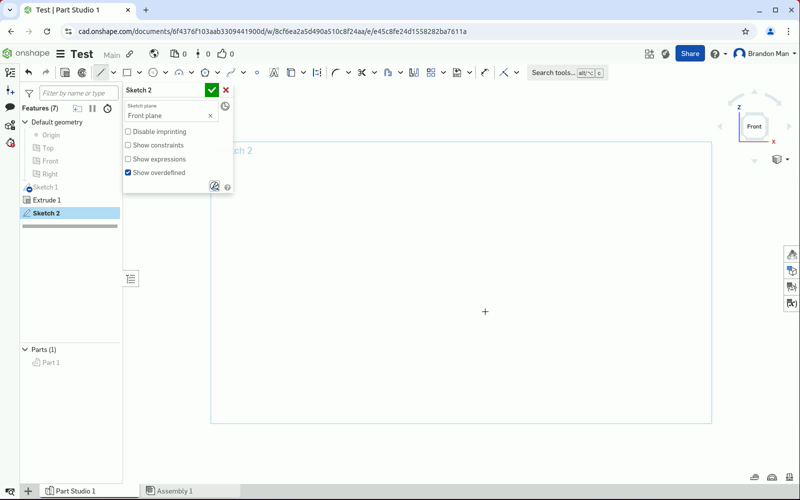
click(485, 311)
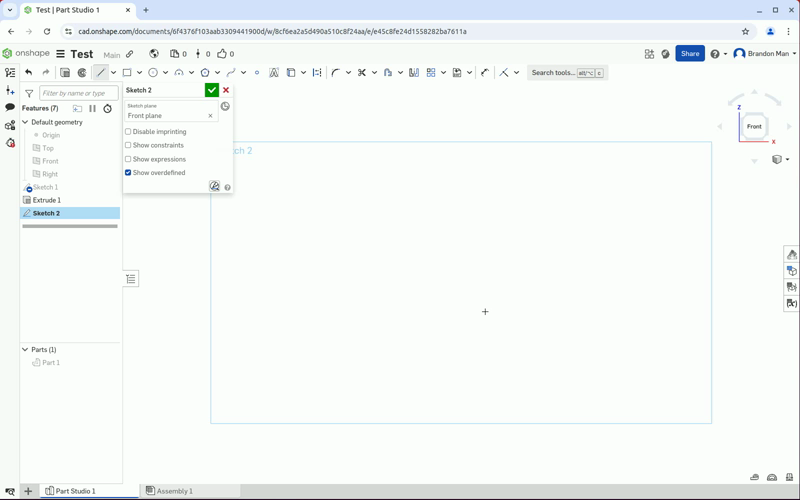
key_up(shift)
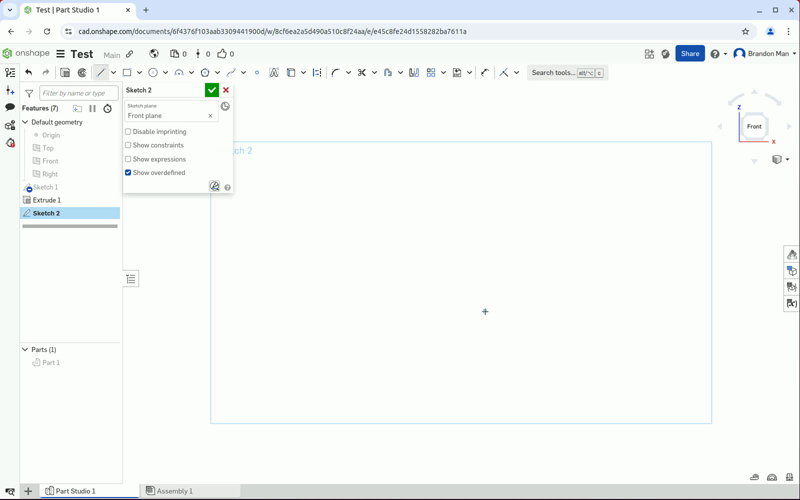
key_down(shift)
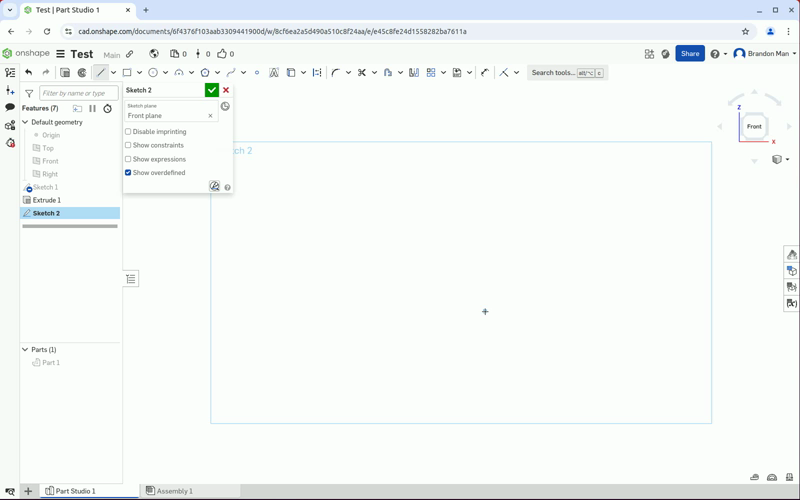
mouse_move(515, 311)
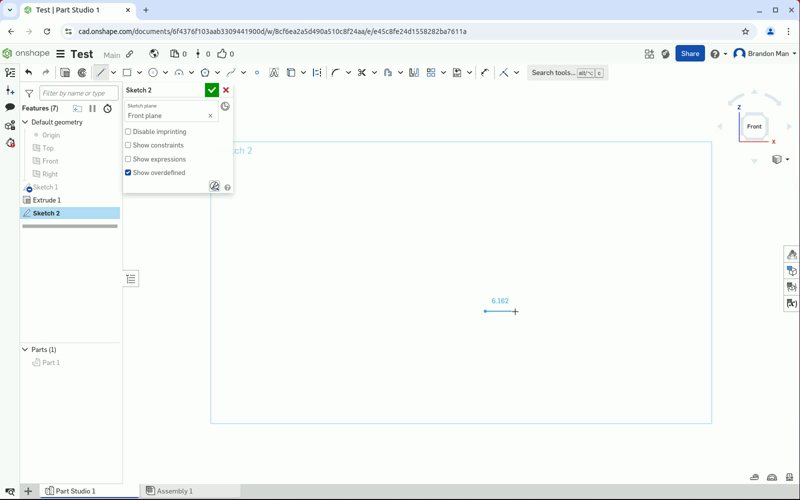
mouse_move(499, 311)
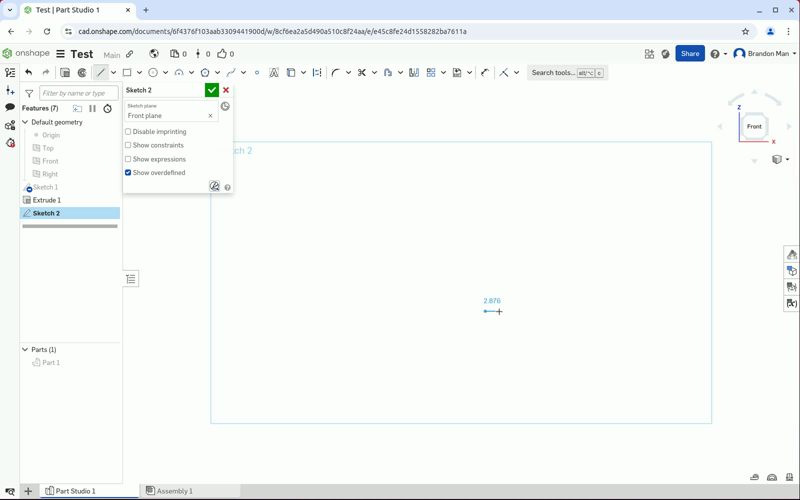
click(499, 311)
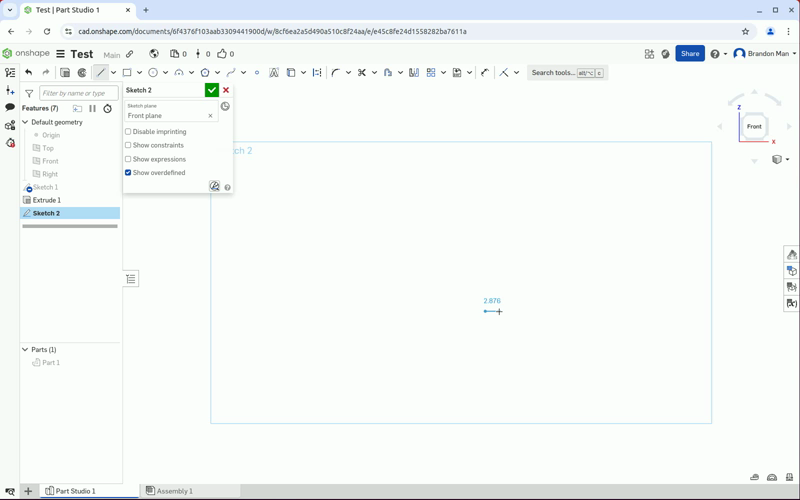
key_up(shift)
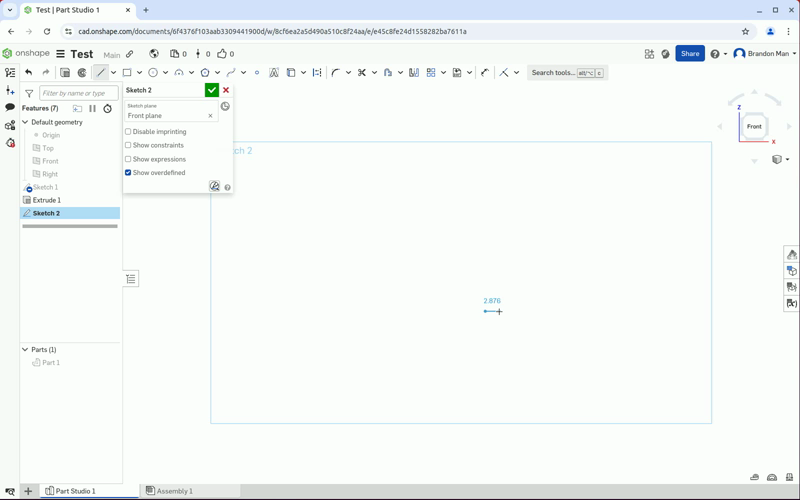
key_down(shift)
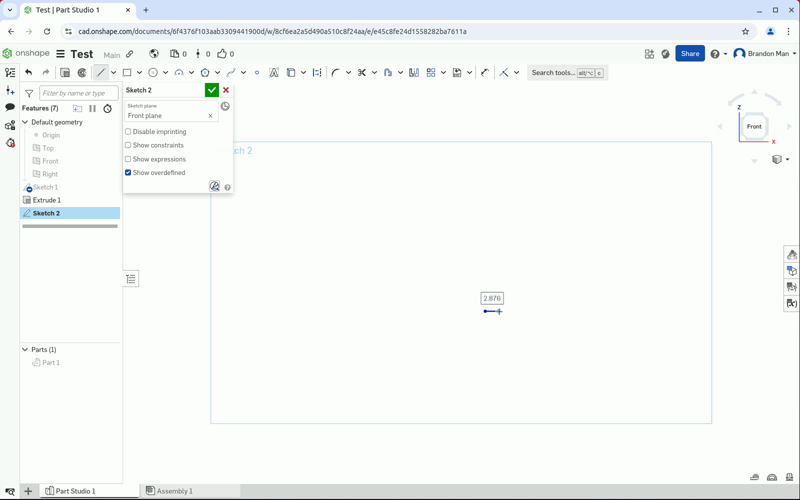
mouse_move(529, 311)
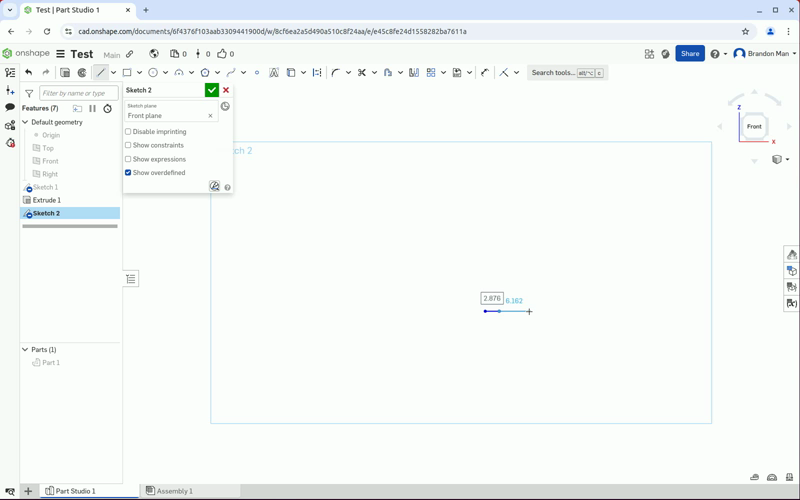
mouse_move(499, 289)
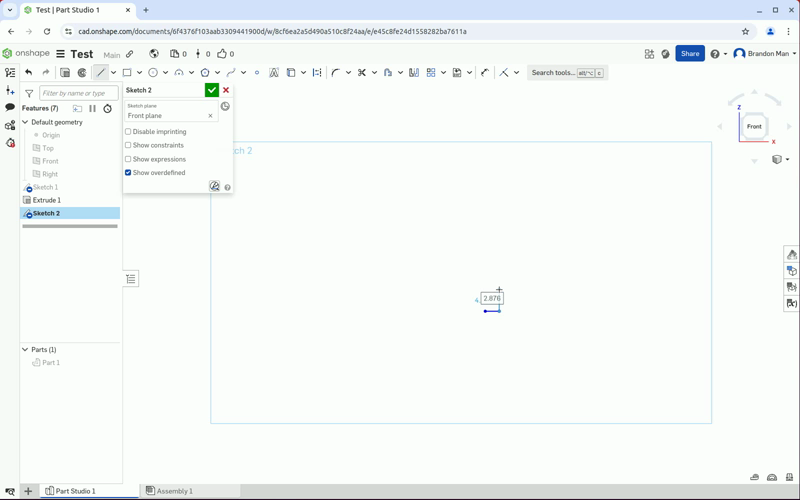
click(499, 289)
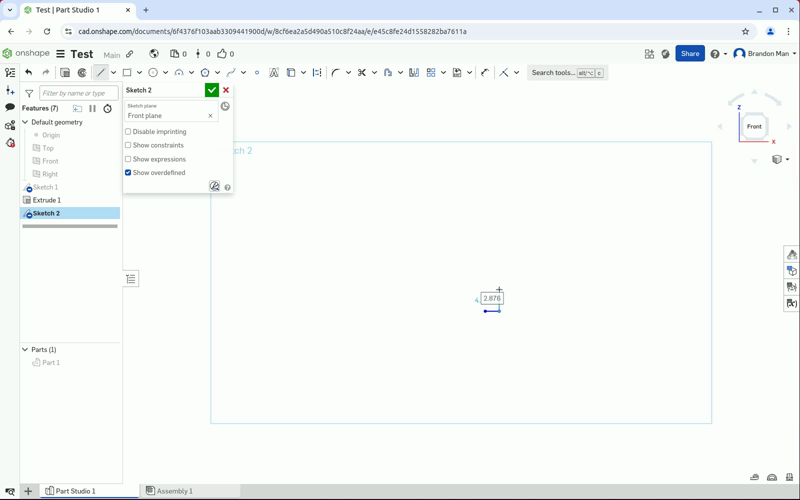
key_up(shift)
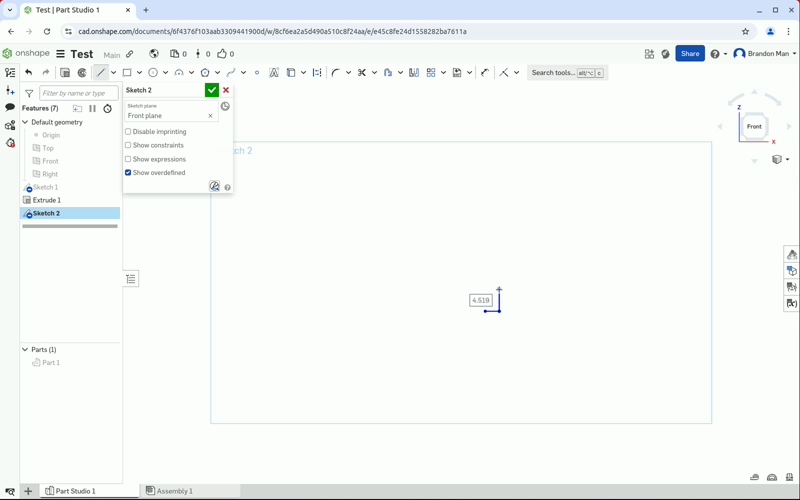
key_down(shift)
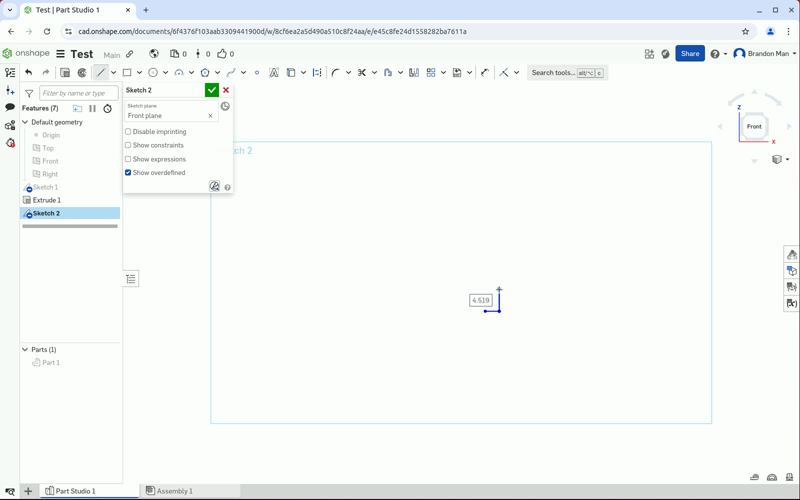
mouse_move(529, 289)
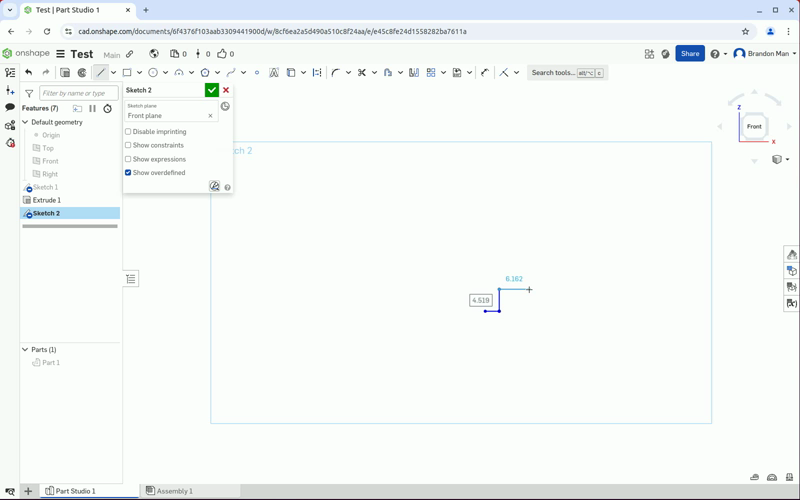
mouse_move(485, 289)
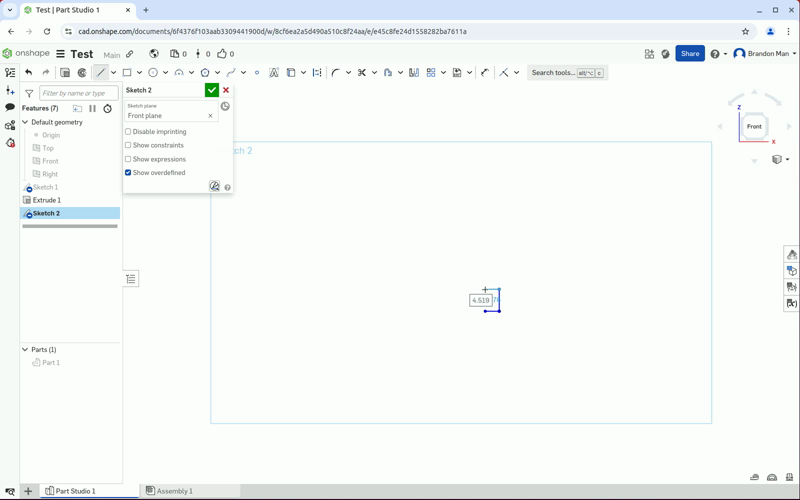
click(485, 289)
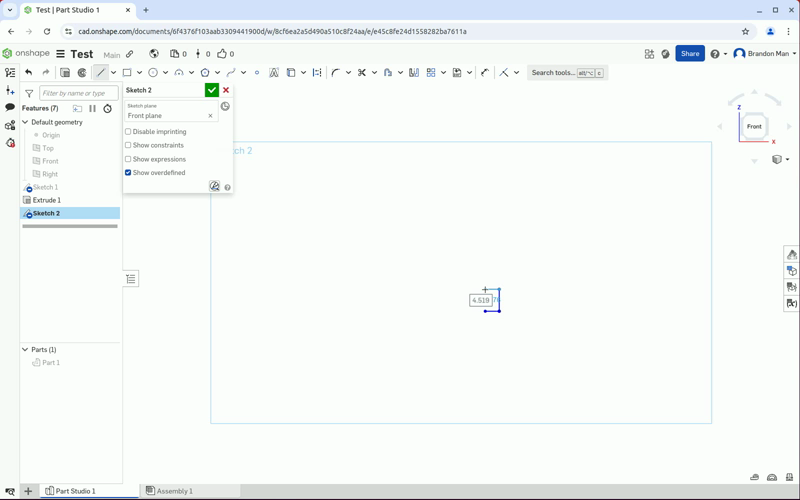
key_up(shift)
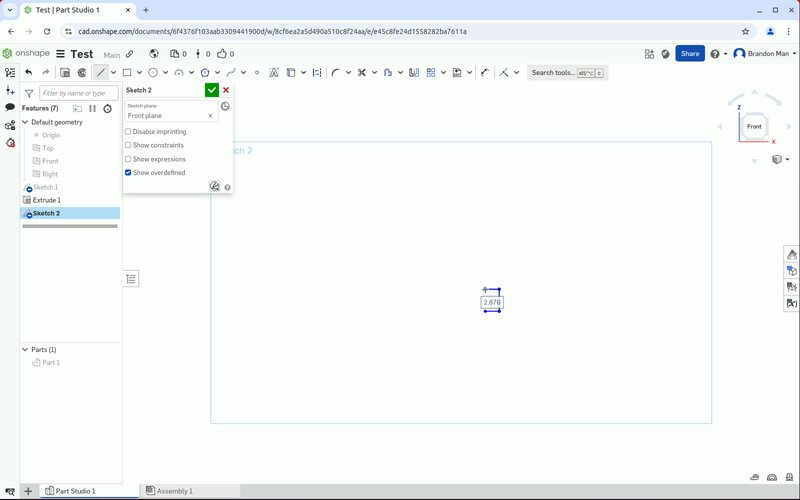
mouse_move(515, 289)
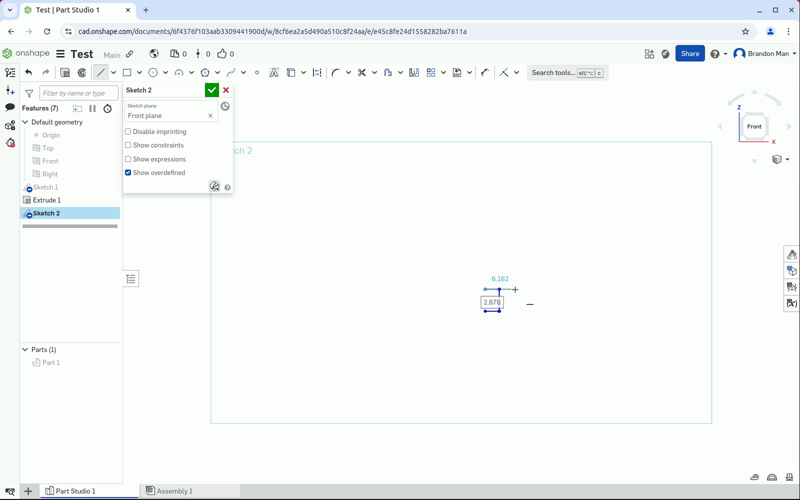
key_down(shift)
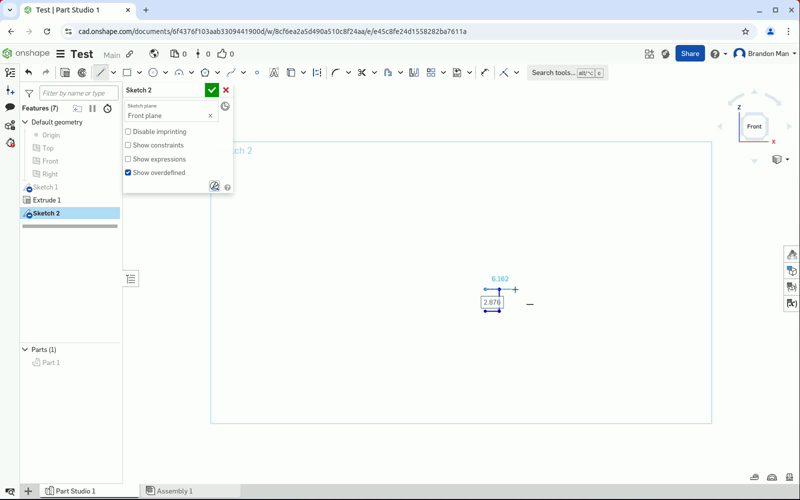
mouse_move(485, 311)
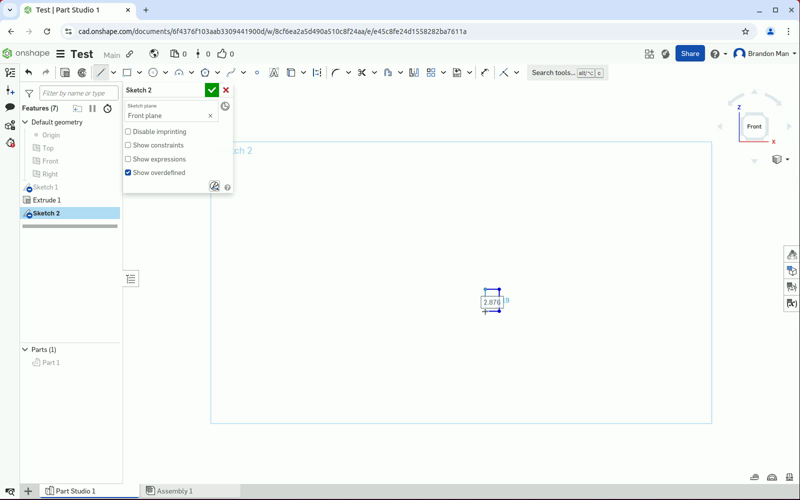
key_up(shift)
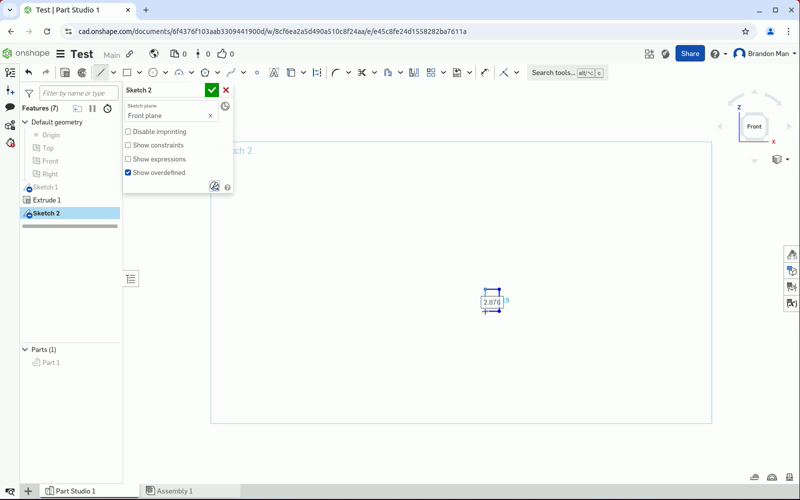
click(485, 311)
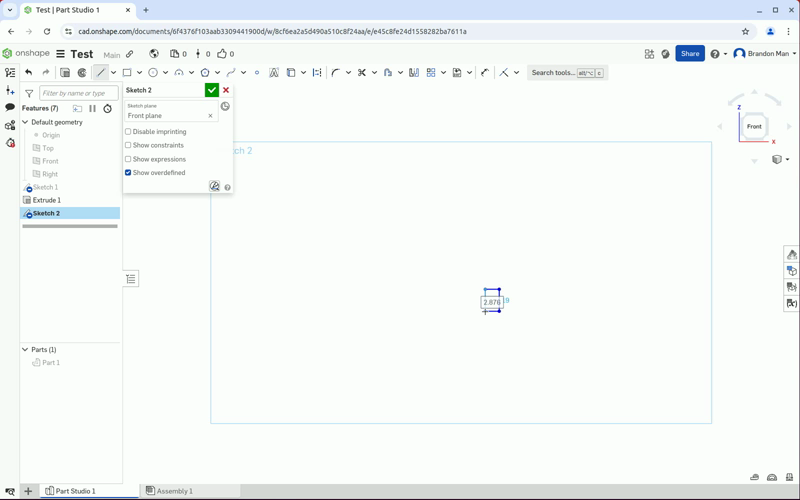
key(esc)
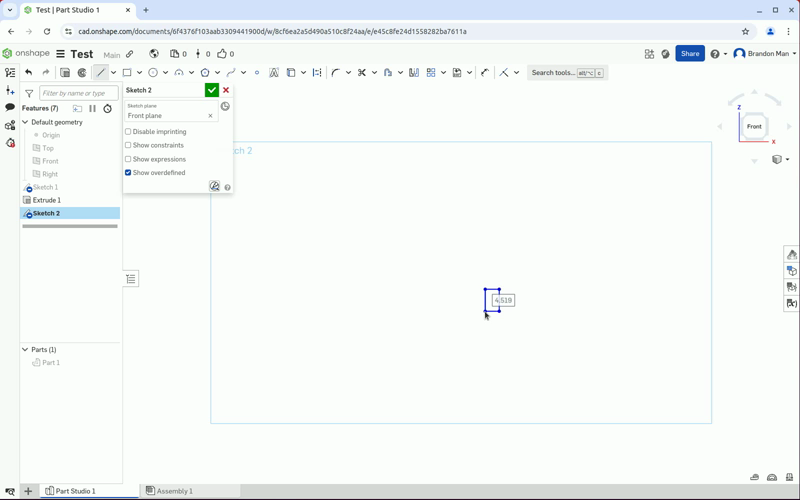
mouse_move(494, 306)
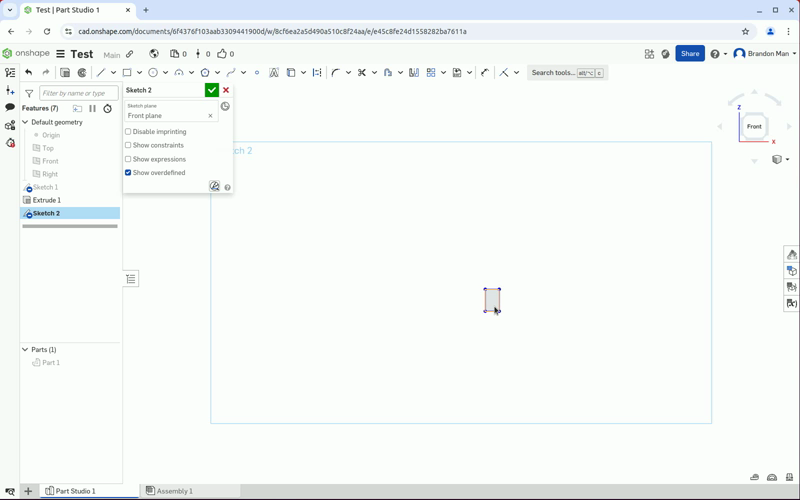
scroll(6)
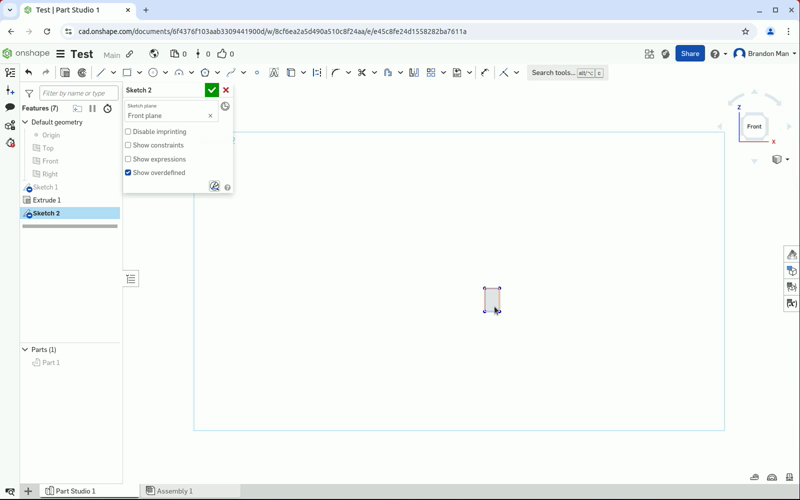
scroll(6)
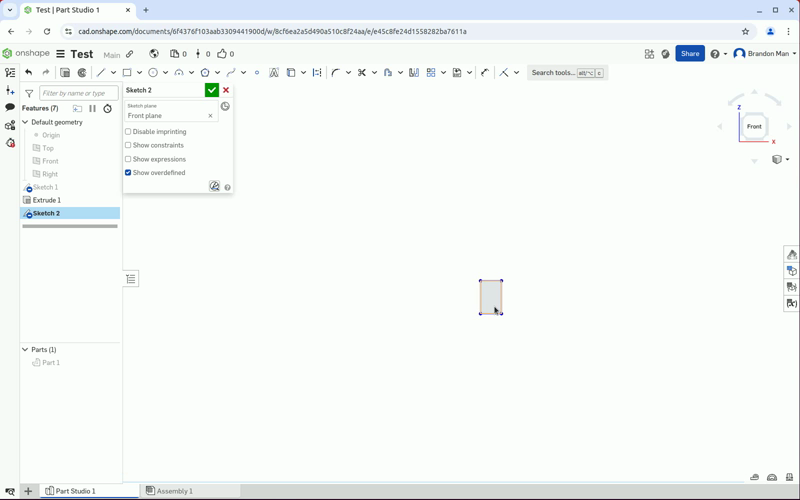
scroll(6)
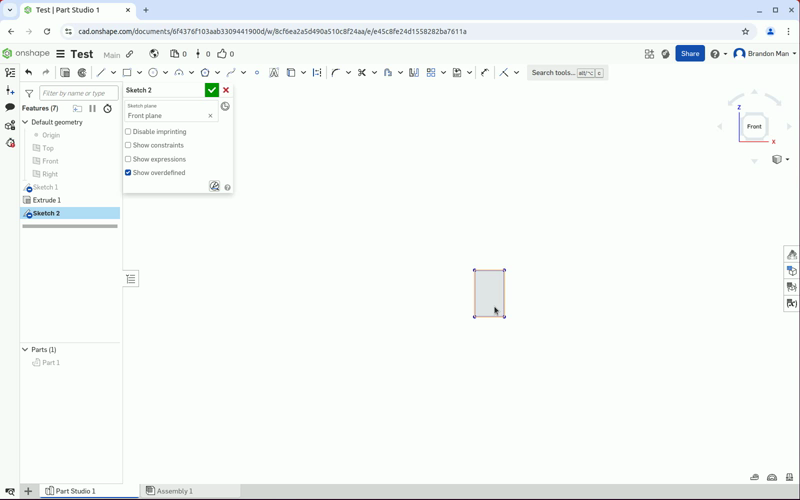
scroll(6)
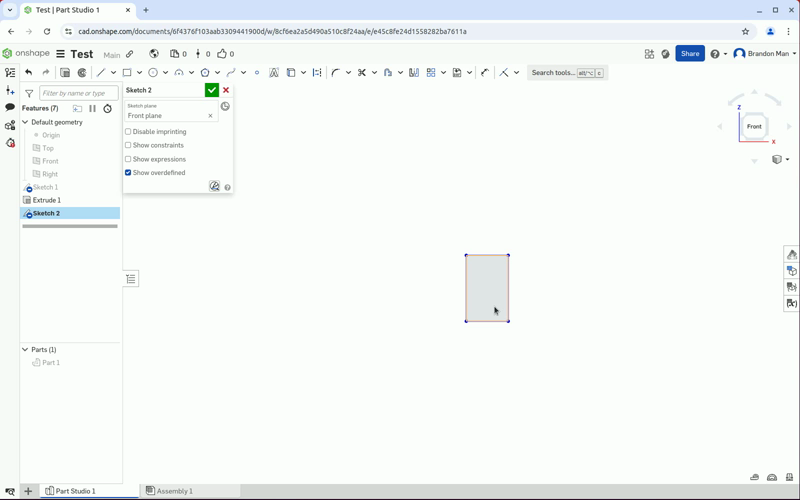
scroll(6)
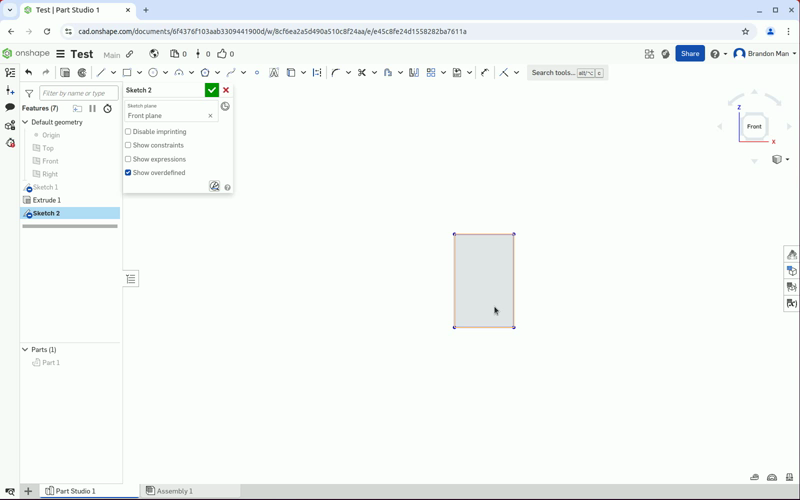
scroll(6)
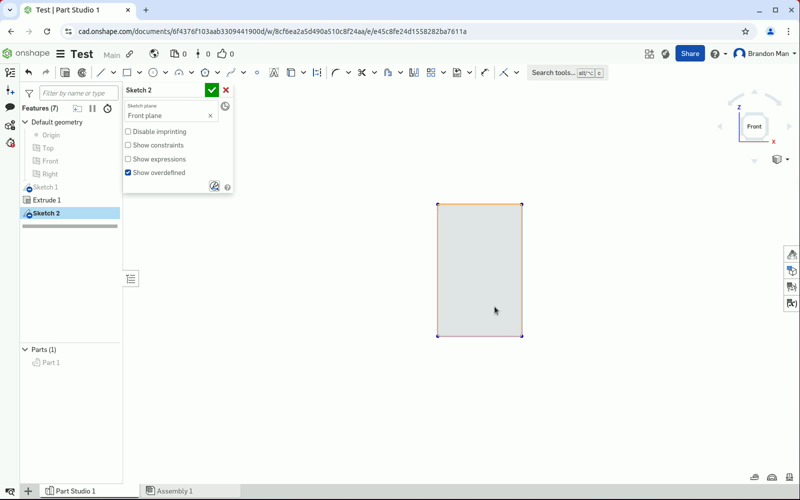
scroll(6)
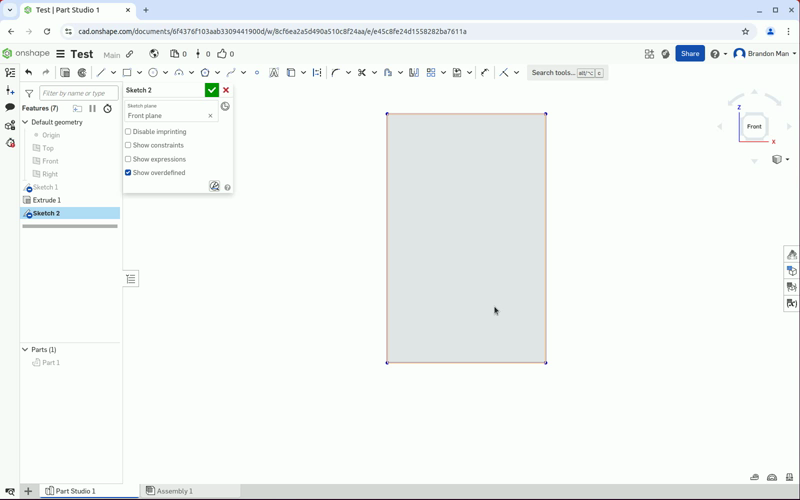
click(494, 306)
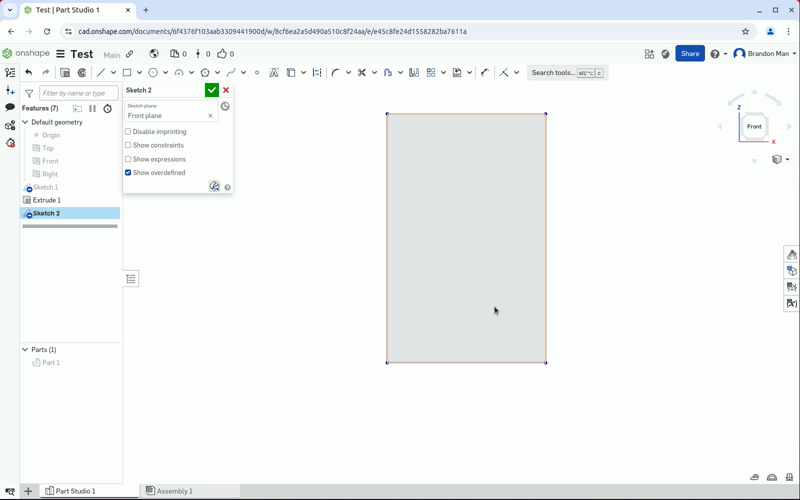
scroll(-6)
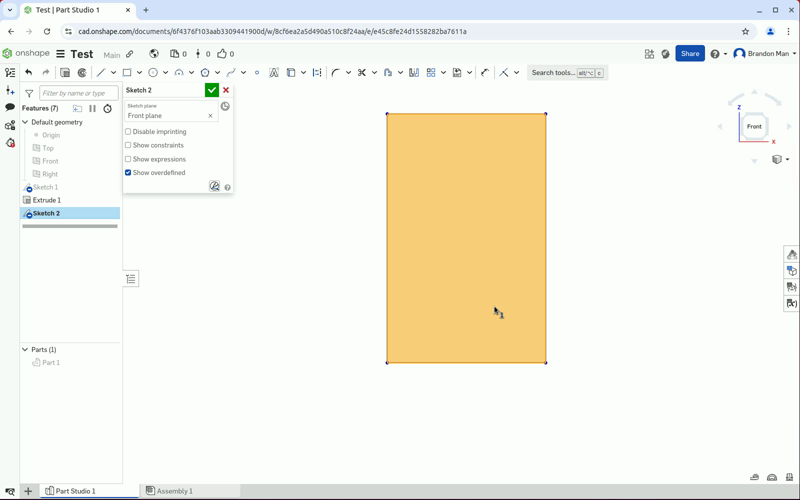
scroll(-6)
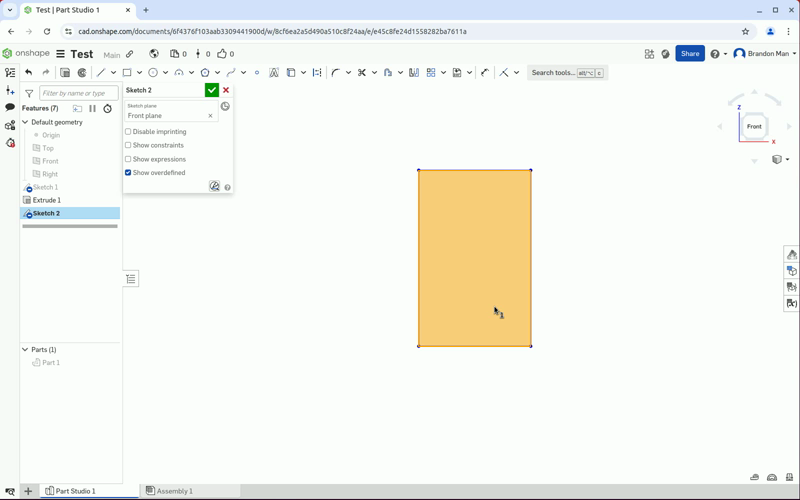
scroll(-6)
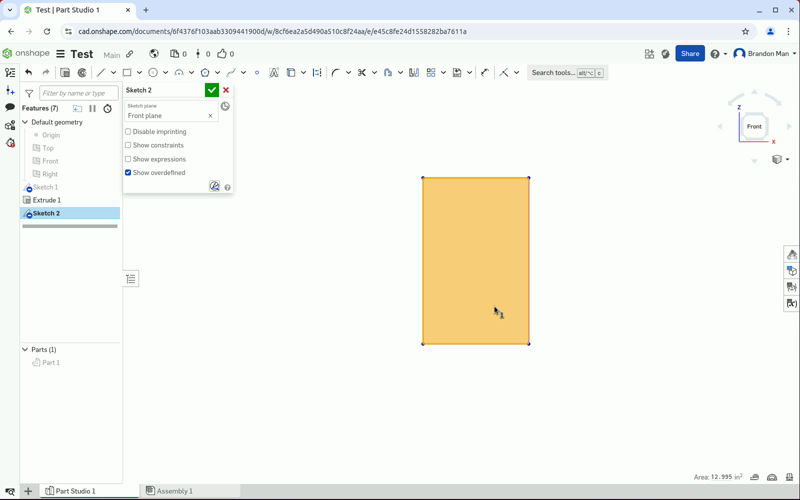
scroll(-6)
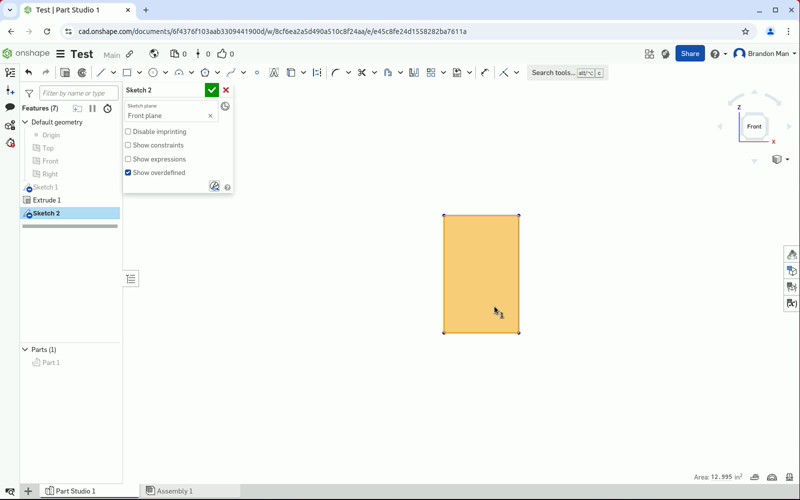
scroll(-6)
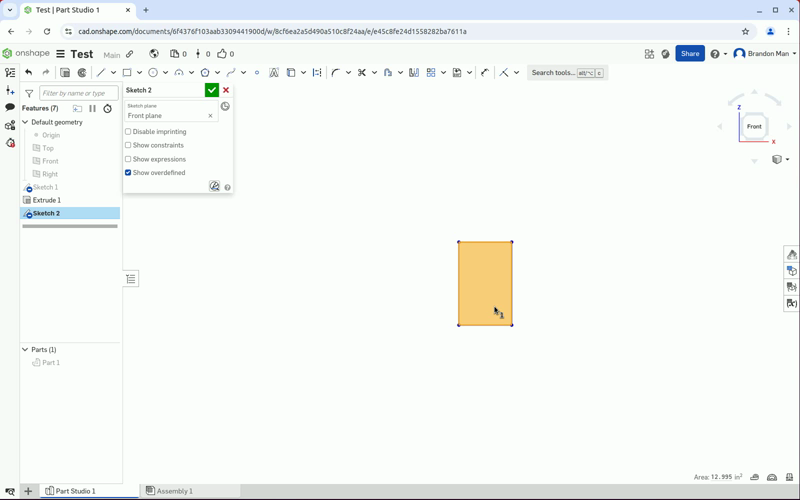
scroll(-6)
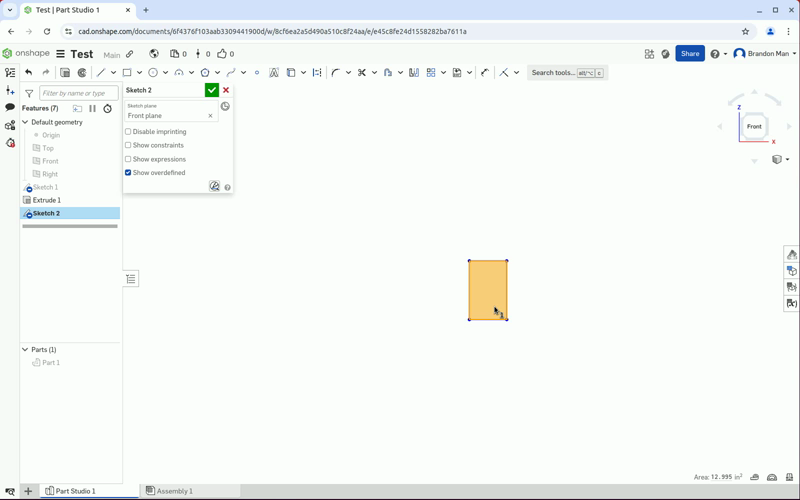
scroll(-6)
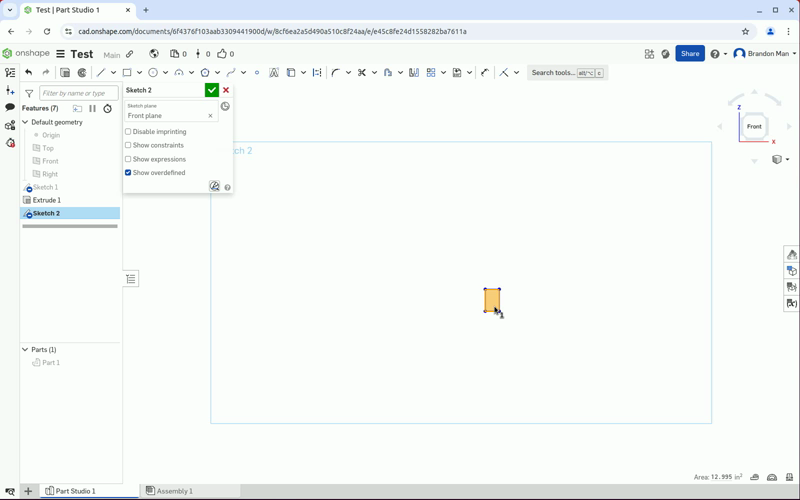
mouse_move(73, 352)
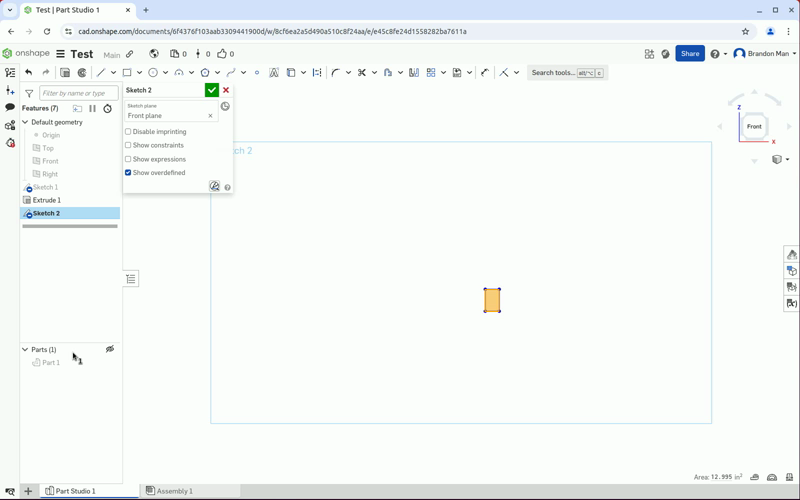
key(shift+y)
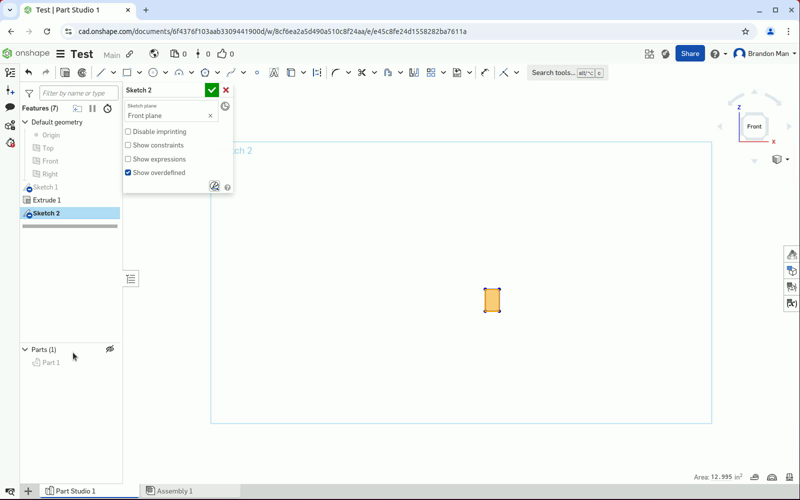
key(shift+e)
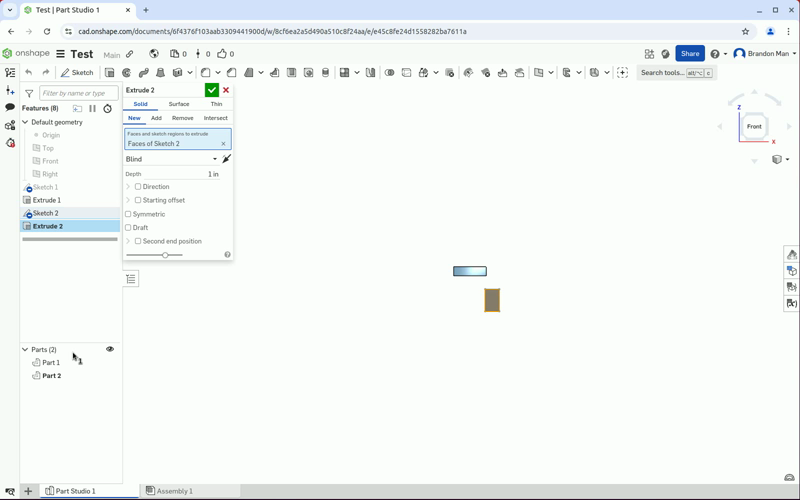
mouse_move(143, 106)
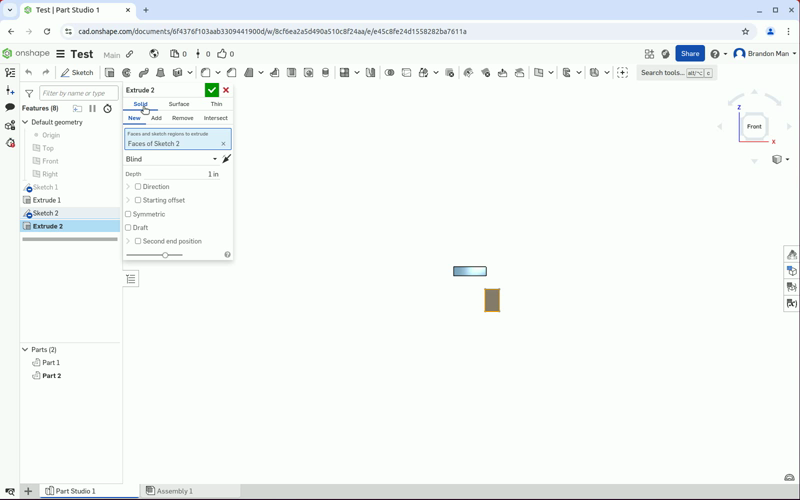
click(143, 106)
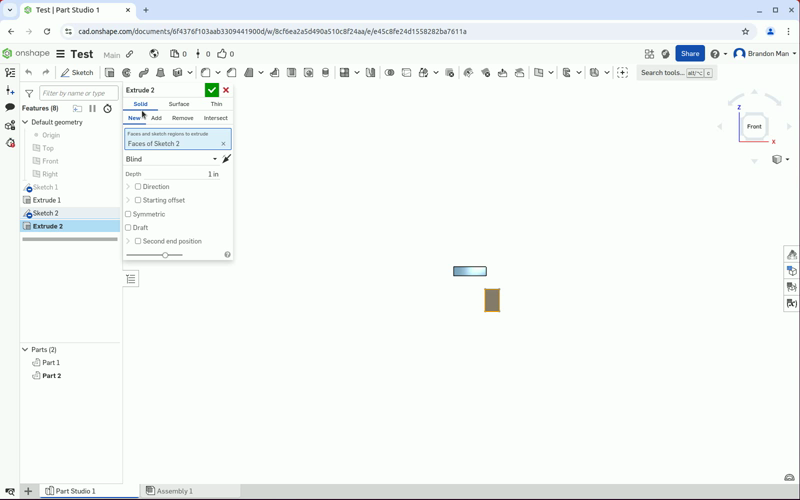
mouse_move(137, 120)
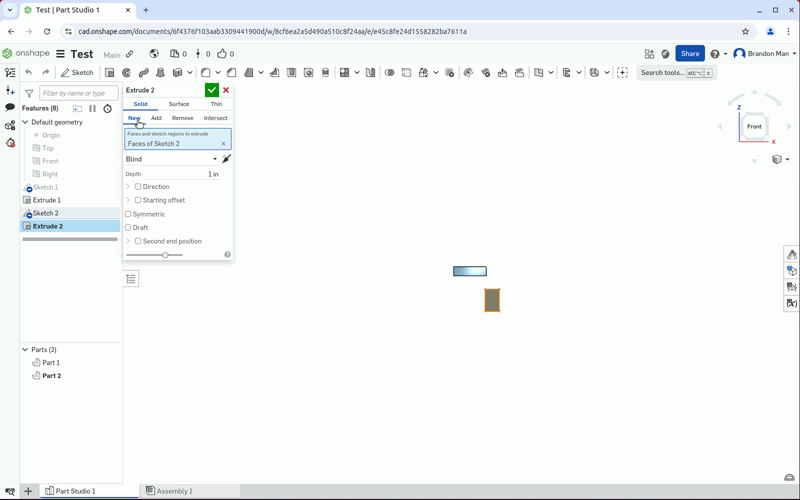
click(137, 120)
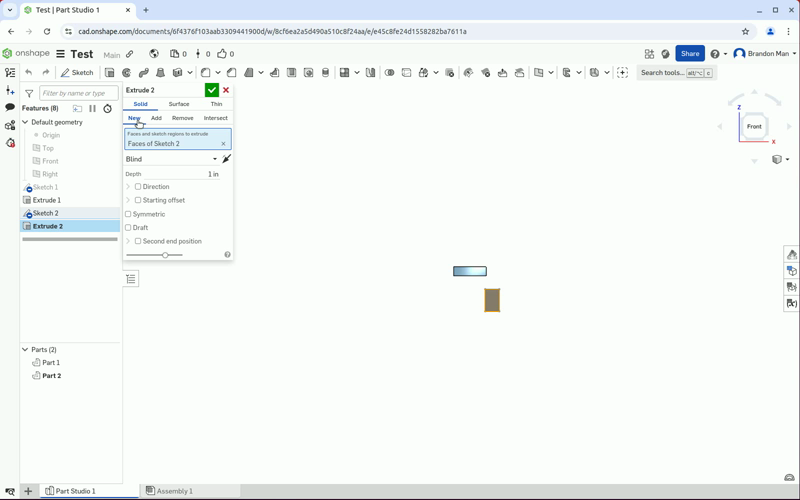
key(tab, 4)
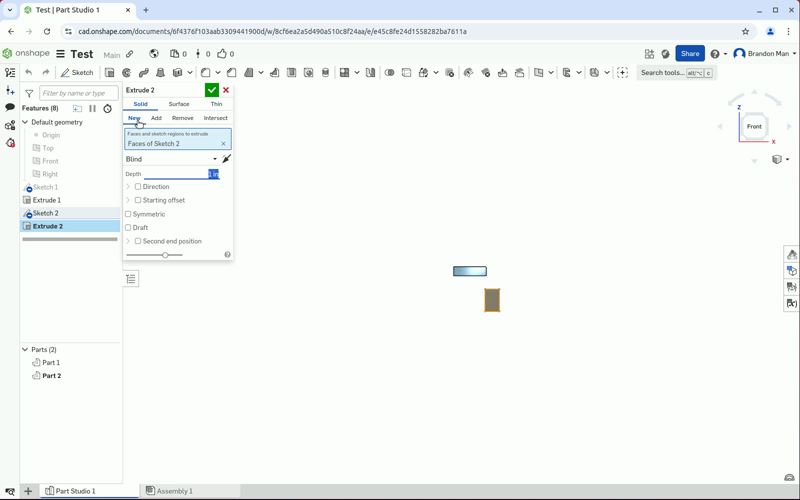
text(6.499)
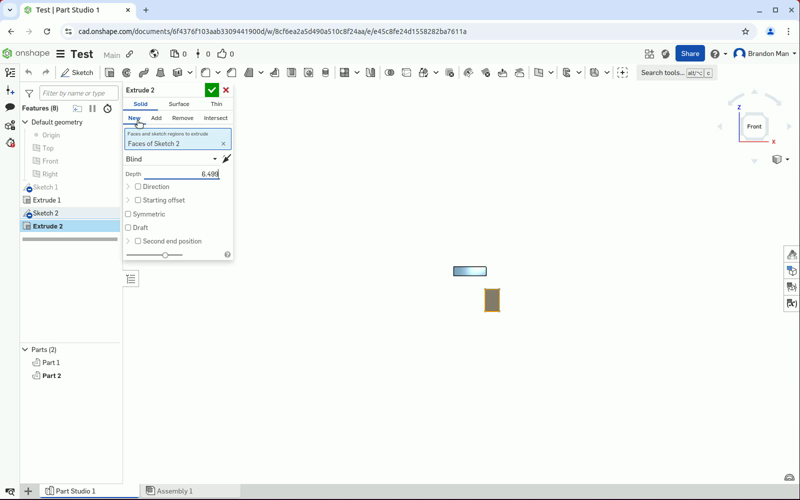
key(tab, 3)
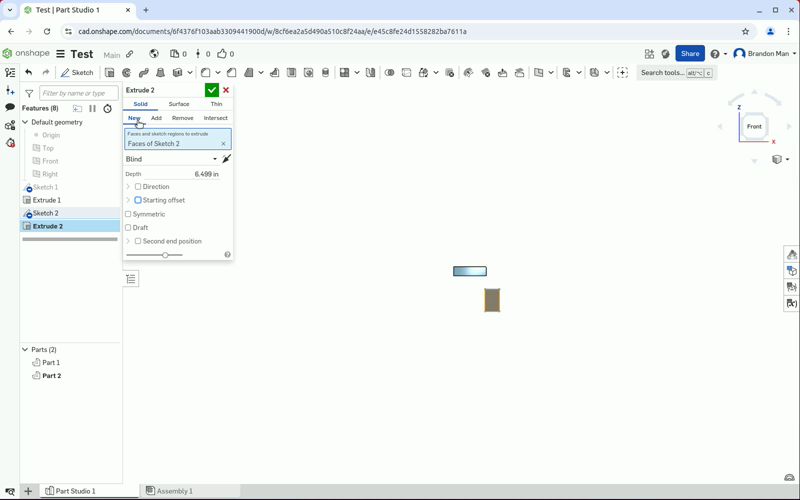
key(tab, 2)
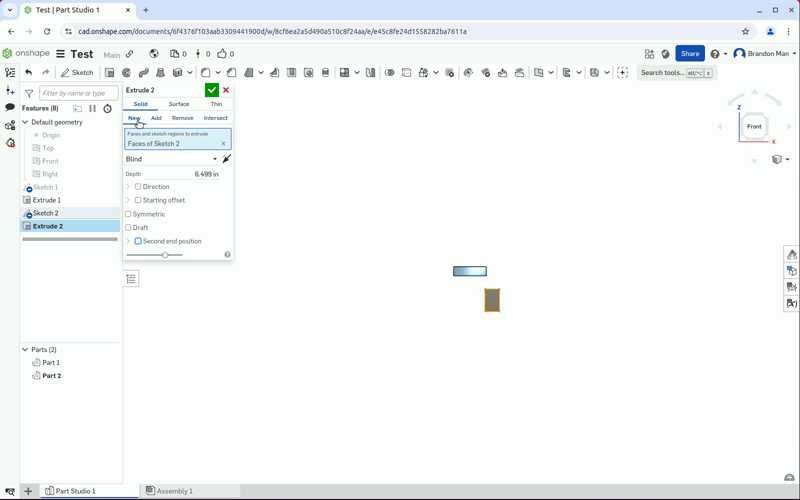
key(space)
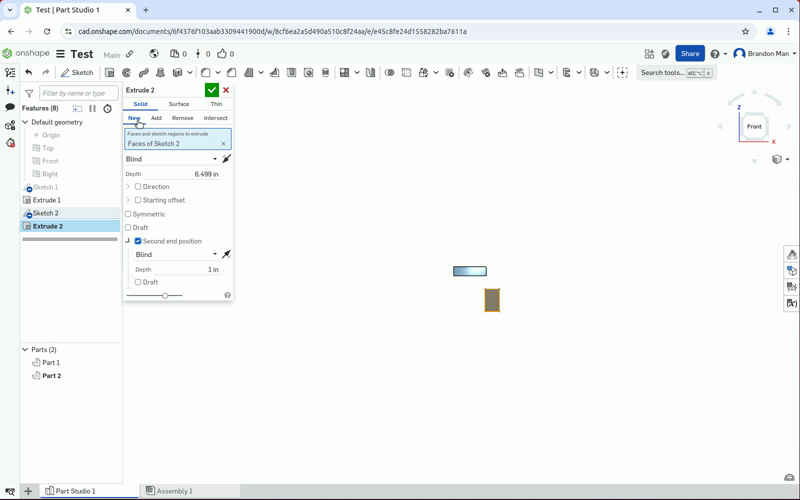
key(tab, 3)
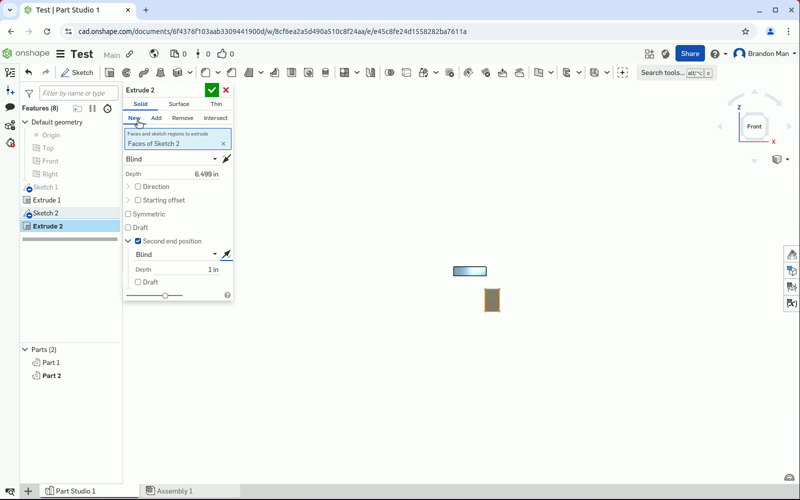
text(6.499)
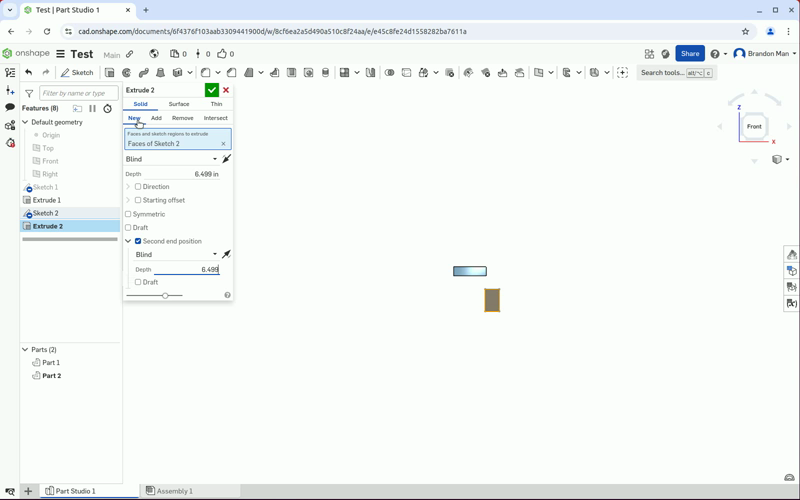
key(enter)
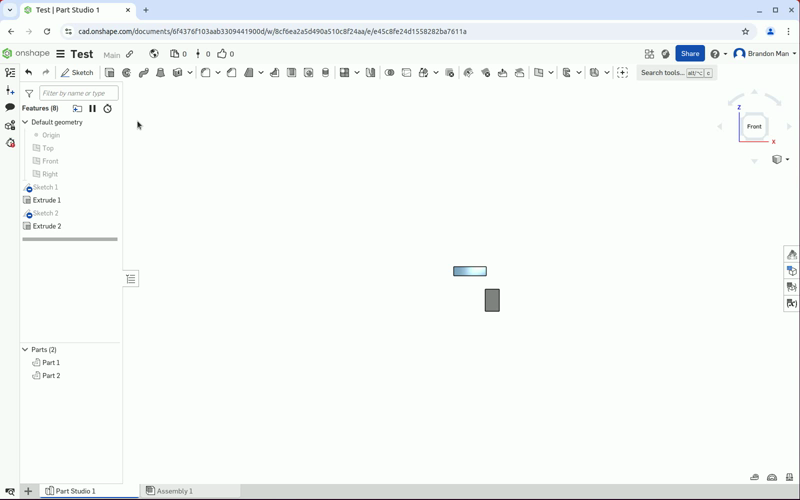
key(shift+h)
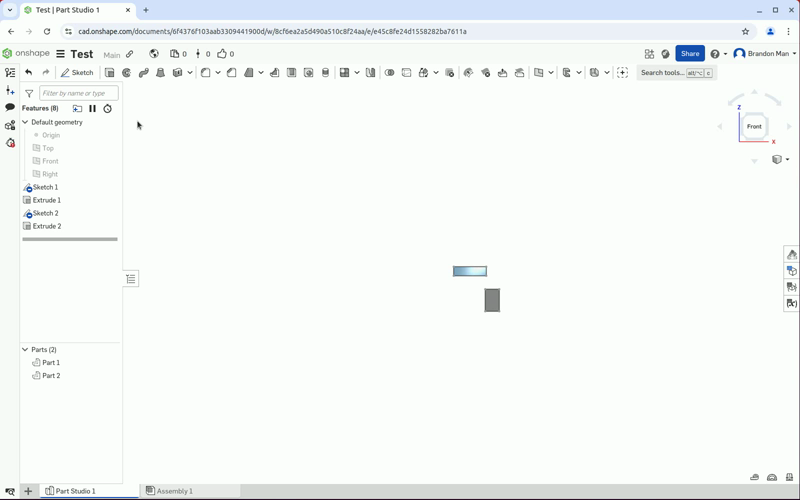
key(shift+h)
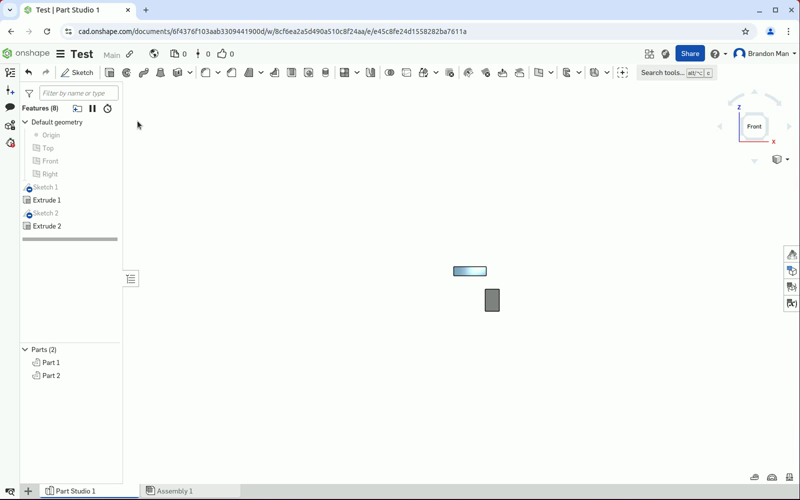
mouse_move(73, 189)
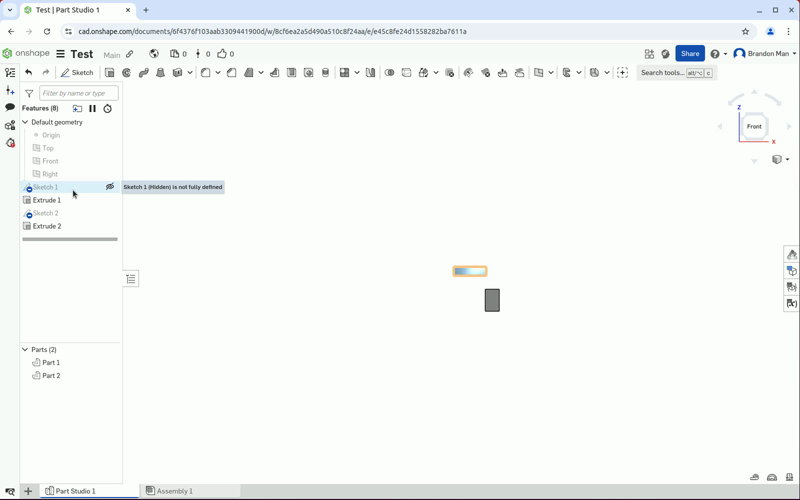
click(73, 189)
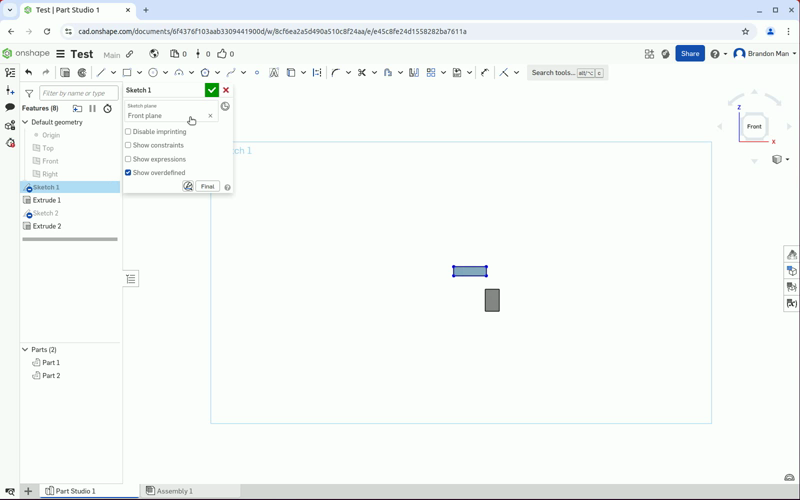
mouse_move(229, 92)
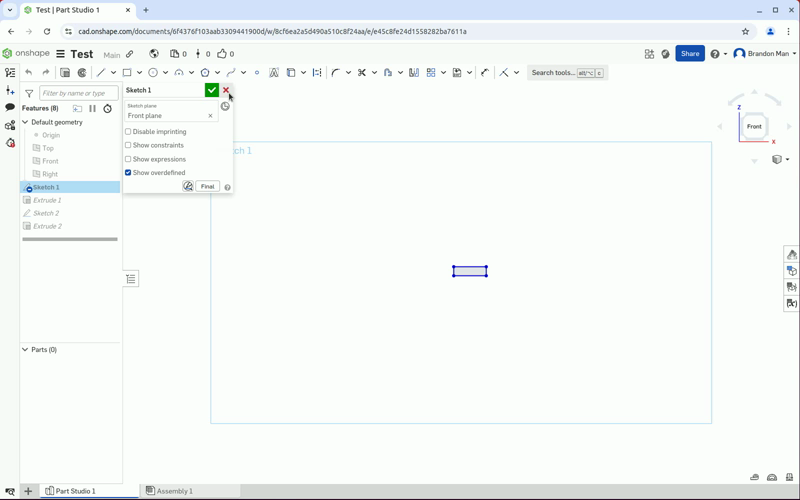
click(229, 92)
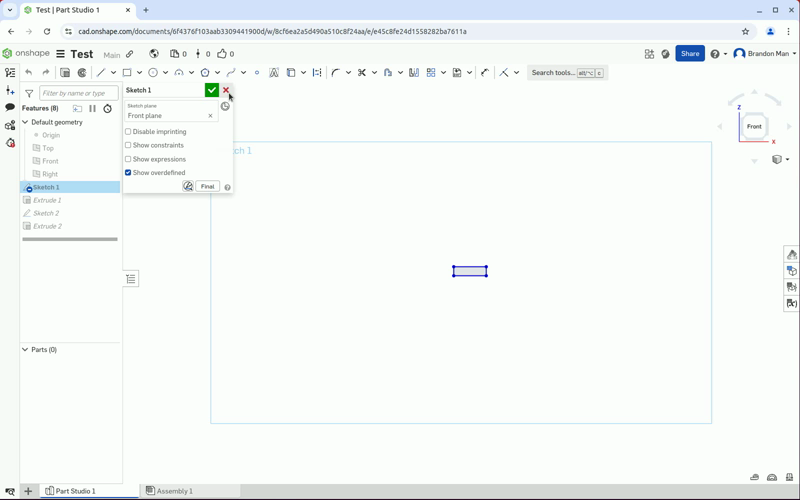
key(shift+s)
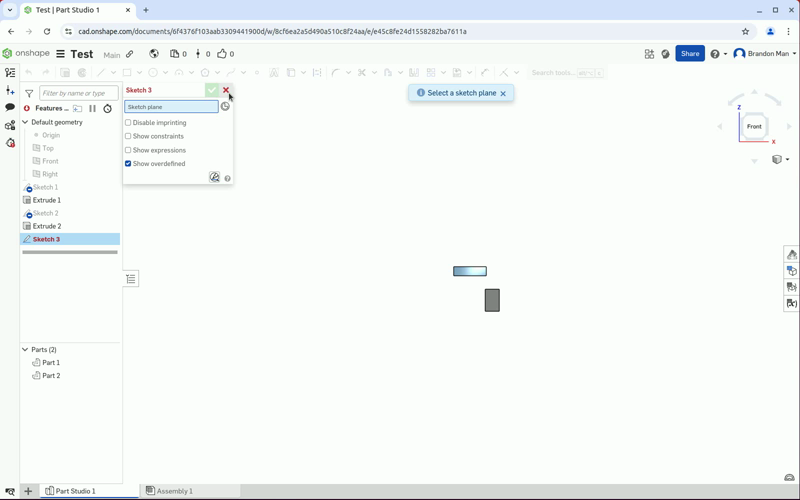
mouse_move(73, 163)
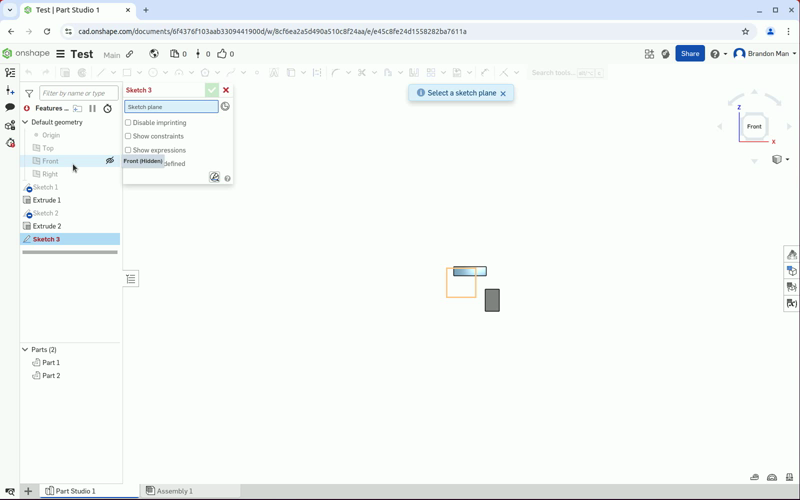
click(73, 163)
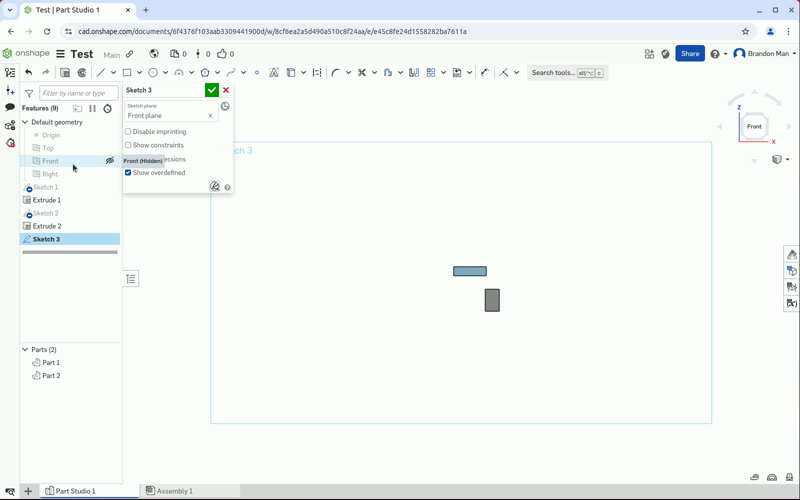
mouse_move(73, 352)
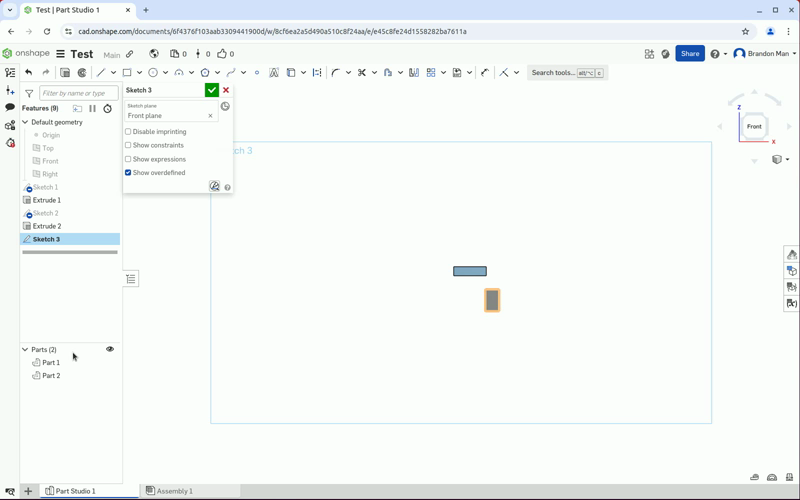
key(y)
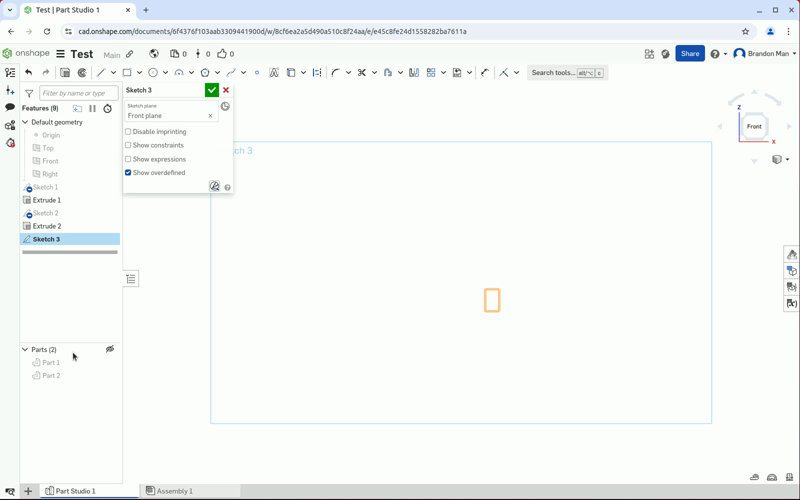
key(l)
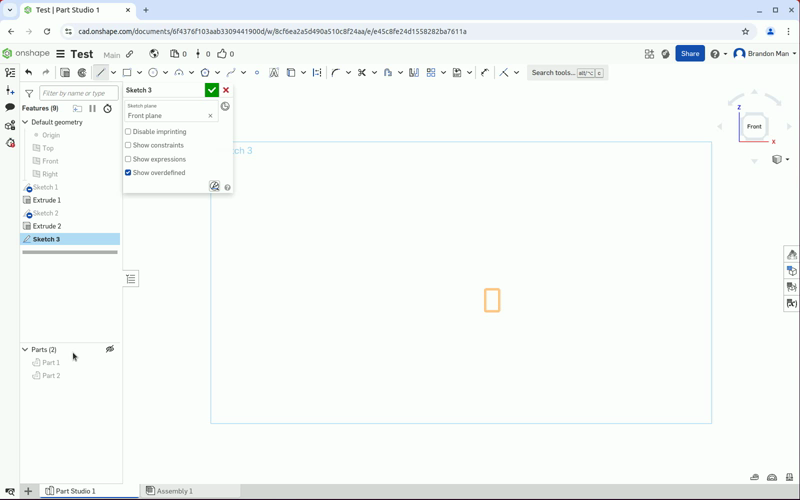
key_down(shift)
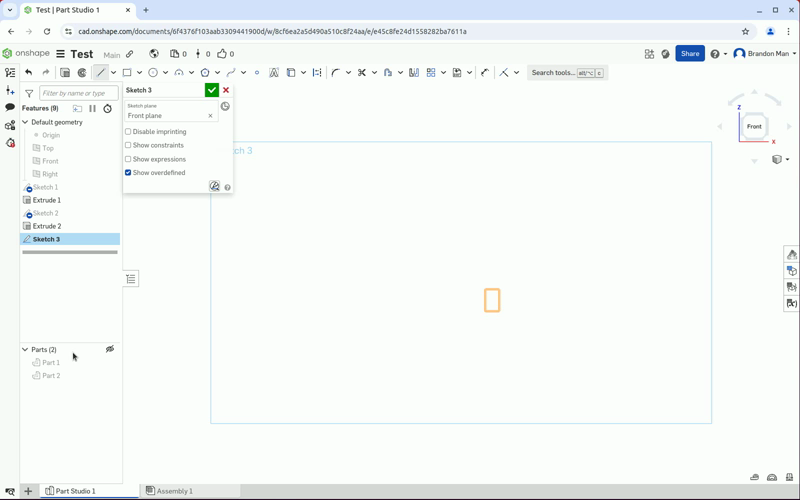
mouse_move(485, 288)
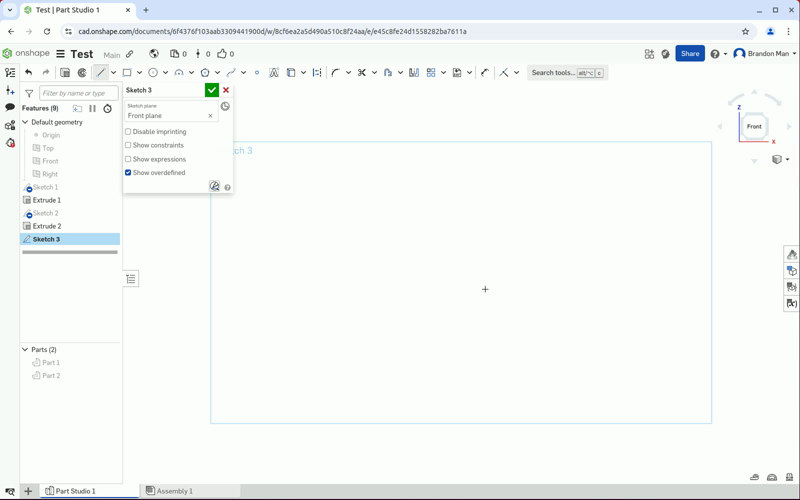
click(485, 288)
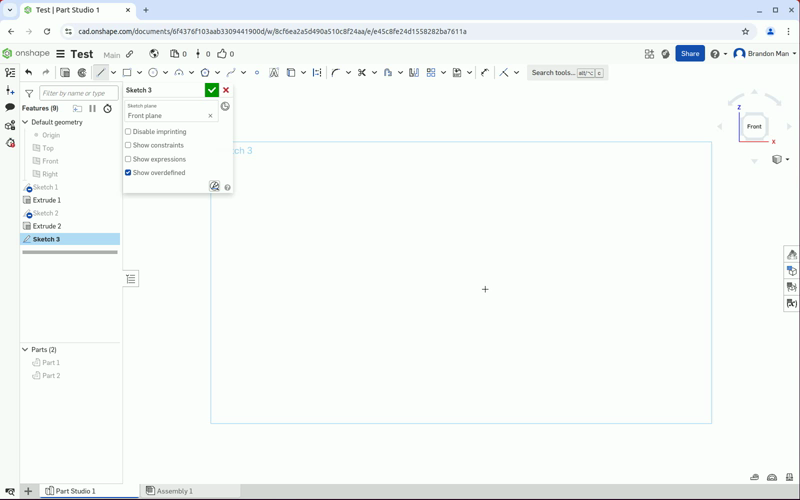
key_up(shift)
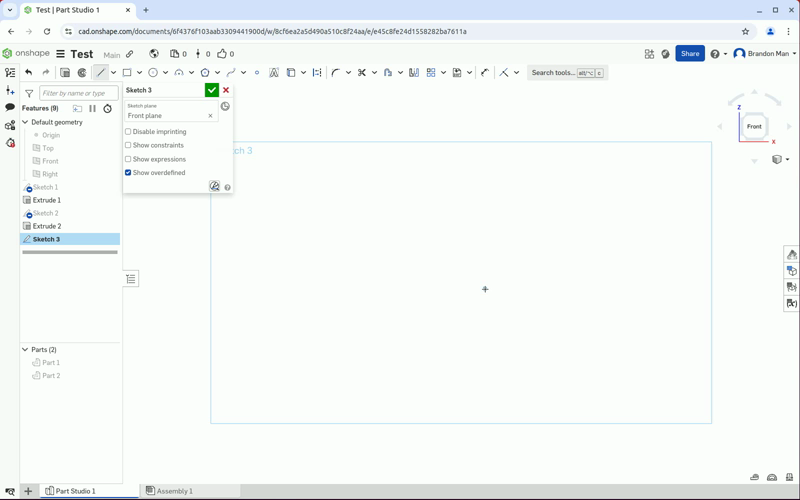
key_down(shift)
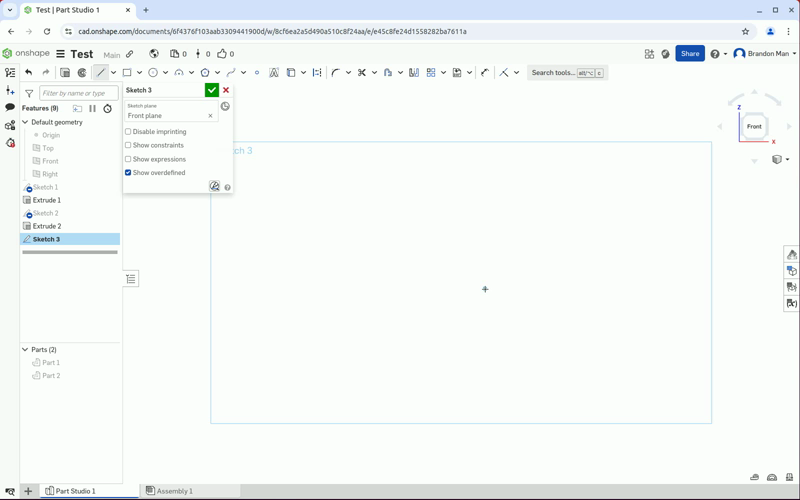
mouse_move(515, 288)
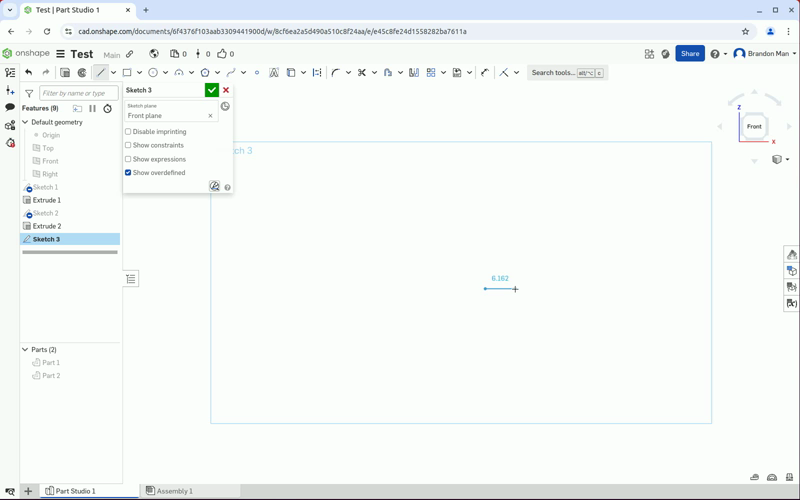
mouse_move(499, 288)
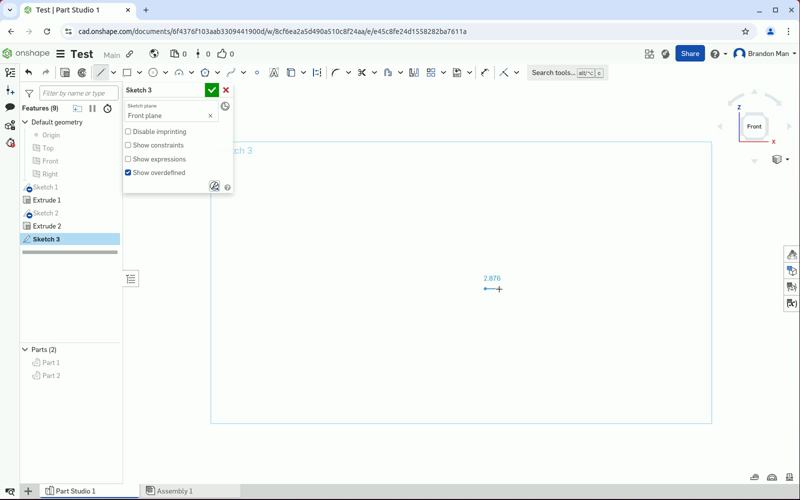
click(499, 288)
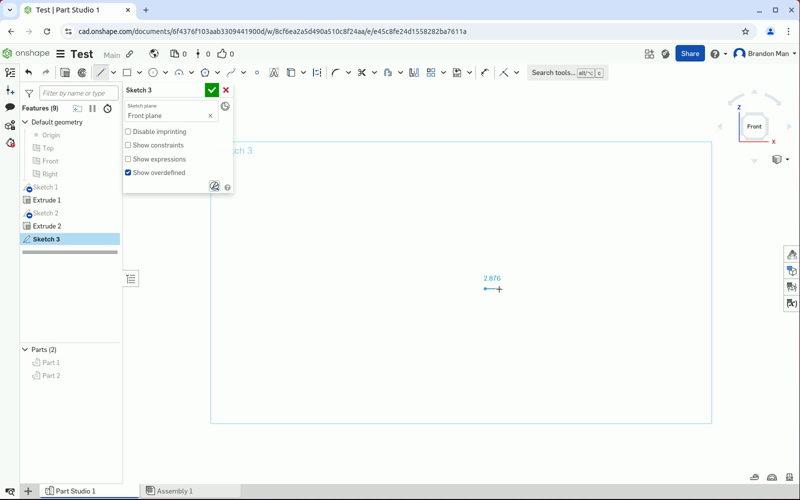
key_up(shift)
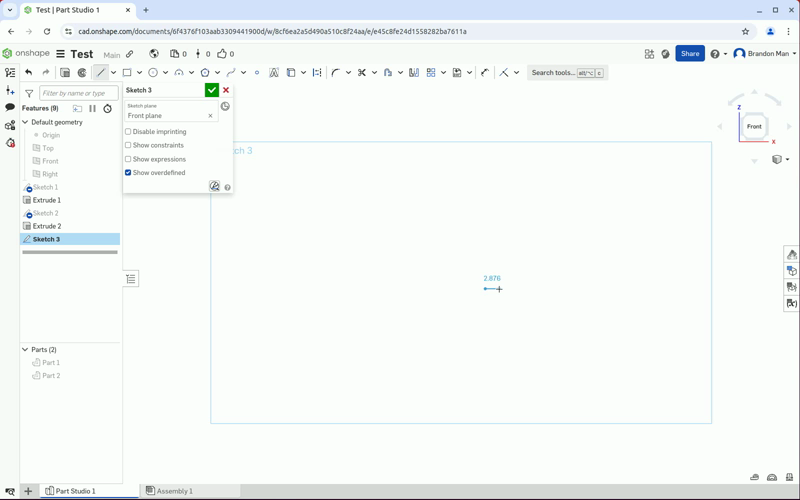
key_down(shift)
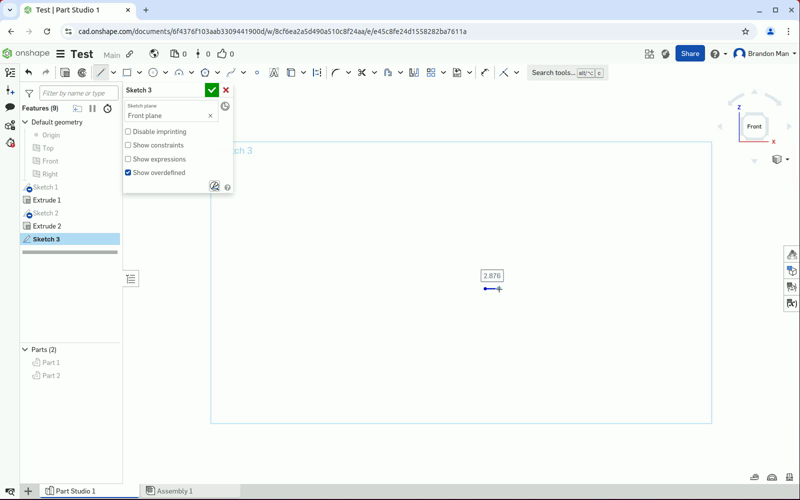
mouse_move(529, 288)
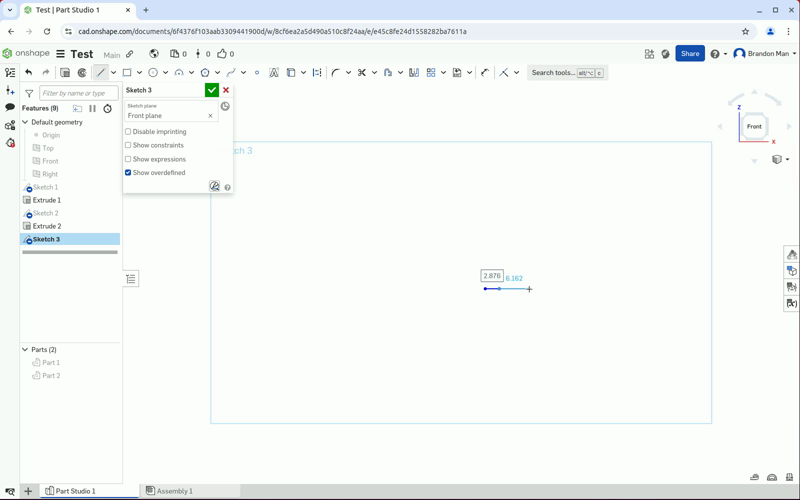
mouse_move(499, 275)
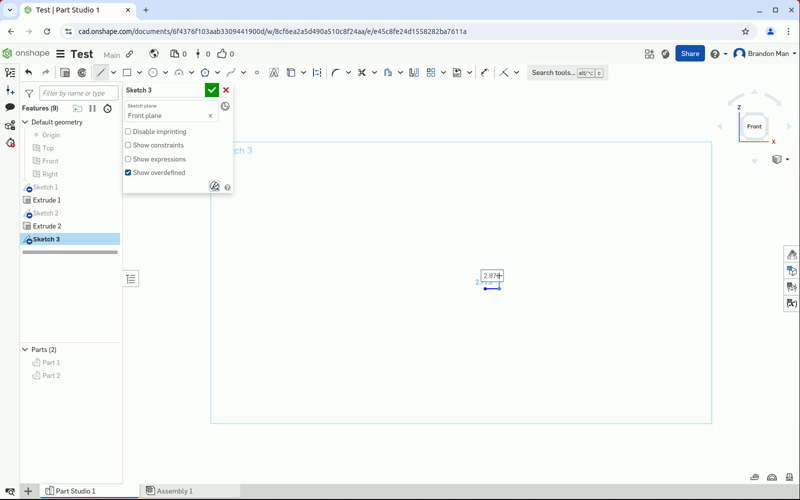
click(499, 275)
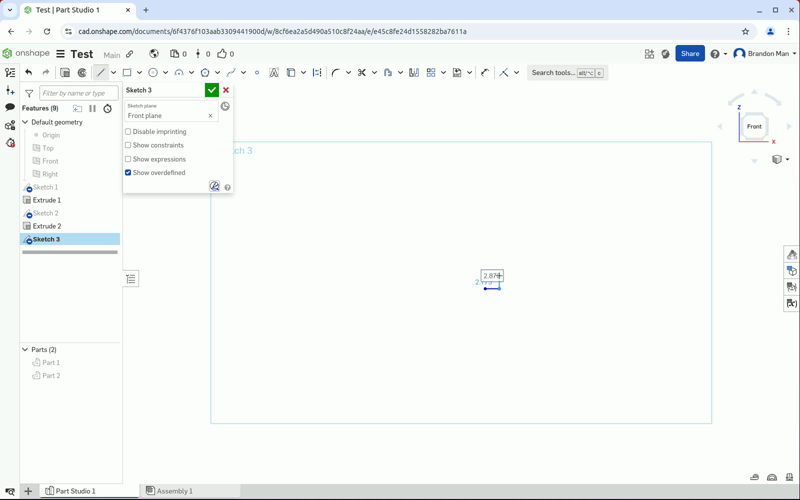
key_up(shift)
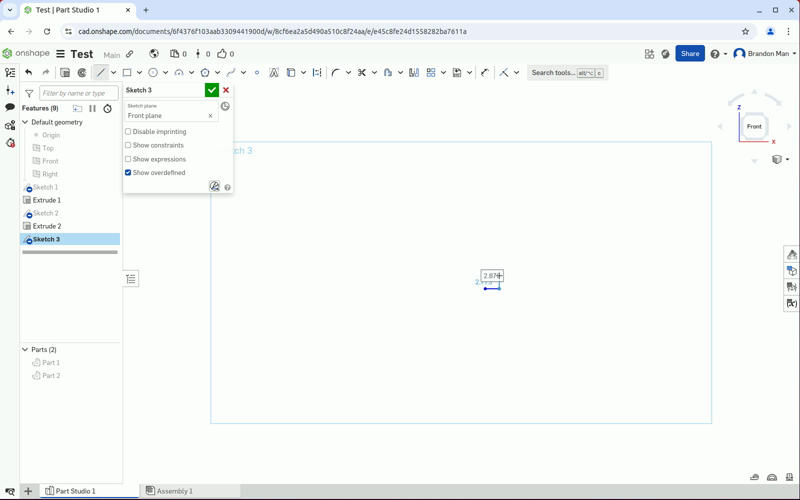
key_down(shift)
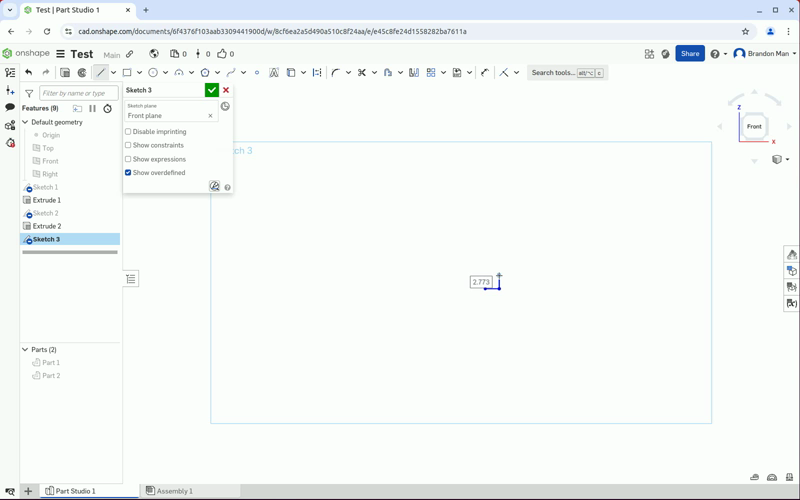
mouse_move(529, 275)
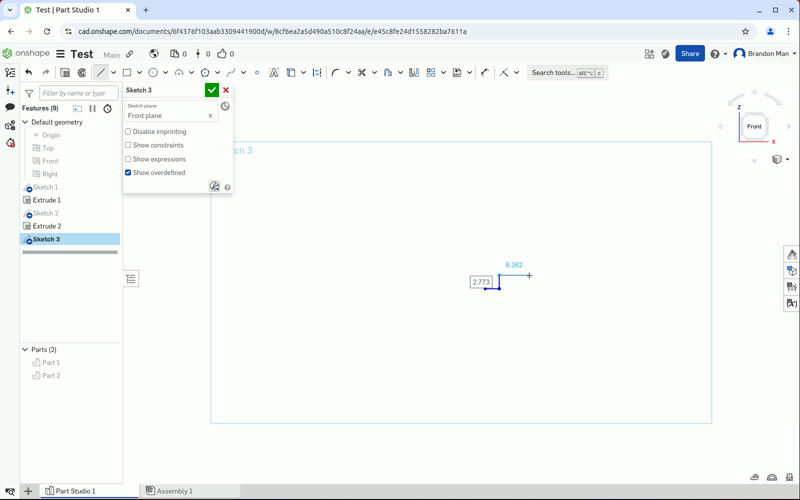
mouse_move(485, 275)
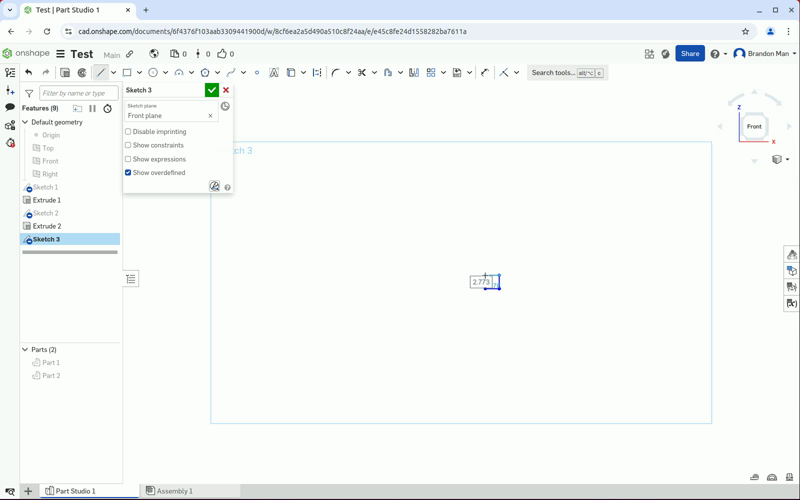
click(485, 275)
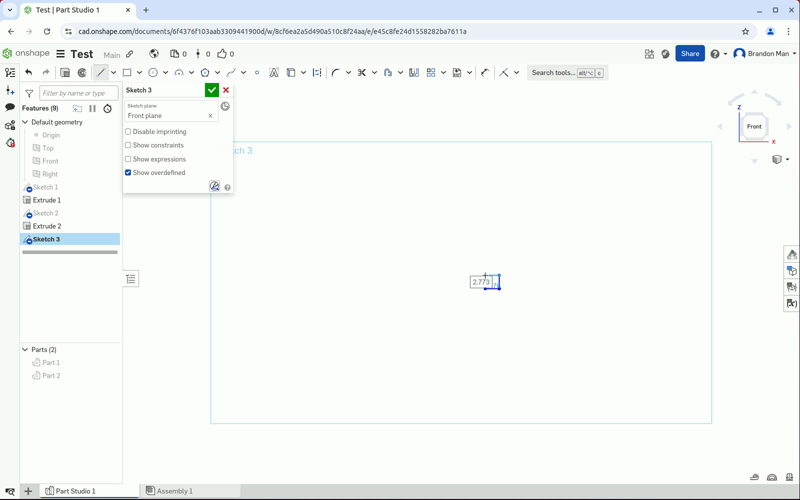
key_up(shift)
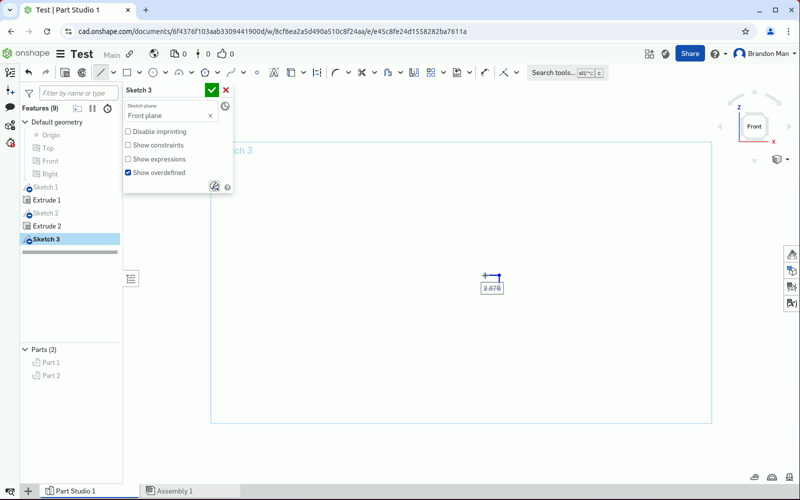
mouse_move(515, 275)
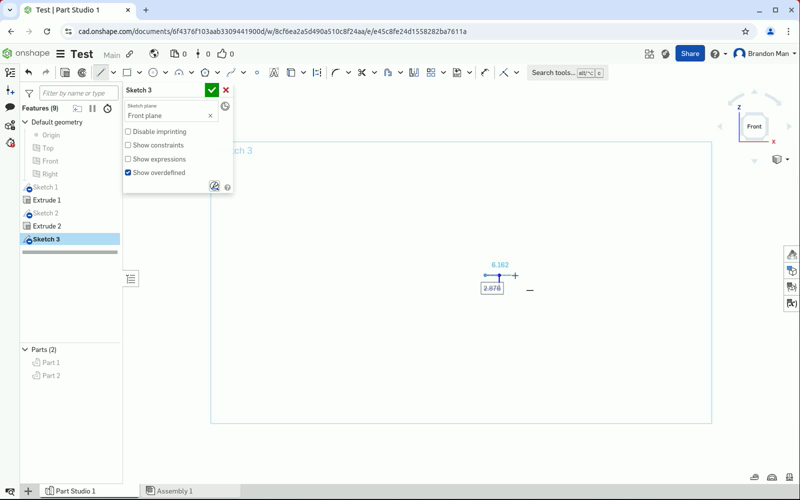
key_down(shift)
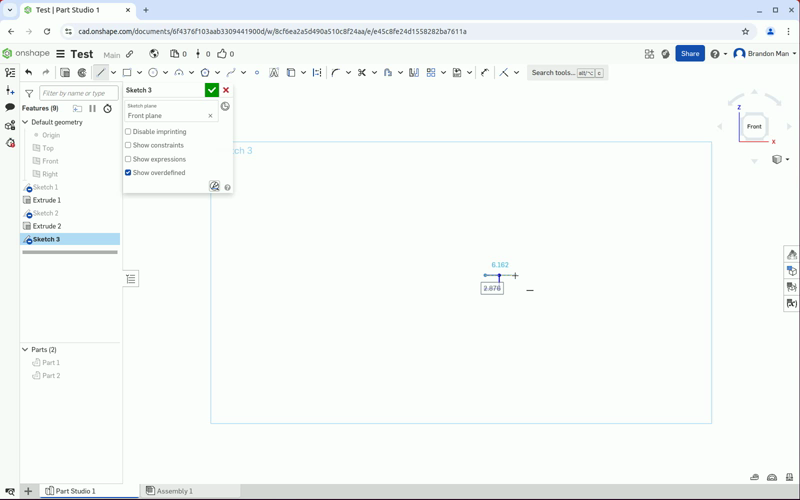
mouse_move(485, 288)
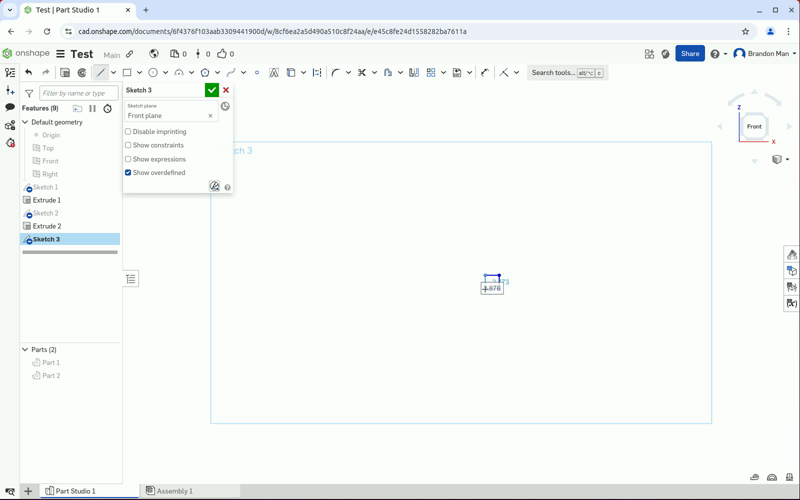
key_up(shift)
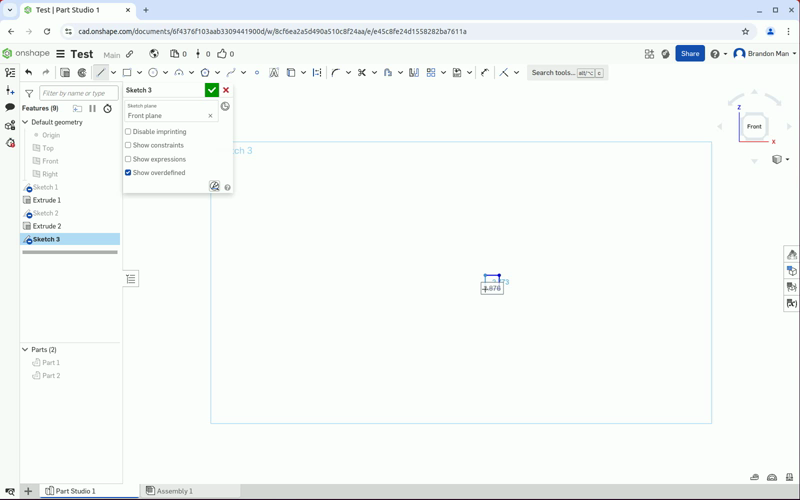
click(485, 288)
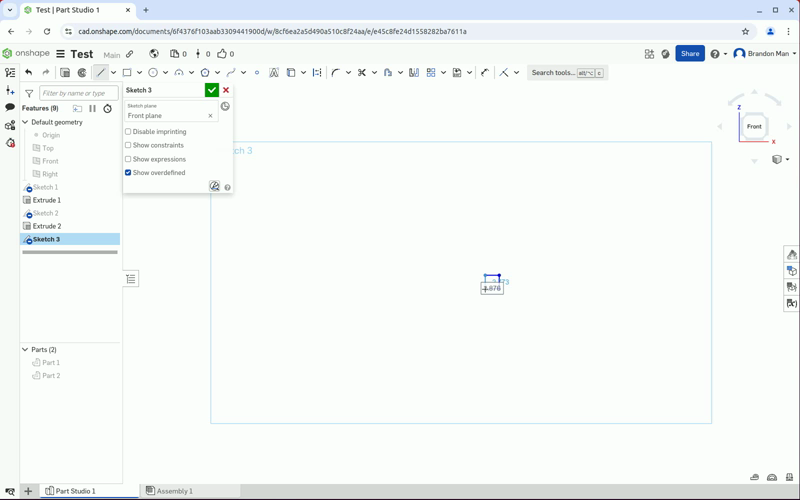
key(esc)
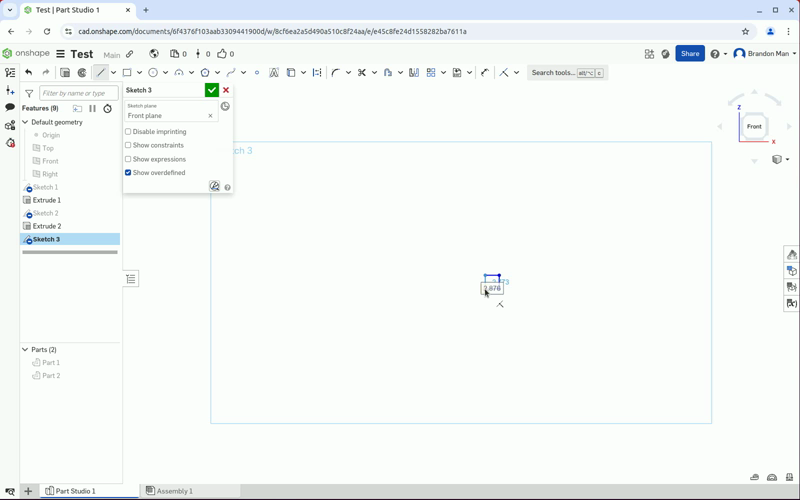
mouse_move(491, 283)
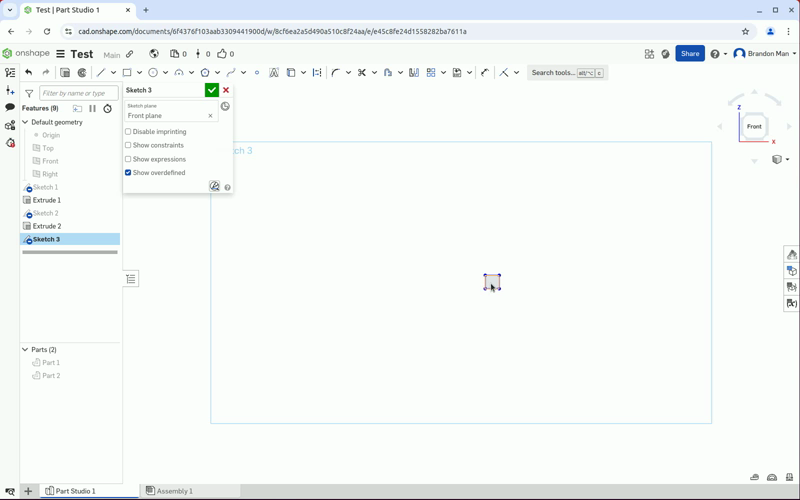
scroll(6)
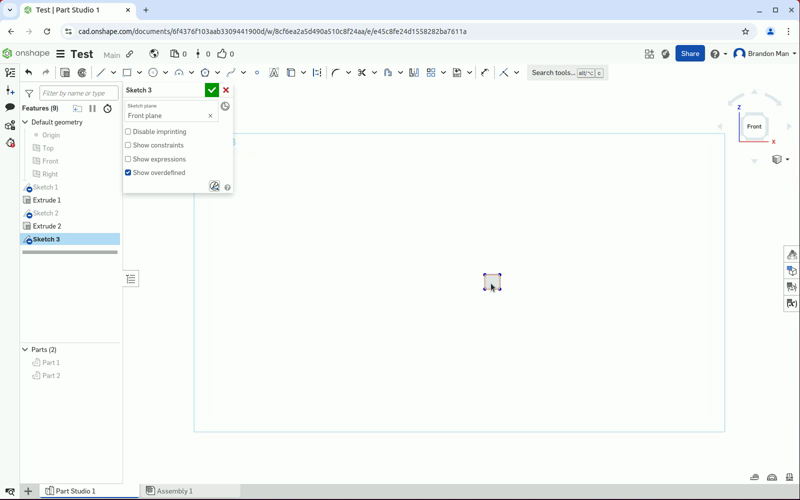
scroll(6)
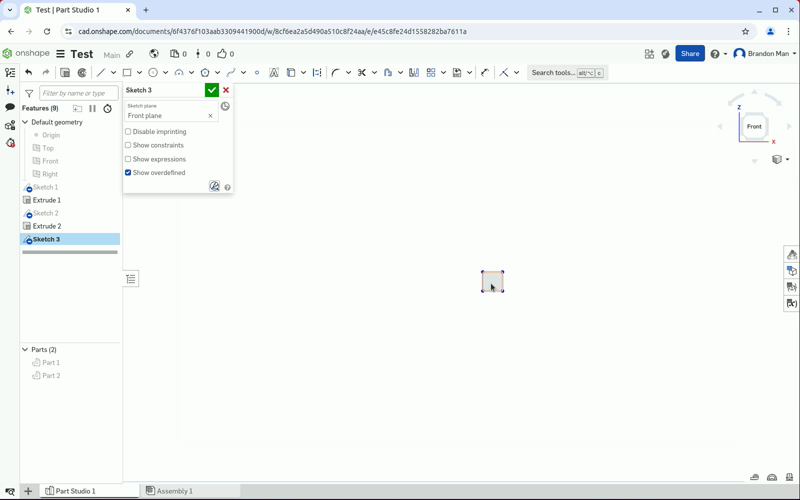
scroll(6)
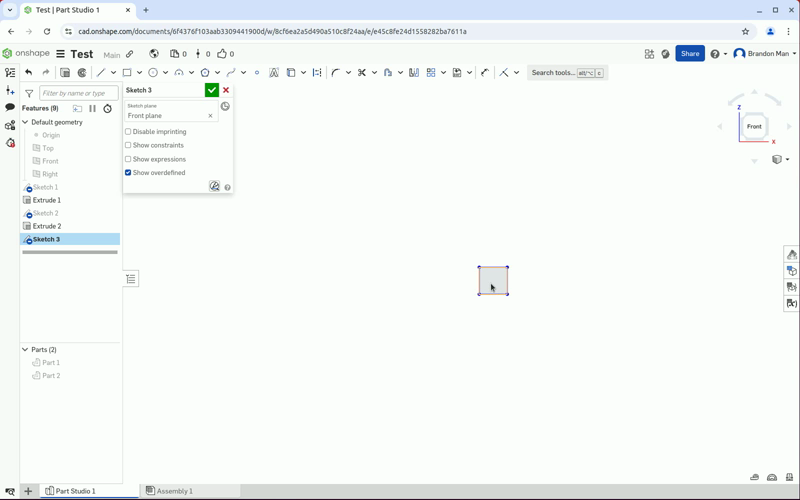
scroll(6)
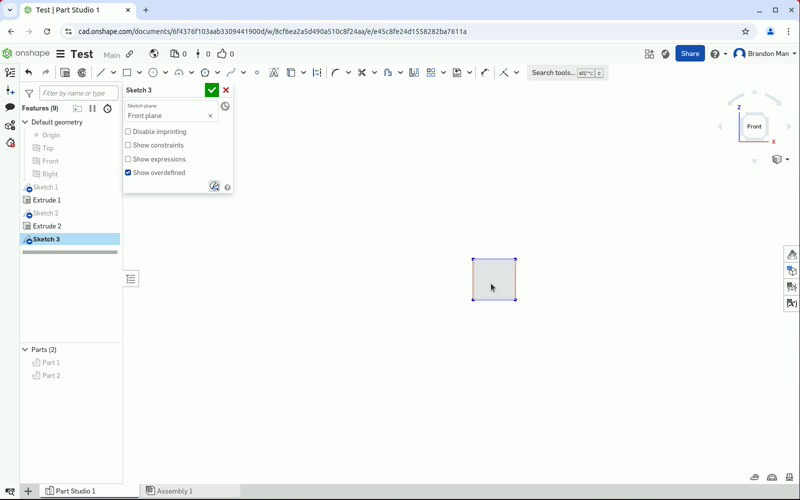
scroll(6)
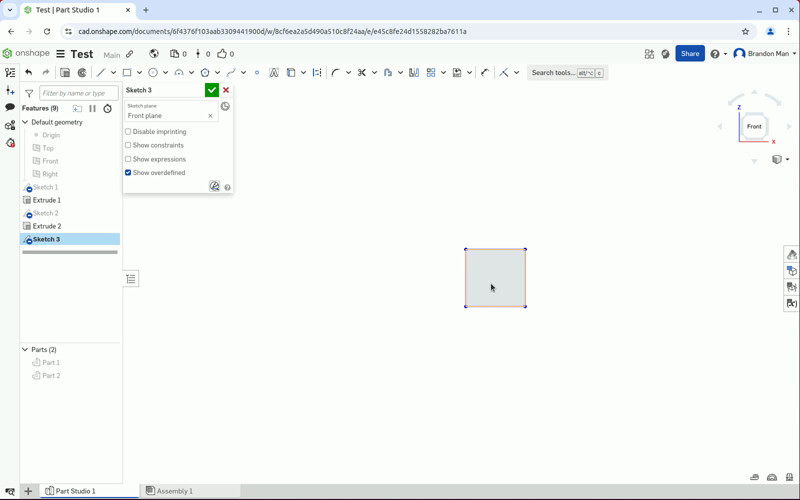
scroll(6)
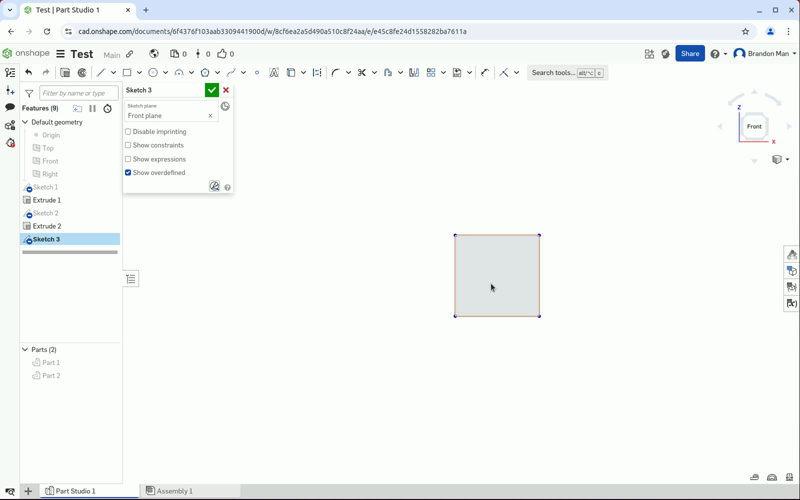
scroll(6)
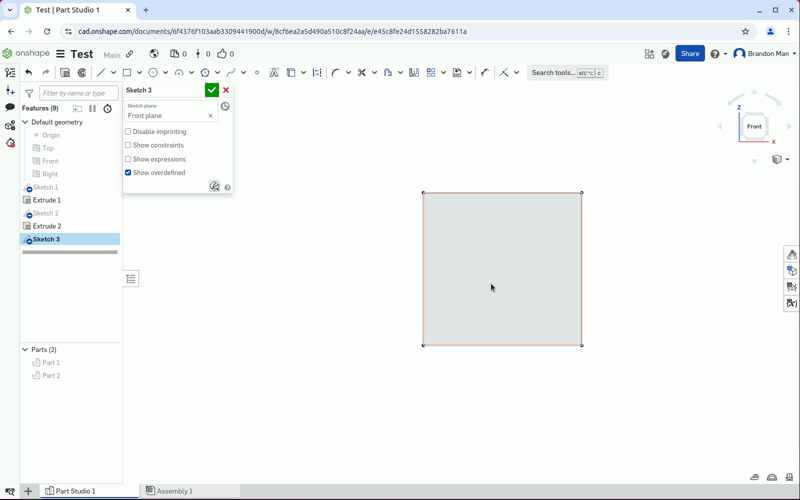
click(491, 283)
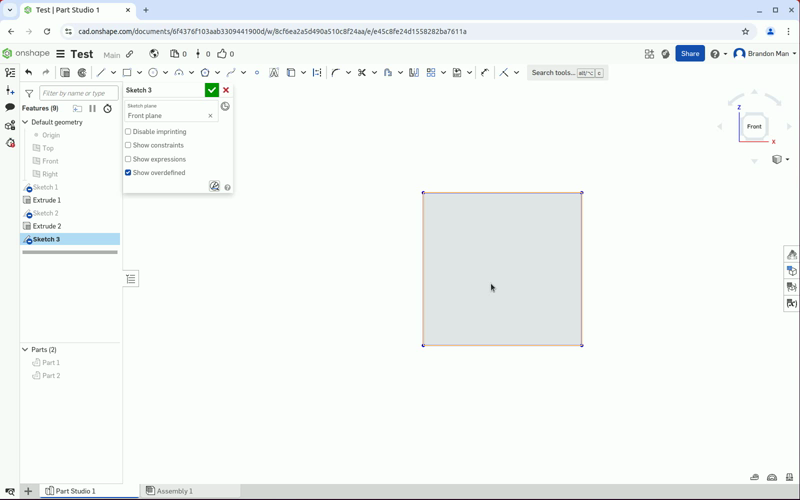
scroll(-6)
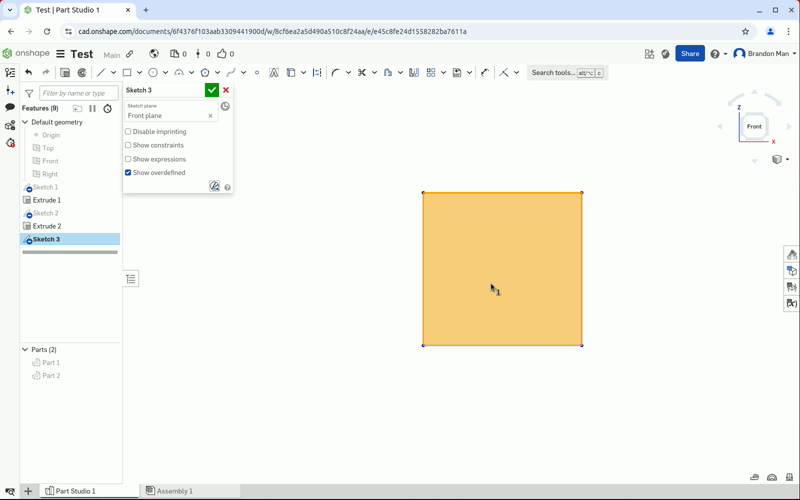
scroll(-6)
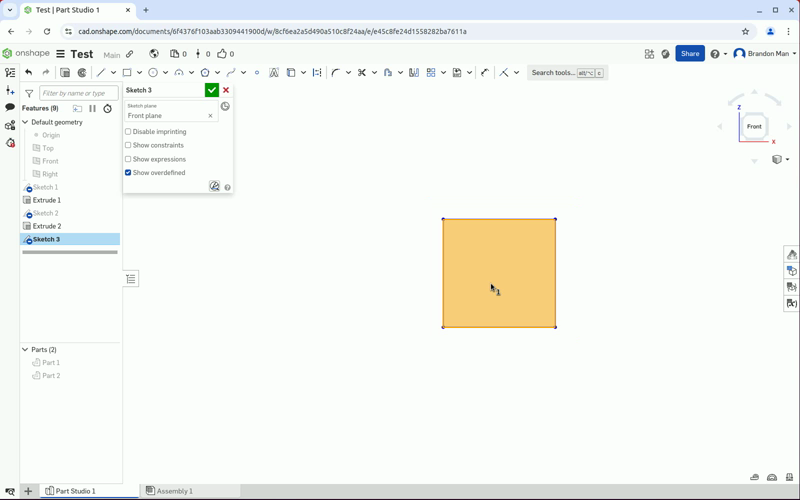
scroll(-6)
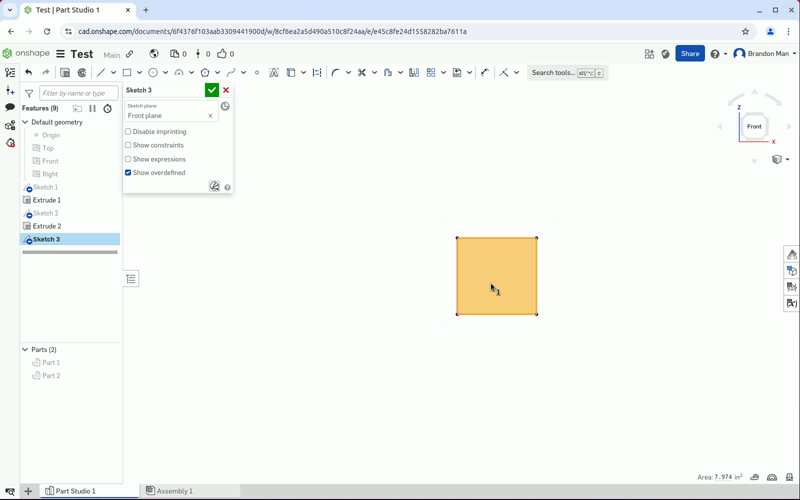
scroll(-6)
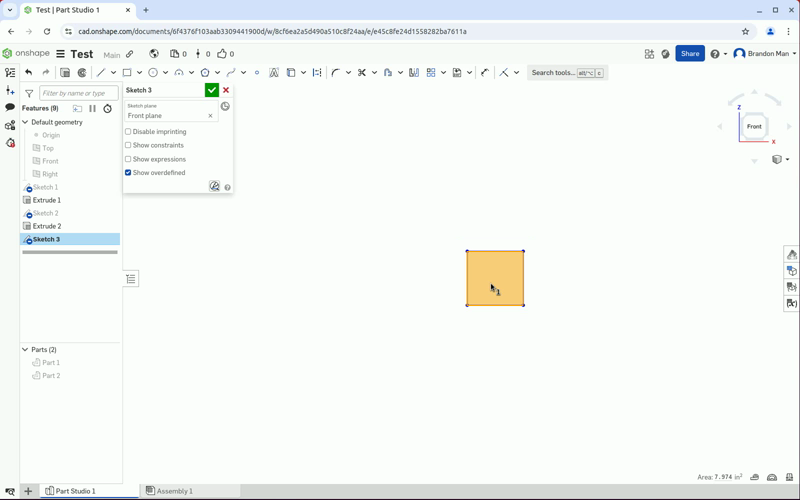
scroll(-6)
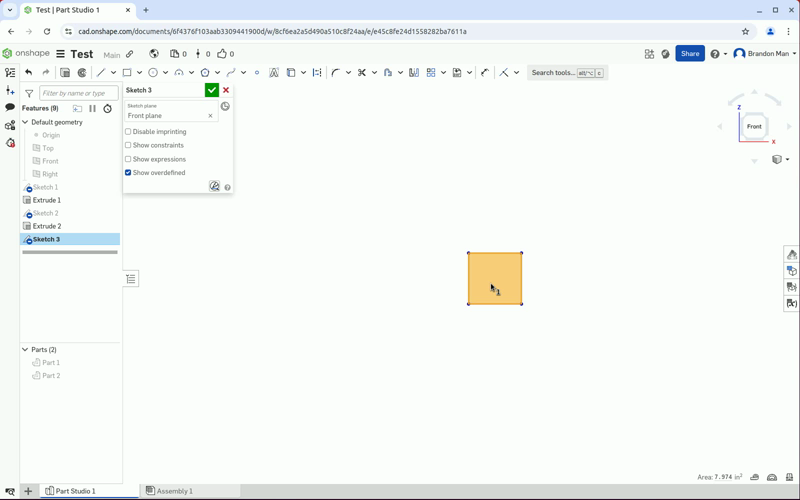
scroll(-6)
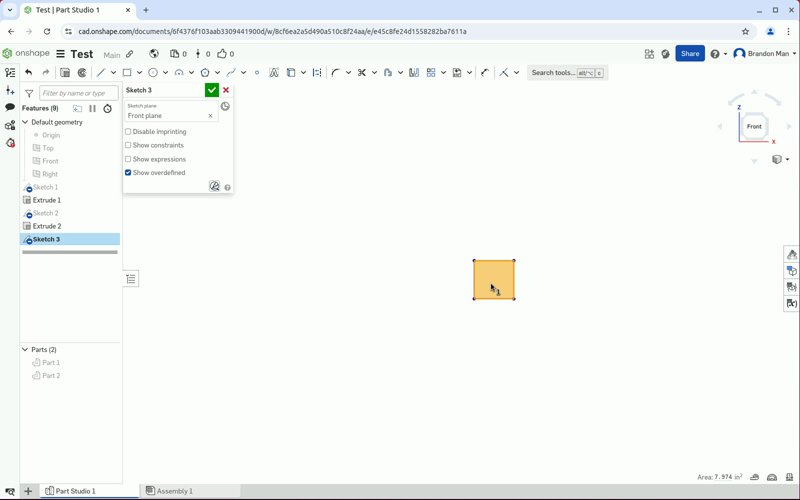
scroll(-6)
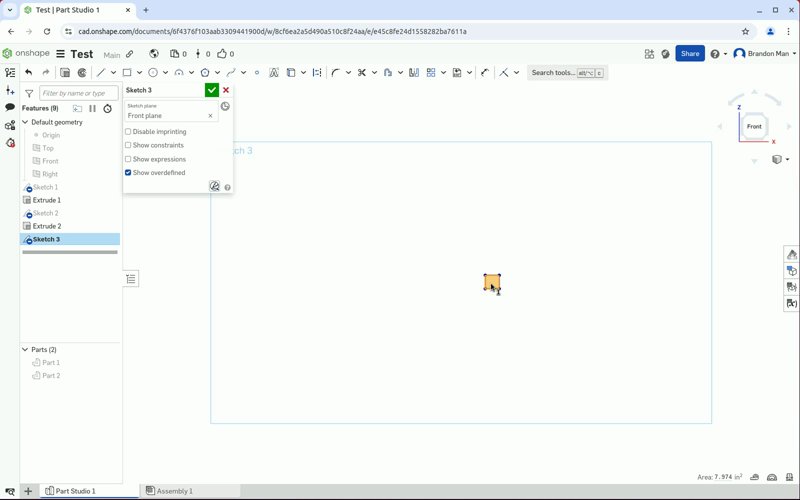
mouse_move(73, 352)
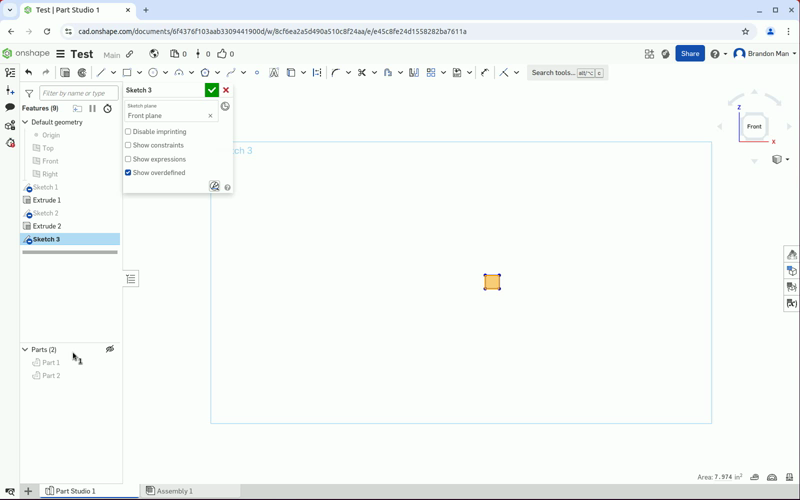
key(shift+y)
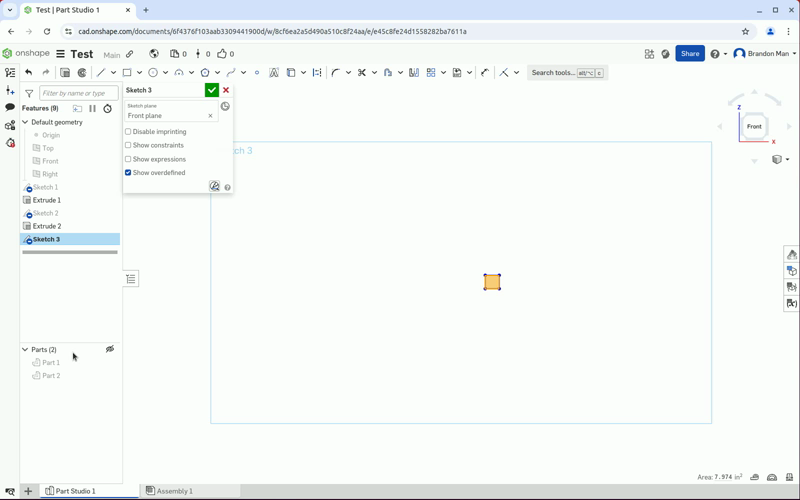
key(shift+e)
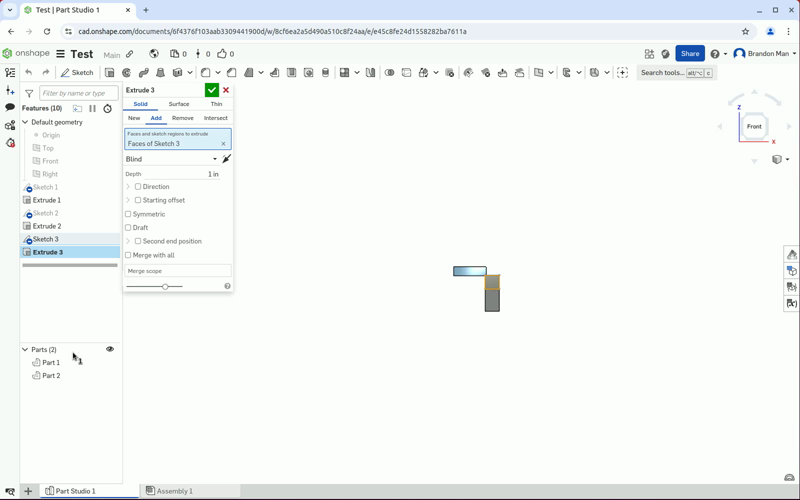
mouse_move(143, 106)
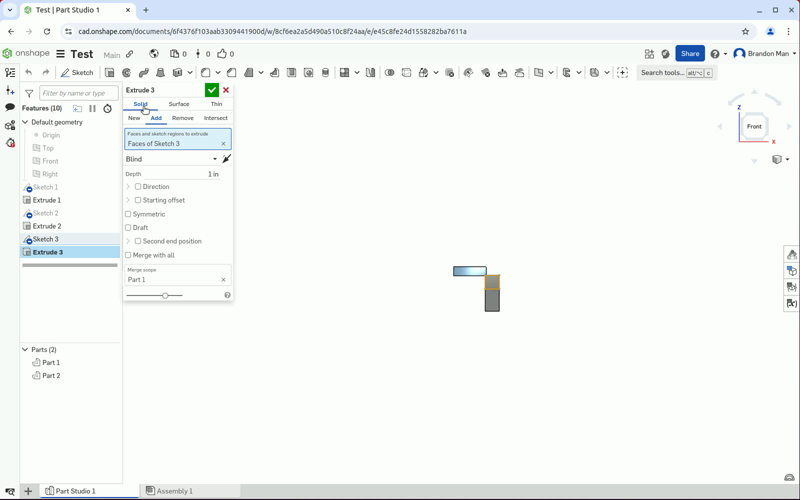
click(143, 106)
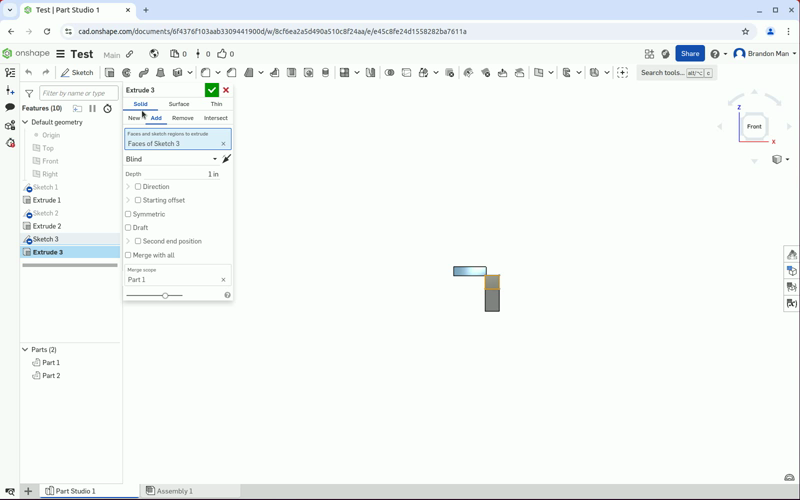
mouse_move(137, 120)
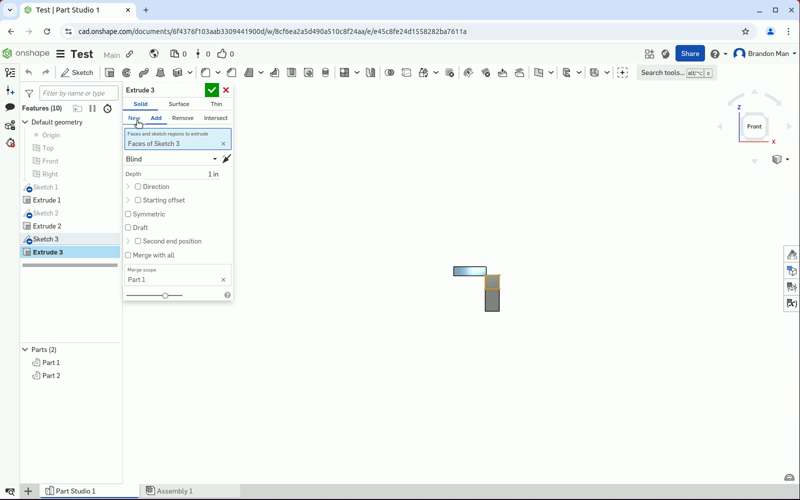
click(137, 120)
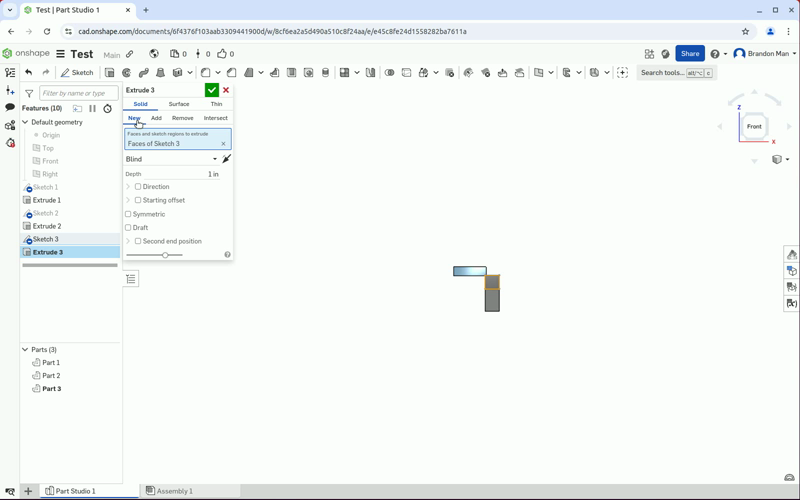
key(tab, 4)
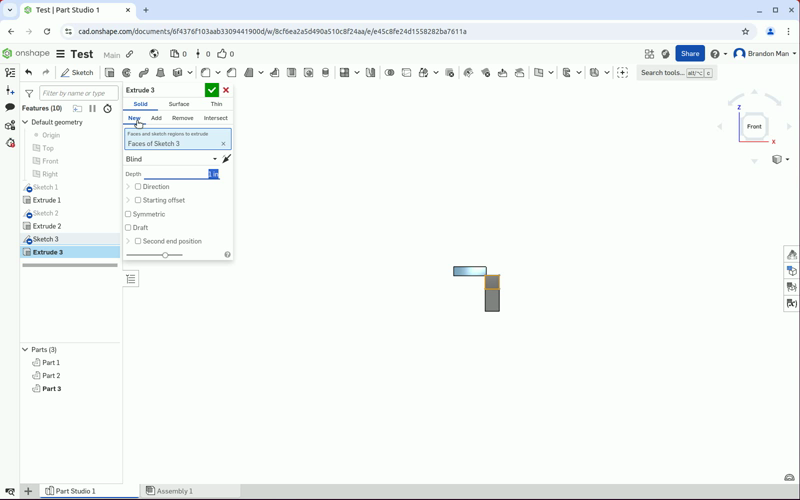
text(6.499)
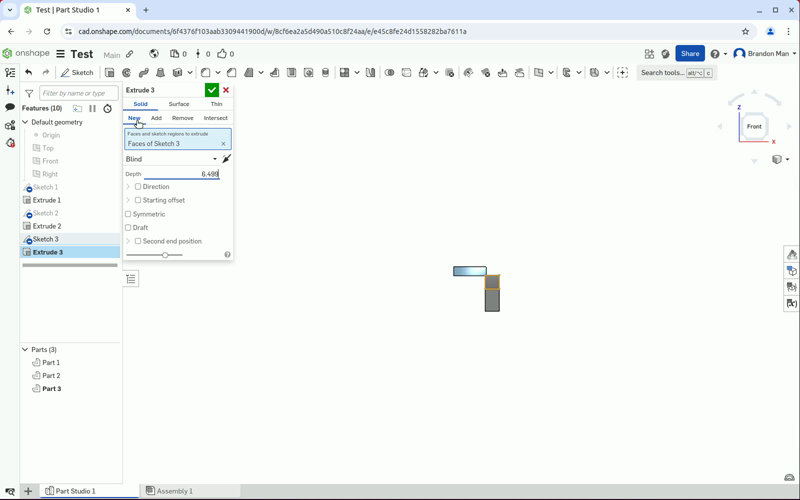
key(tab, 3)
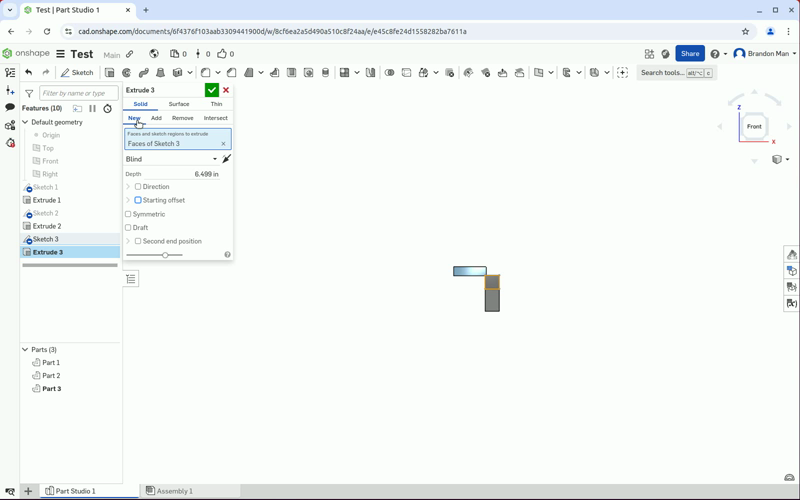
key(tab, 2)
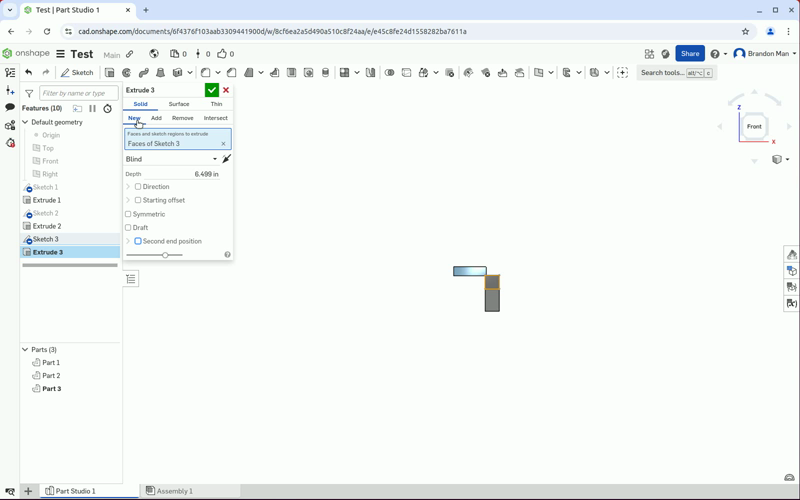
key(space)
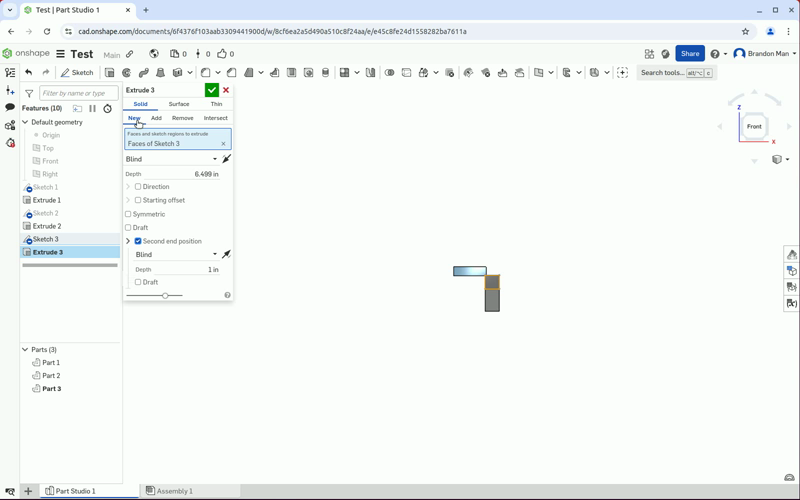
key(tab, 3)
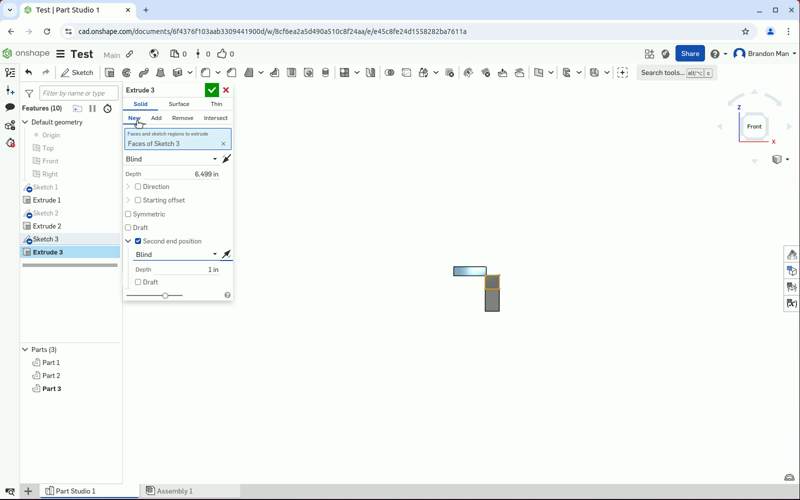
text(6.499)
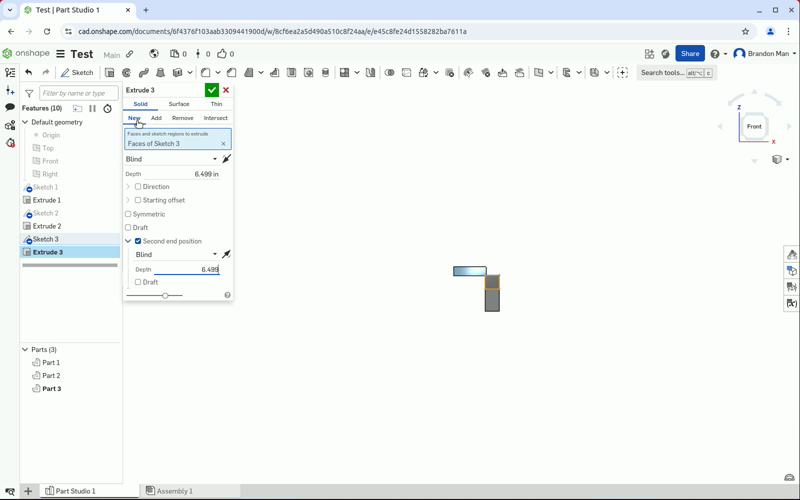
key(enter)
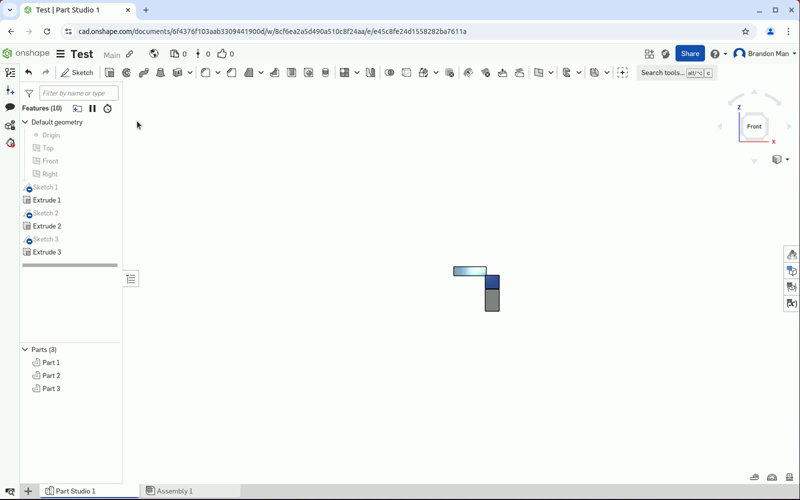
key(shift+h)
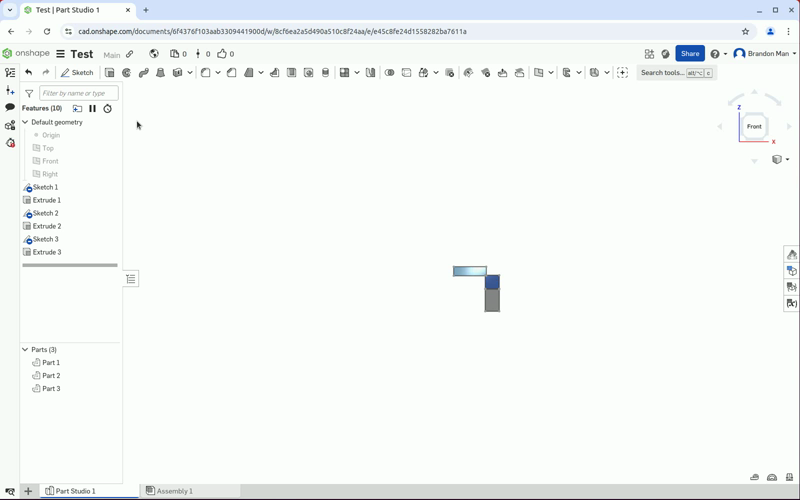
key(shift+h)
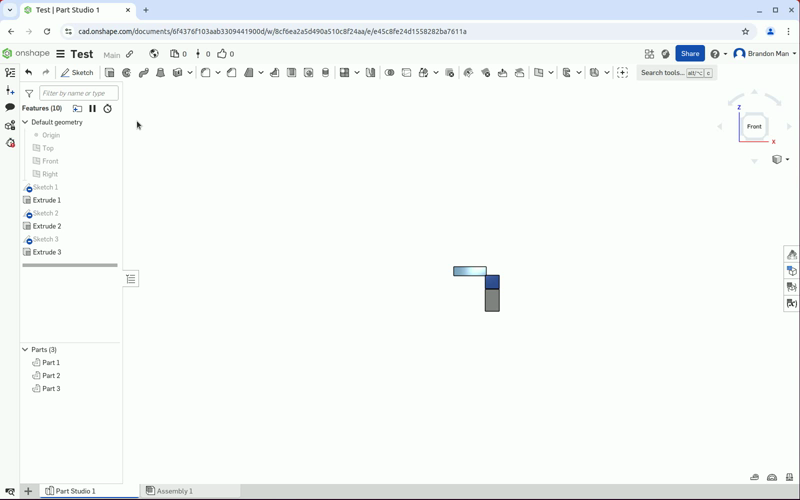
mouse_move(73, 189)
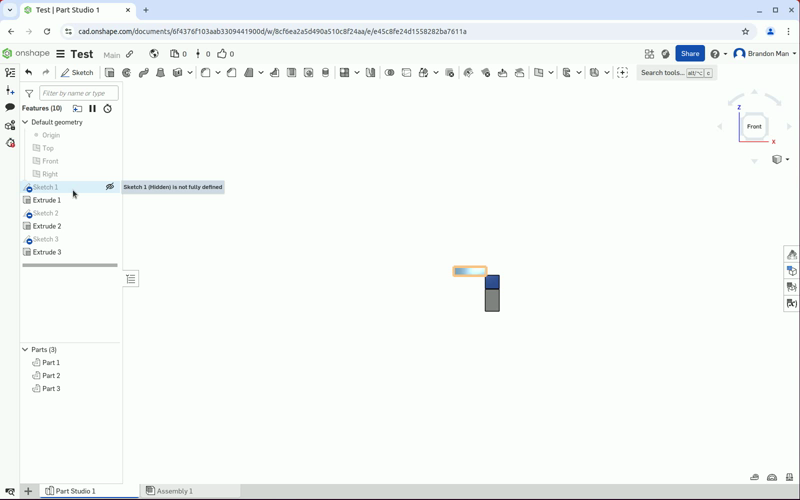
click(73, 189)
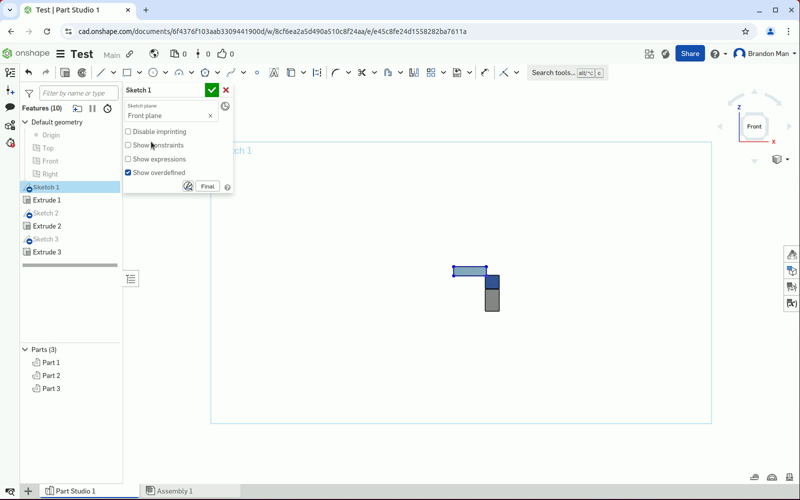
mouse_move(229, 92)
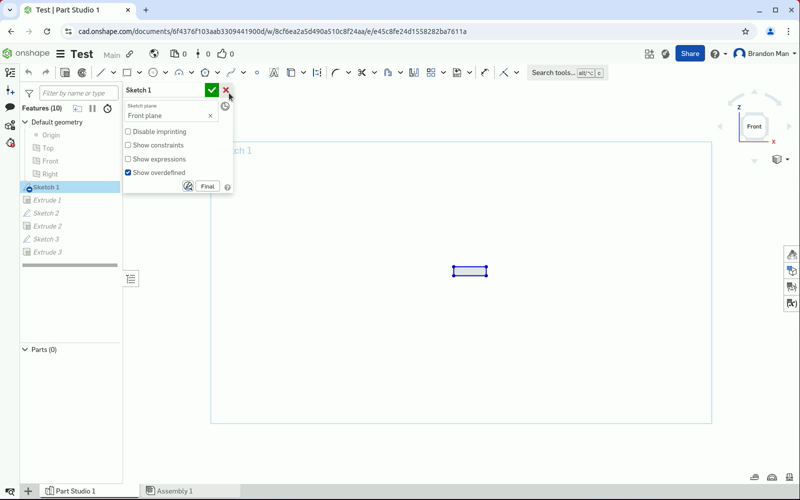
click(229, 92)
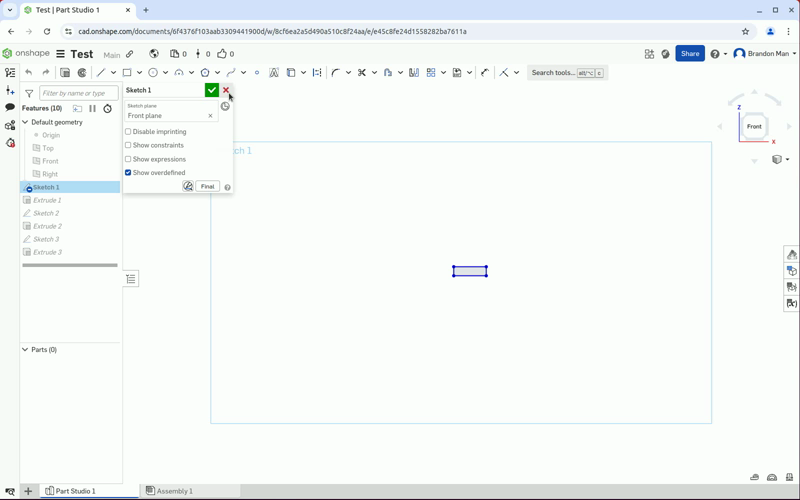
key(shift+s)
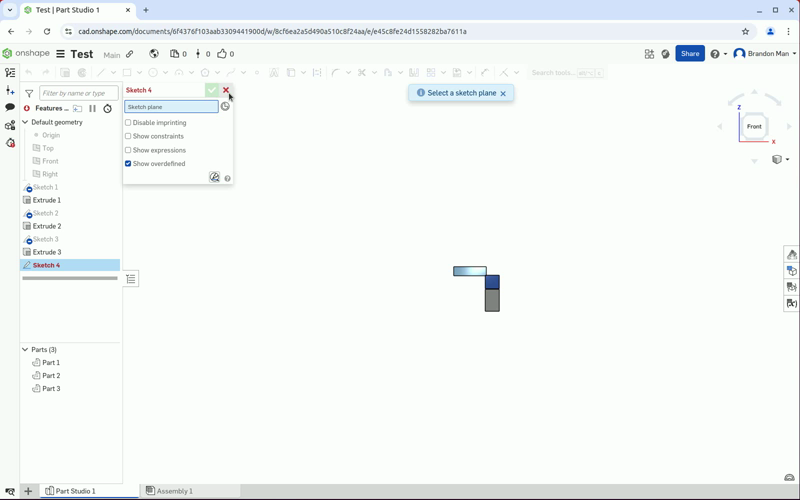
mouse_move(73, 163)
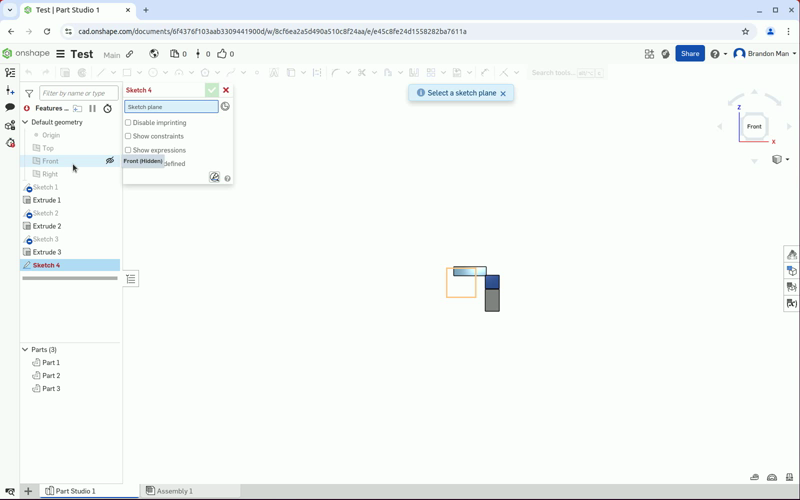
click(73, 163)
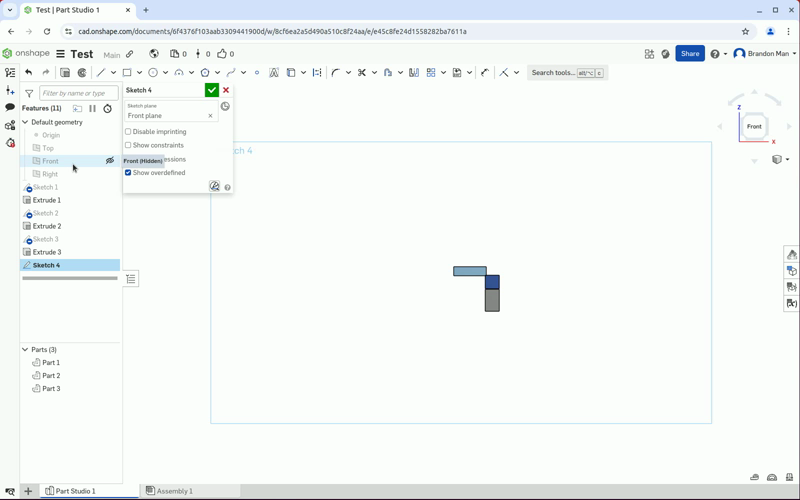
mouse_move(73, 352)
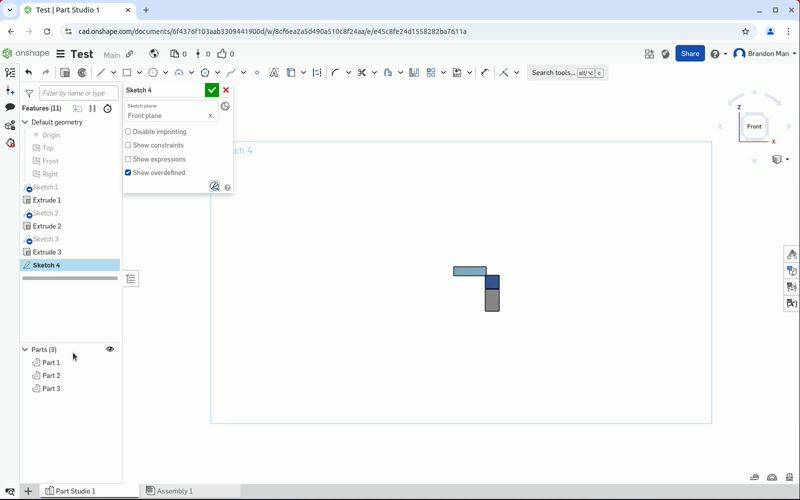
key(y)
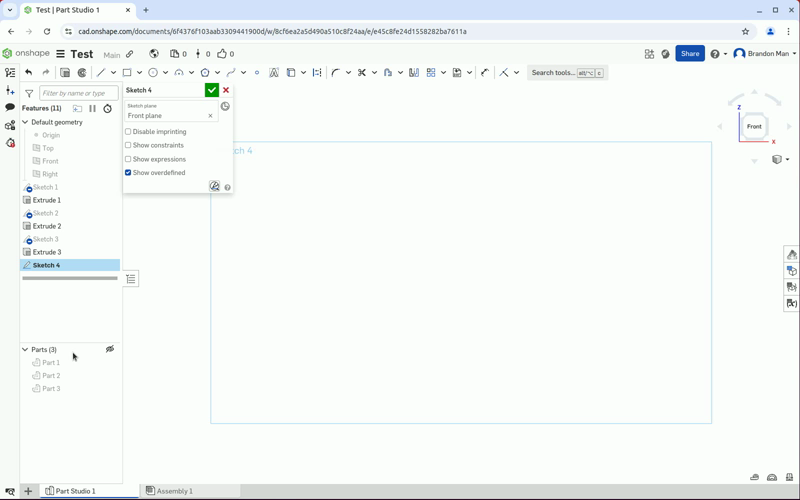
key(l)
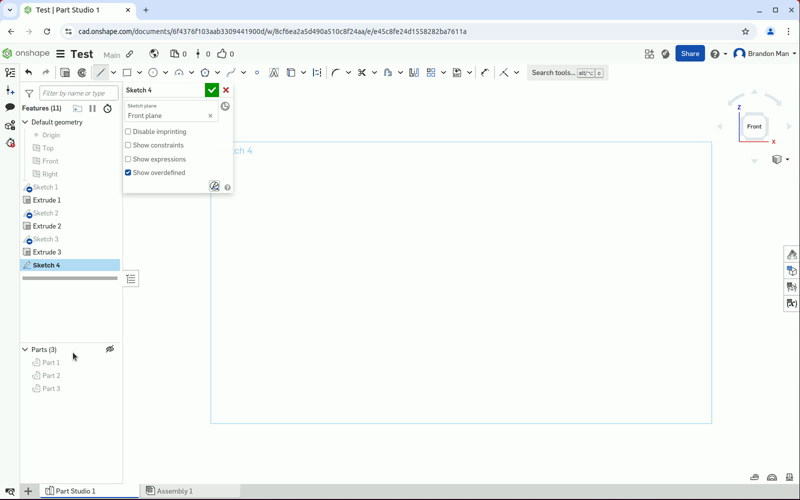
key_down(shift)
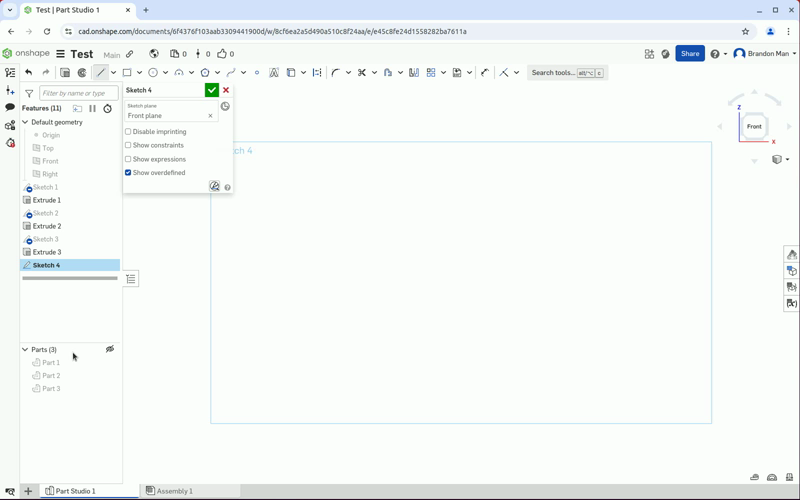
mouse_move(485, 267)
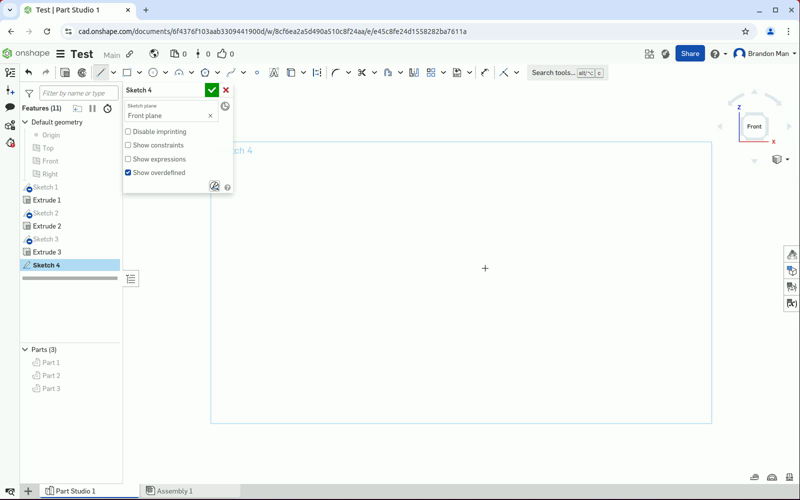
click(485, 267)
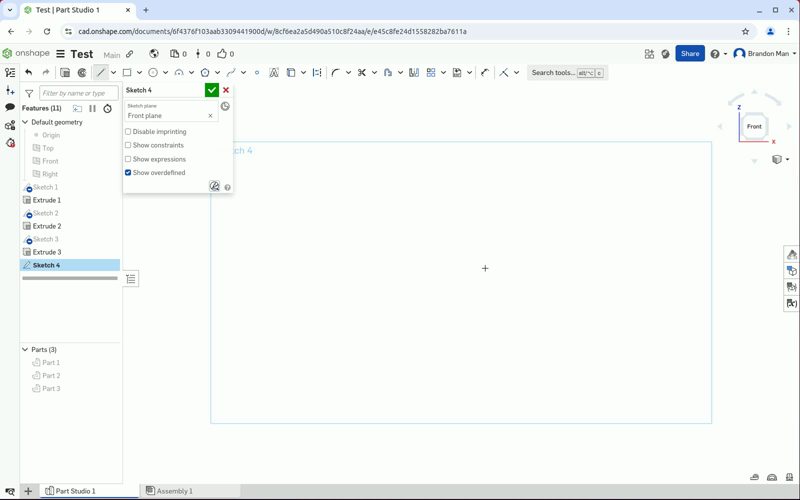
key_up(shift)
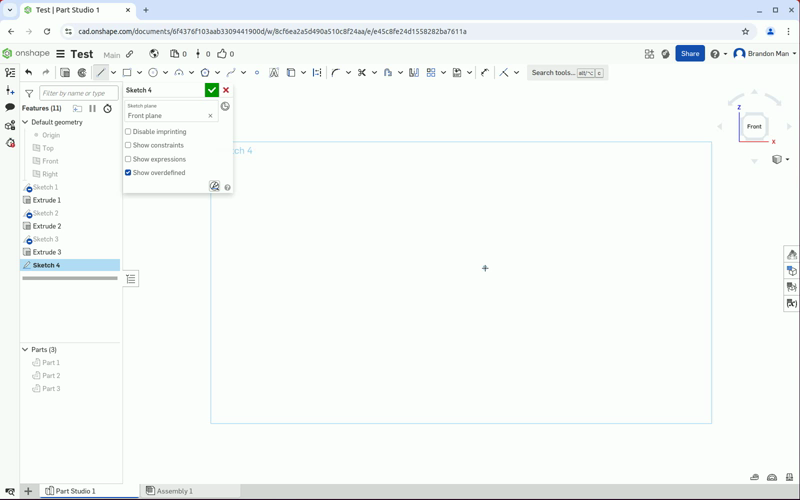
key_down(shift)
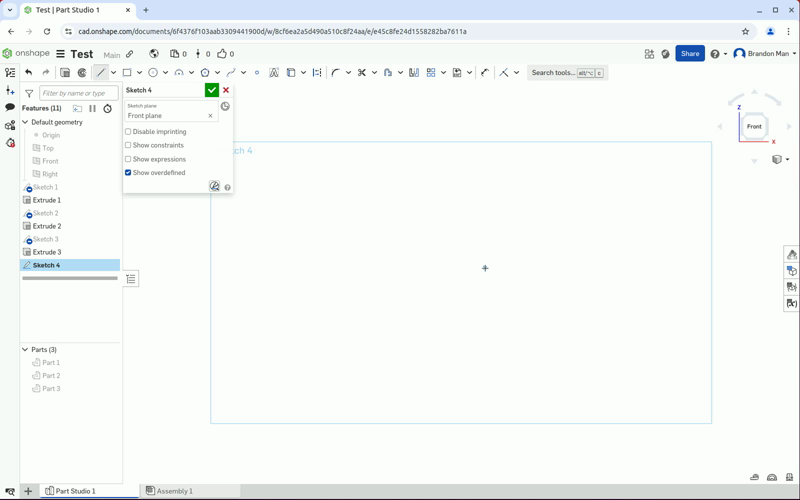
mouse_move(515, 267)
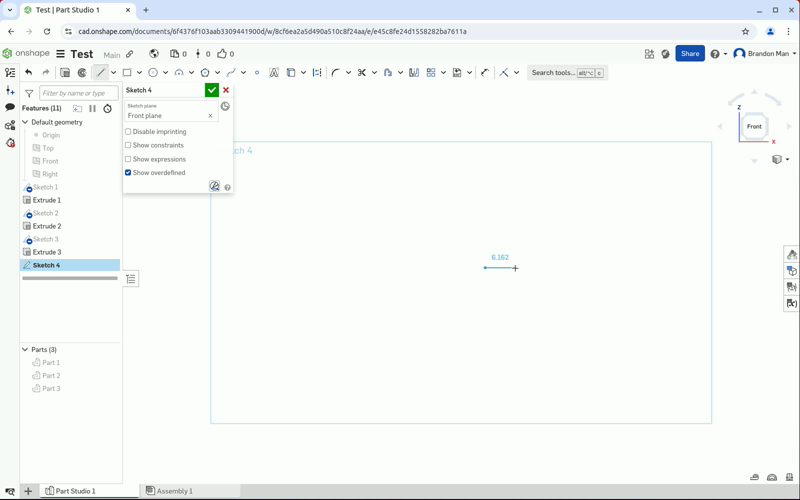
mouse_move(499, 267)
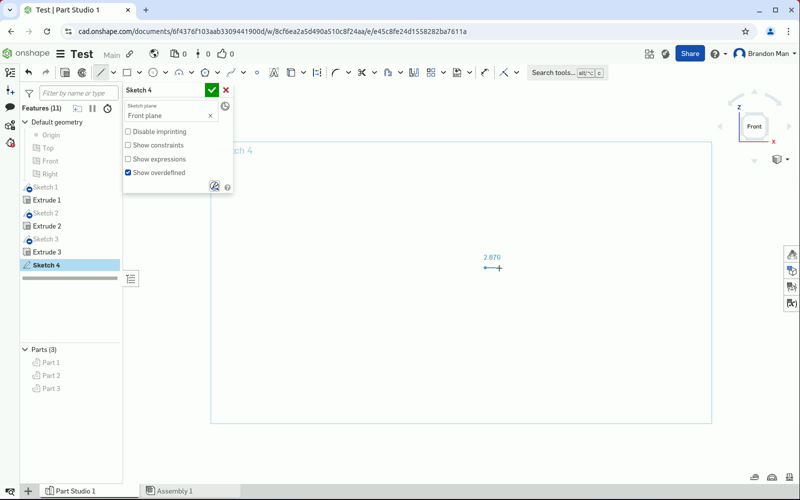
click(499, 267)
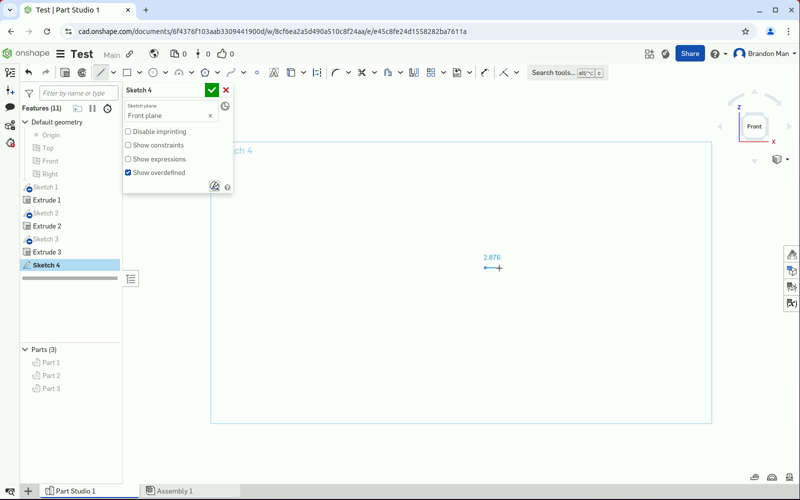
key_up(shift)
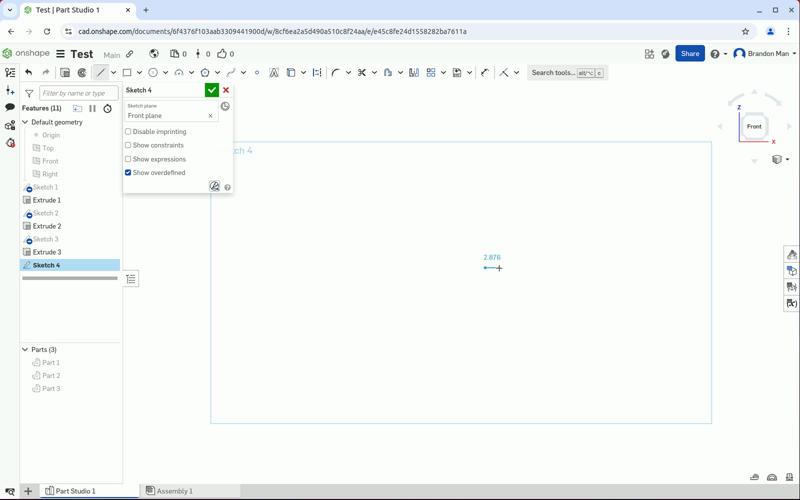
key_down(shift)
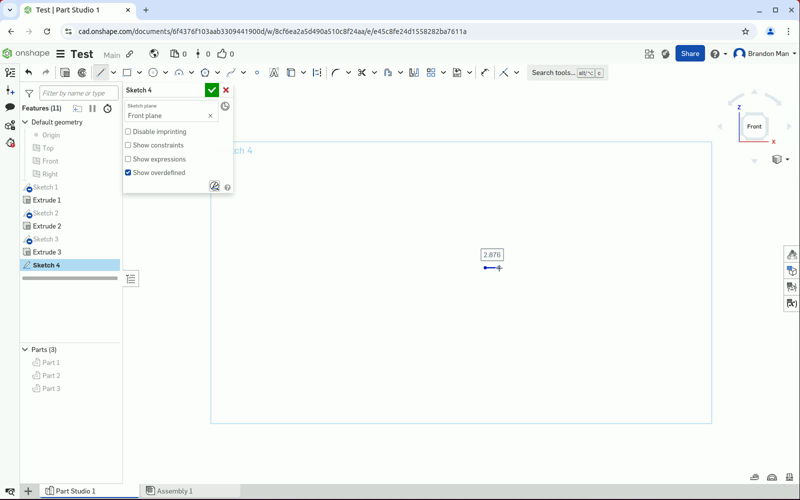
mouse_move(529, 267)
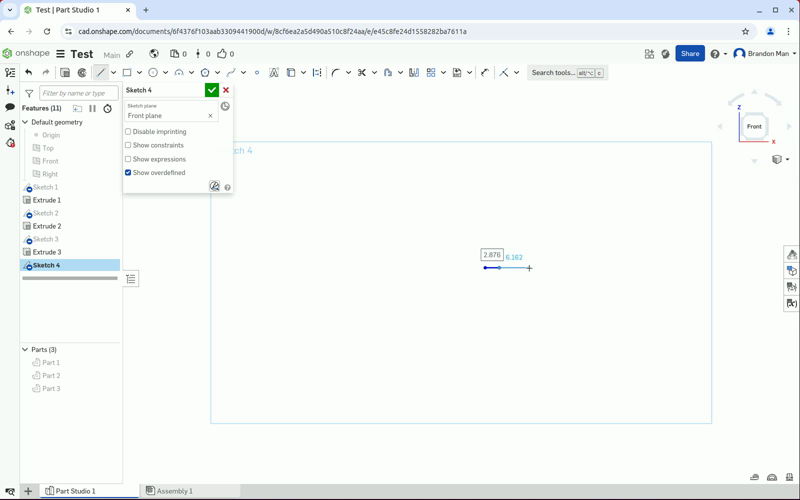
mouse_move(499, 257)
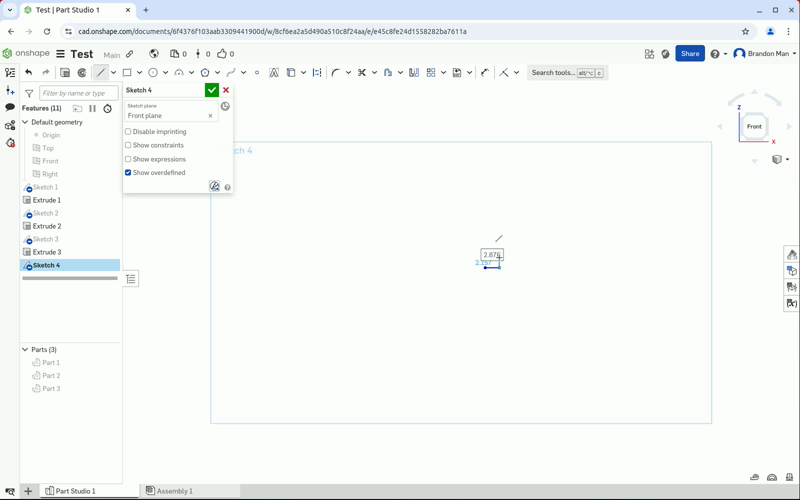
click(499, 257)
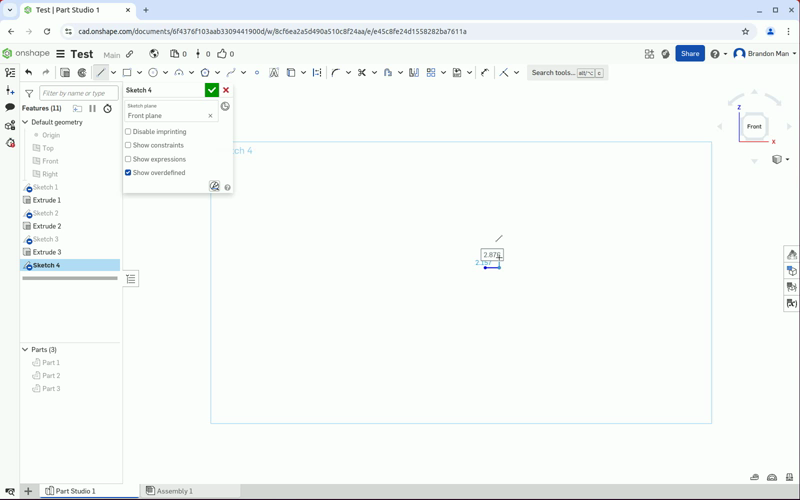
key_up(shift)
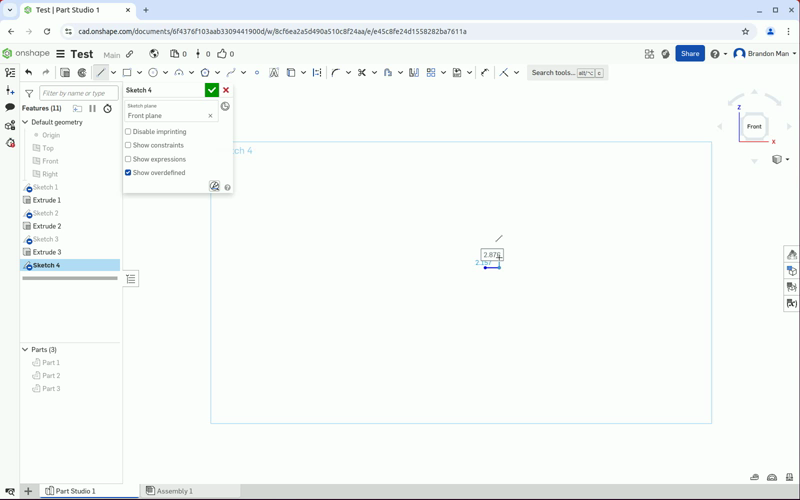
key_down(shift)
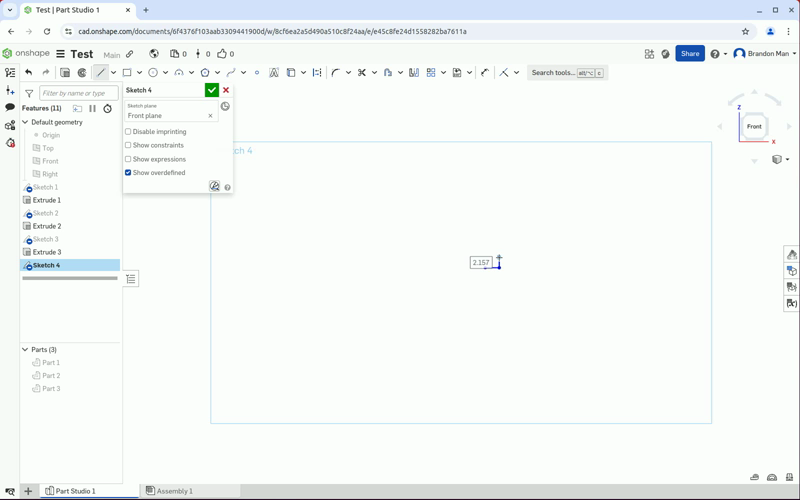
mouse_move(529, 257)
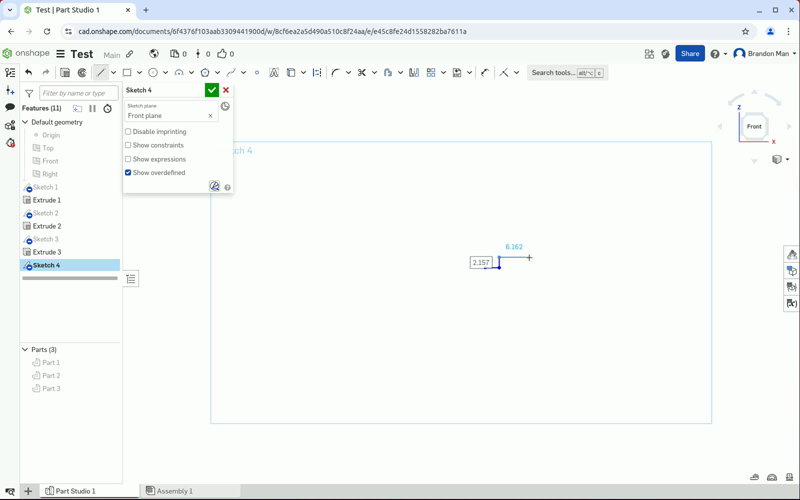
mouse_move(485, 257)
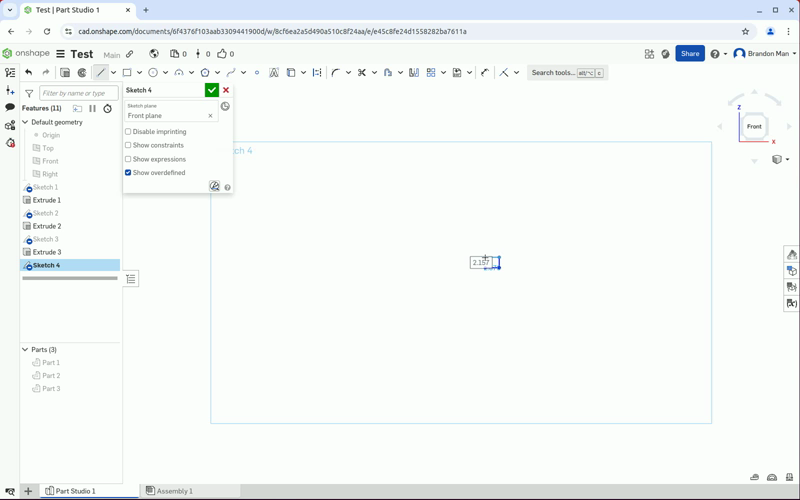
click(485, 257)
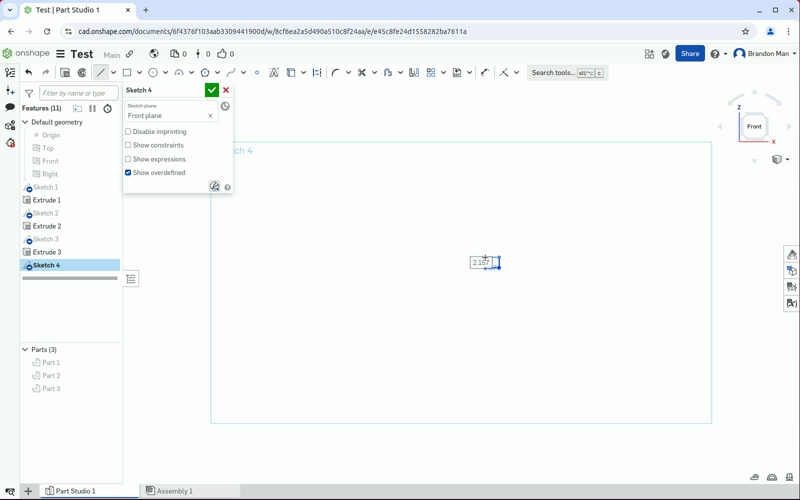
key_up(shift)
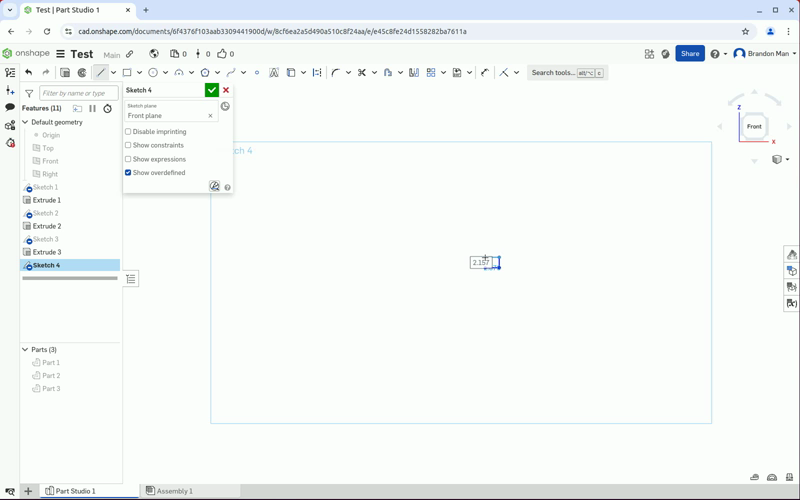
mouse_move(515, 257)
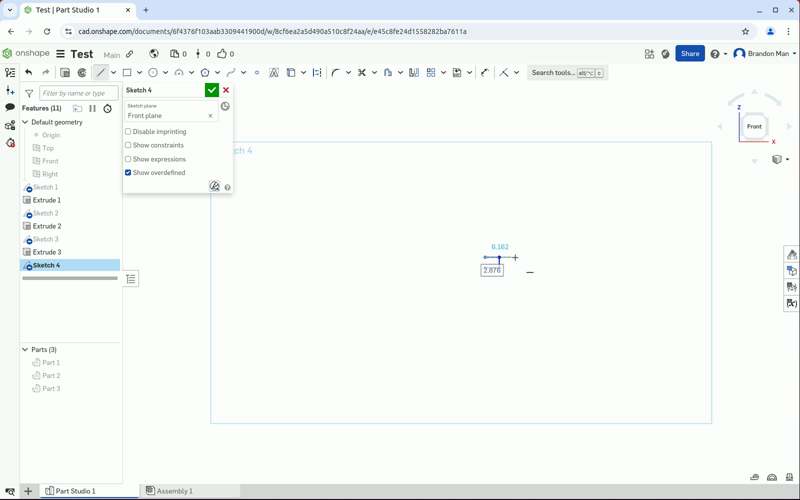
key_down(shift)
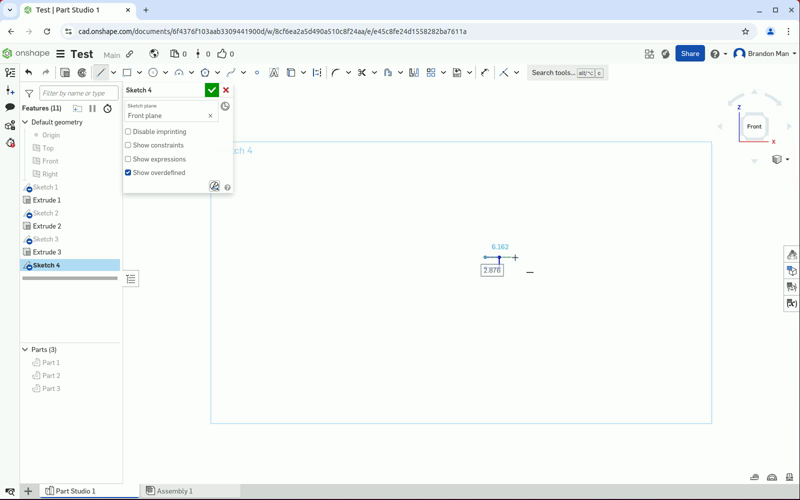
mouse_move(485, 267)
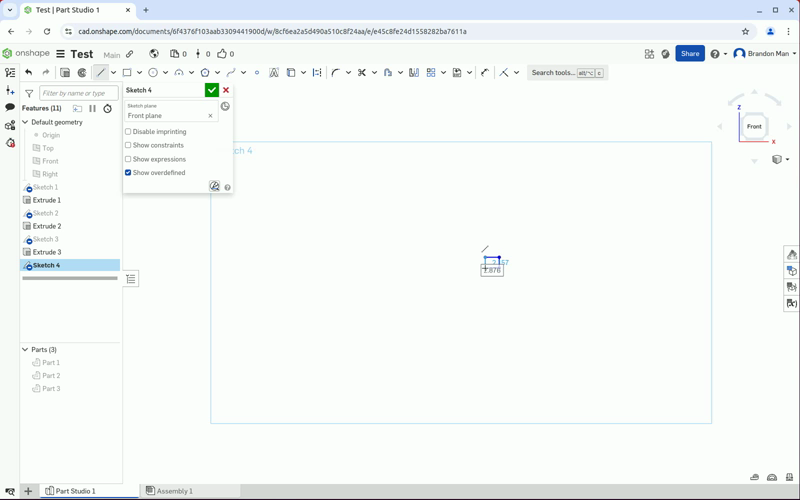
key_up(shift)
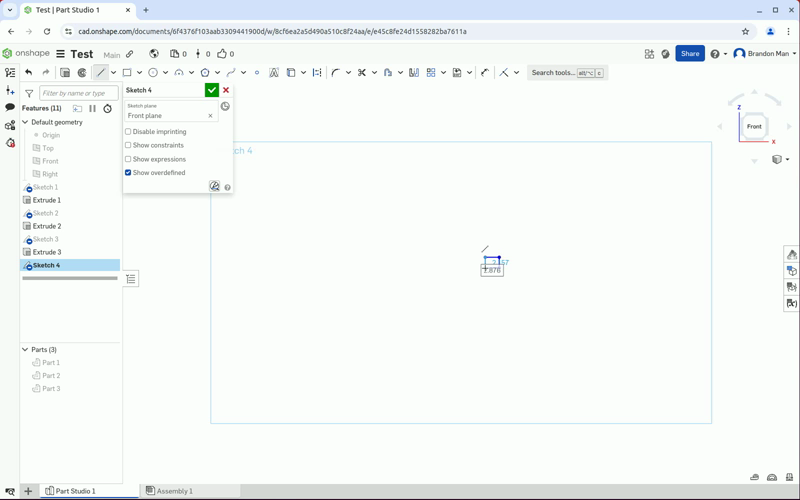
click(485, 267)
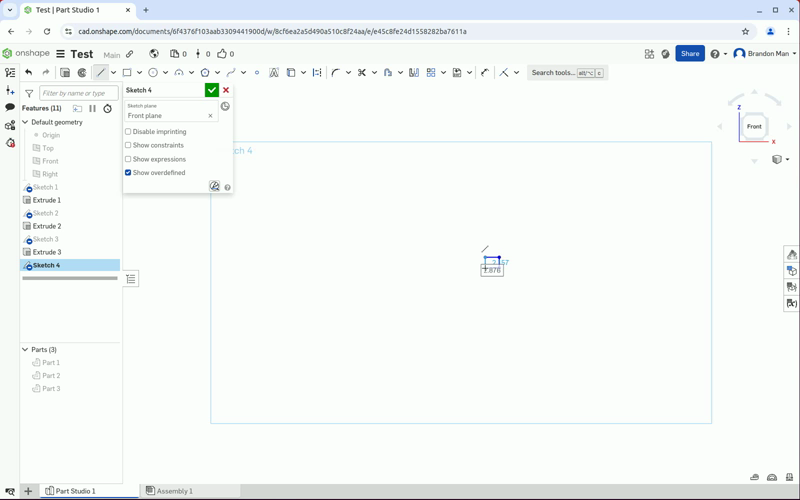
key(esc)
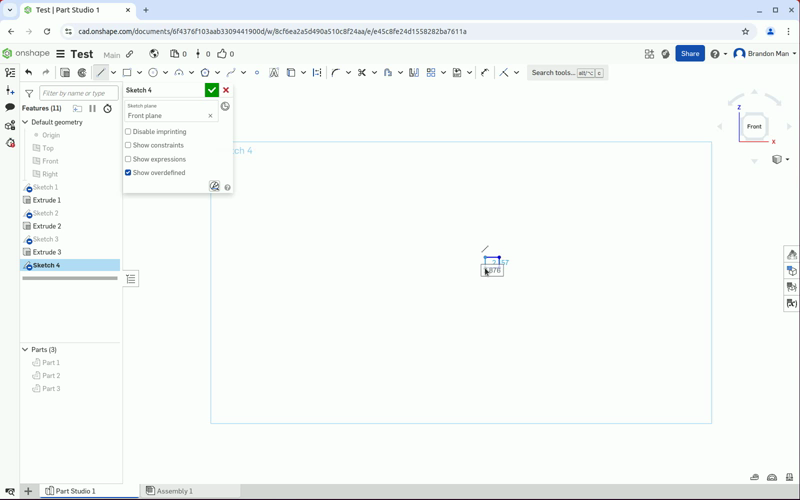
mouse_move(493, 267)
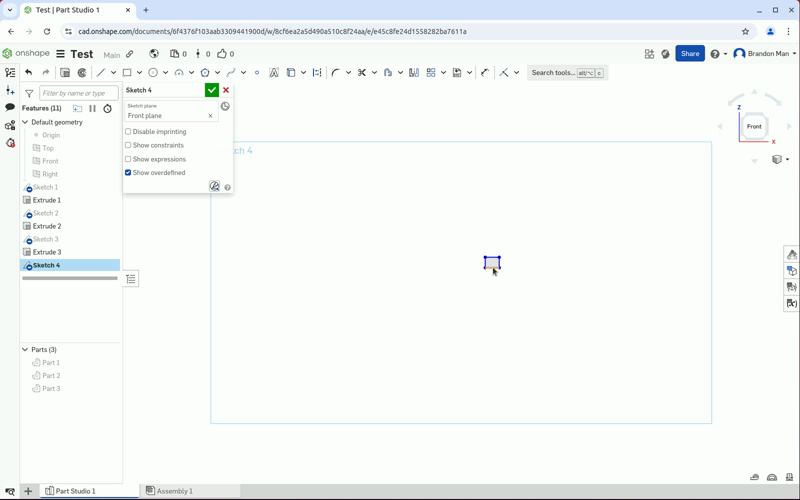
scroll(6)
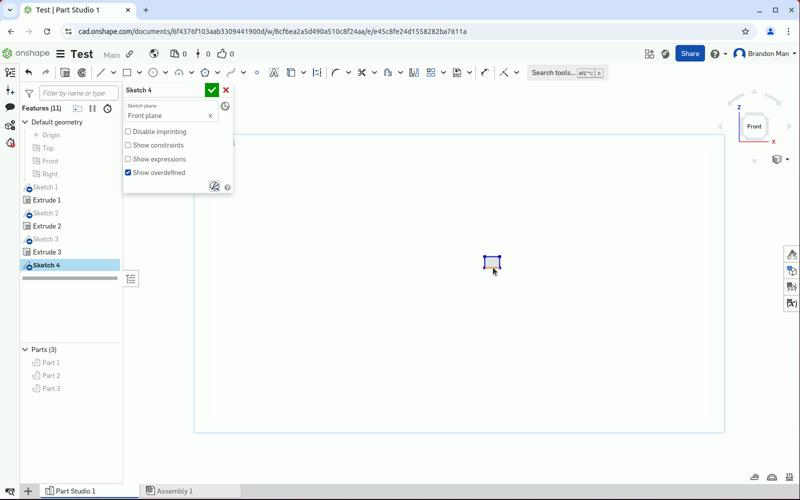
scroll(6)
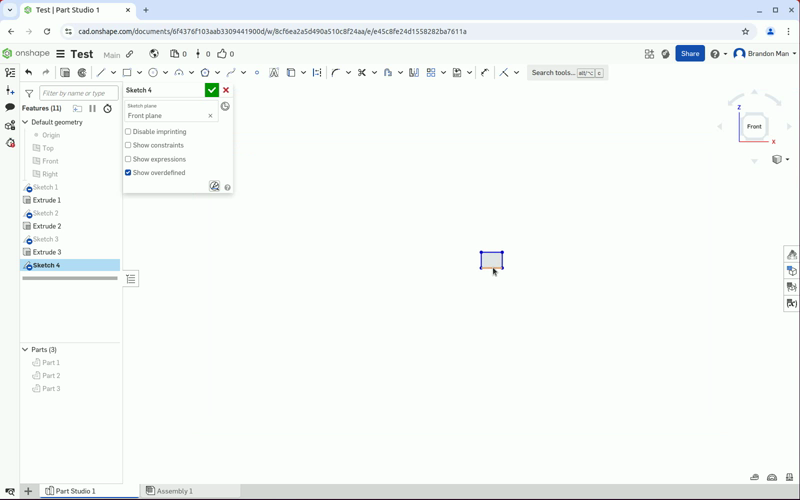
scroll(6)
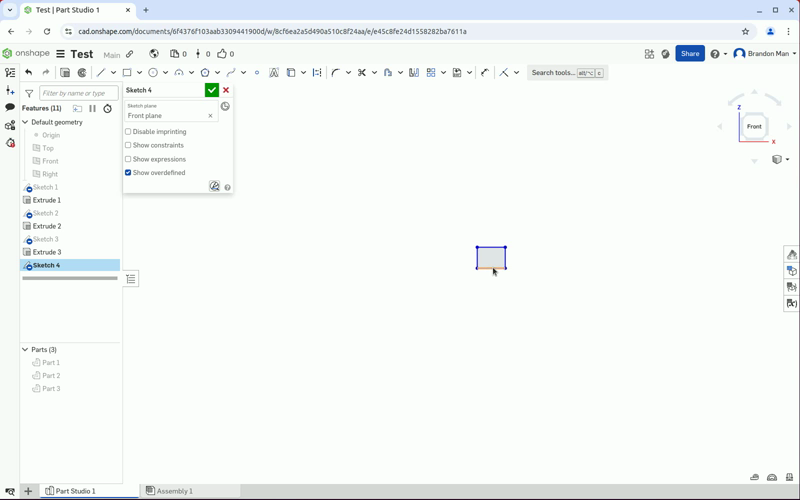
scroll(6)
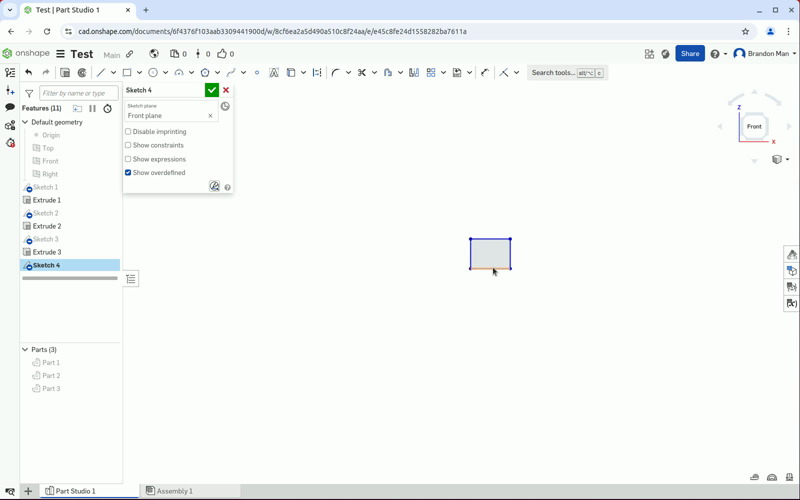
scroll(6)
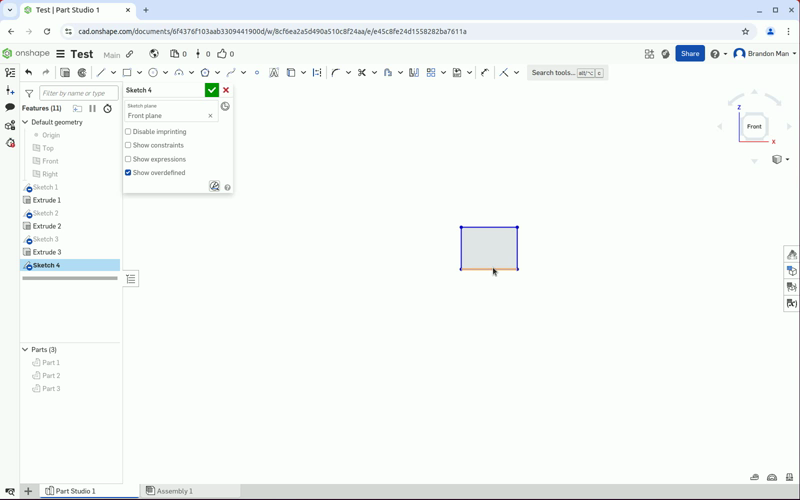
scroll(6)
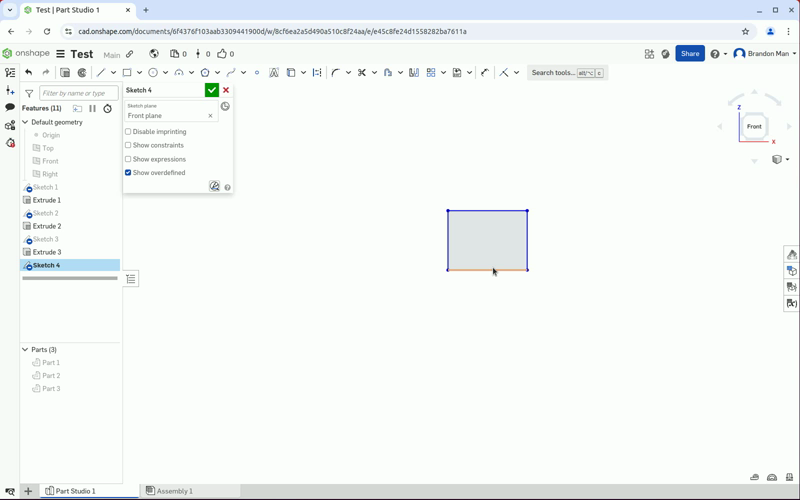
scroll(6)
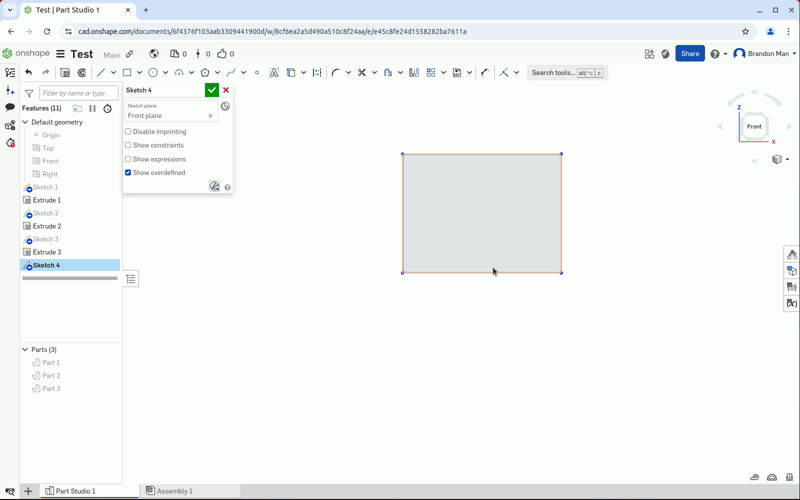
click(493, 267)
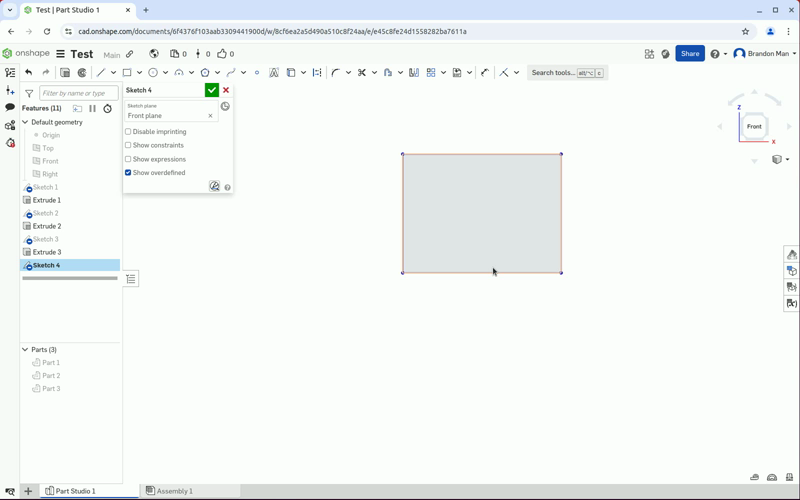
scroll(-6)
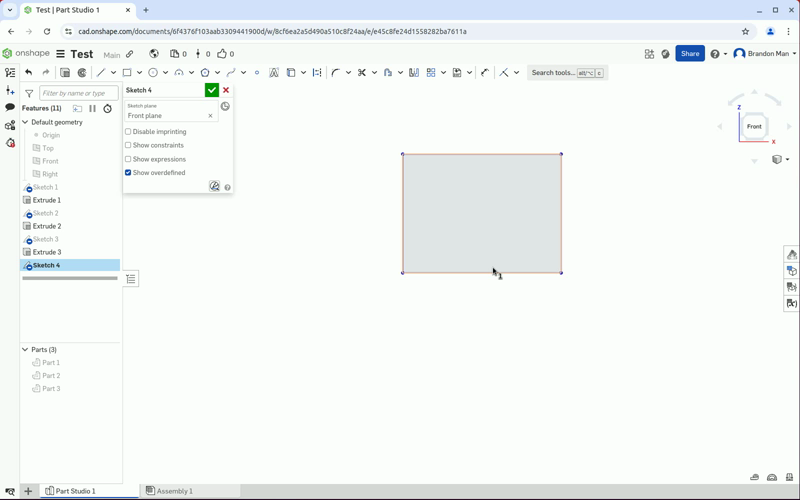
scroll(-6)
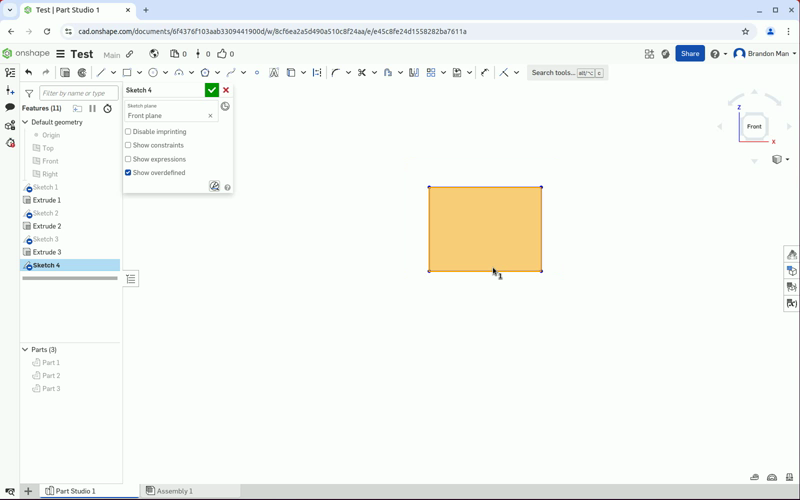
scroll(-6)
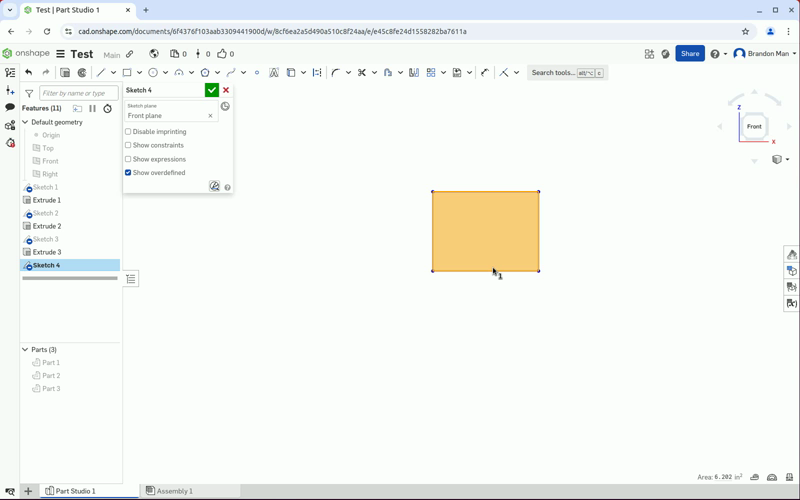
scroll(-6)
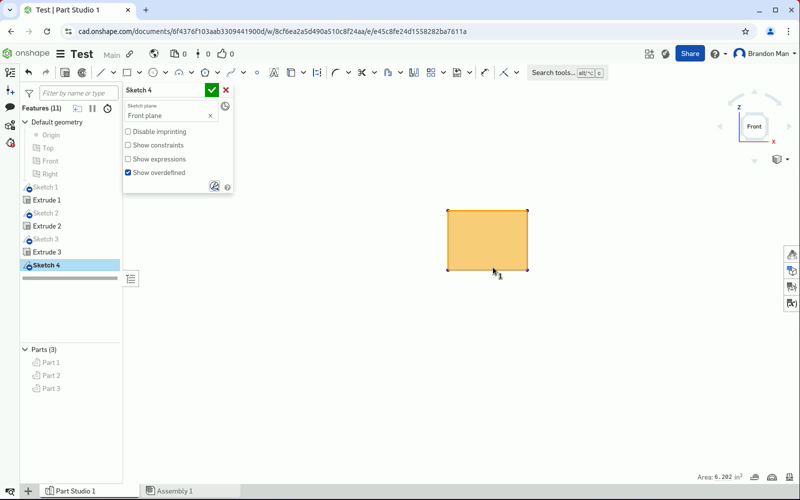
scroll(-6)
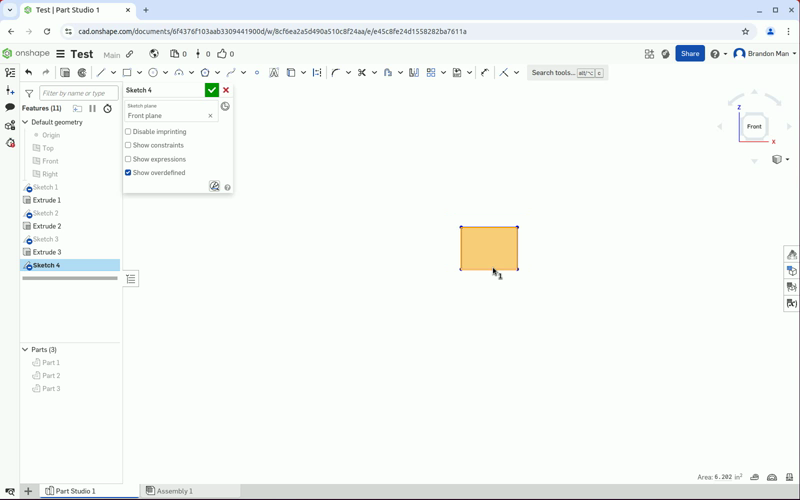
scroll(-6)
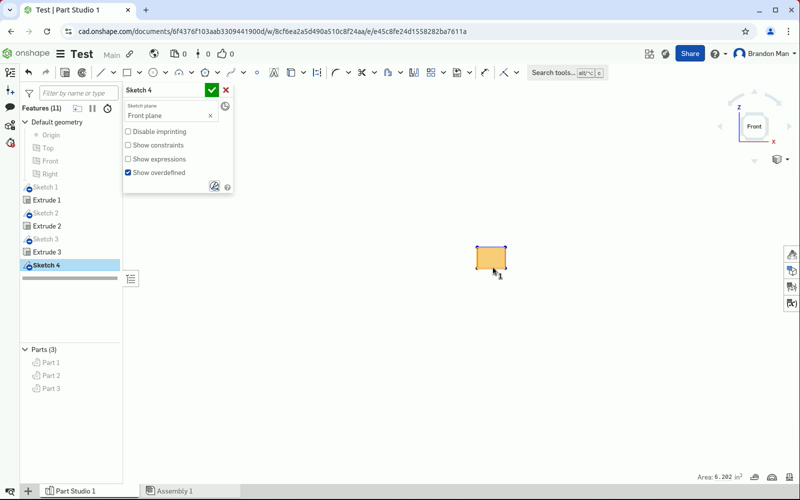
scroll(-6)
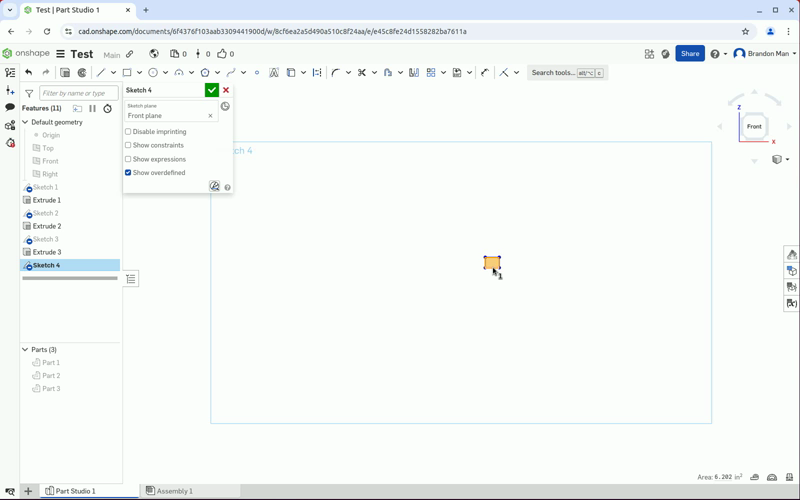
mouse_move(73, 352)
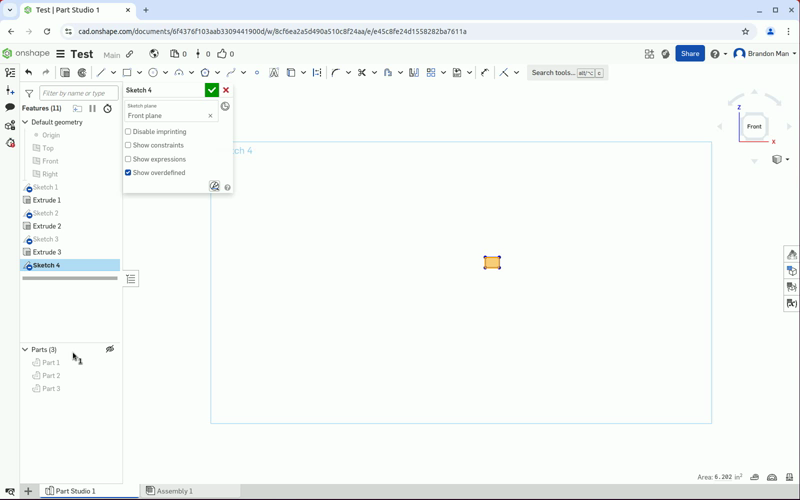
key(shift+y)
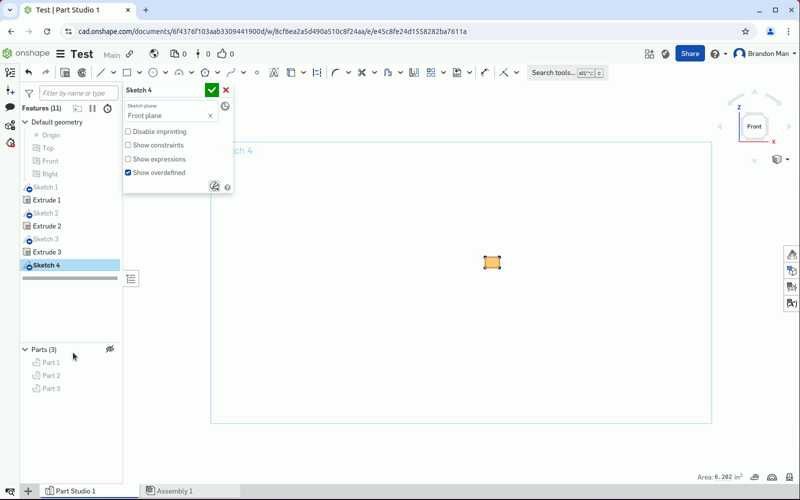
key(shift+e)
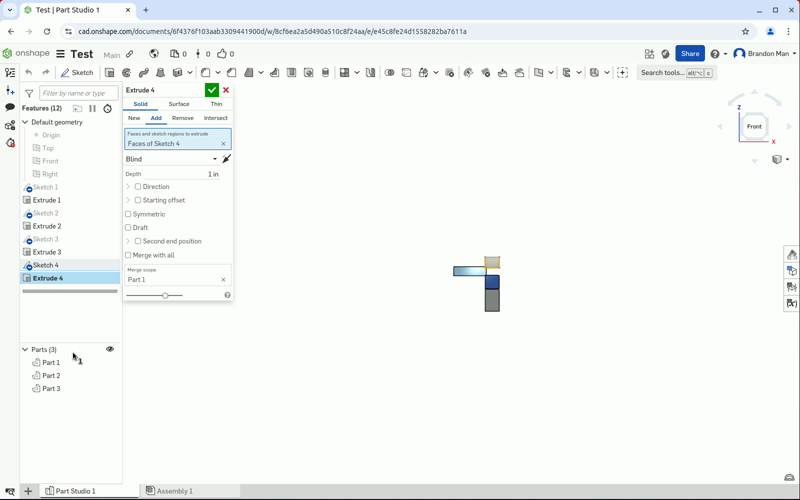
mouse_move(143, 106)
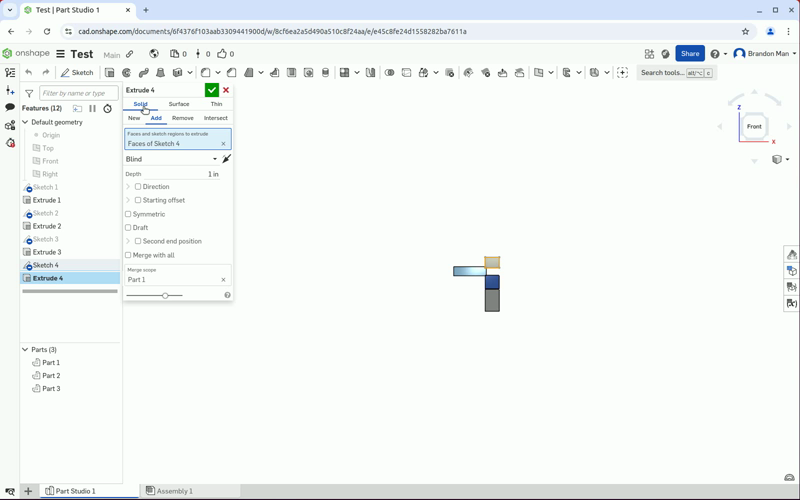
click(143, 106)
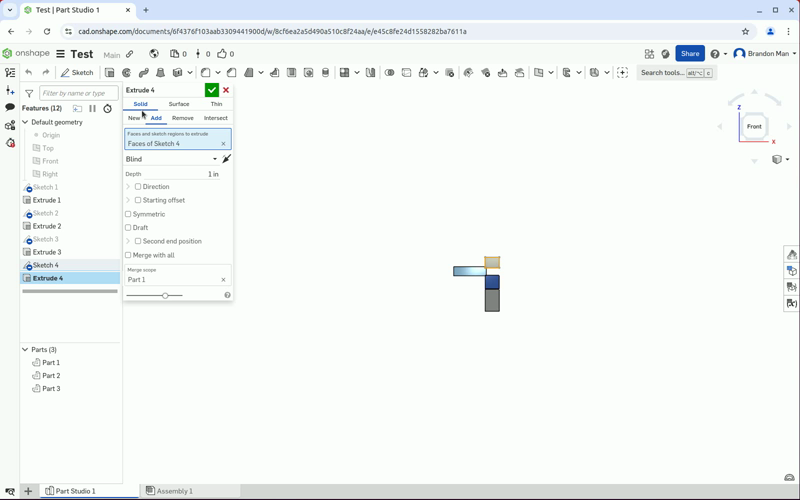
mouse_move(137, 120)
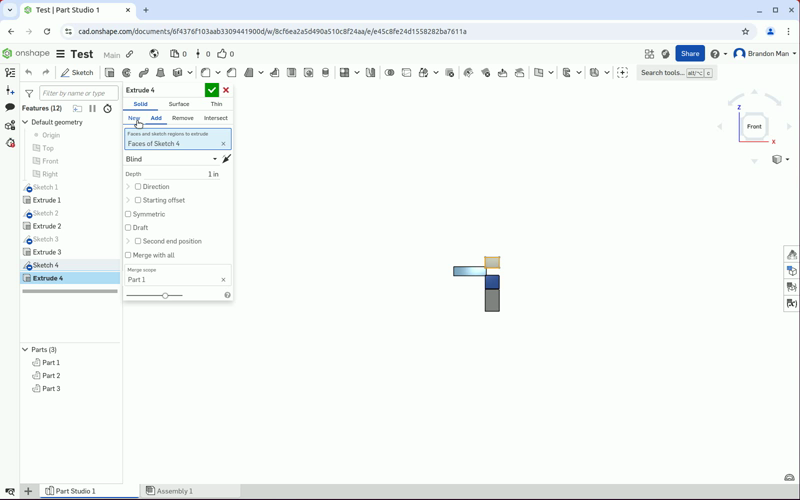
click(137, 120)
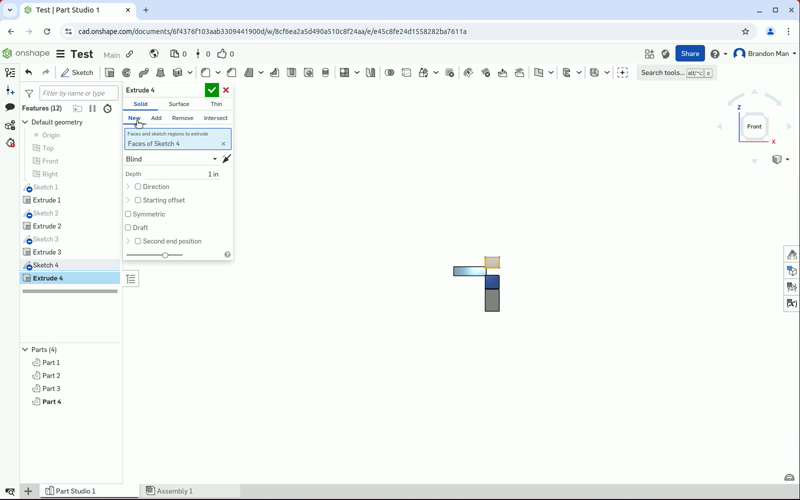
key(tab, 4)
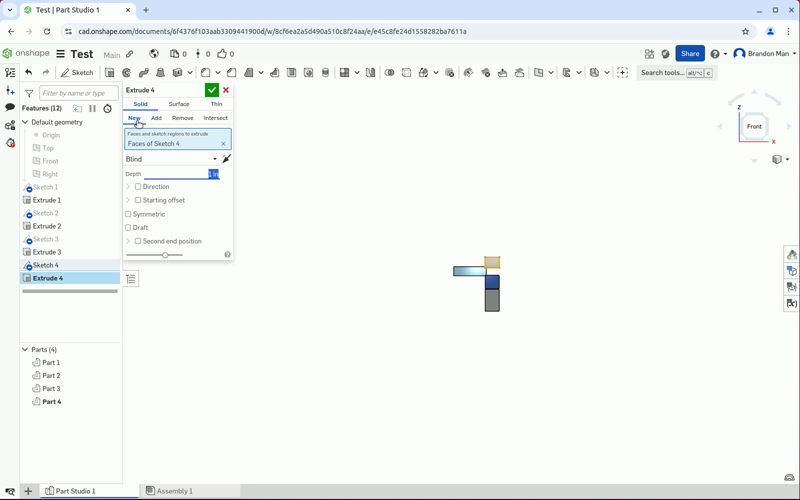
text(6.499)
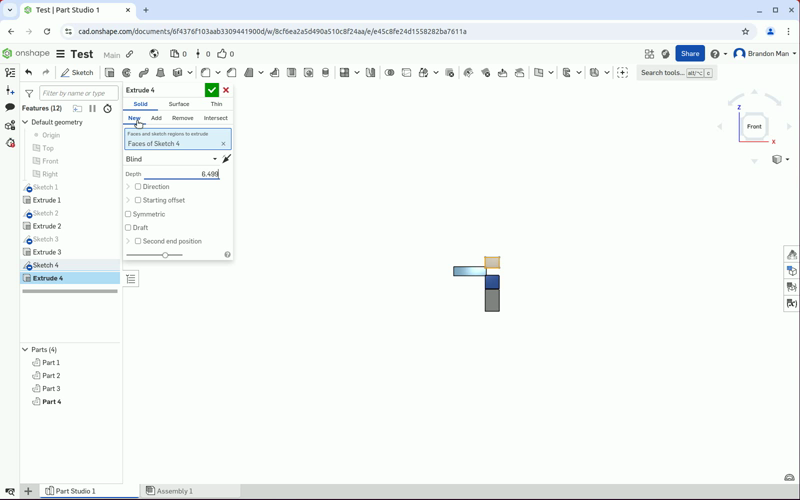
key(tab, 3)
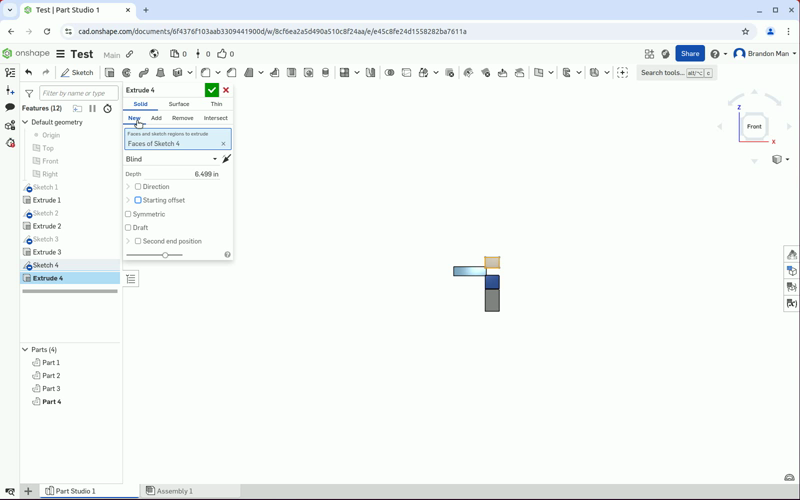
key(tab, 2)
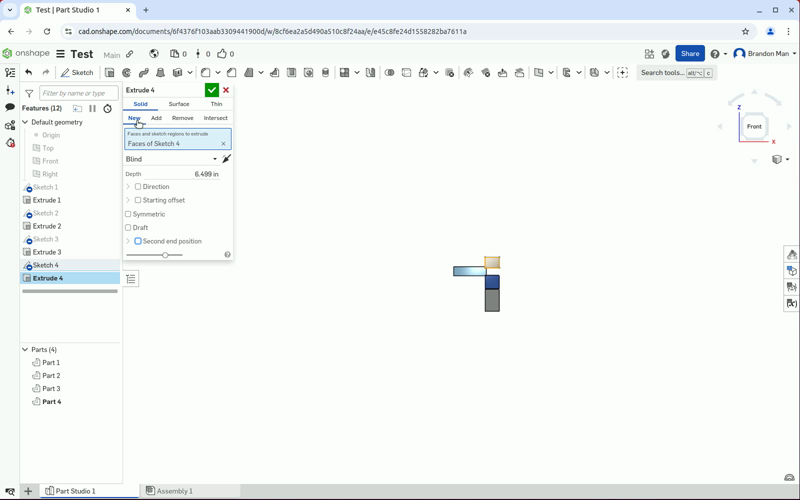
key(space)
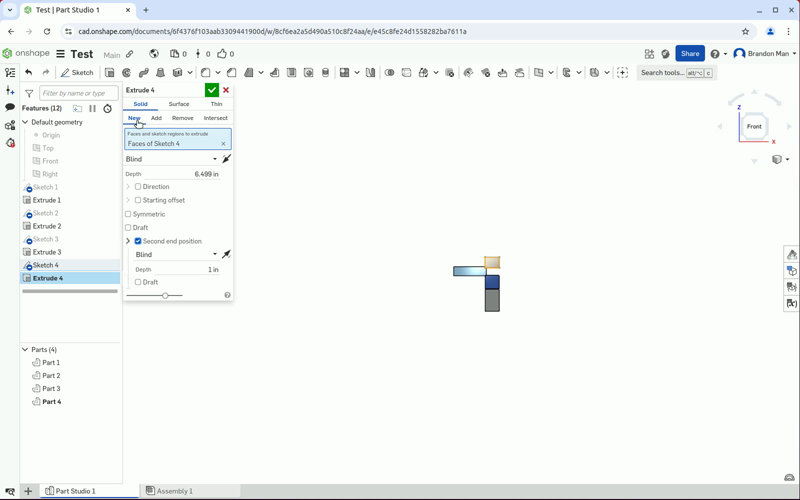
key(tab, 3)
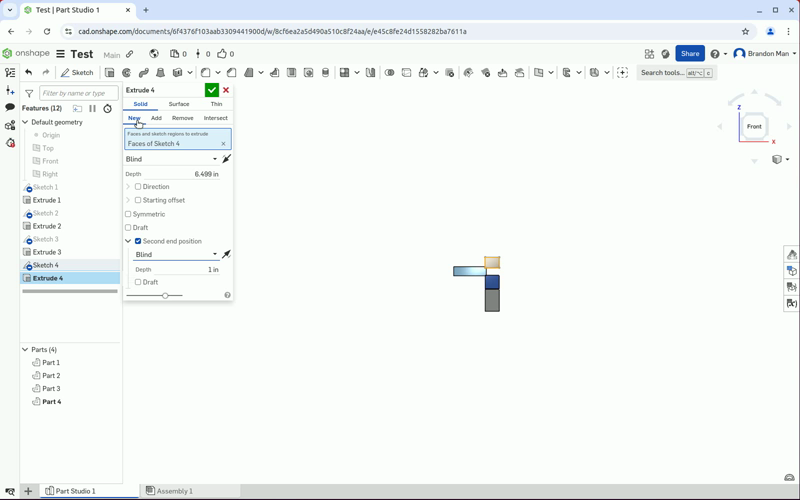
text(6.499)
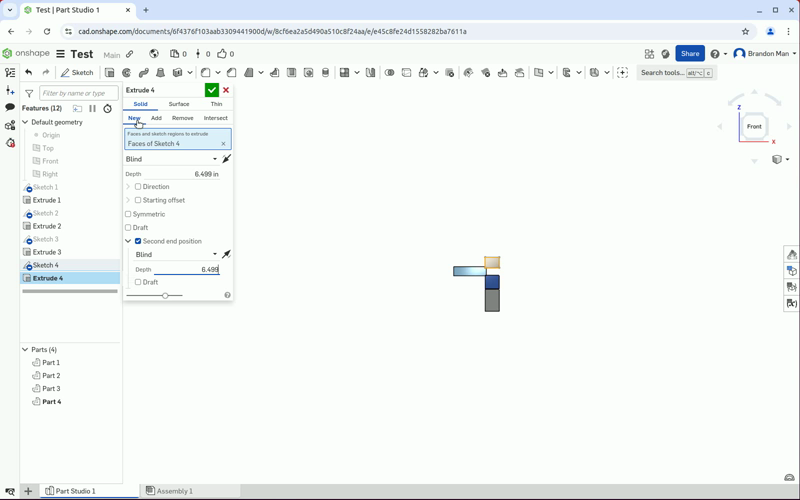
key(enter)
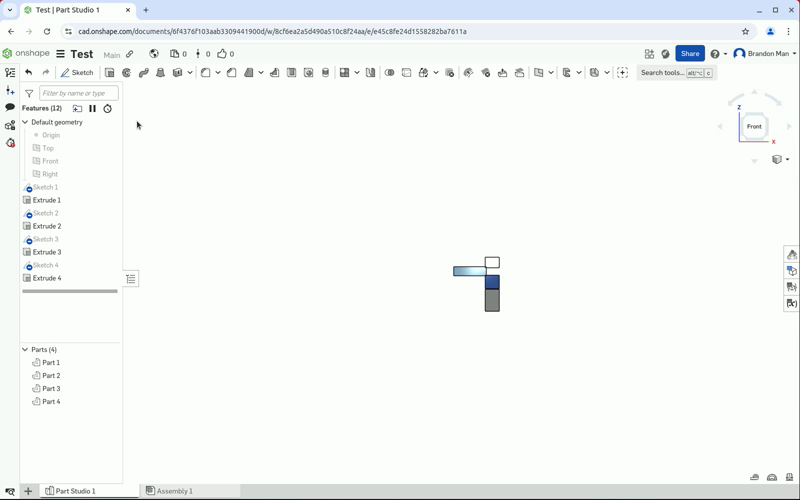
key(shift+h)
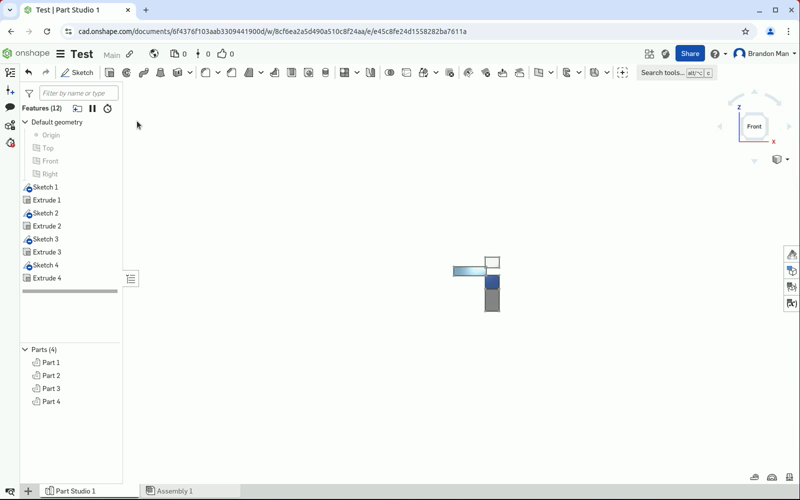
key(shift+h)
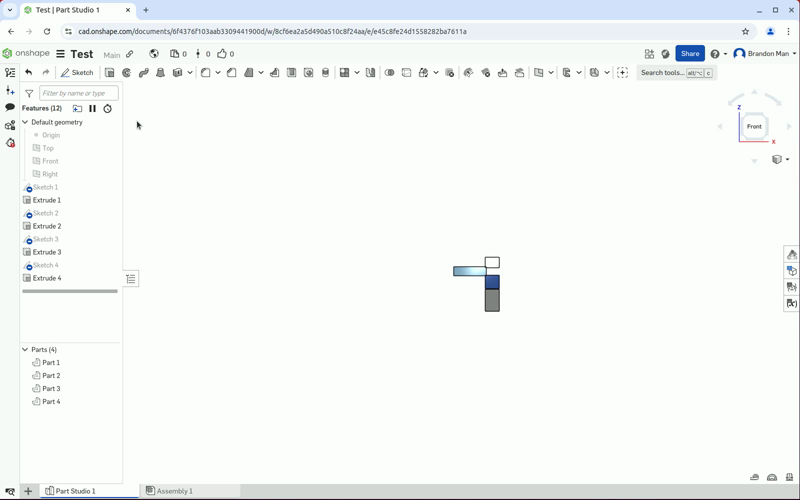
mouse_move(73, 189)
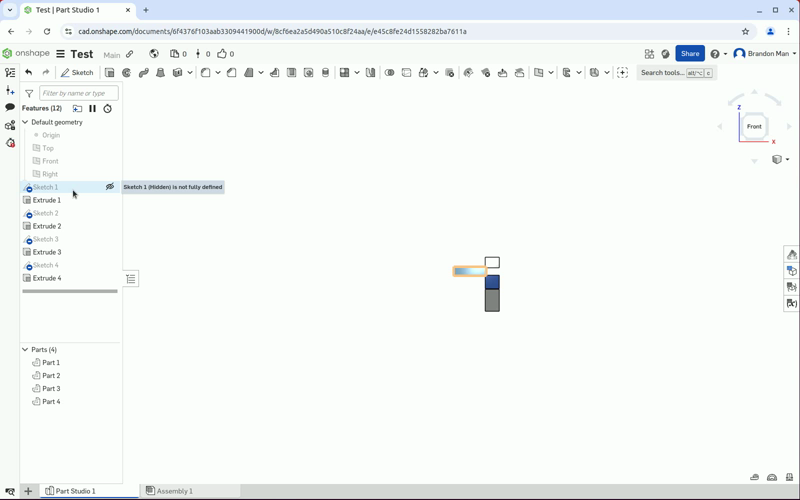
click(73, 189)
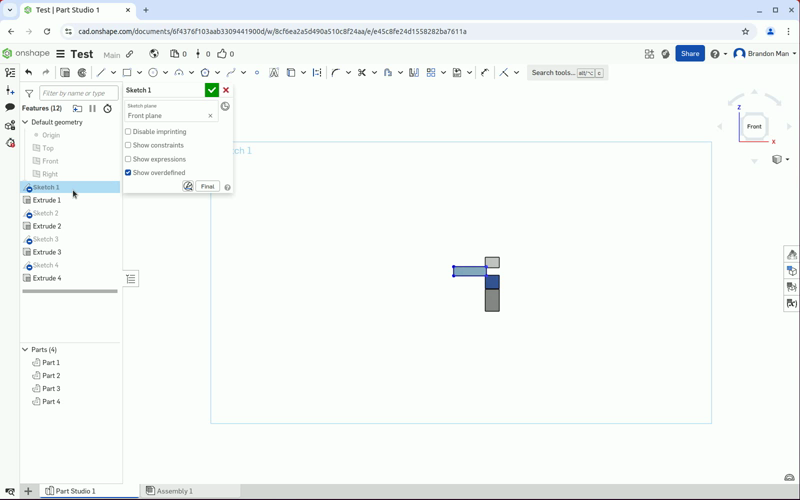
mouse_move(229, 92)
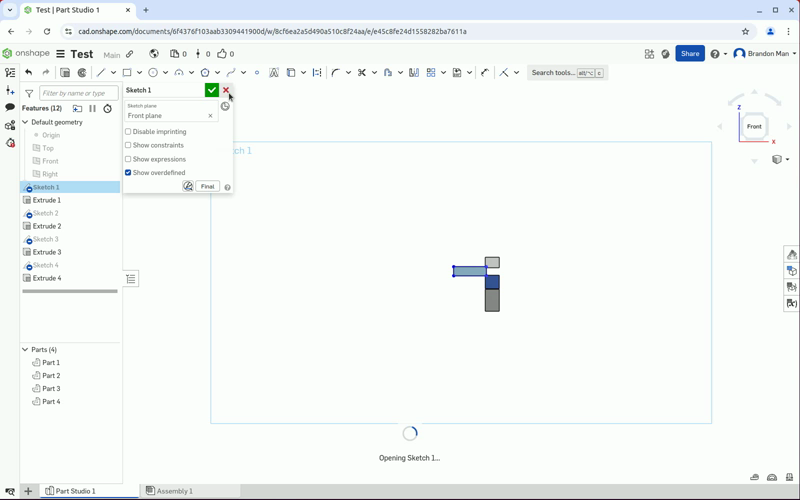
click(229, 92)
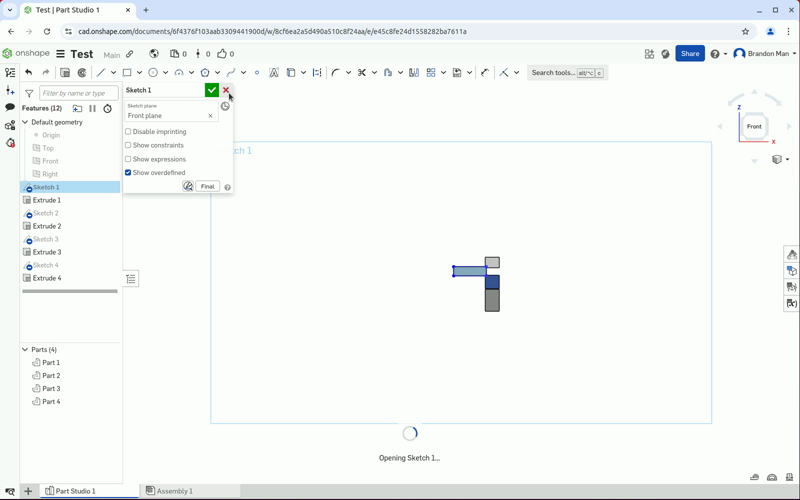
key(shift+s)
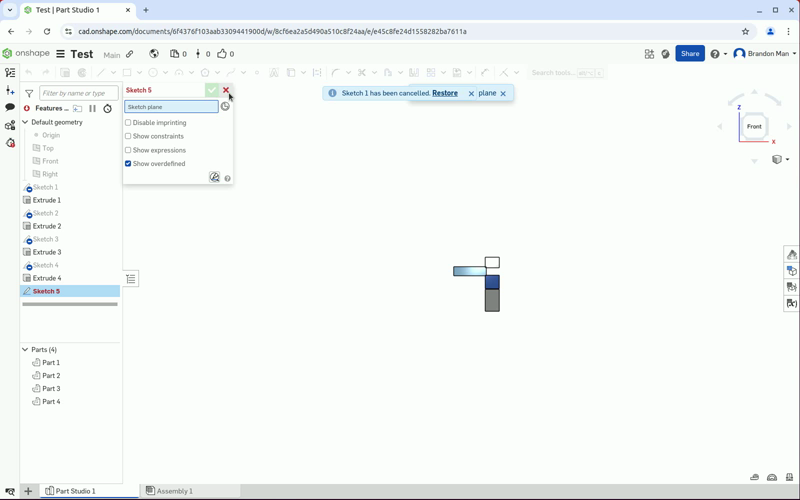
mouse_move(73, 163)
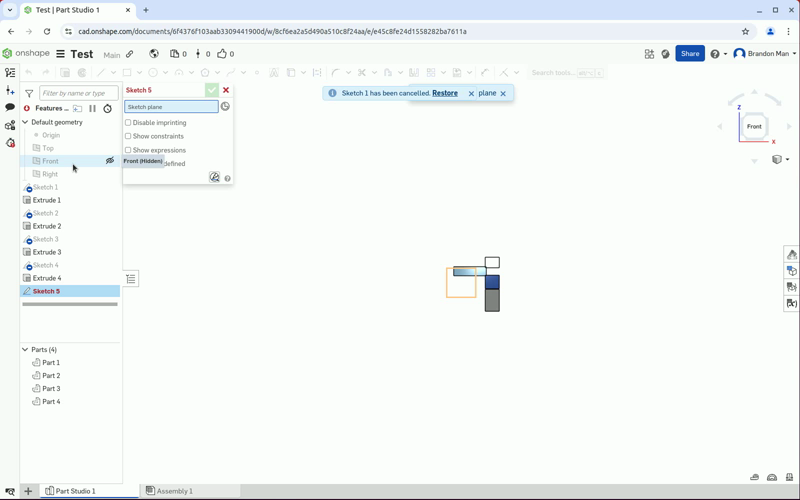
click(73, 163)
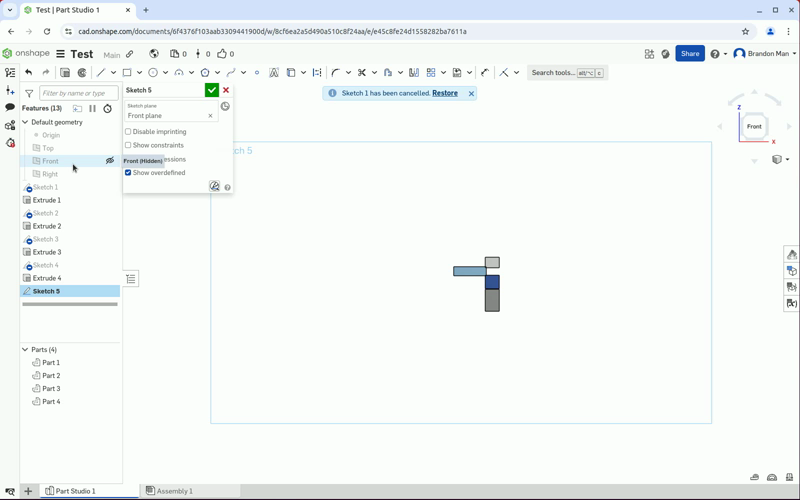
mouse_move(73, 352)
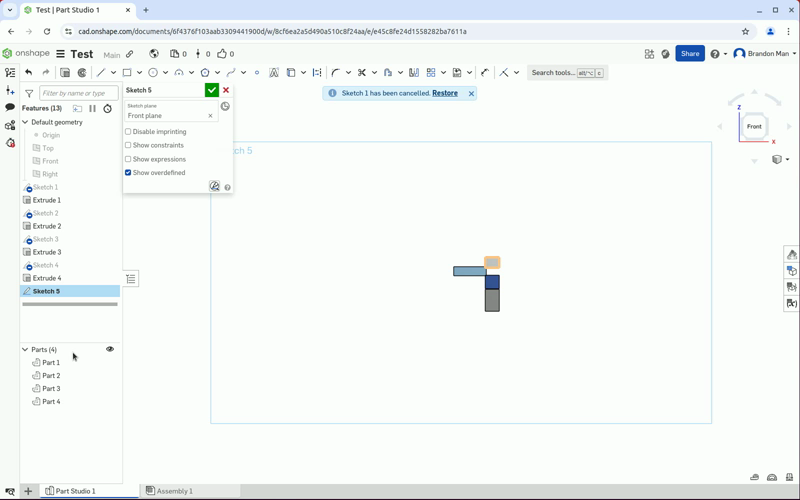
key(y)
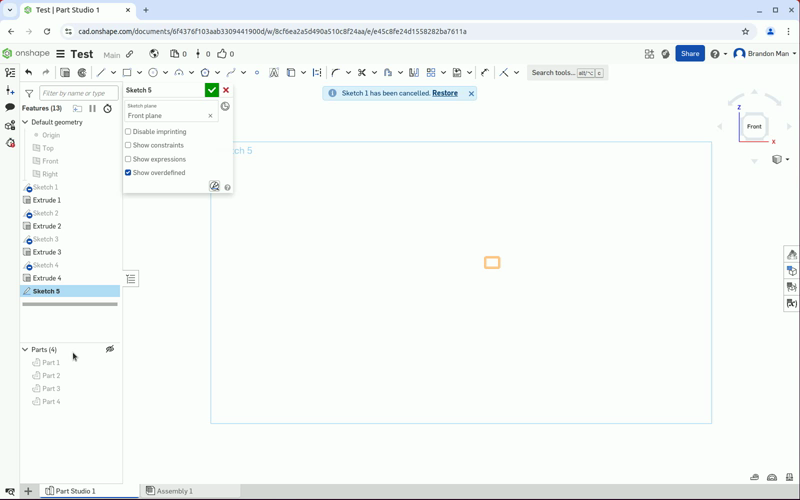
key(l)
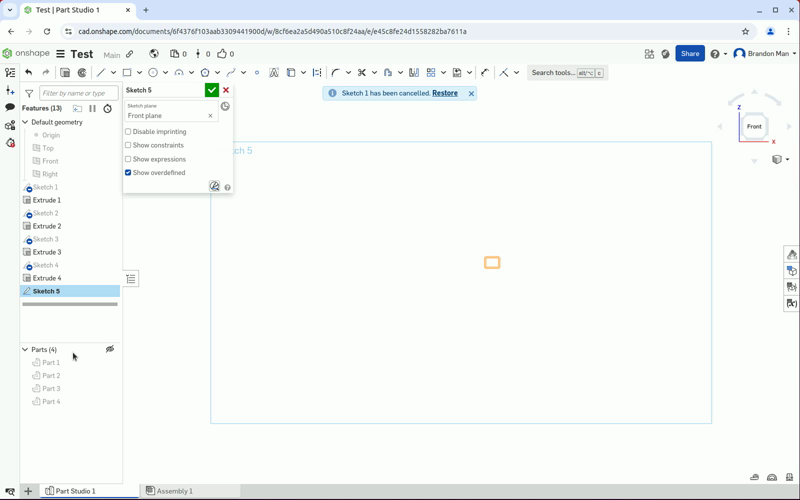
key_down(shift)
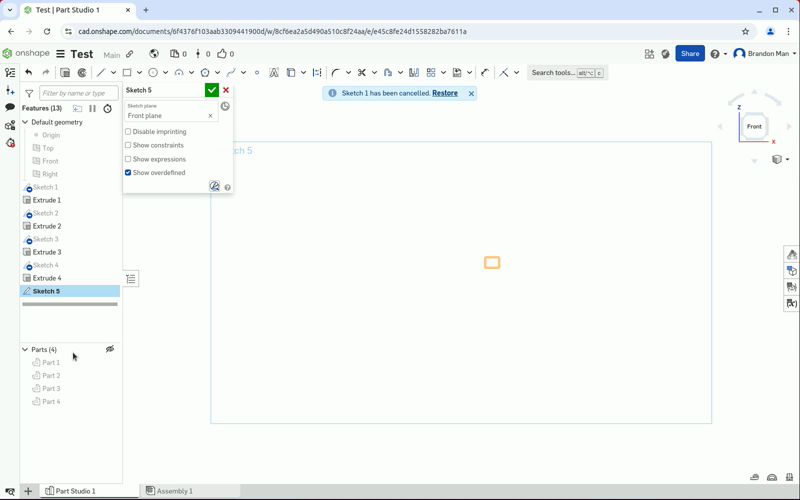
mouse_move(485, 275)
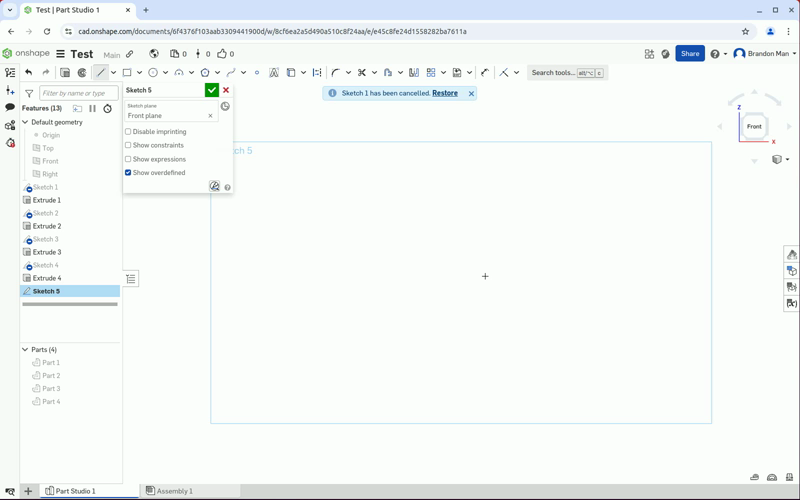
click(485, 275)
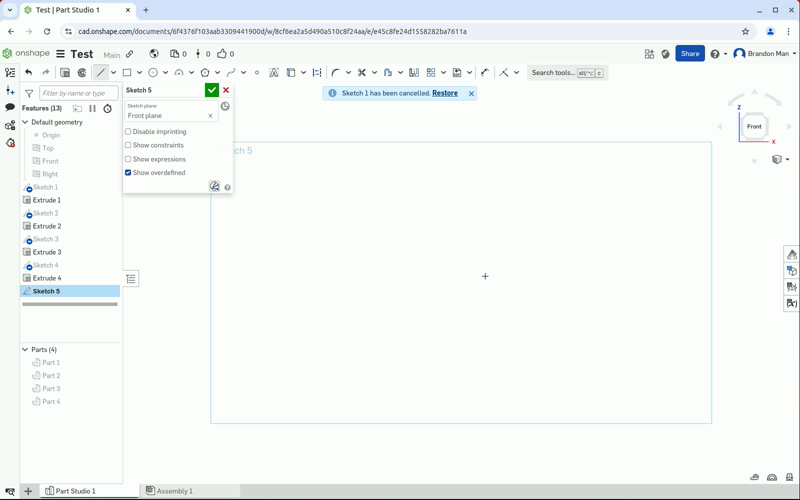
key_up(shift)
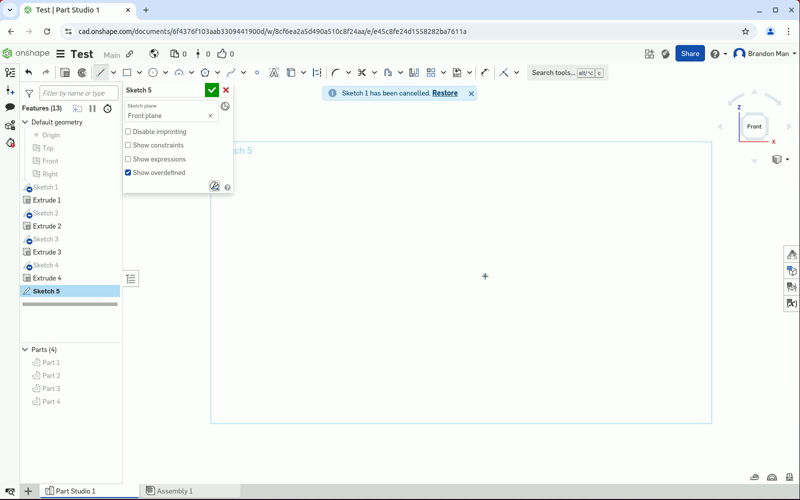
key_down(shift)
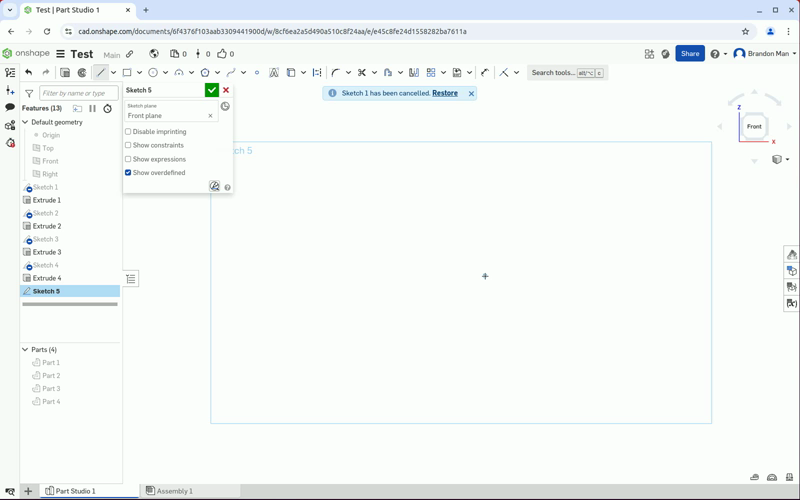
mouse_move(515, 275)
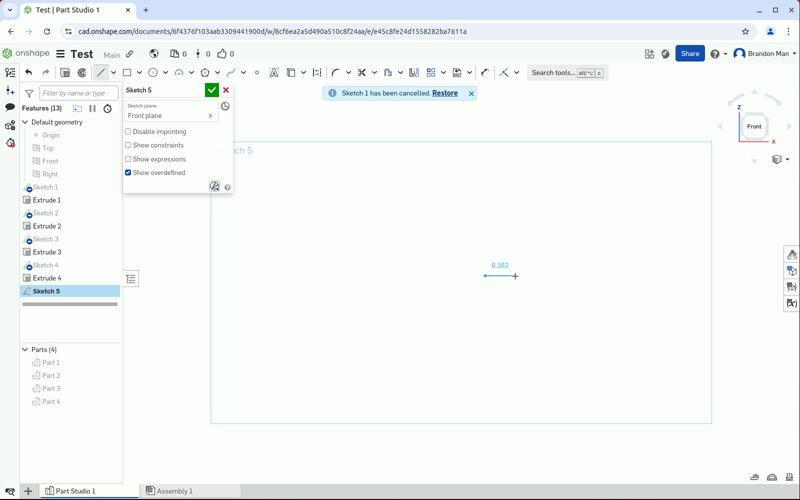
mouse_move(499, 275)
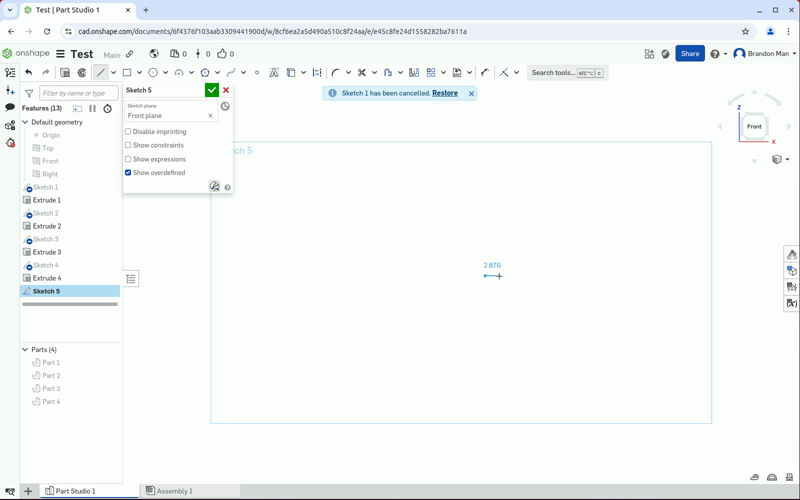
click(499, 275)
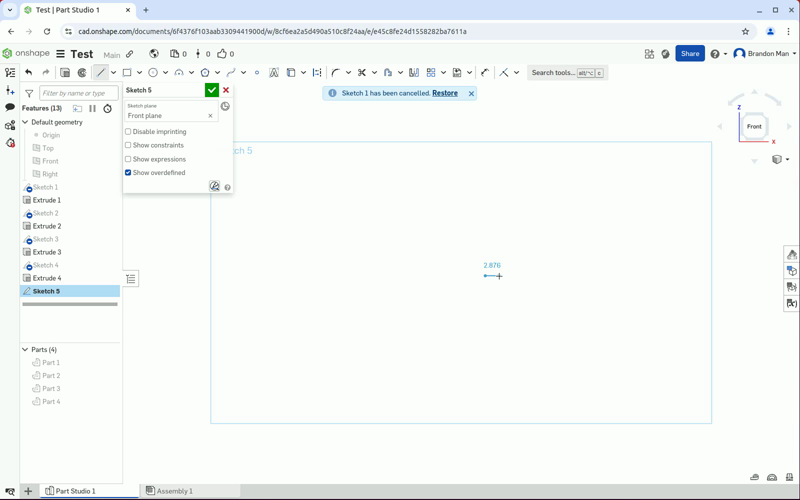
key_up(shift)
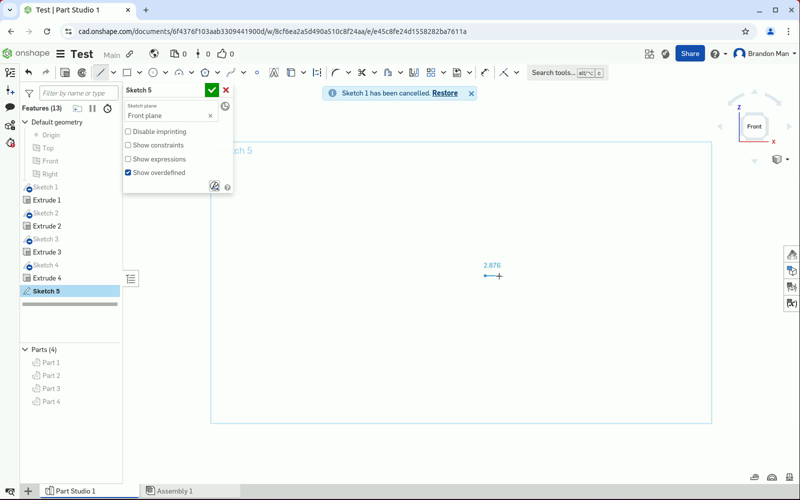
key_down(shift)
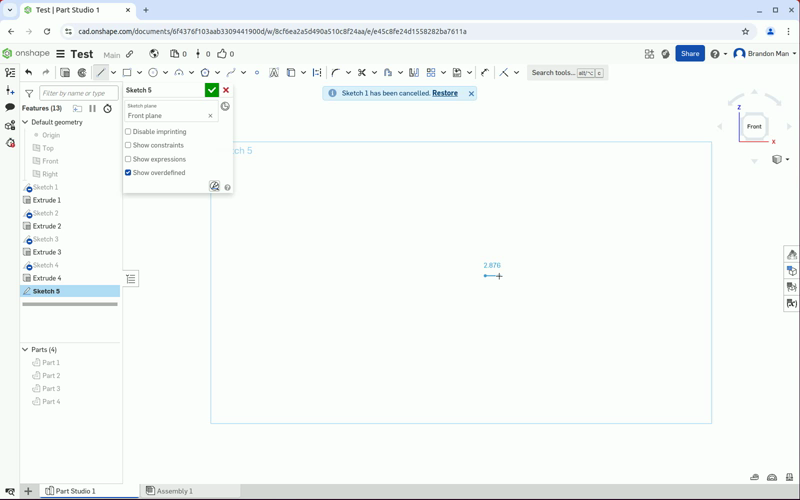
mouse_move(529, 275)
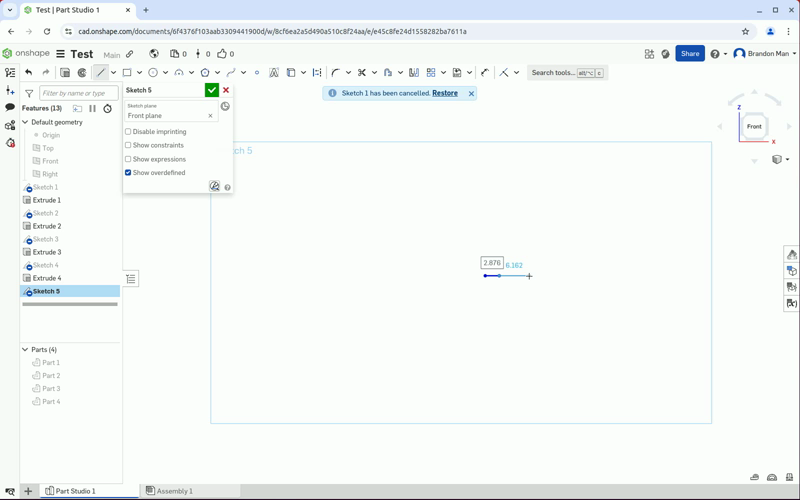
mouse_move(499, 266)
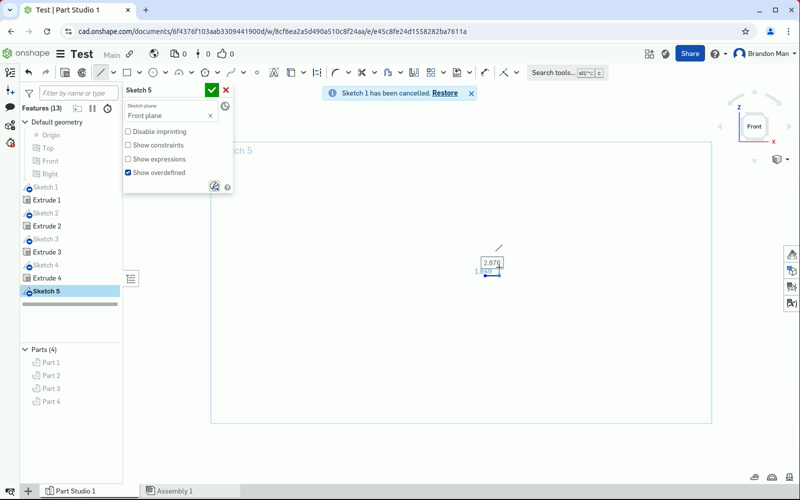
click(499, 266)
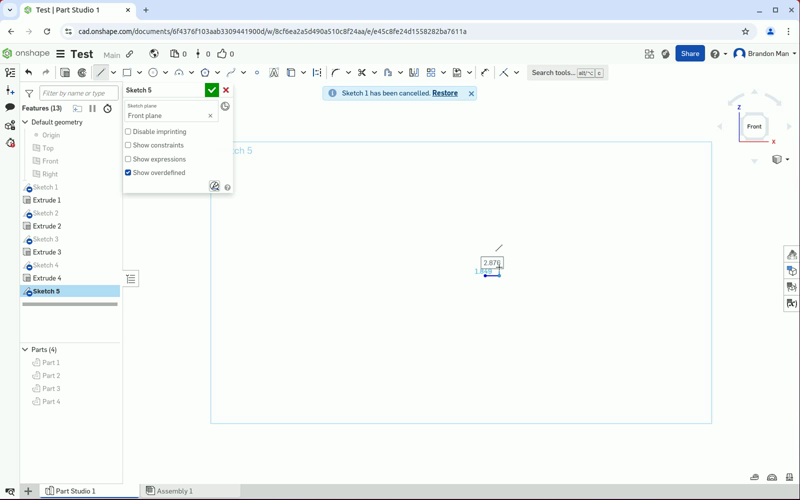
key_up(shift)
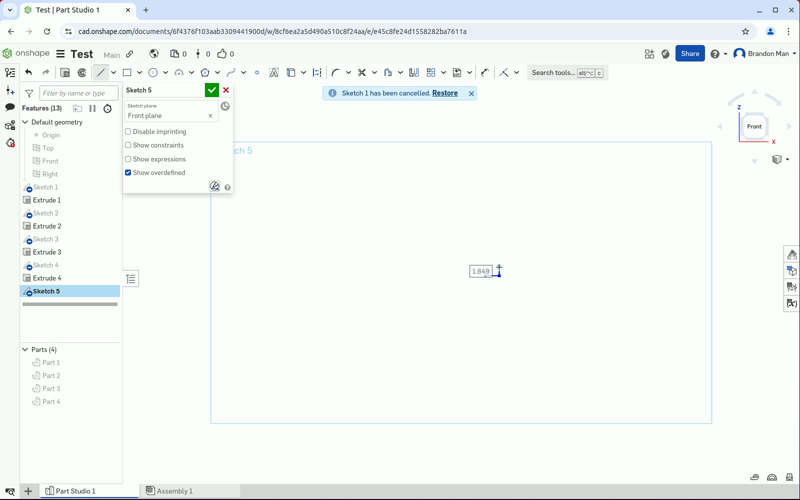
key_down(shift)
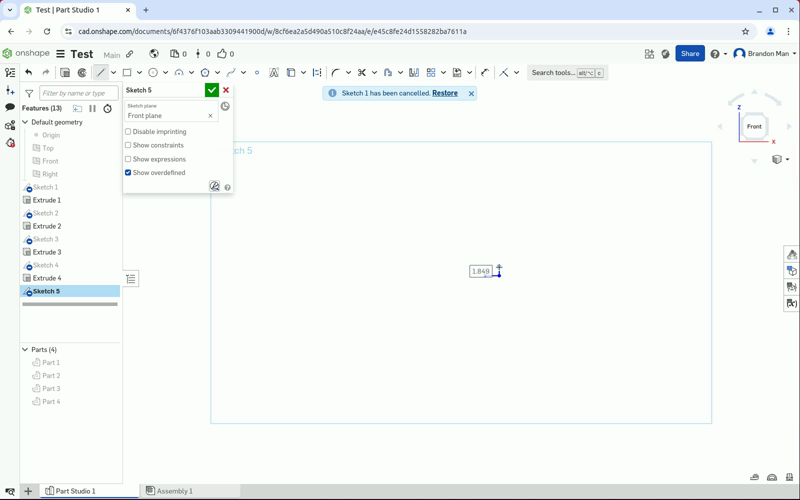
mouse_move(529, 266)
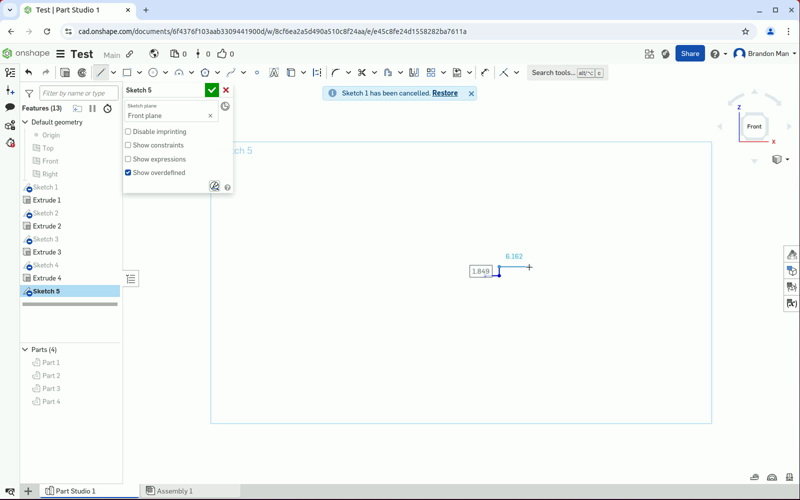
mouse_move(485, 266)
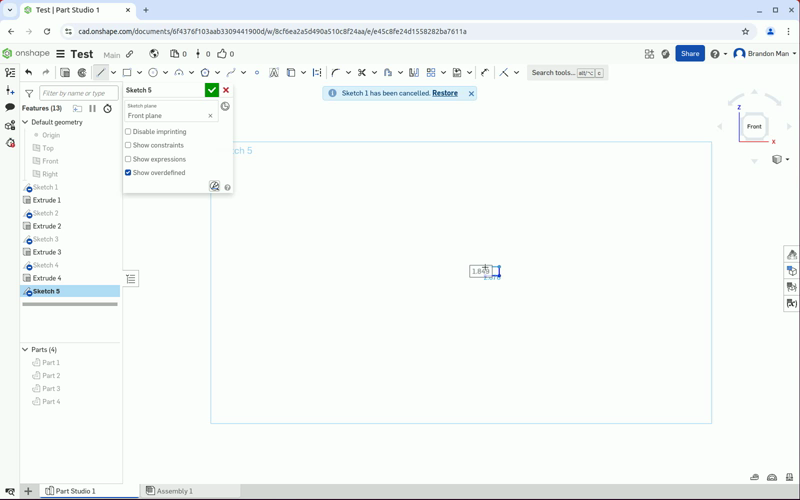
click(485, 266)
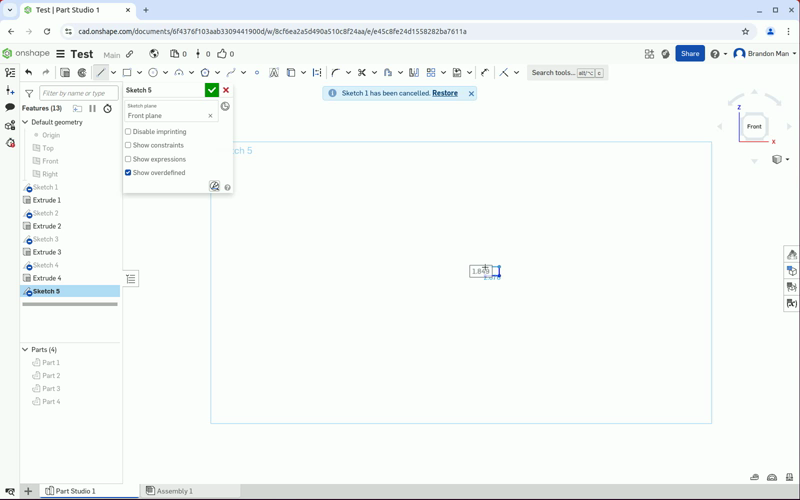
key_up(shift)
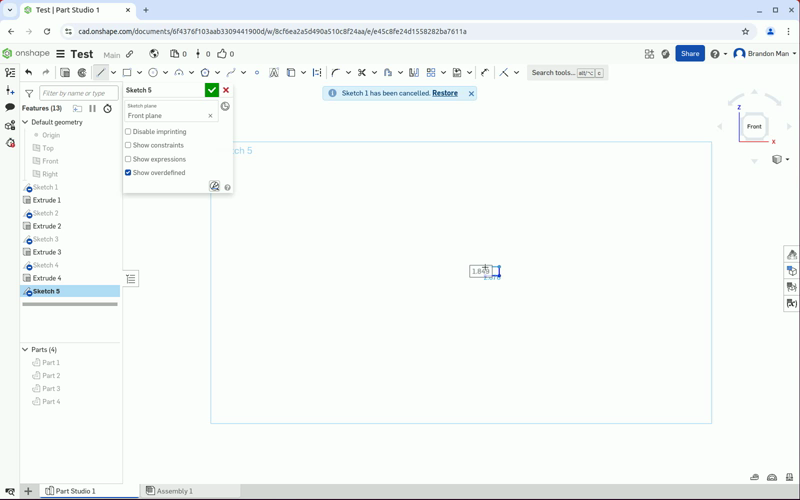
mouse_move(515, 266)
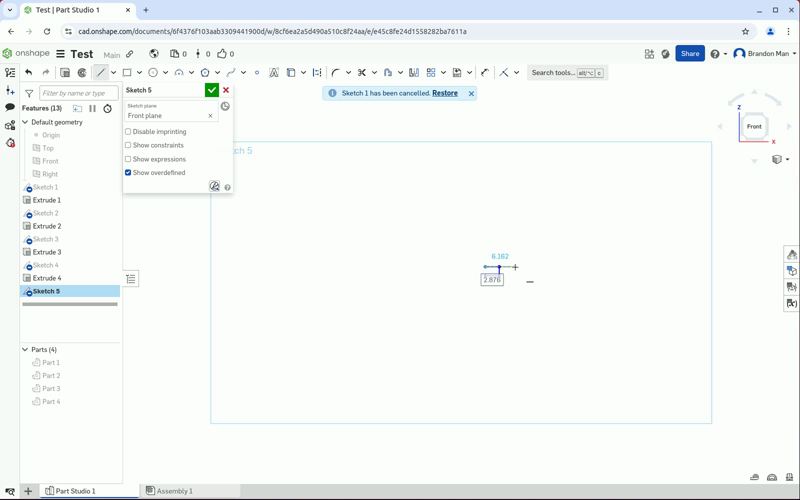
key_down(shift)
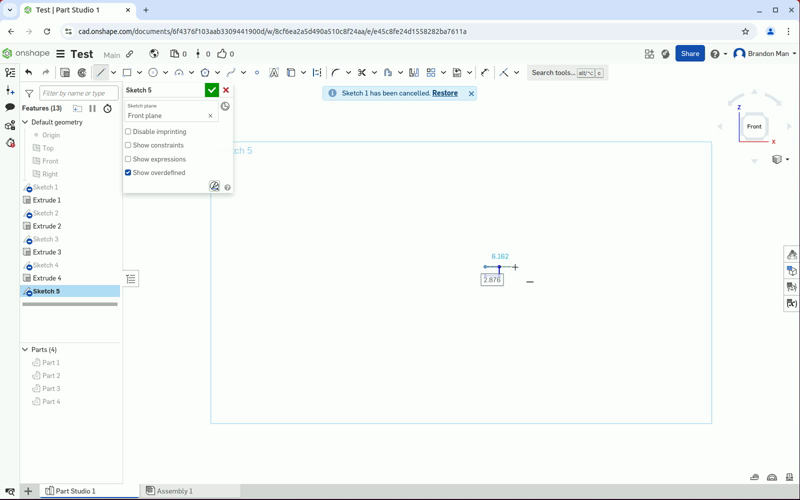
mouse_move(485, 275)
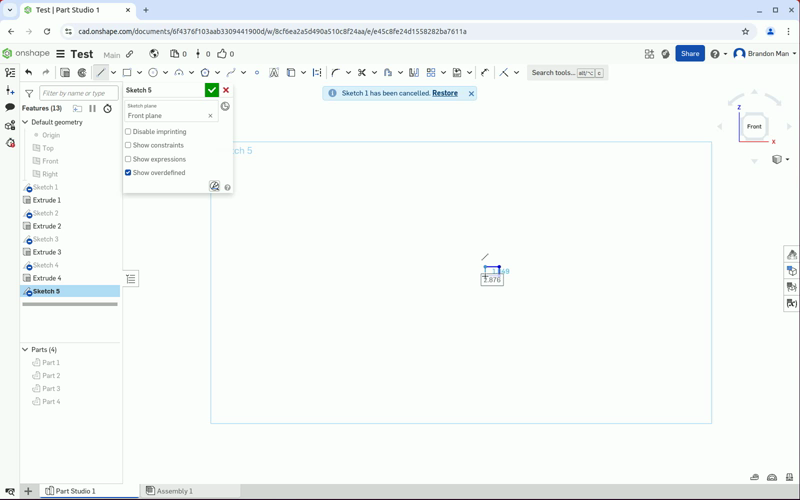
key_up(shift)
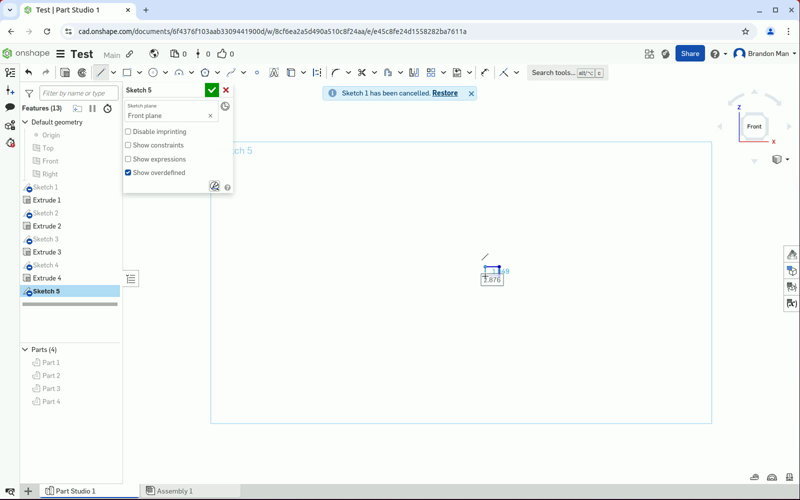
click(485, 275)
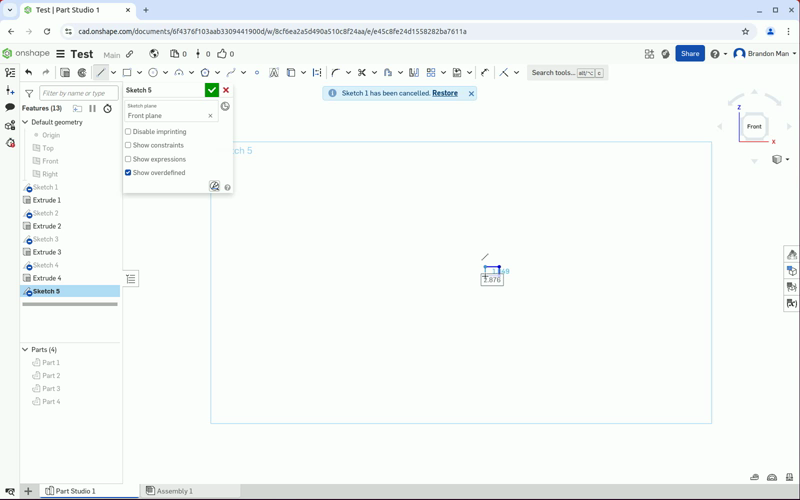
key(esc)
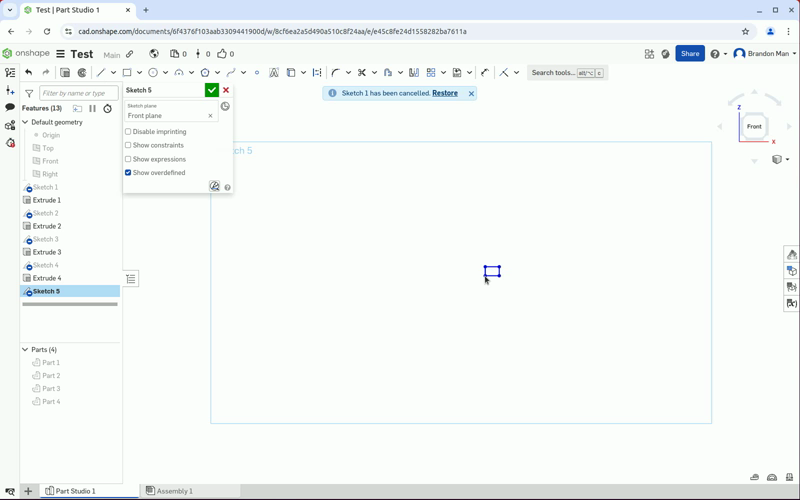
mouse_move(492, 274)
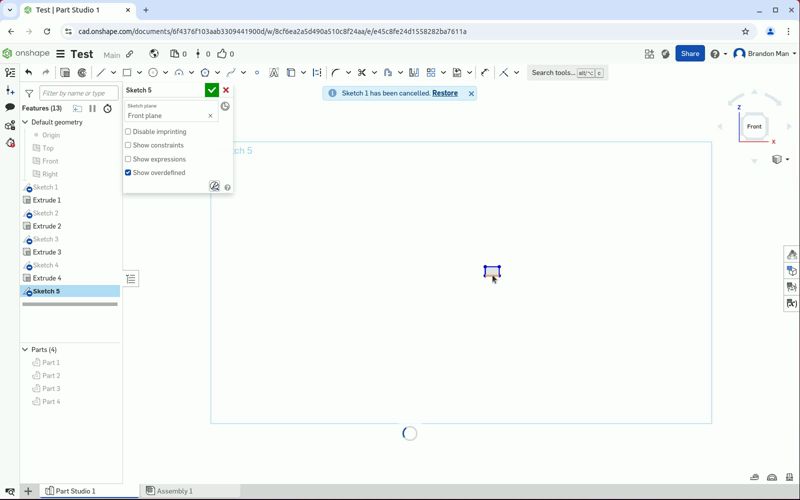
scroll(6)
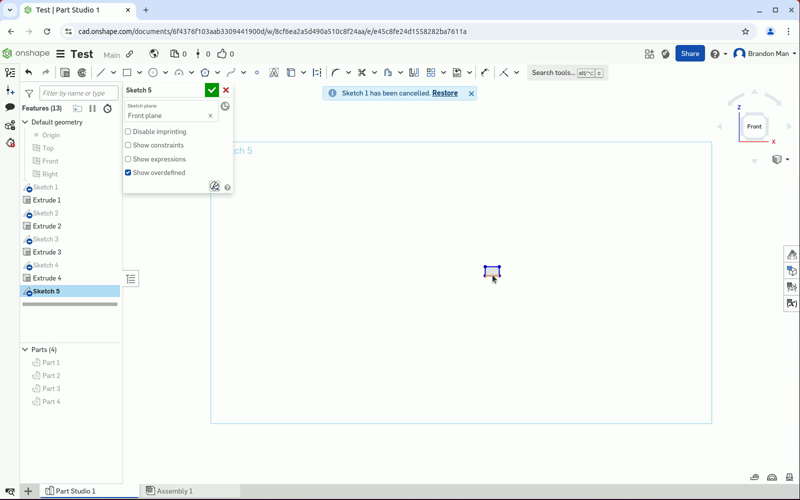
scroll(6)
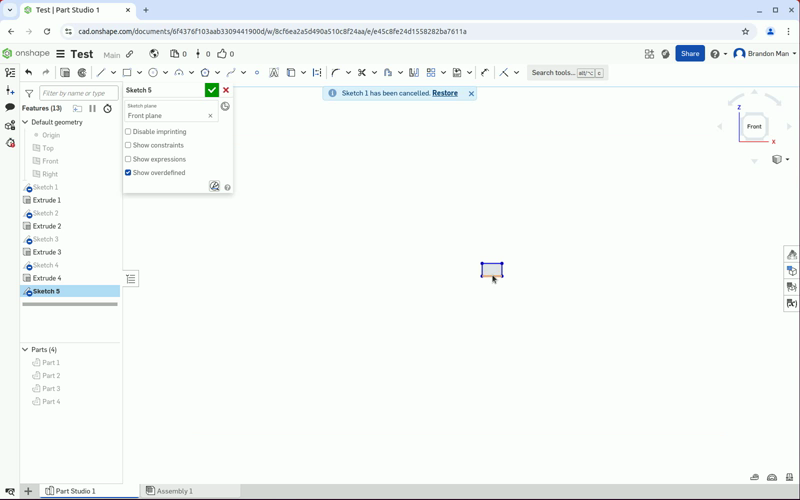
scroll(6)
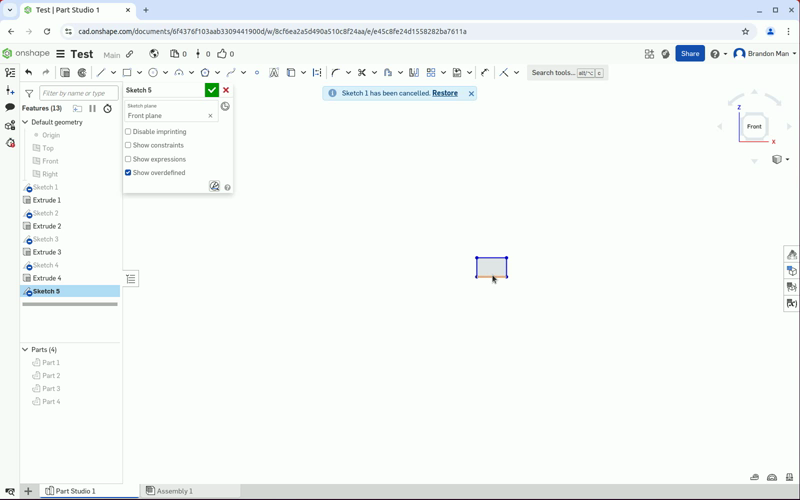
scroll(6)
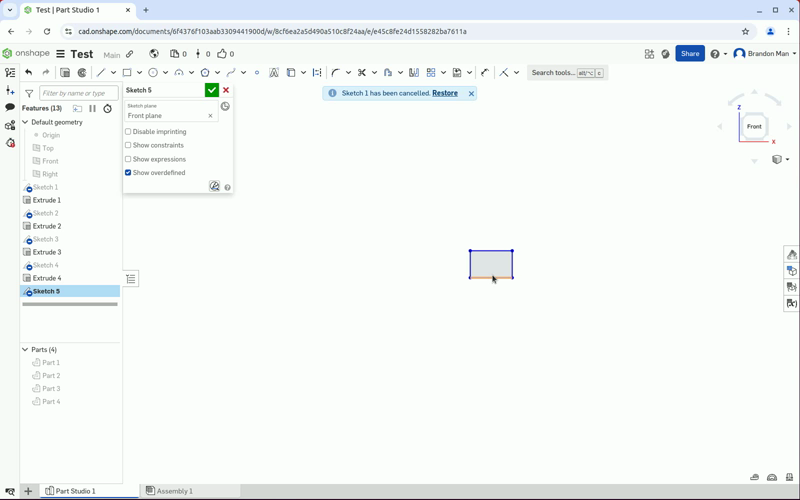
scroll(6)
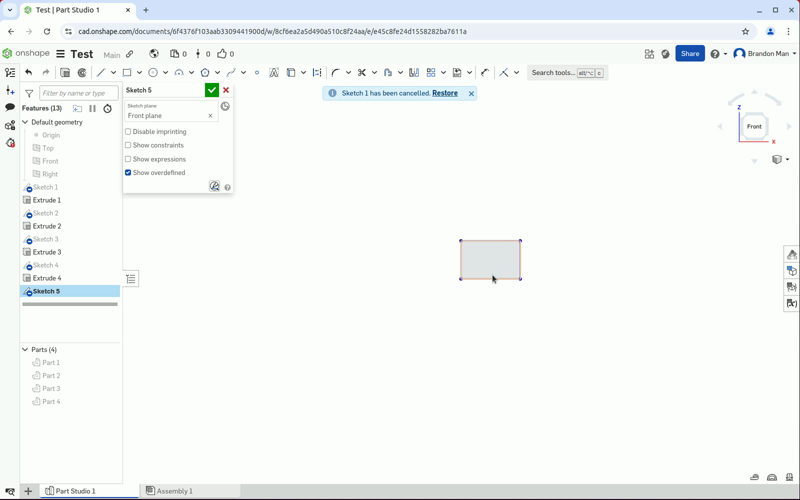
scroll(6)
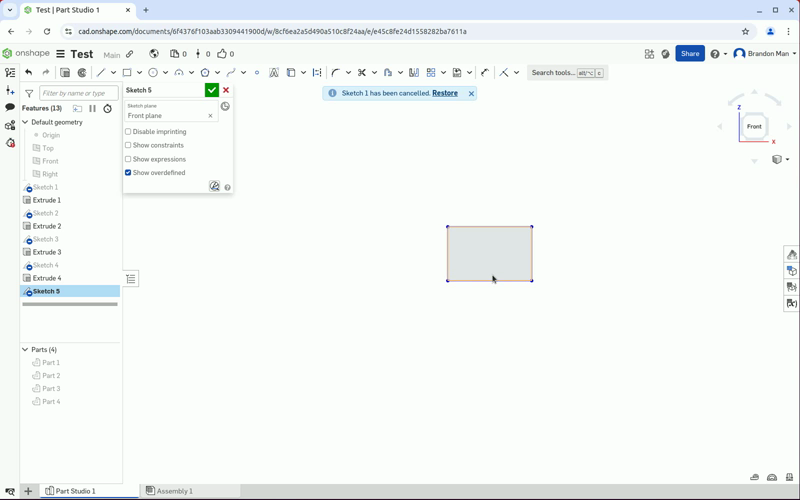
scroll(6)
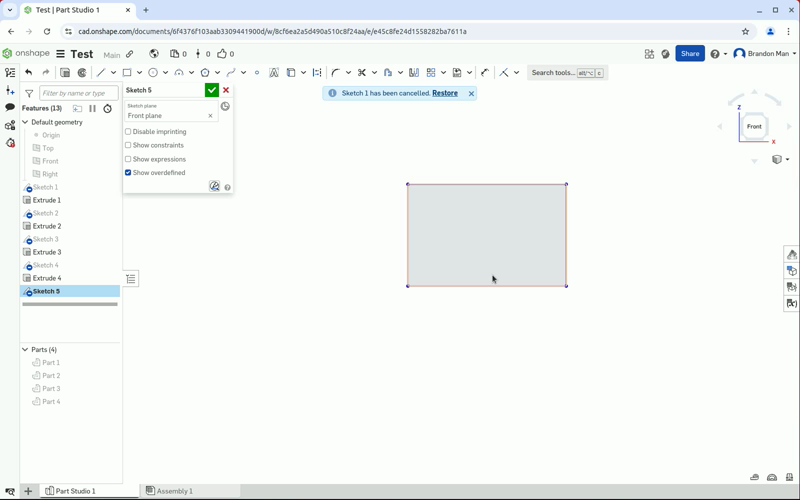
click(492, 274)
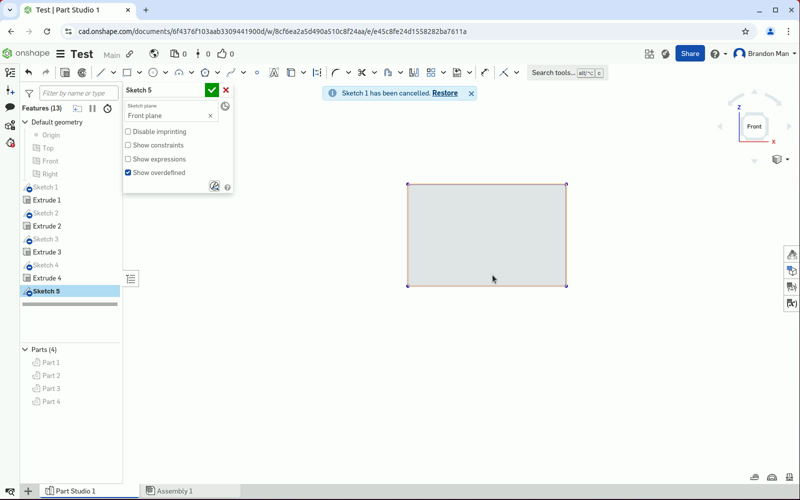
scroll(-6)
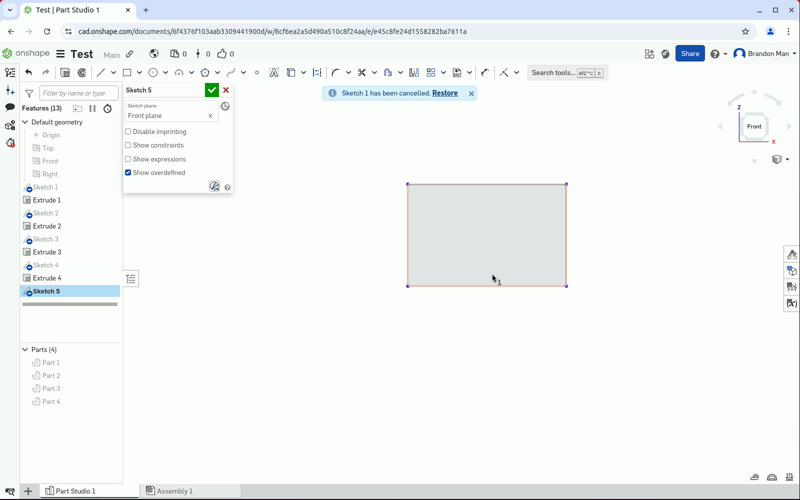
scroll(-6)
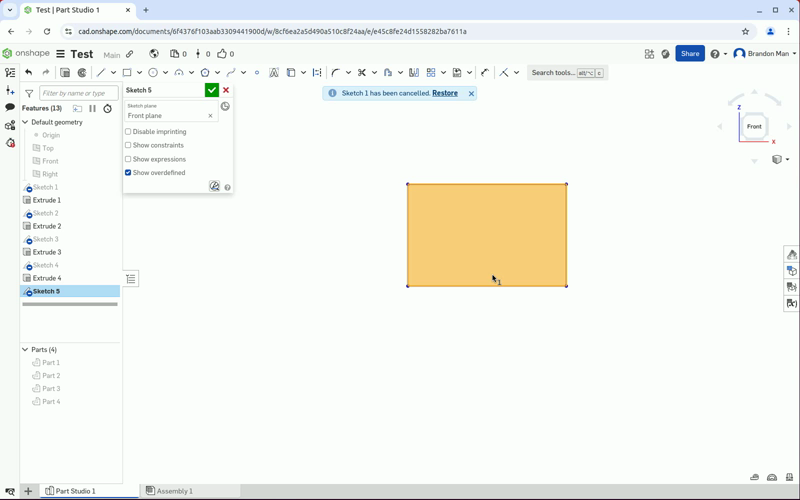
scroll(-6)
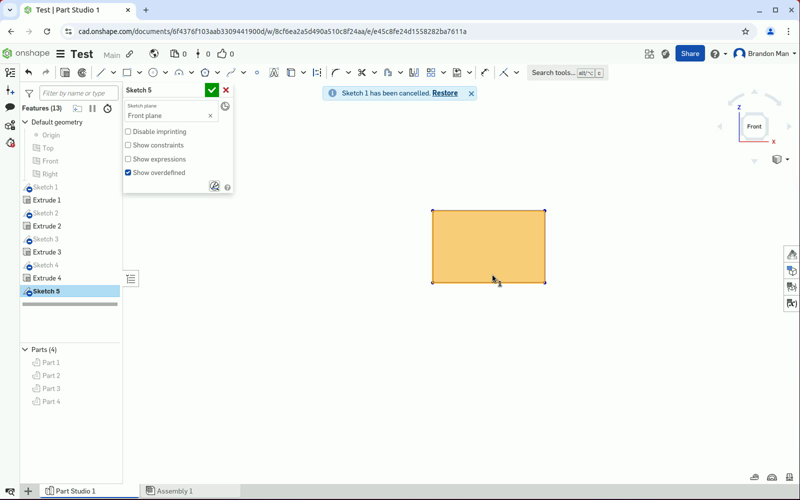
scroll(-6)
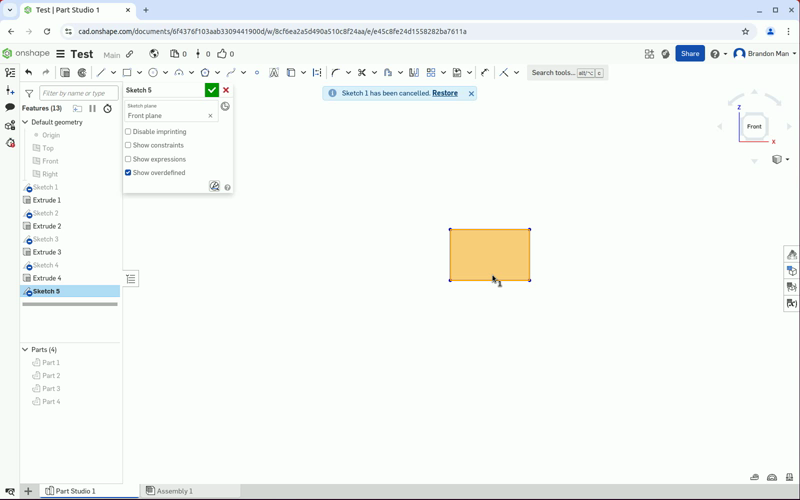
scroll(-6)
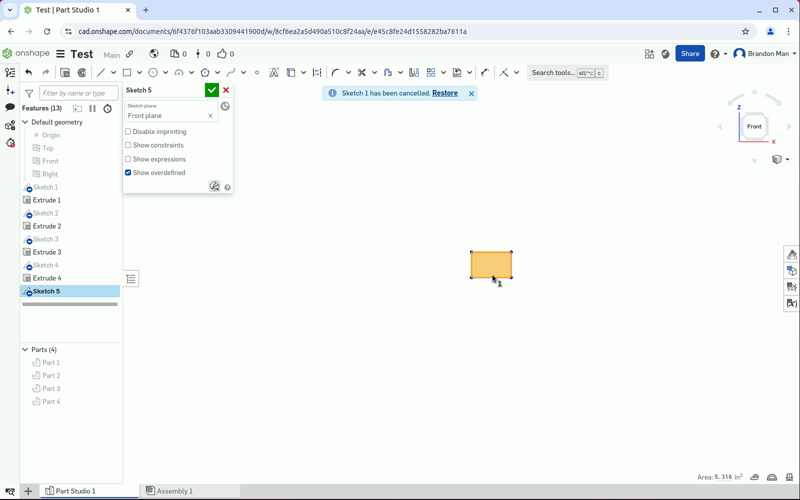
scroll(-6)
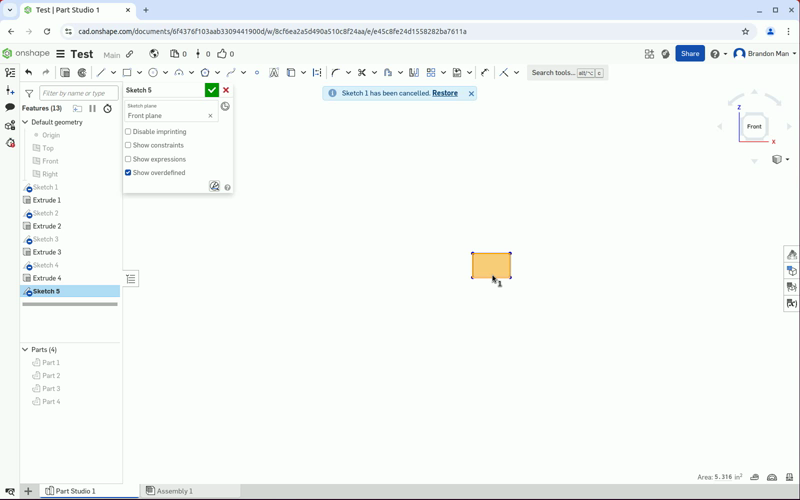
scroll(-6)
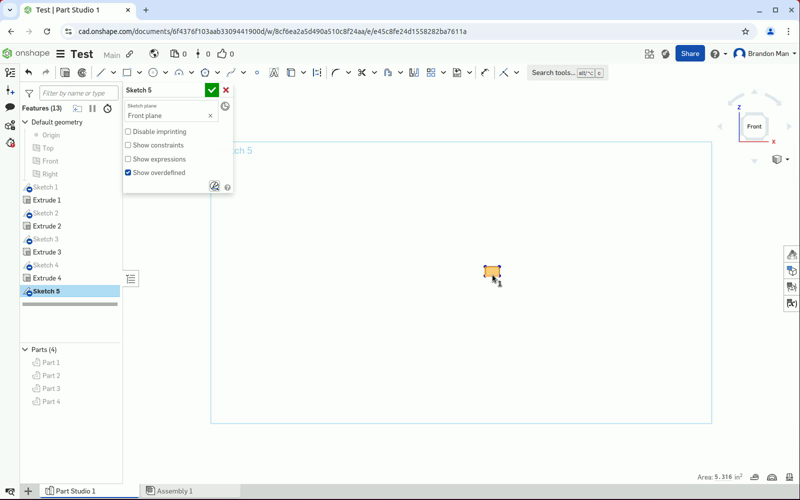
mouse_move(73, 352)
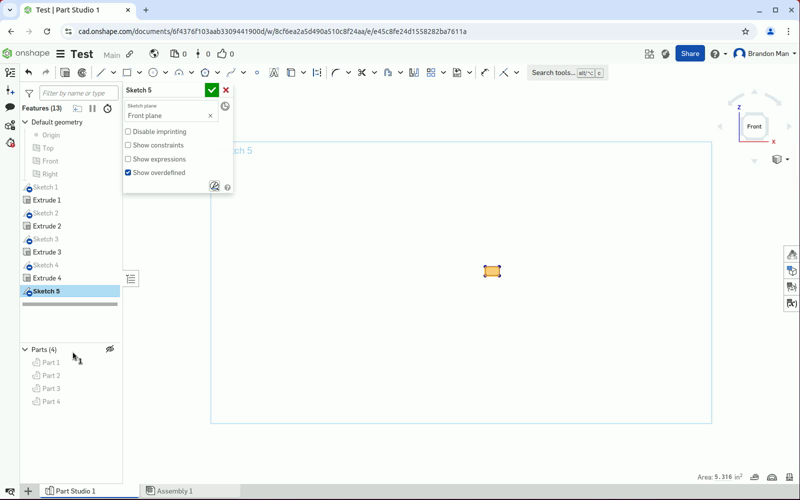
key(shift+y)
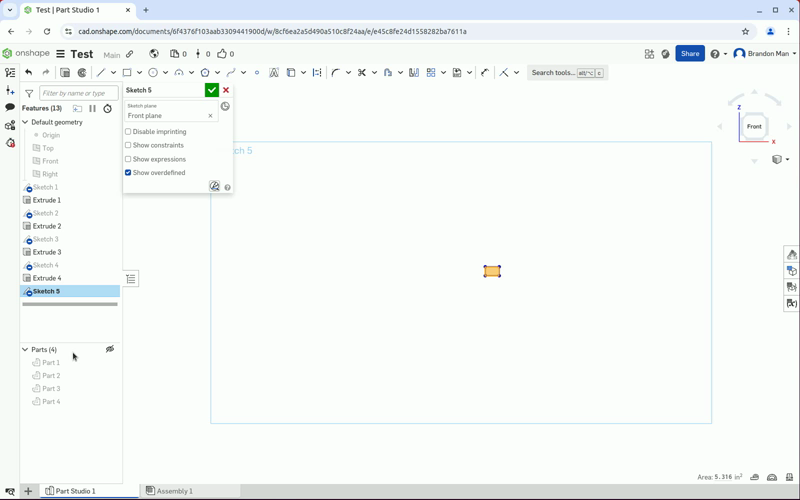
key(shift+e)
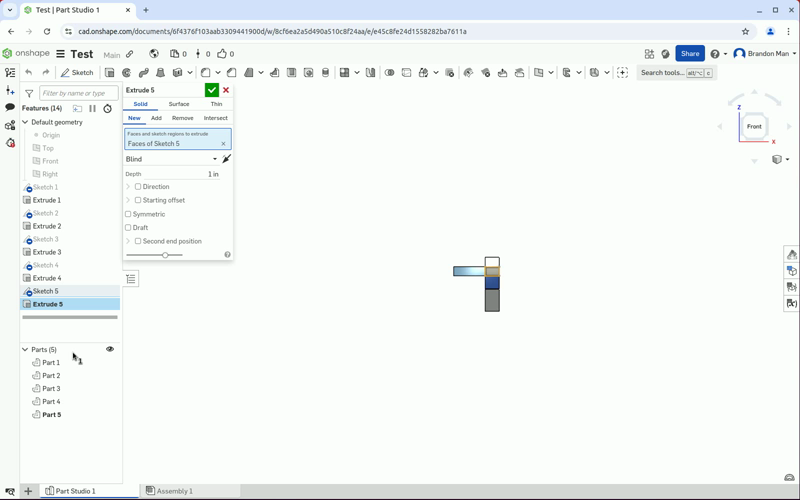
mouse_move(143, 106)
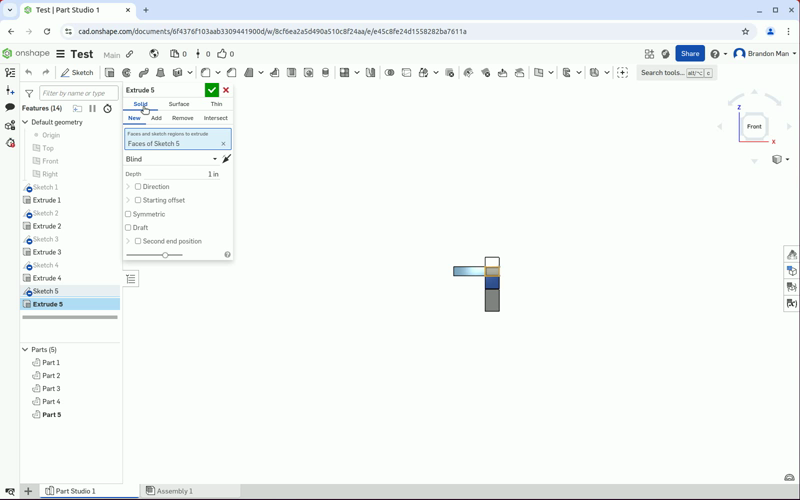
click(143, 106)
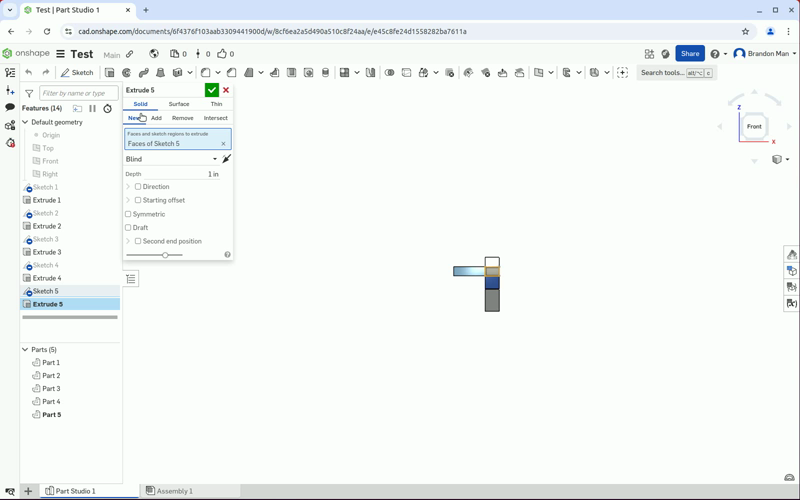
mouse_move(137, 120)
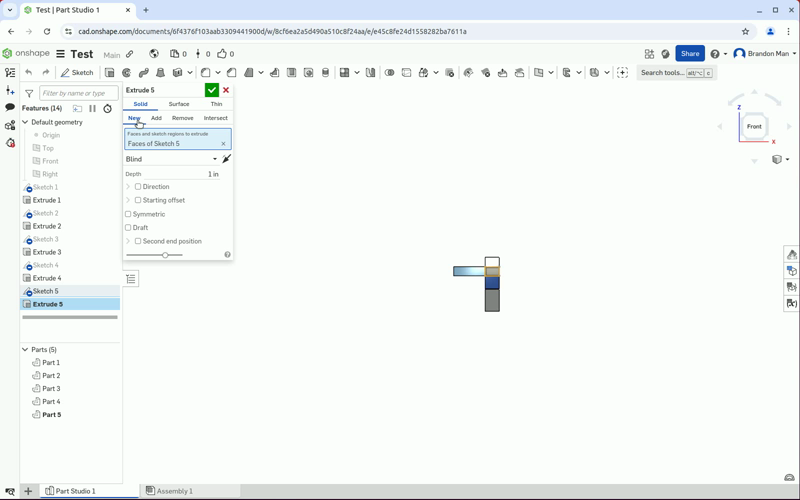
click(137, 120)
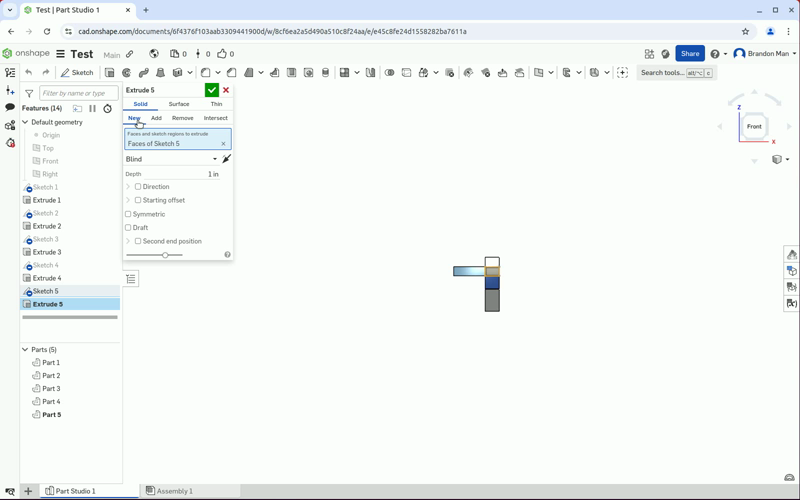
key(tab, 4)
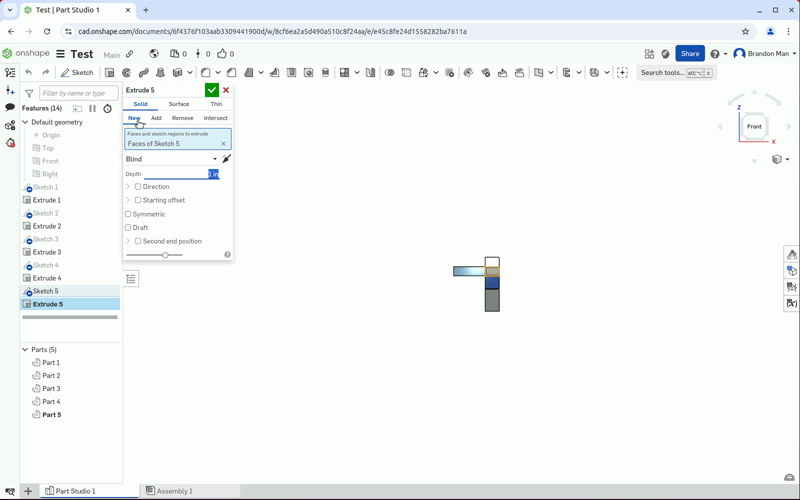
text(6.499)
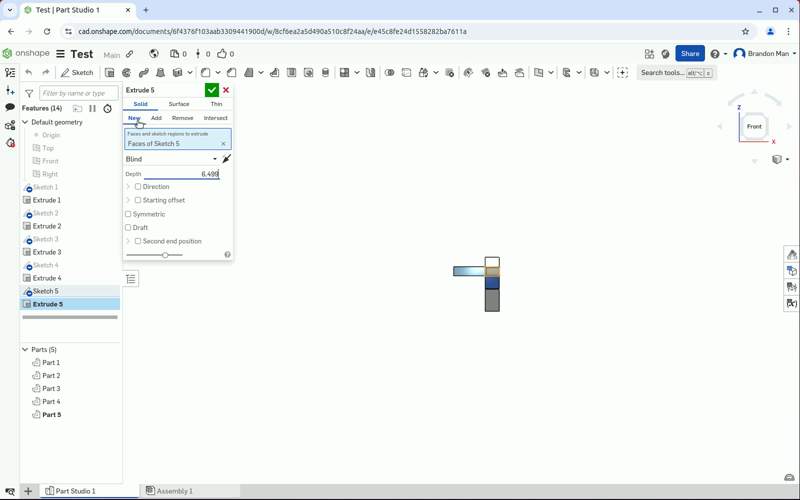
key(tab, 3)
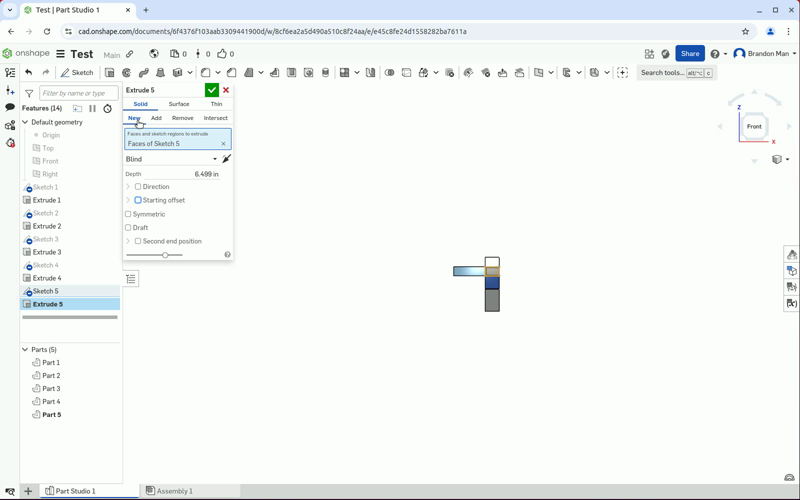
key(tab, 2)
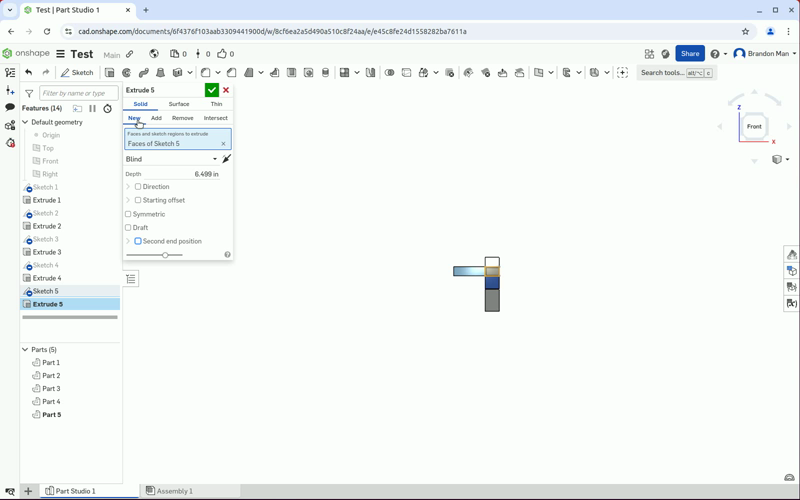
key(space)
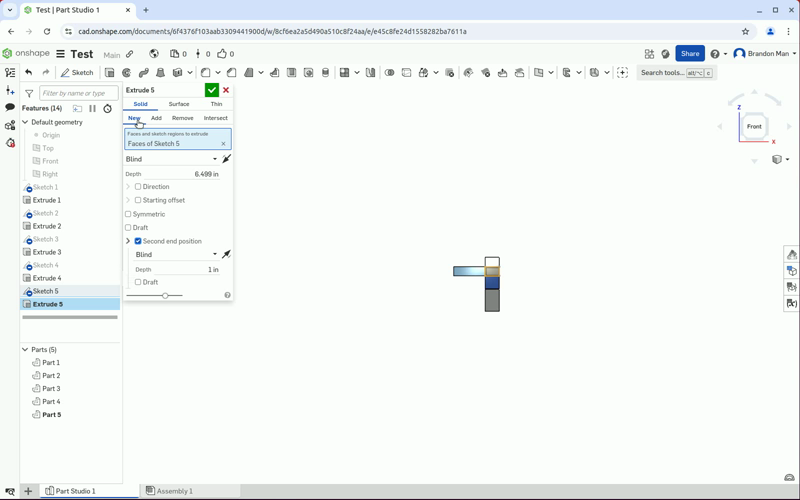
key(tab, 3)
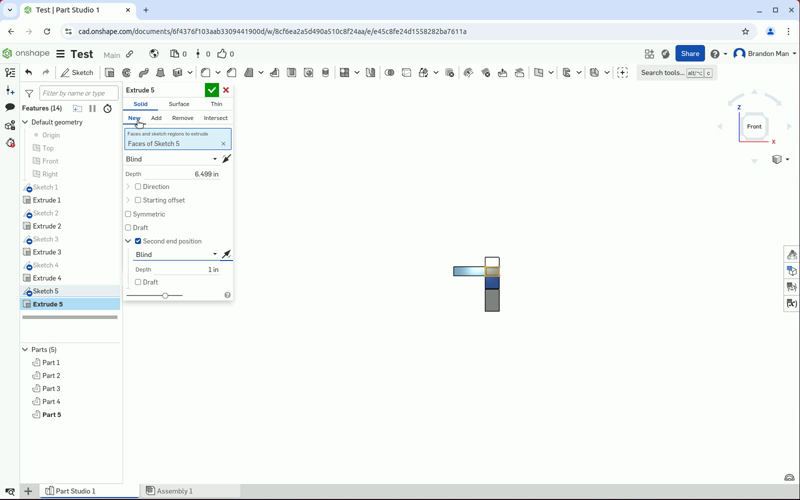
text(6.499)
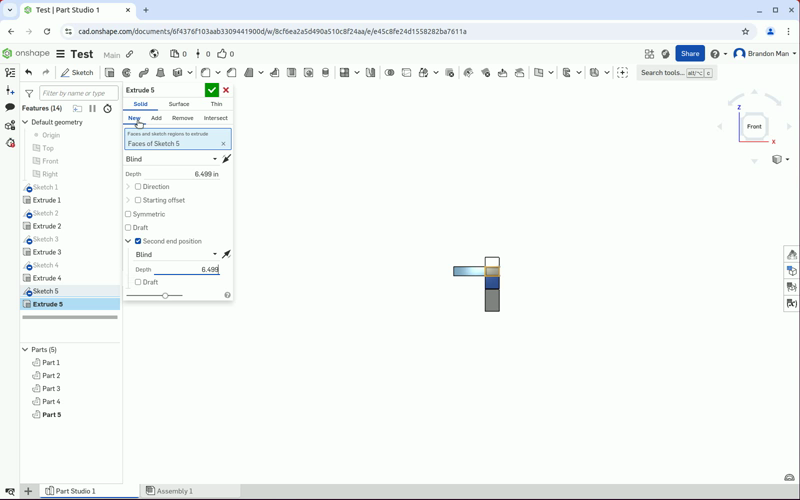
key(enter)
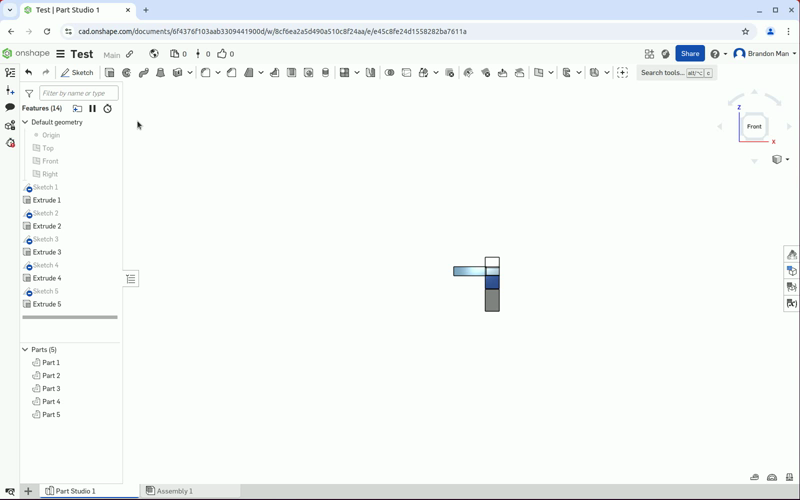
key(shift+h)
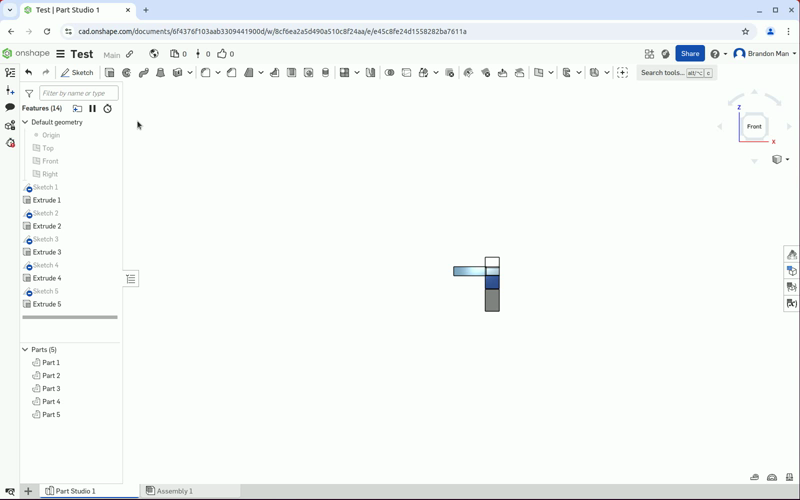
key(shift+h)
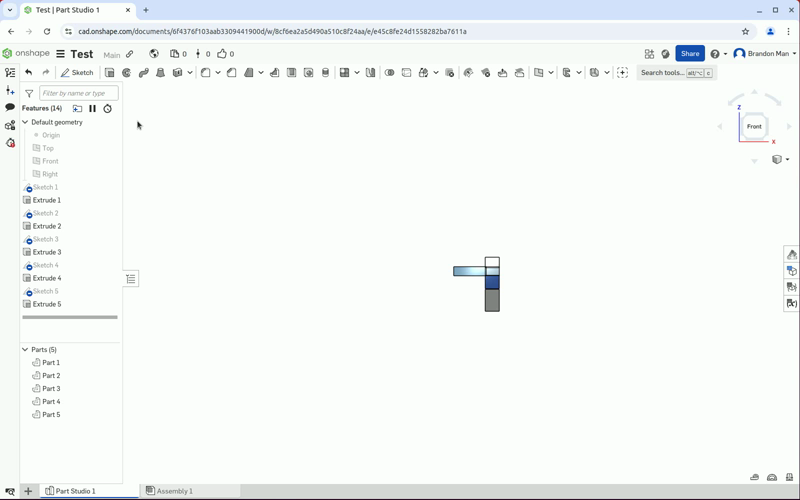
mouse_move(73, 189)
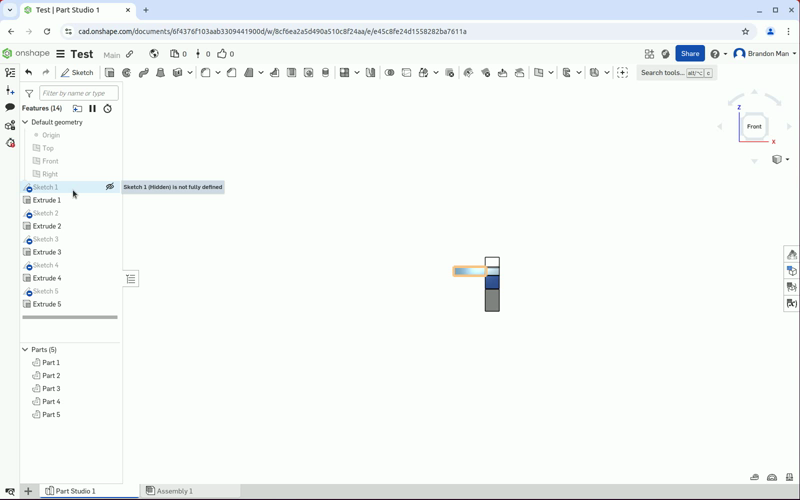
click(73, 189)
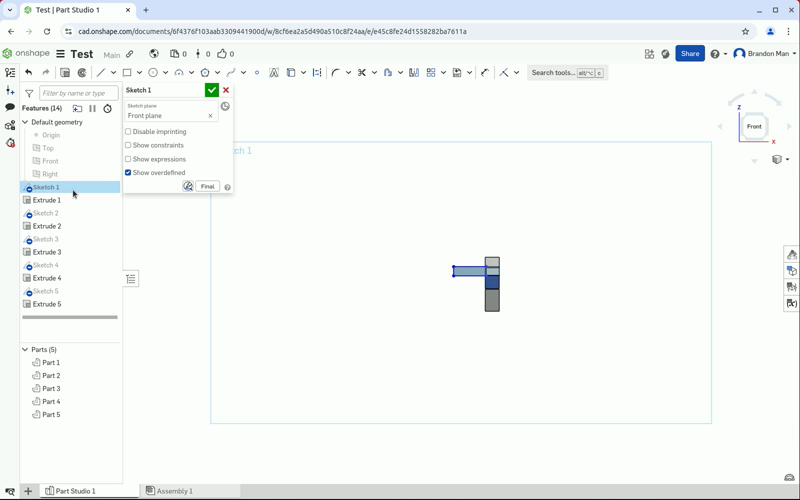
mouse_move(229, 92)
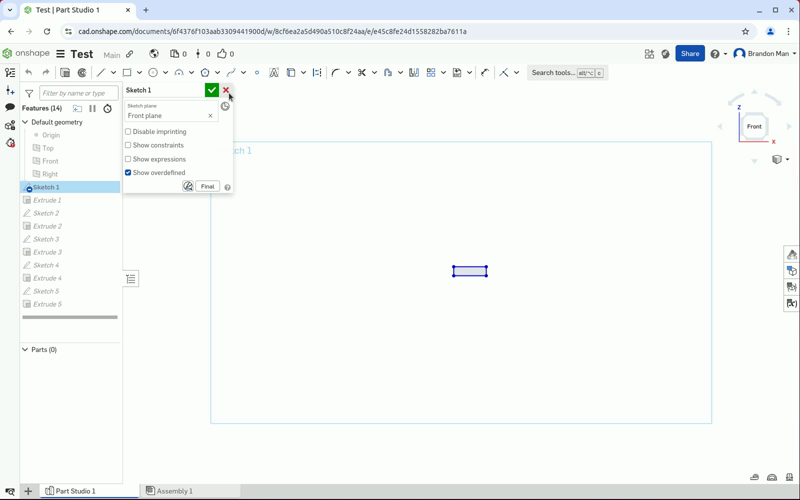
click(229, 92)
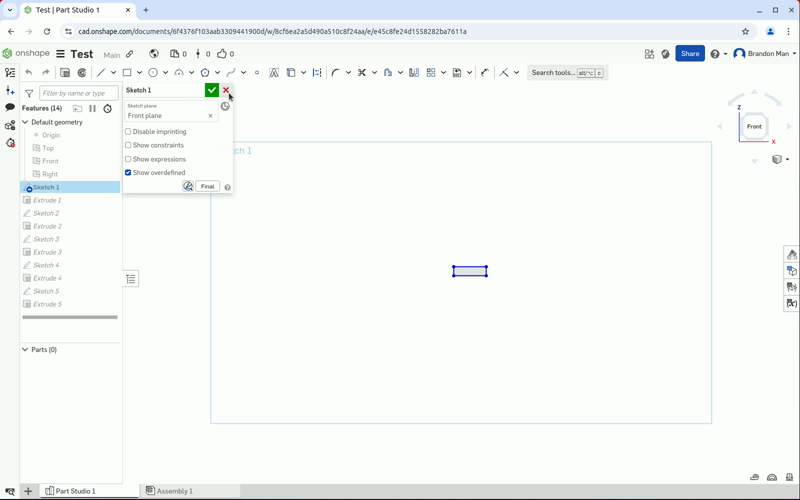
key(shift+s)
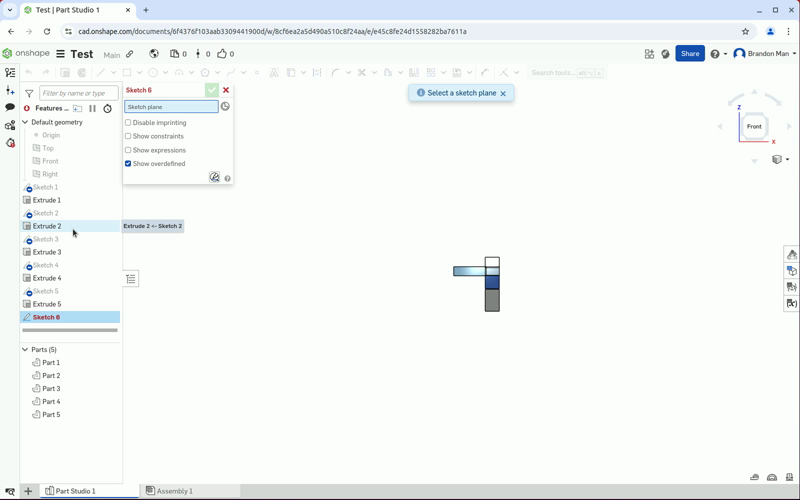
scroll(3)
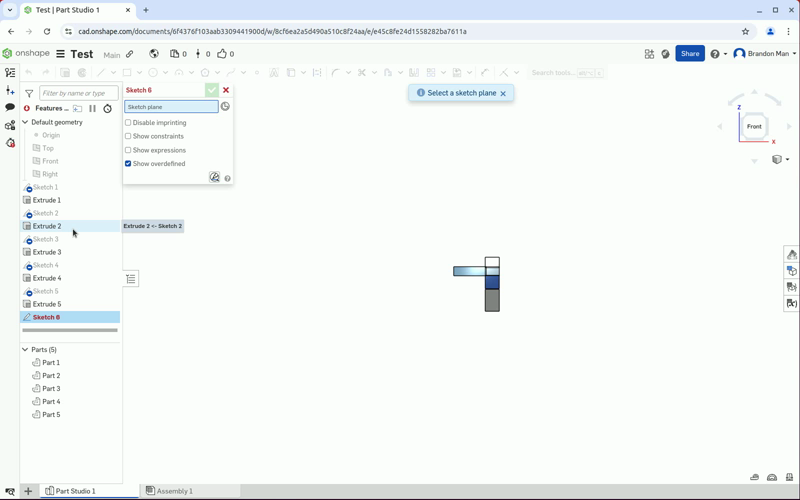
mouse_move(73, 163)
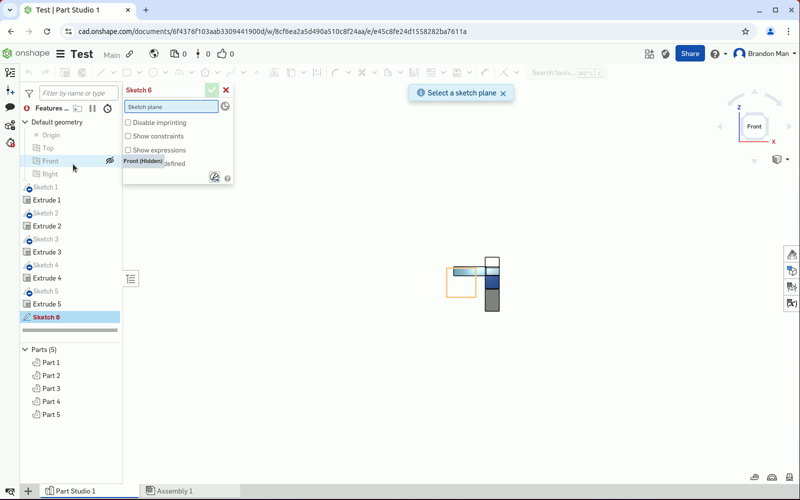
click(73, 163)
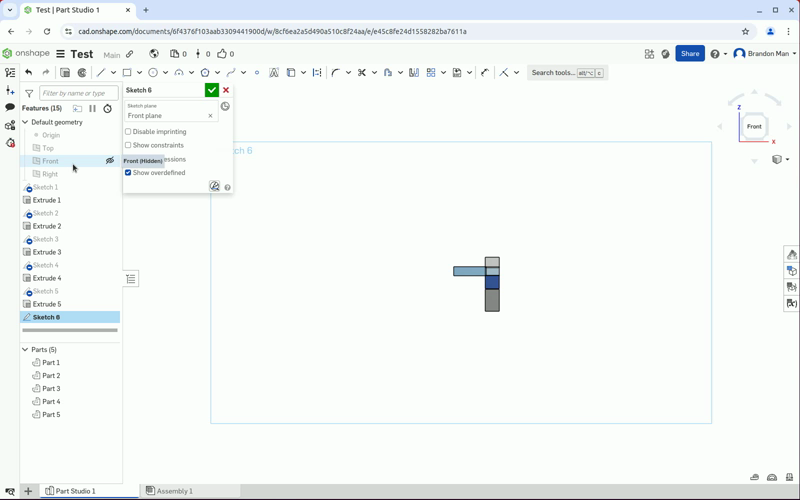
mouse_move(73, 352)
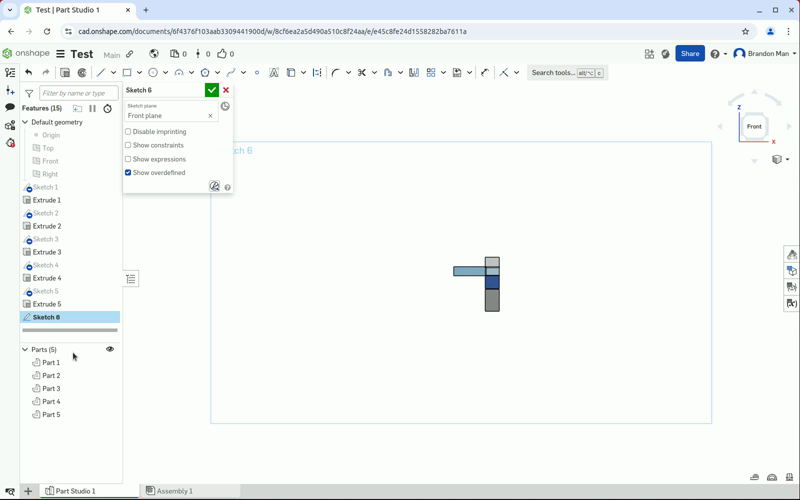
key(y)
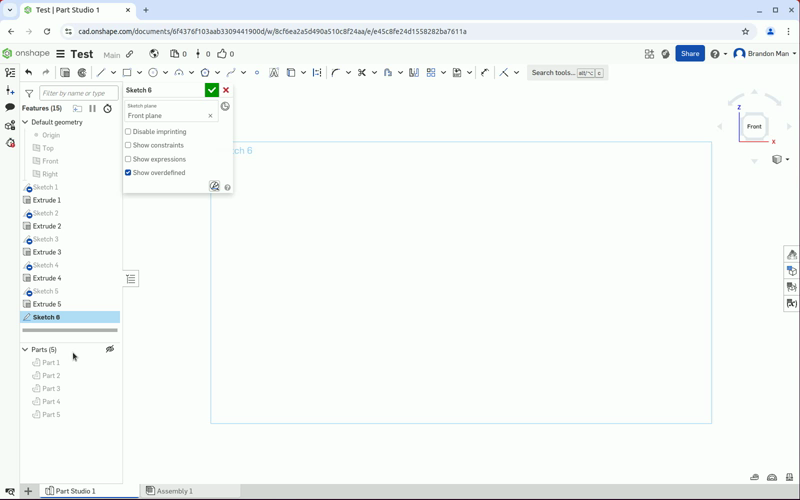
key(l)
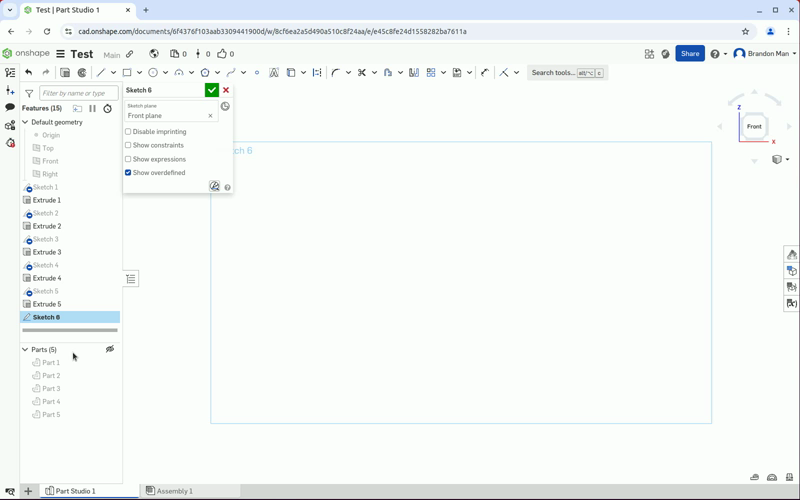
key_down(shift)
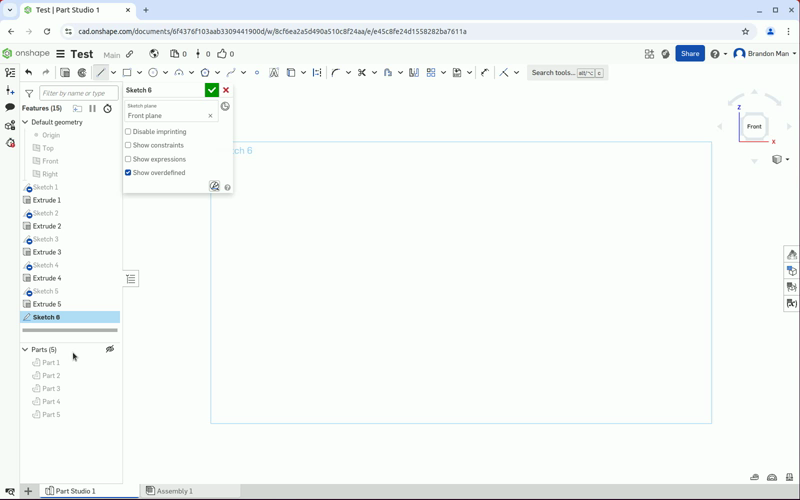
mouse_move(422, 288)
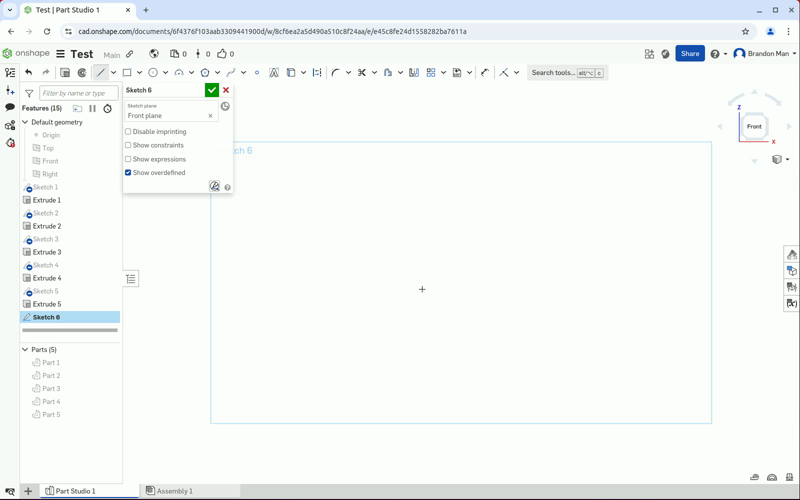
click(422, 288)
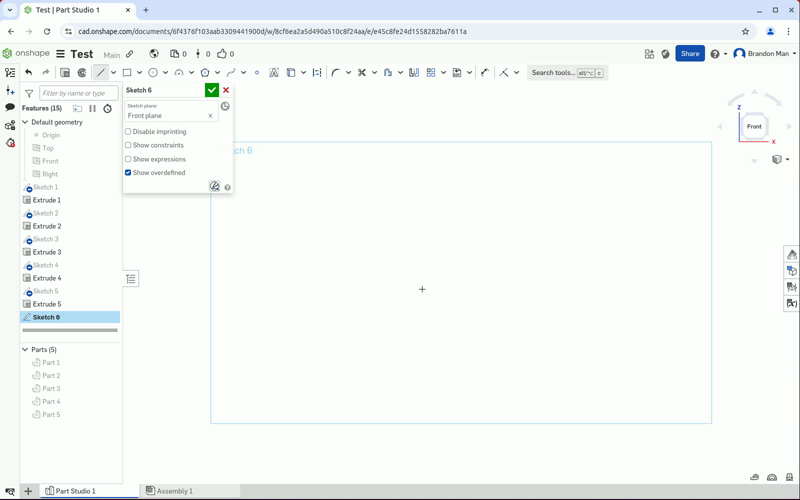
key_up(shift)
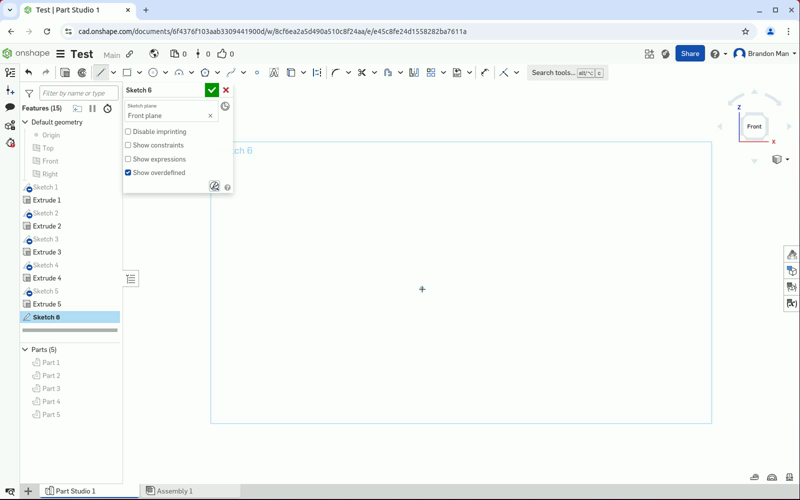
key_down(shift)
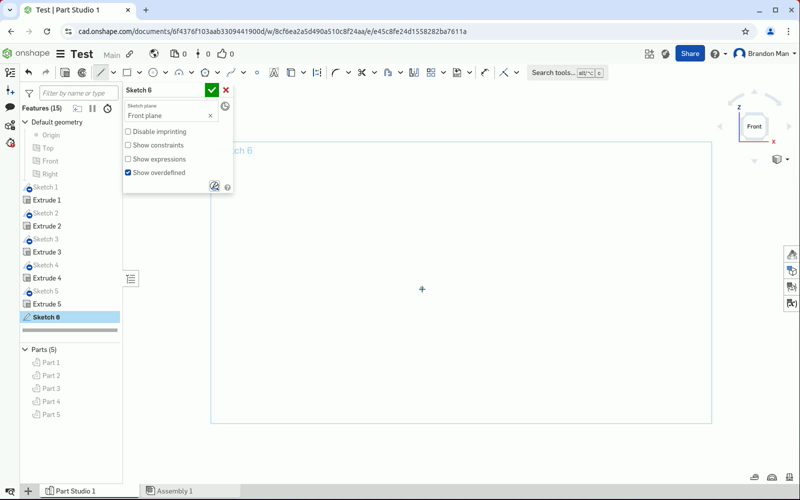
mouse_move(486, 288)
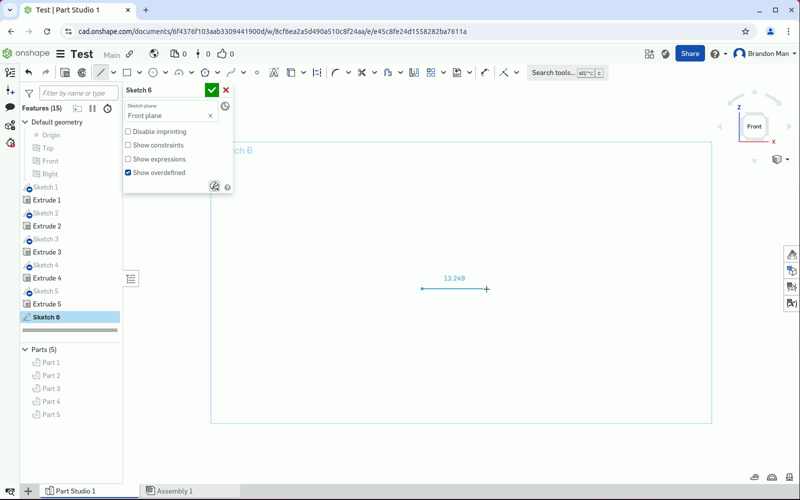
click(486, 288)
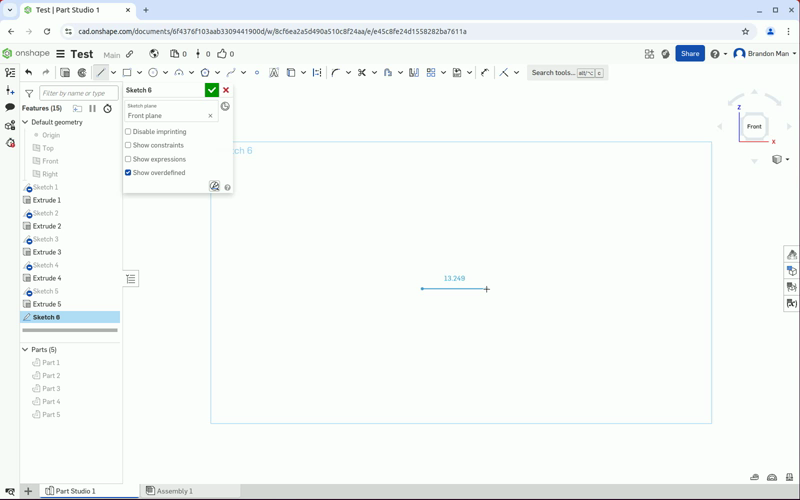
key_up(shift)
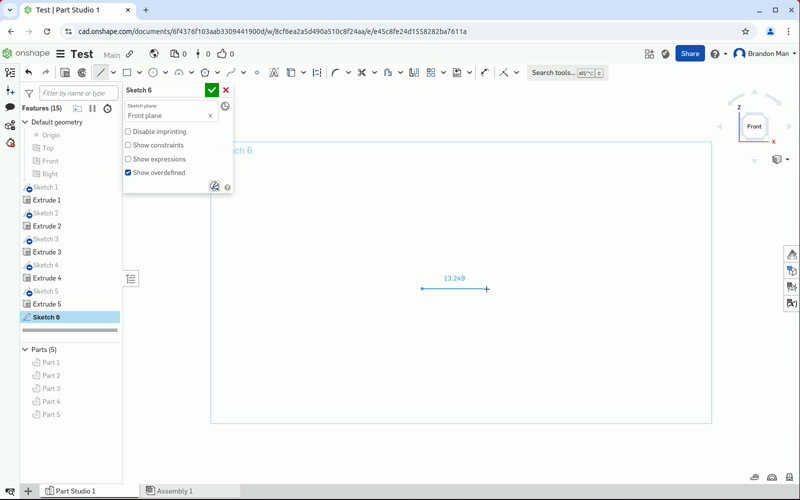
key_down(shift)
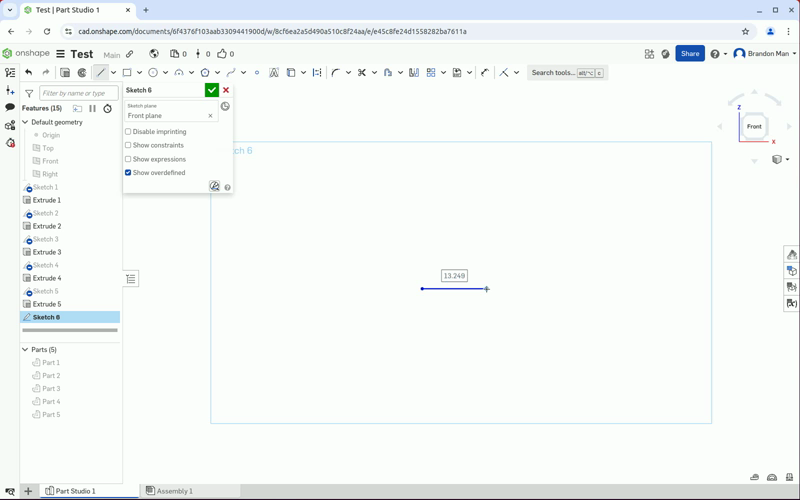
mouse_move(516, 288)
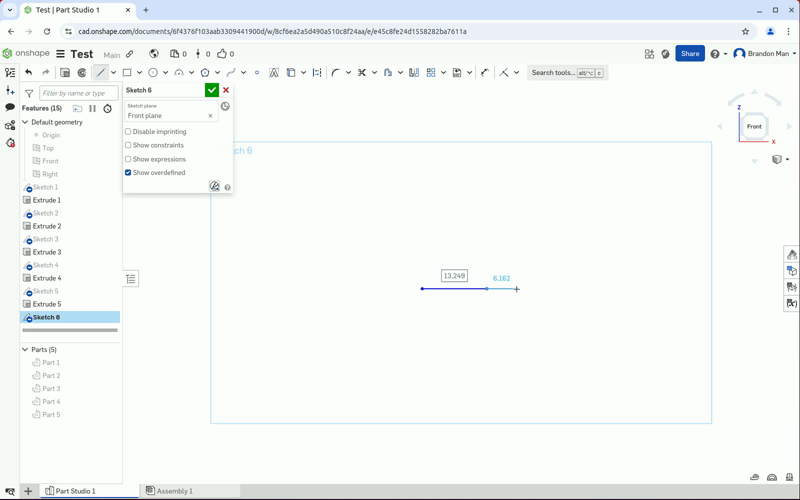
mouse_move(486, 275)
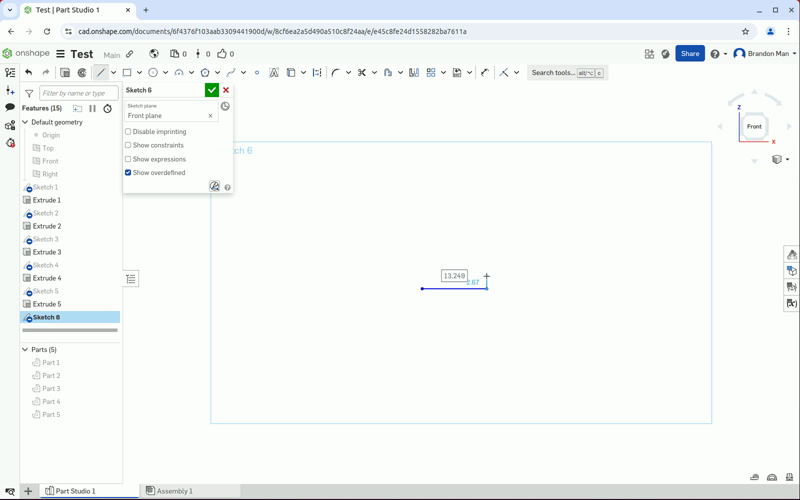
click(486, 275)
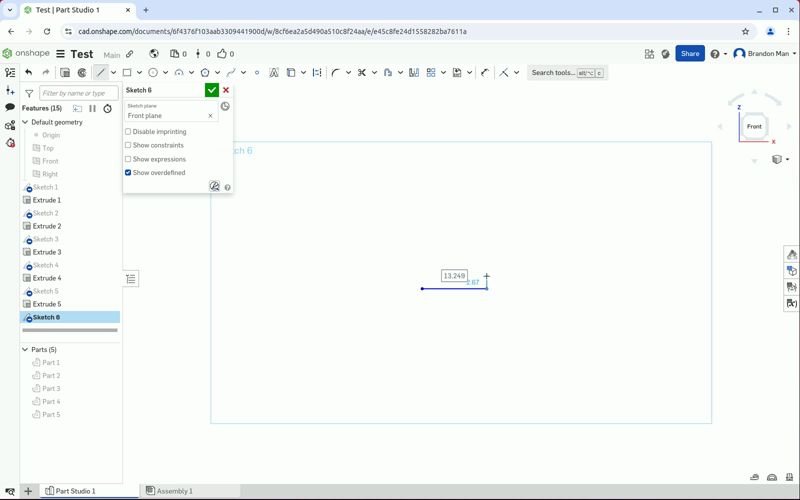
key_up(shift)
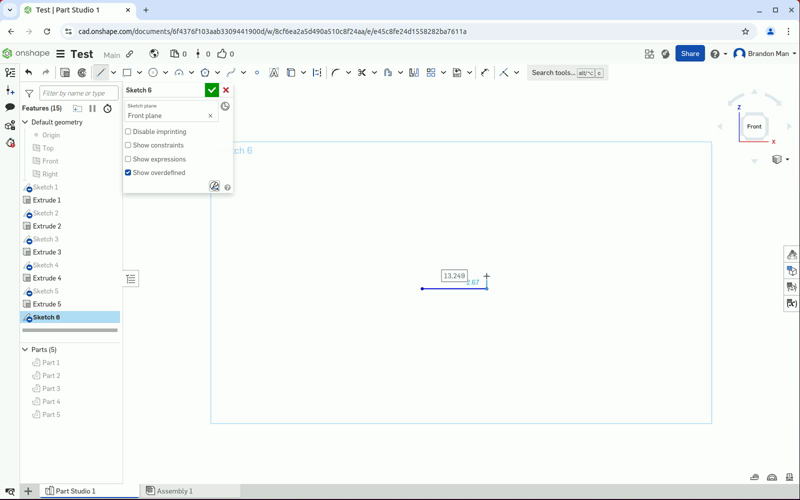
key_down(shift)
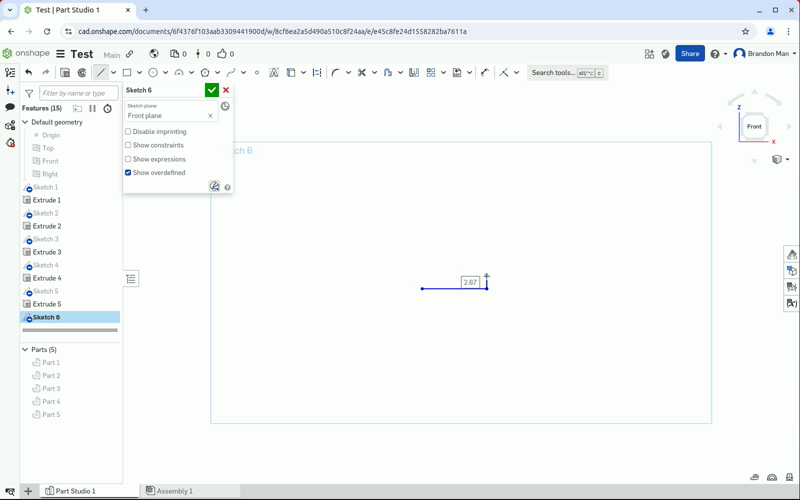
mouse_move(516, 275)
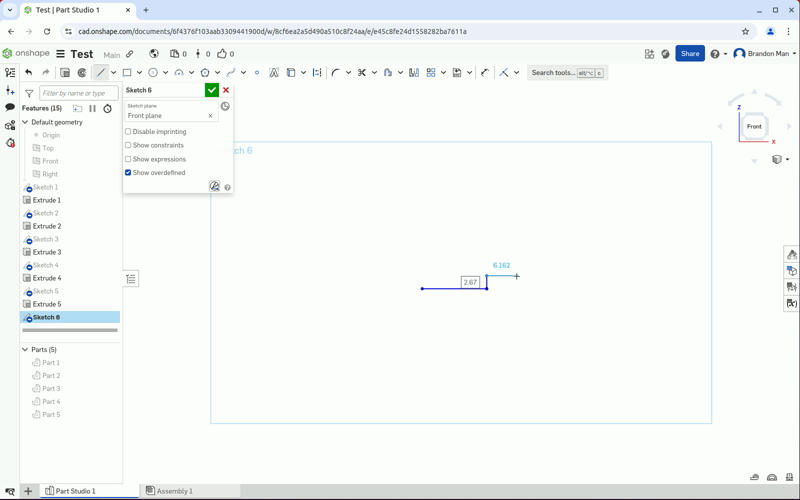
mouse_move(454, 275)
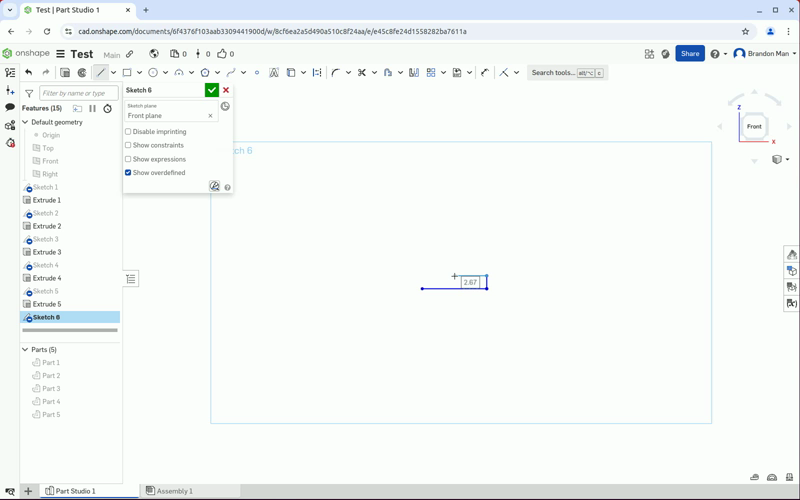
click(454, 275)
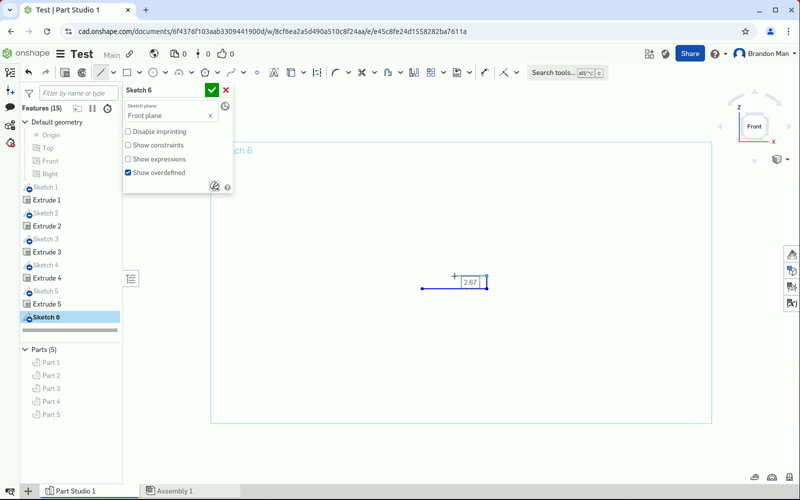
key_up(shift)
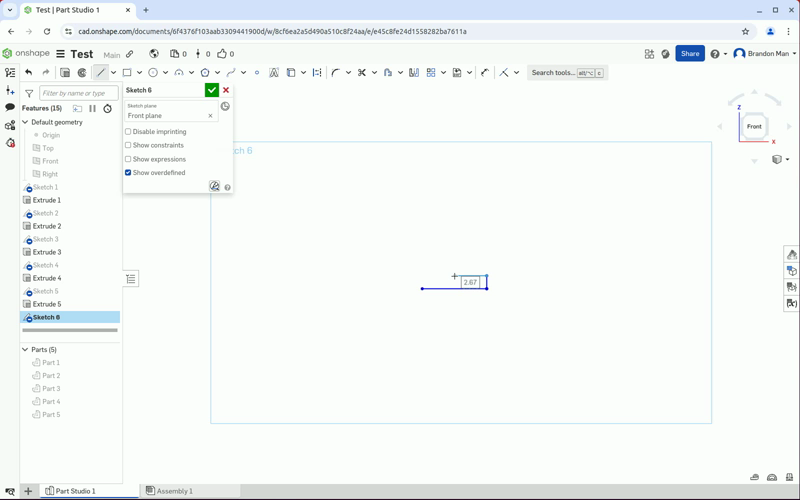
key_down(shift)
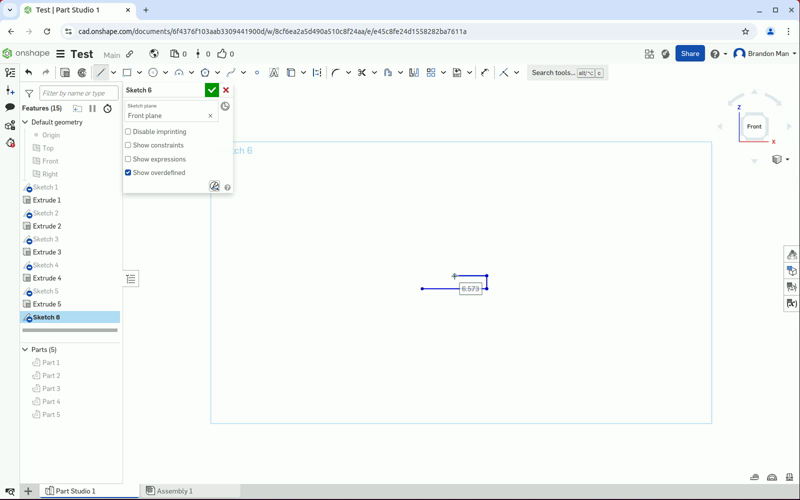
mouse_move(484, 275)
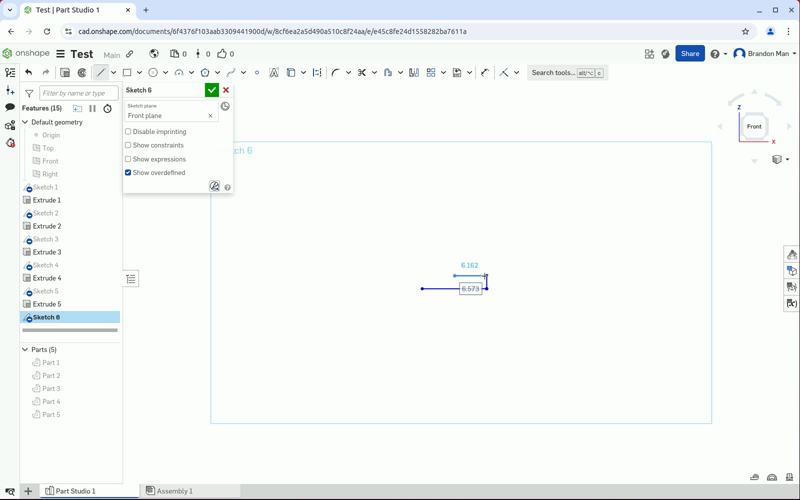
mouse_move(422, 275)
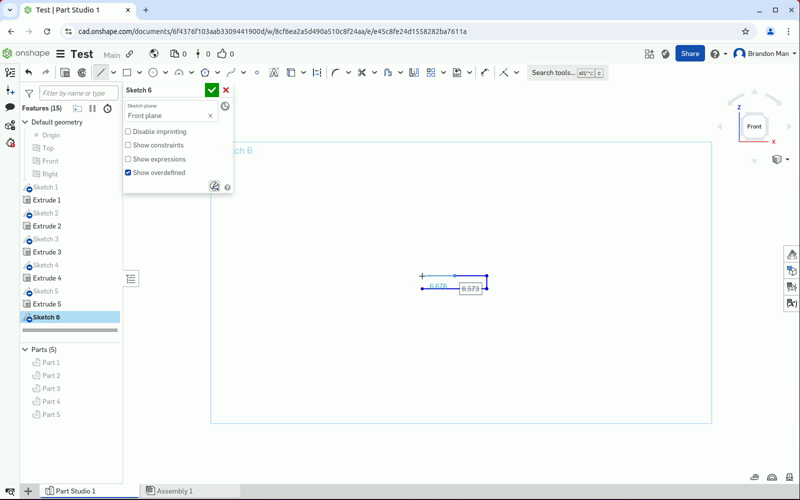
click(422, 275)
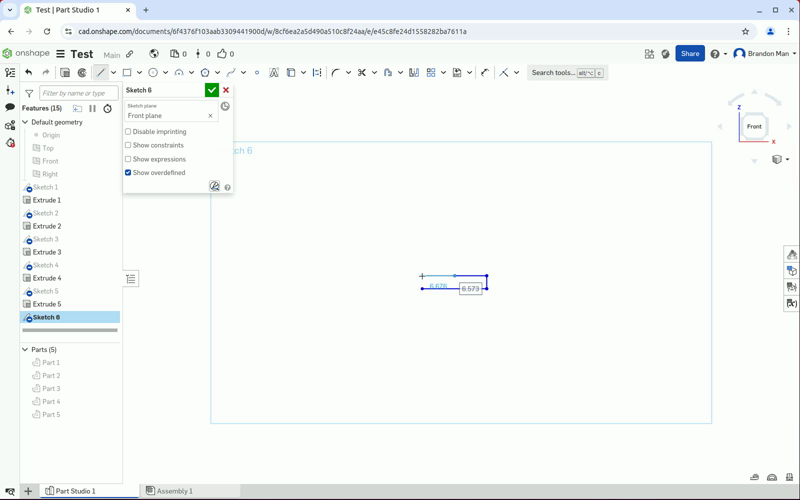
key_up(shift)
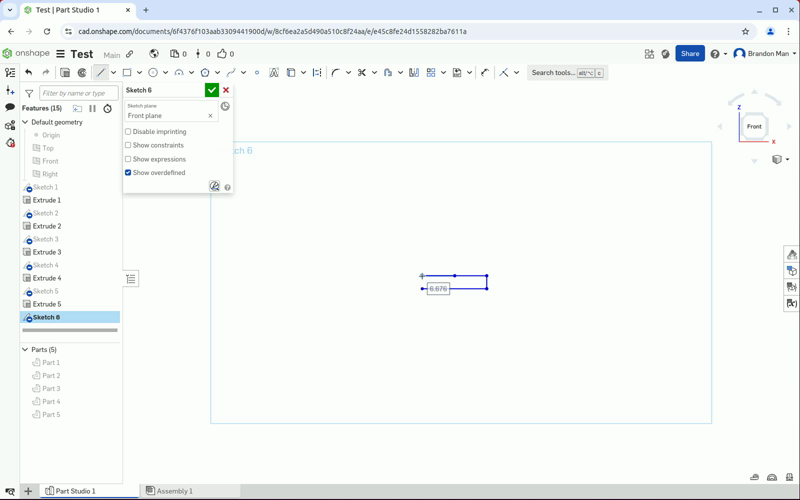
mouse_move(452, 275)
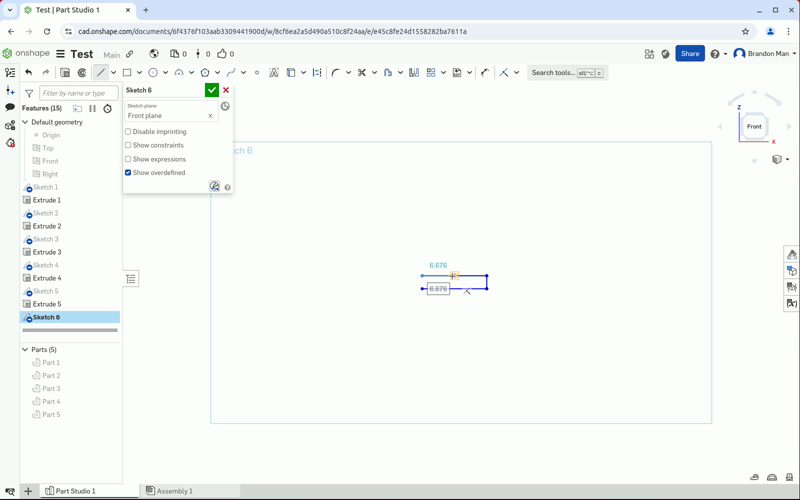
key_down(shift)
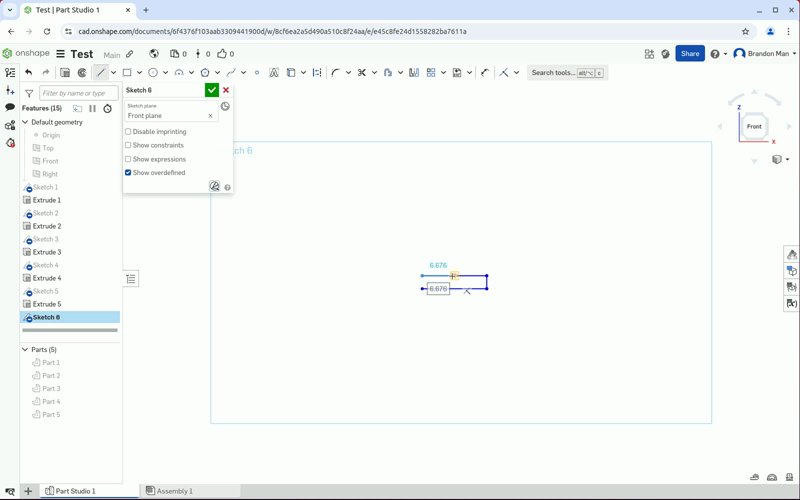
mouse_move(422, 288)
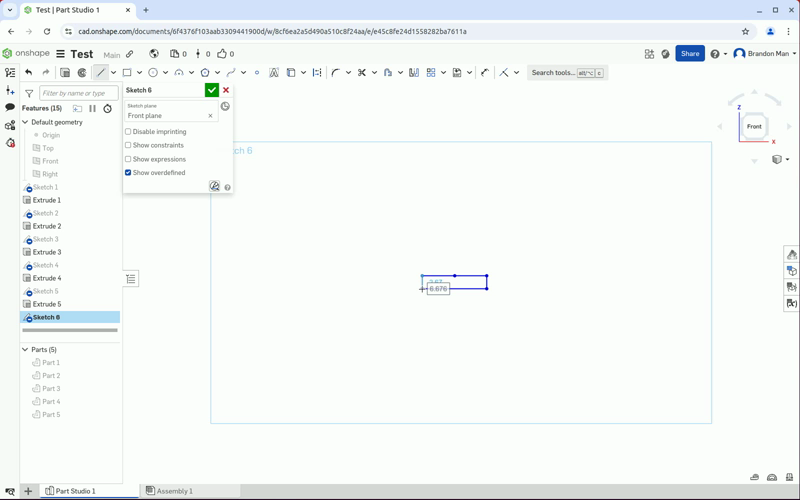
key_up(shift)
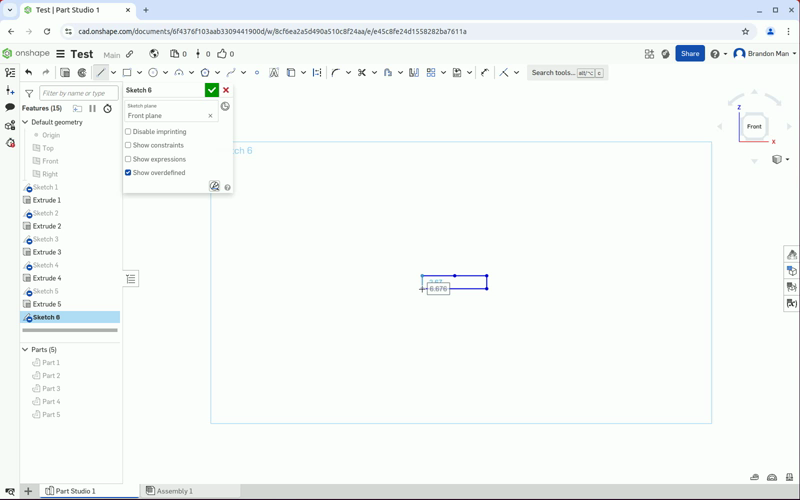
click(422, 288)
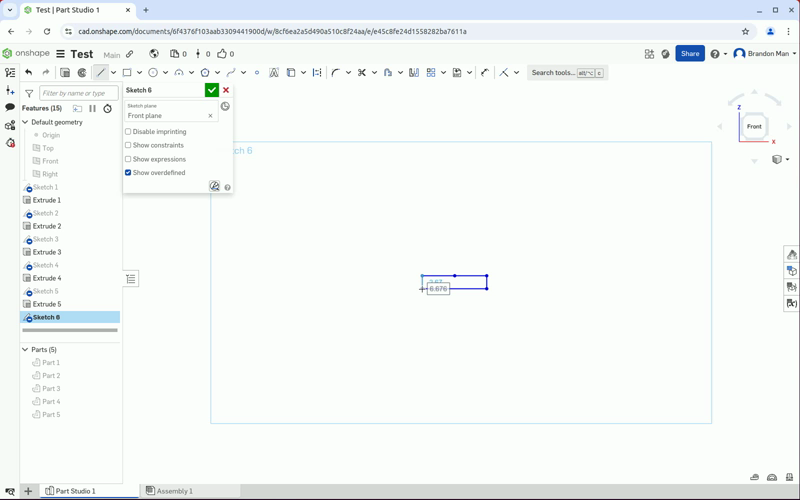
key(esc)
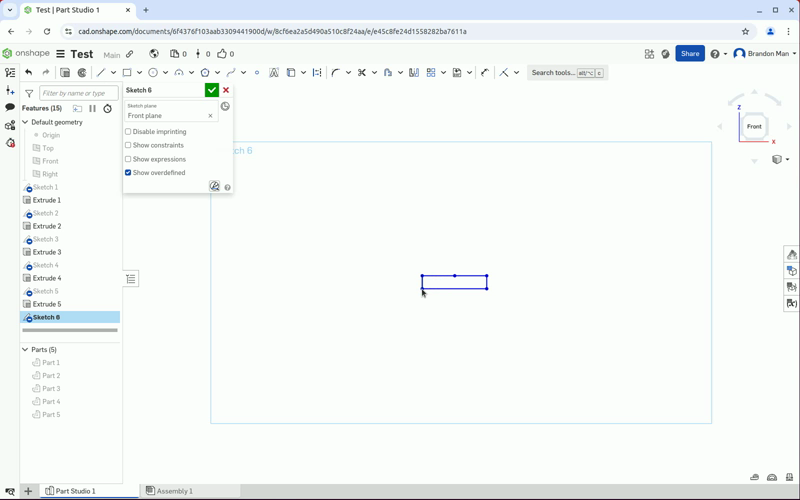
mouse_move(472, 282)
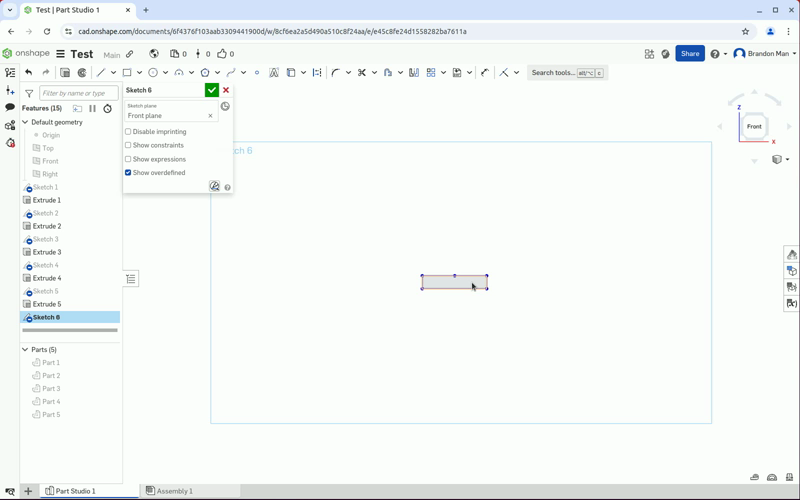
scroll(6)
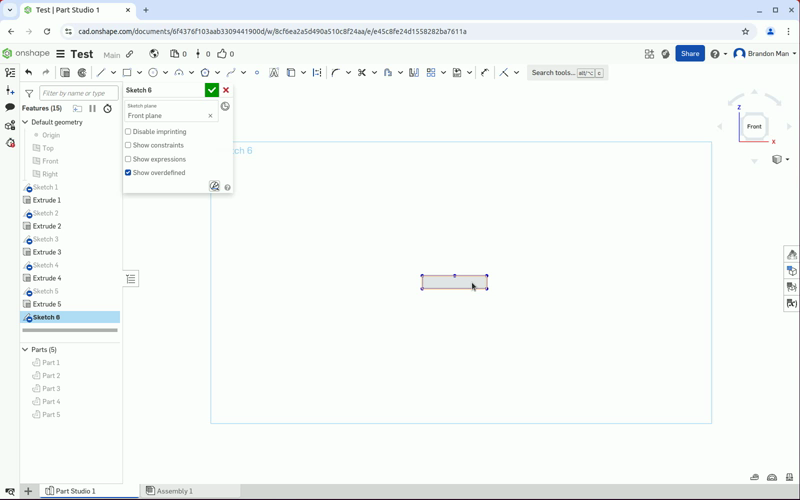
scroll(6)
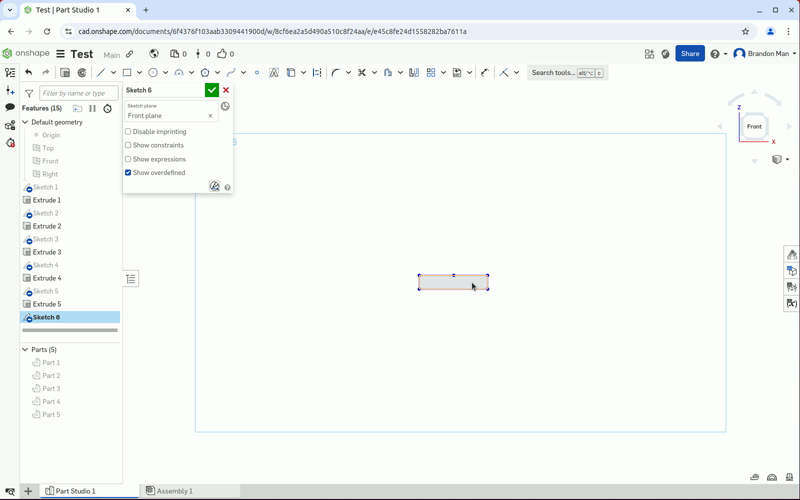
scroll(6)
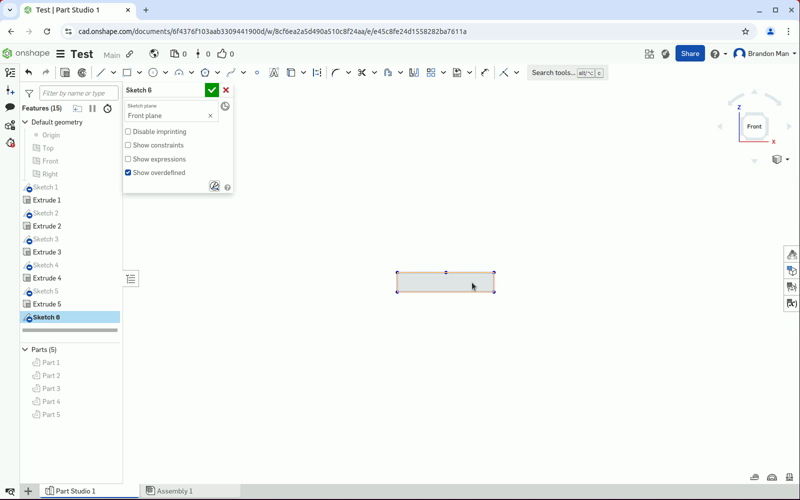
scroll(6)
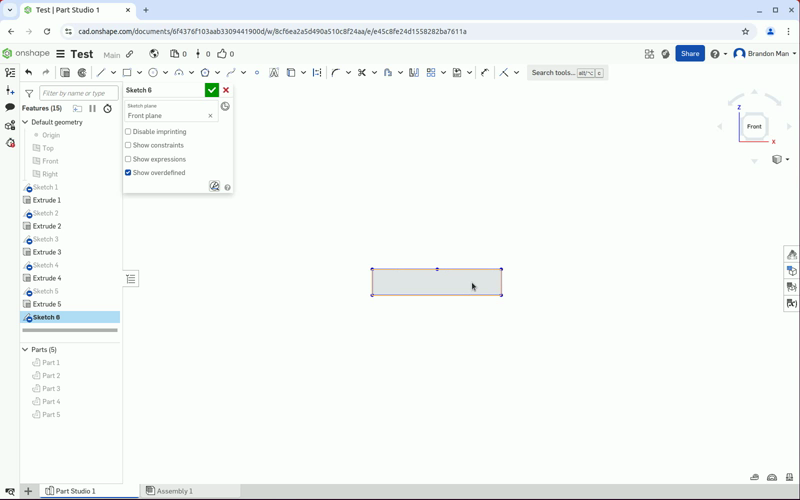
scroll(6)
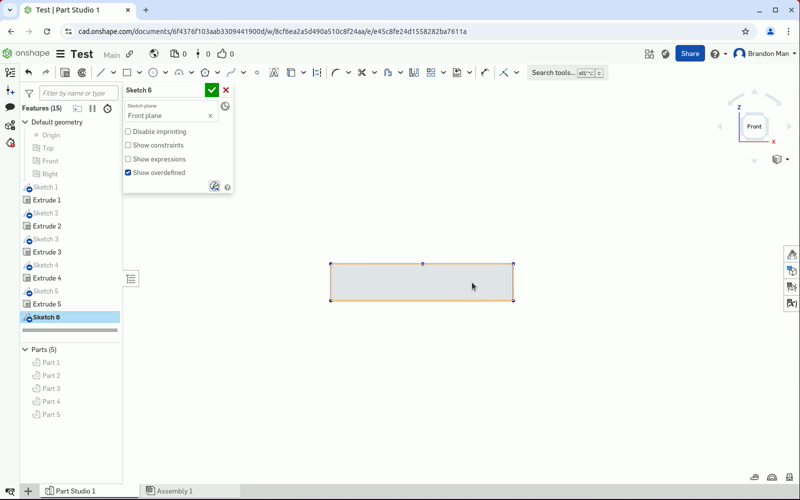
scroll(6)
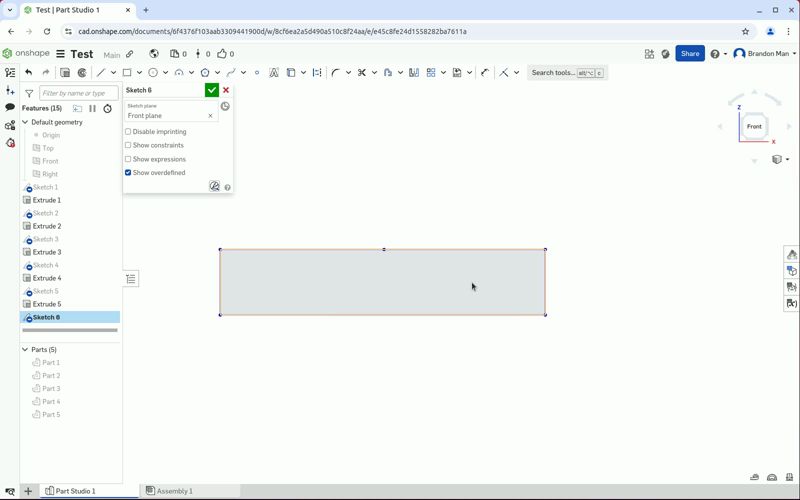
scroll(6)
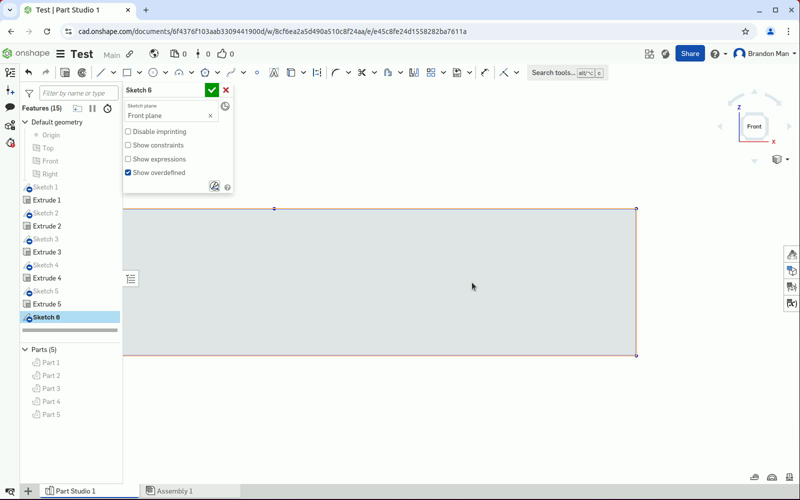
click(472, 282)
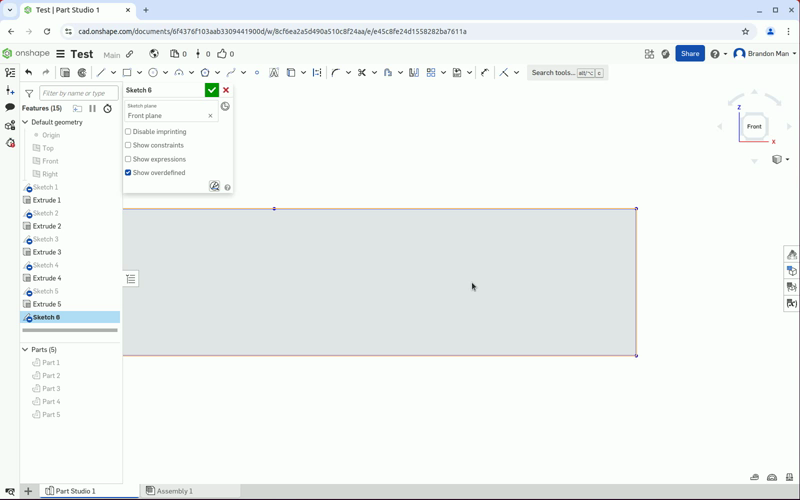
scroll(-6)
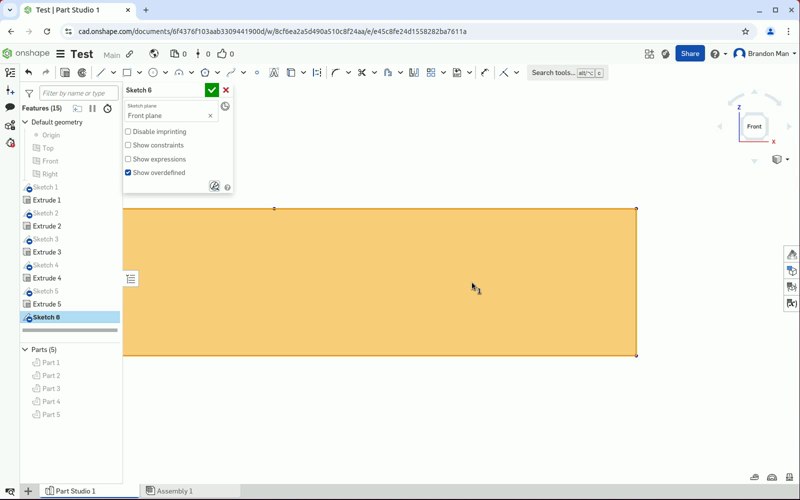
scroll(-6)
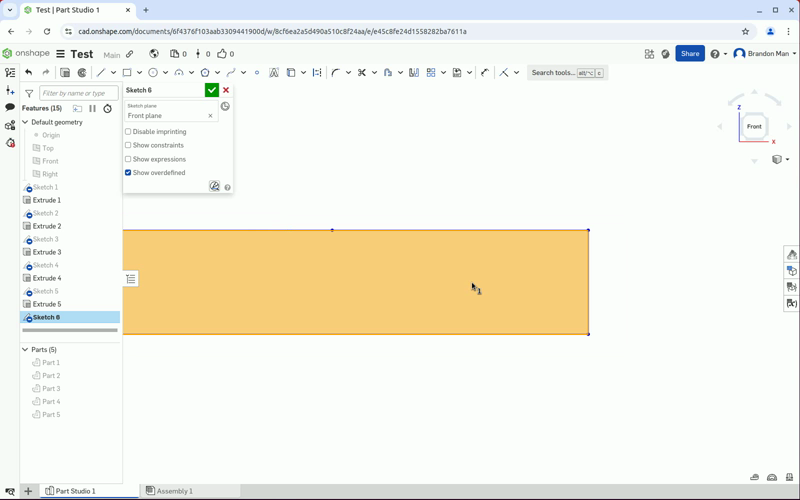
scroll(-6)
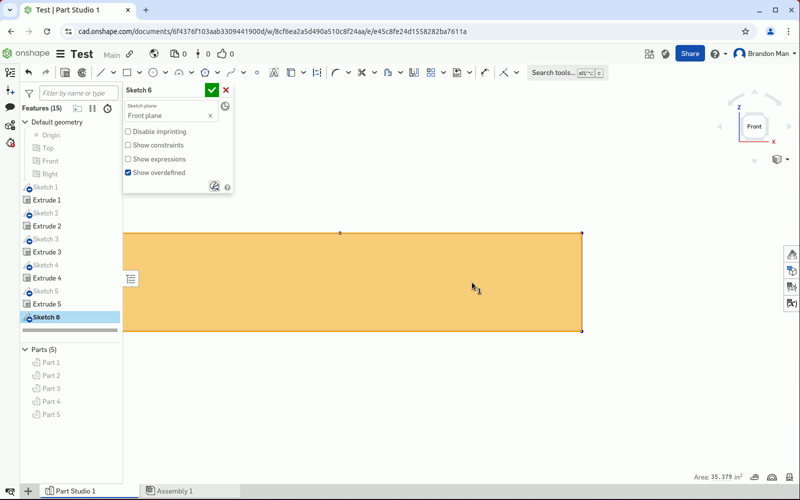
scroll(-6)
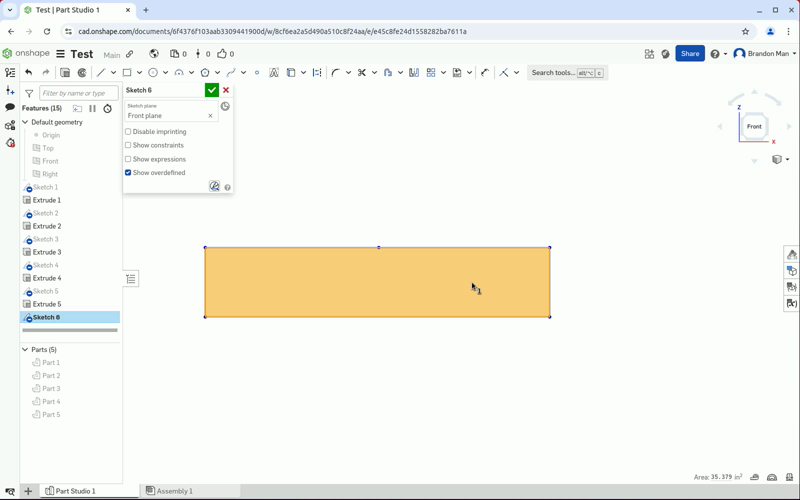
scroll(-6)
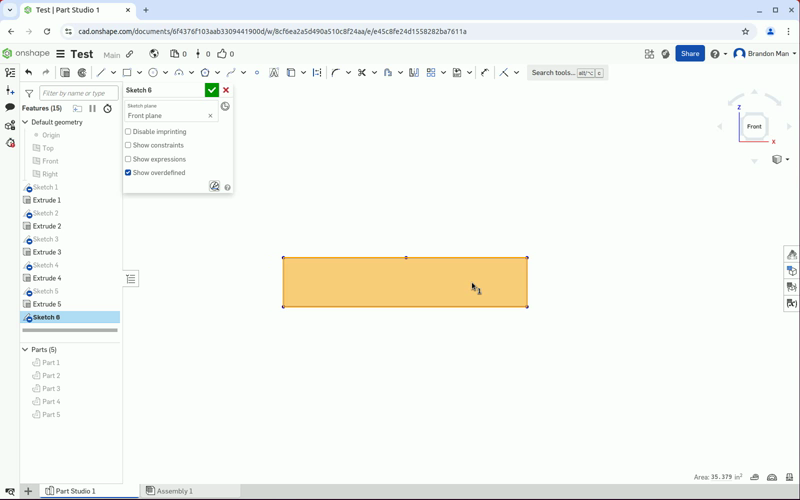
scroll(-6)
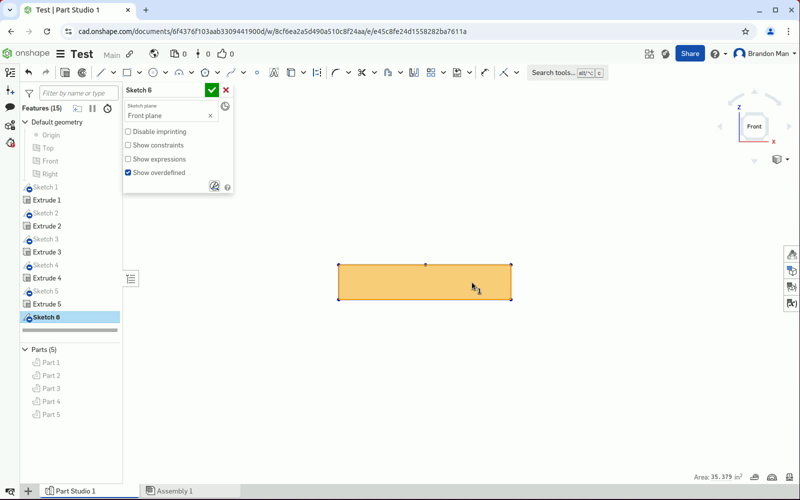
scroll(-6)
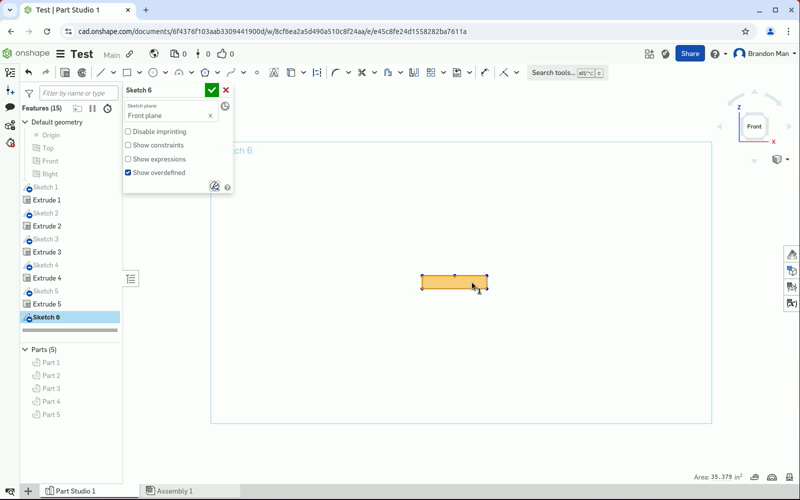
mouse_move(73, 352)
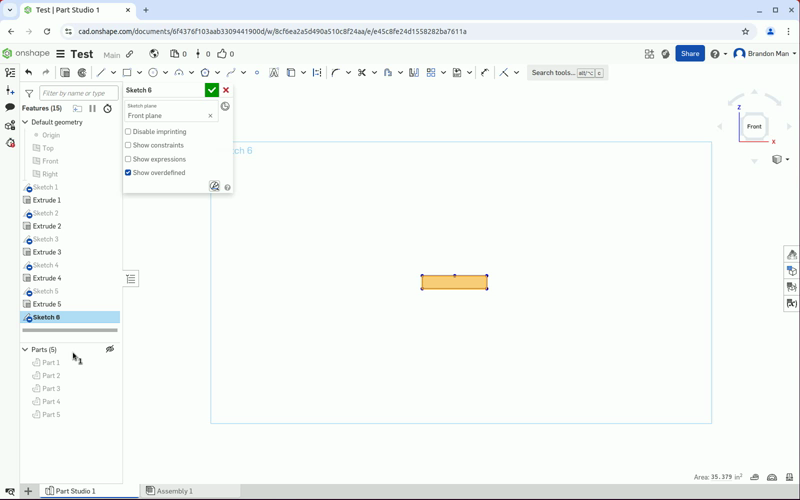
key(shift+y)
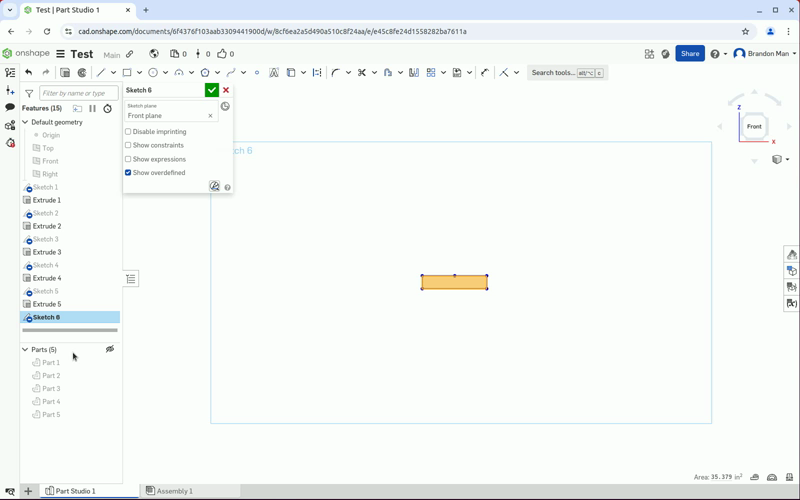
key(shift+e)
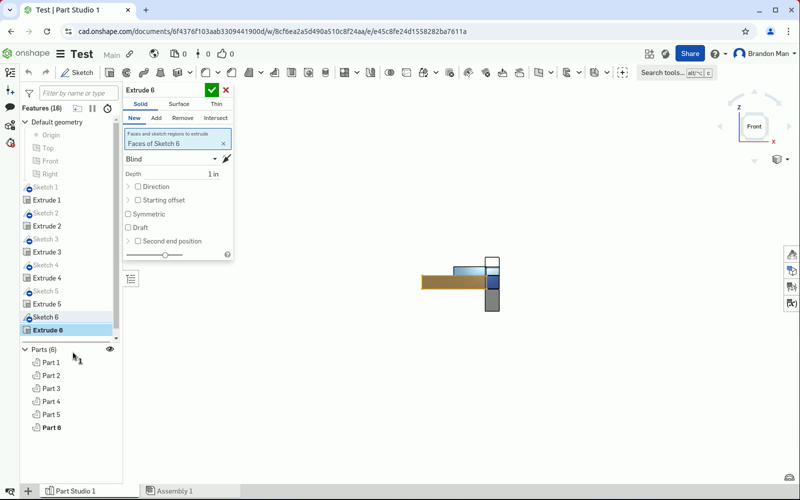
mouse_move(143, 106)
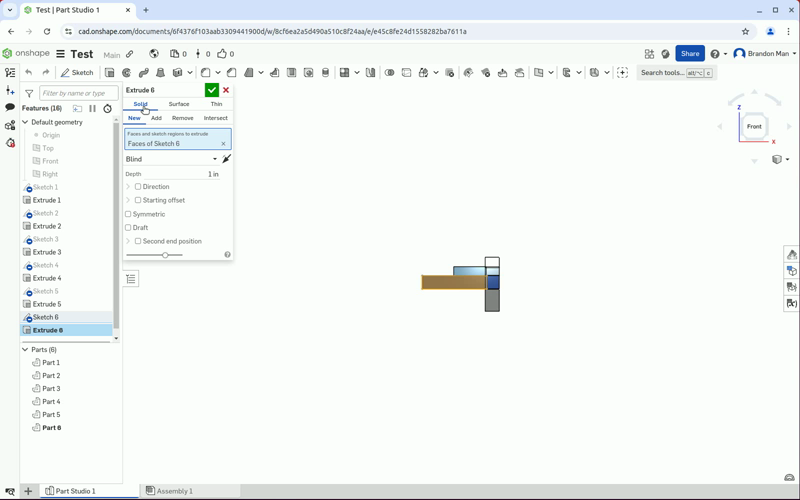
click(143, 106)
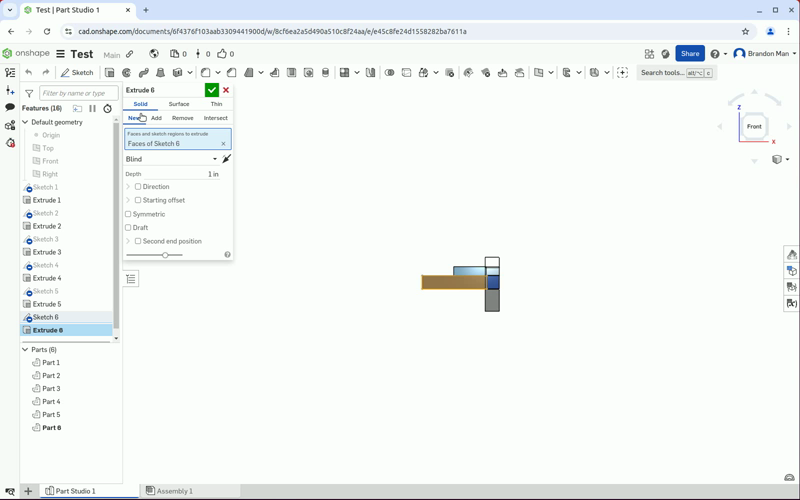
mouse_move(137, 120)
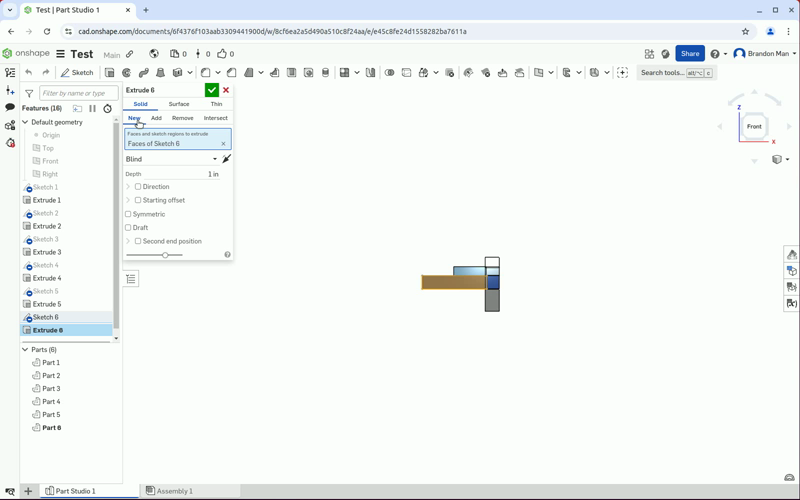
click(137, 120)
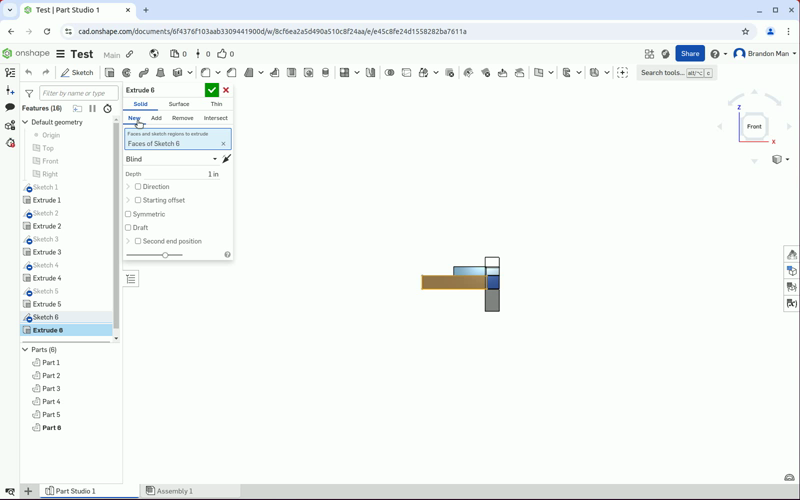
key(tab, 4)
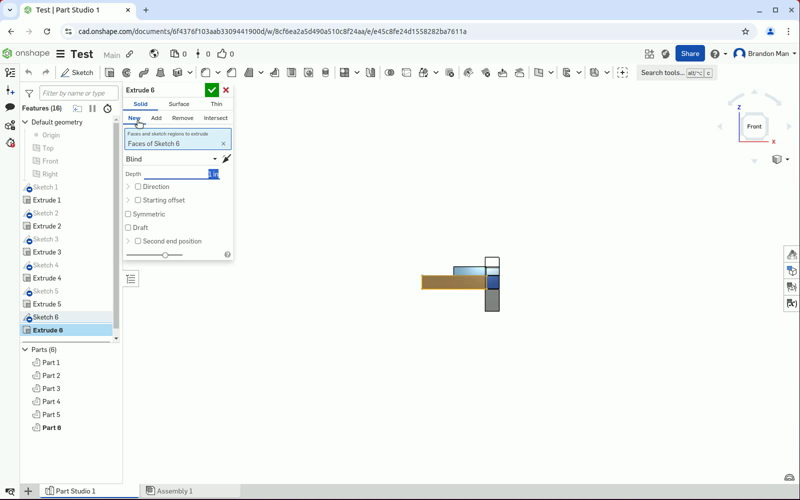
text(6.499)
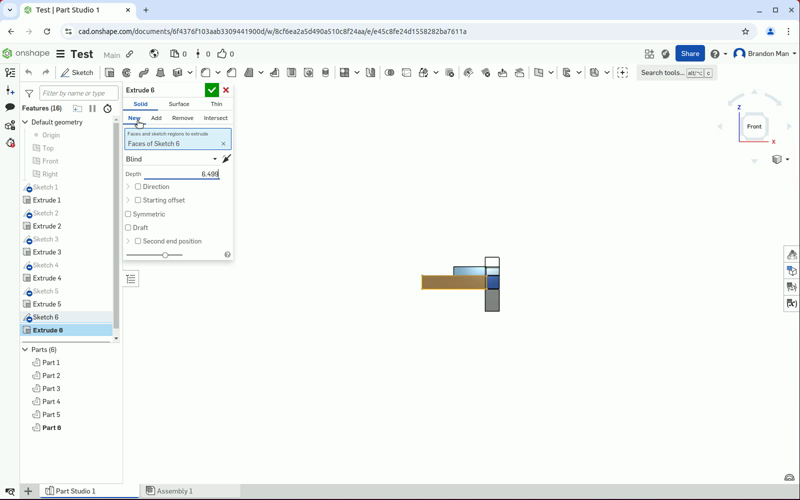
key(tab, 3)
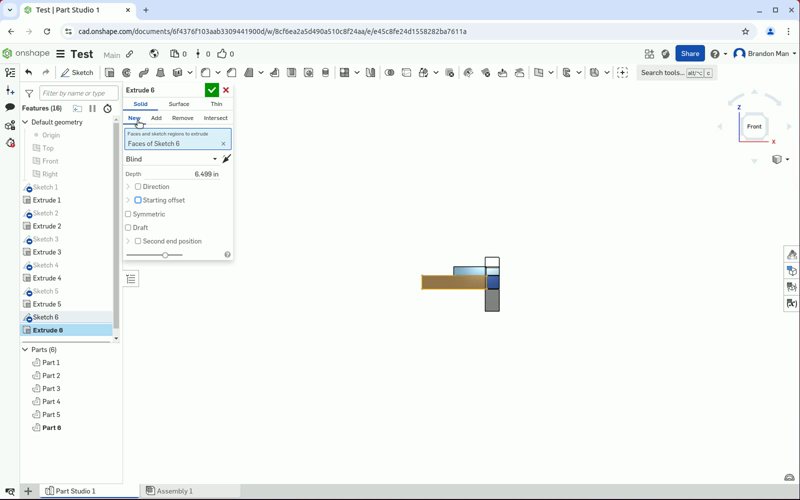
key(tab, 2)
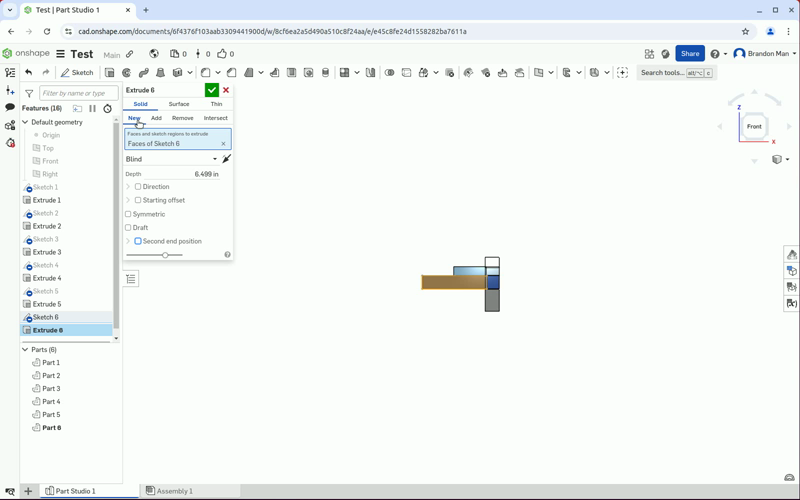
key(space)
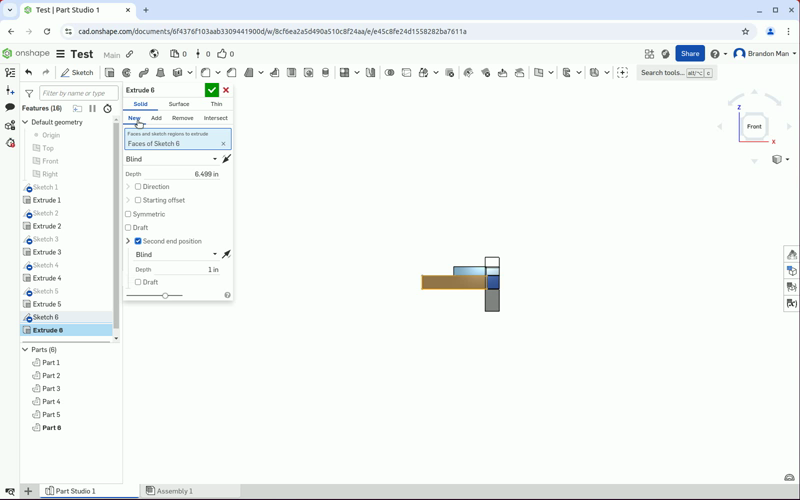
key(tab, 3)
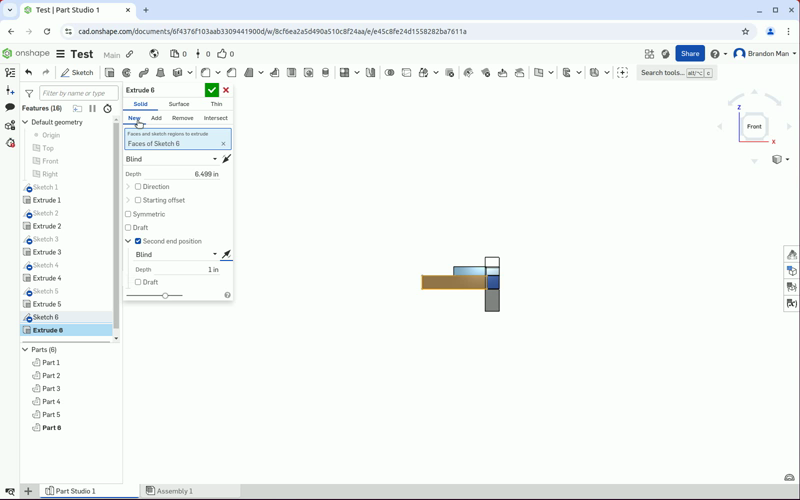
text(6.499)
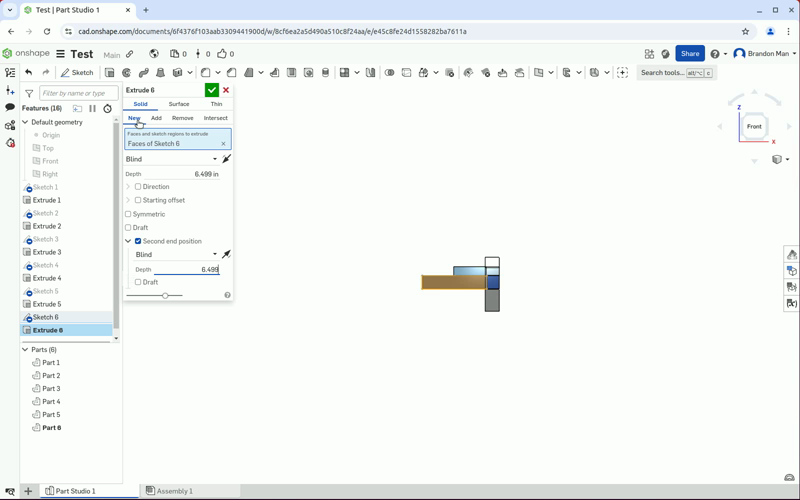
key(enter)
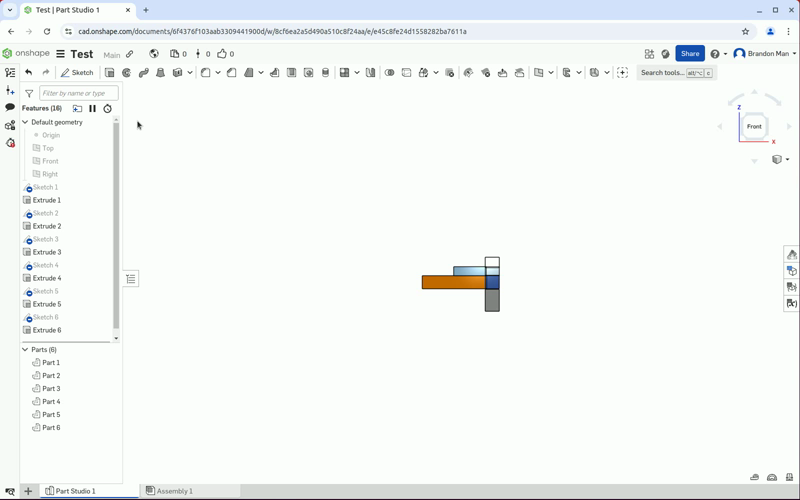
key(shift+h)
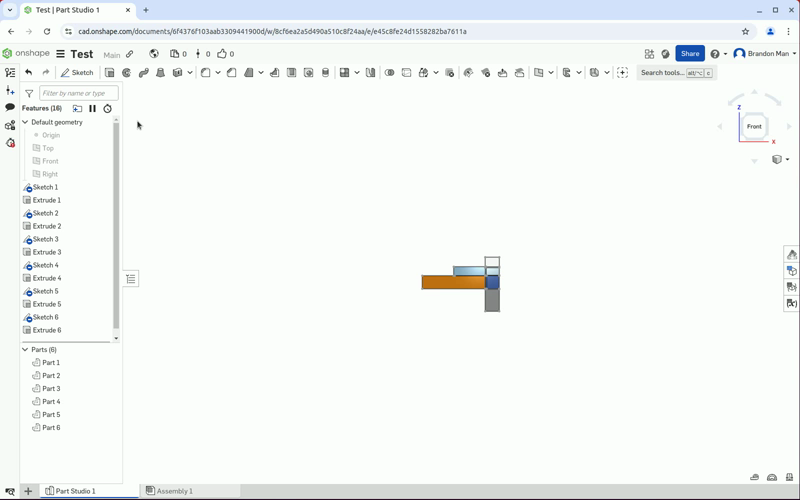
key(shift+h)
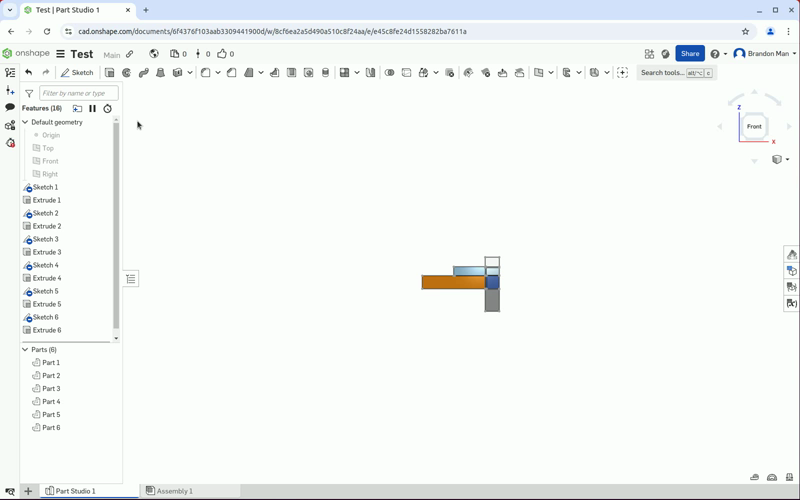
key(shift+7)
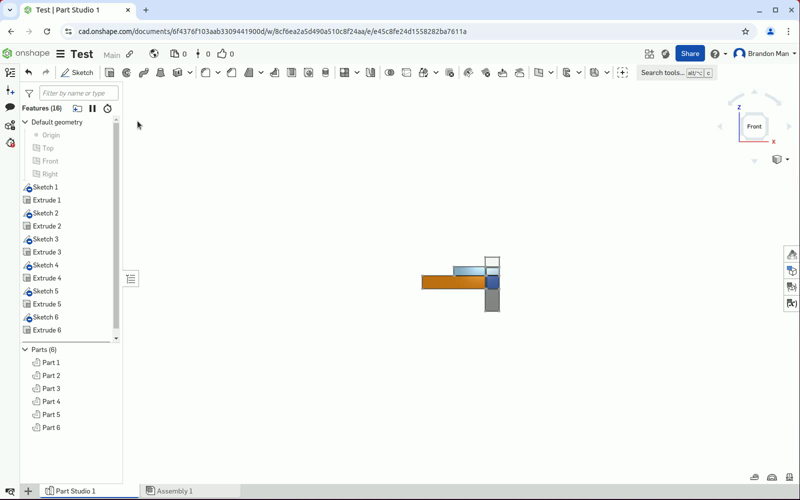
key(left, 2)
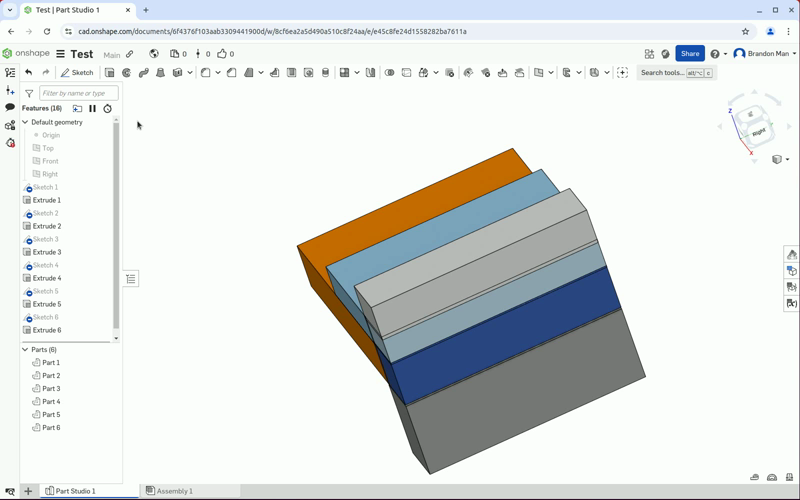
key(down, 2)
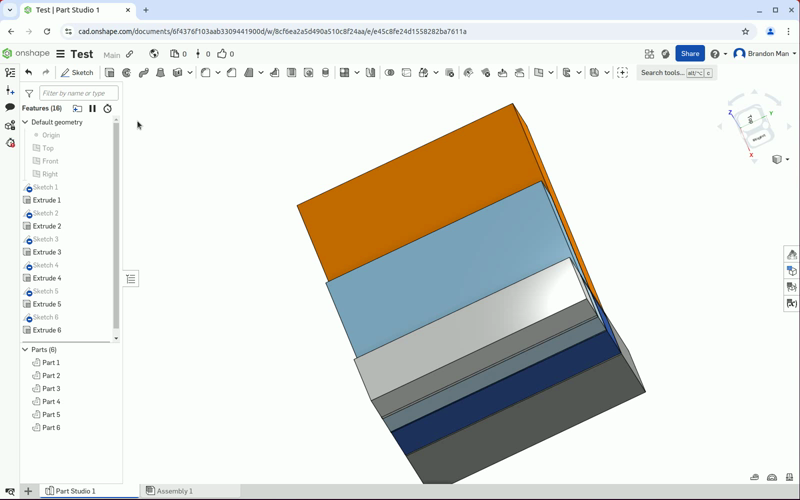
key(up, 2)
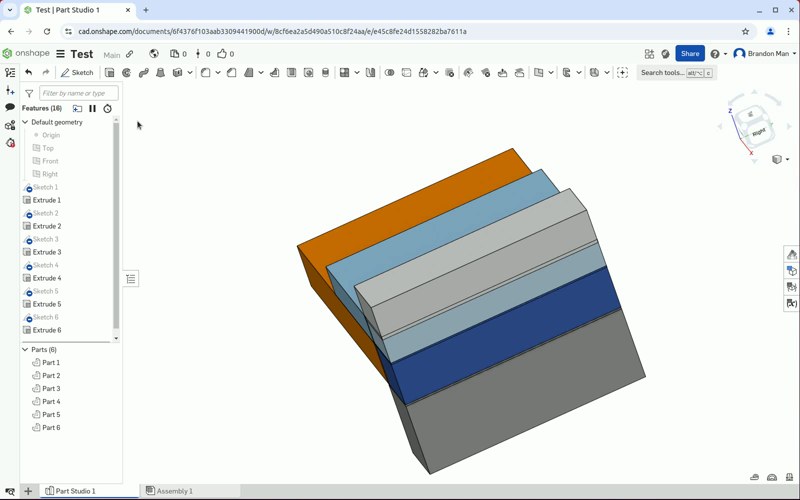
key(right, 2)
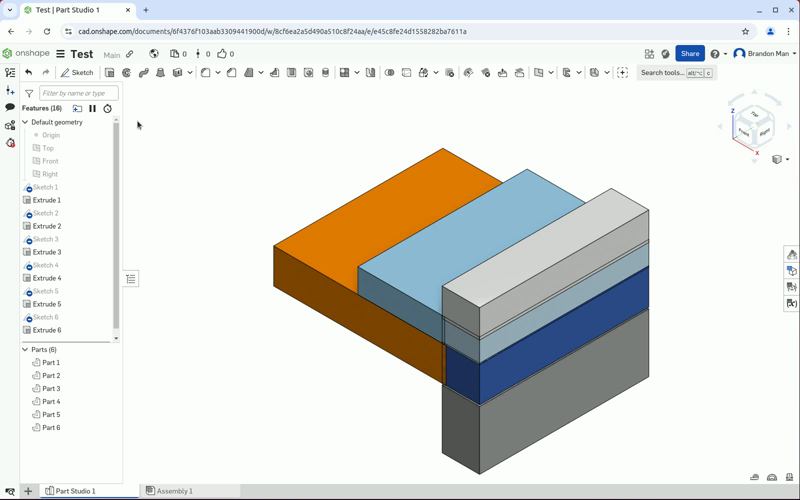
mouse_move(69, 189)
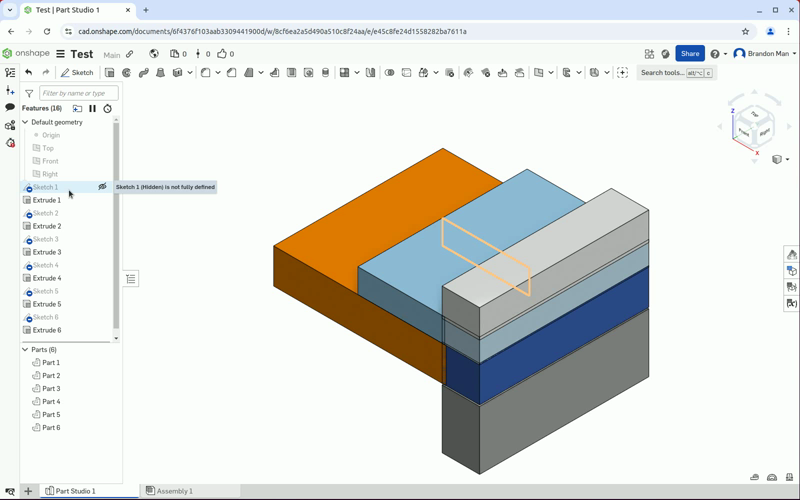
click(69, 189)